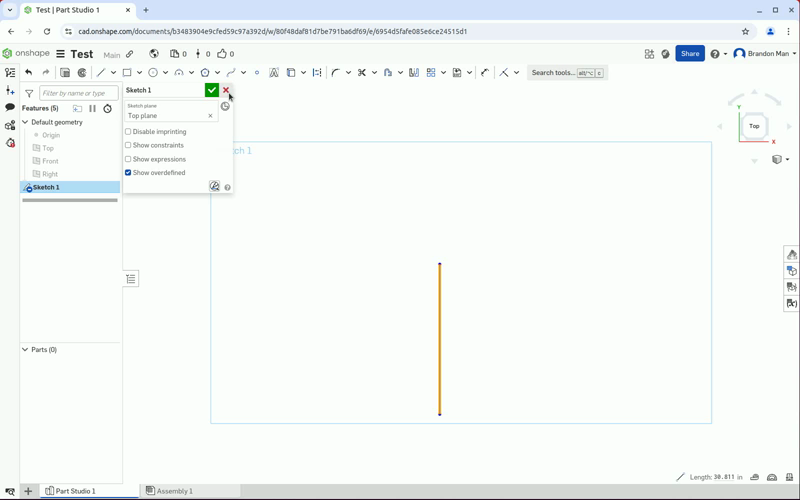
key(shift+h)
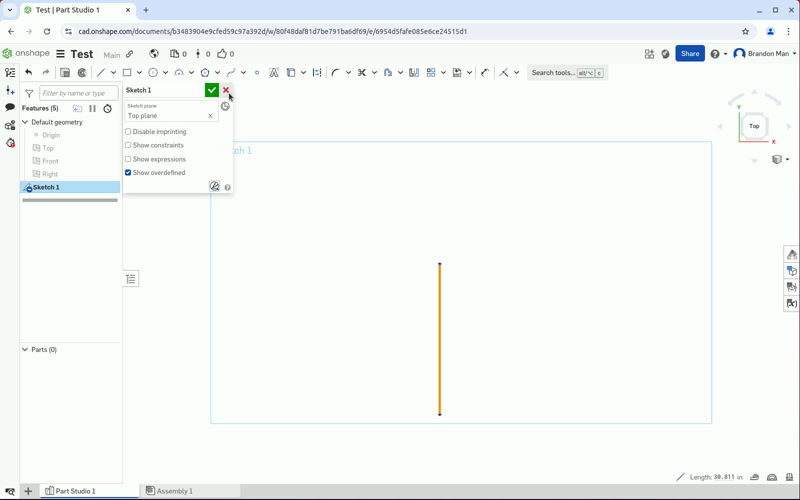
key(shift+s)
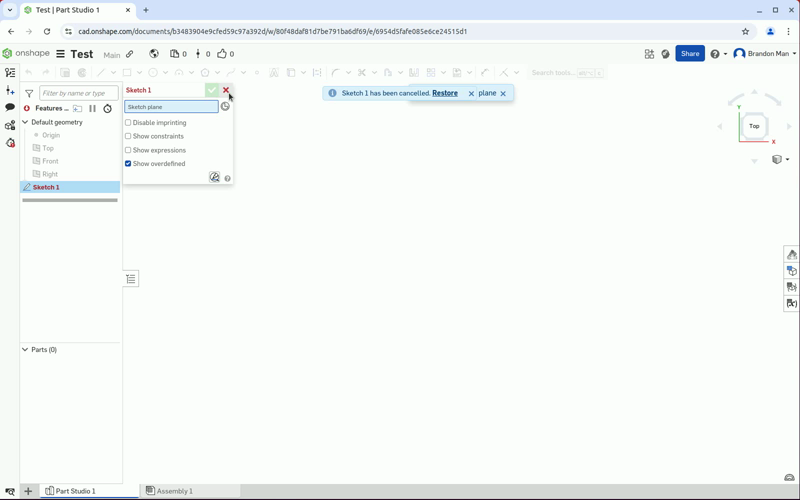
mouse_move(73, 150)
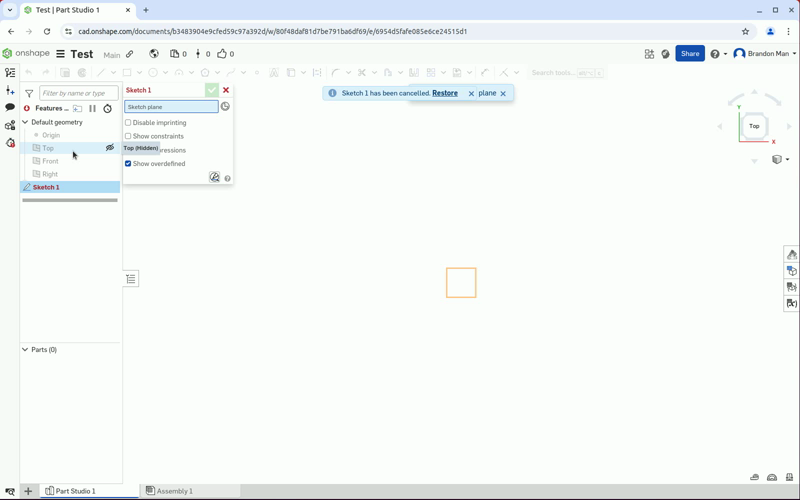
click(73, 150)
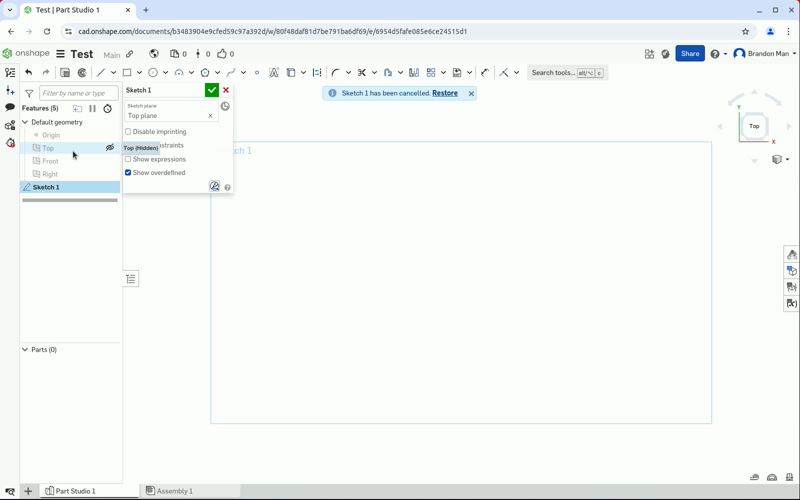
mouse_move(73, 352)
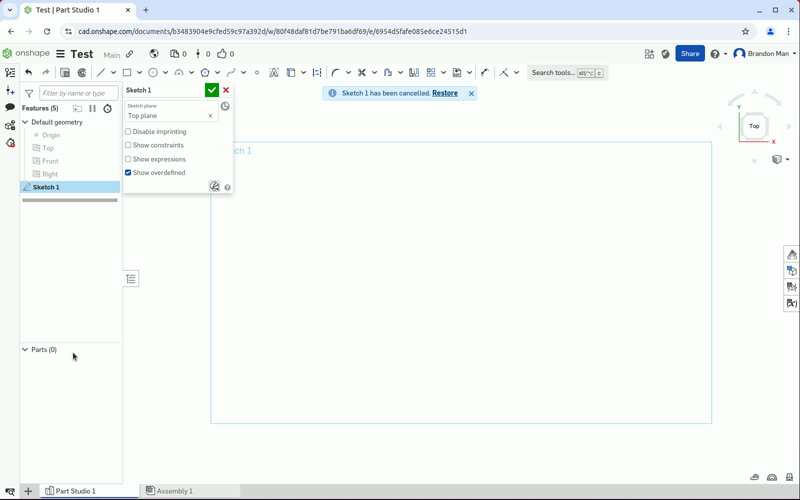
key(y)
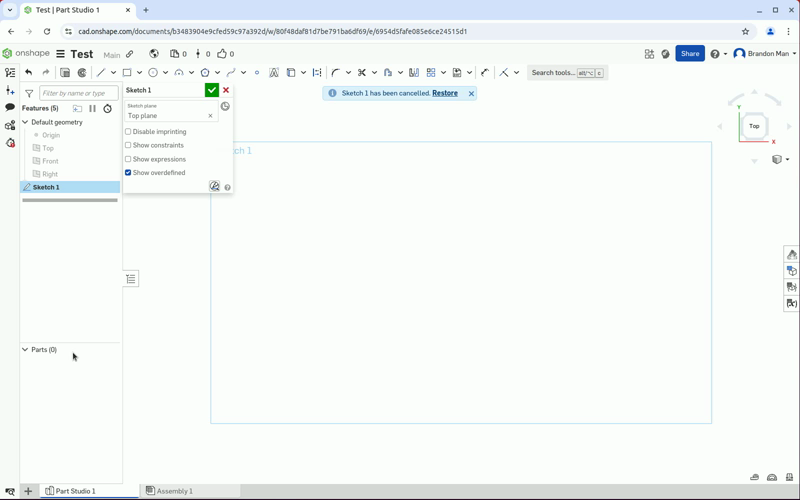
key(a)
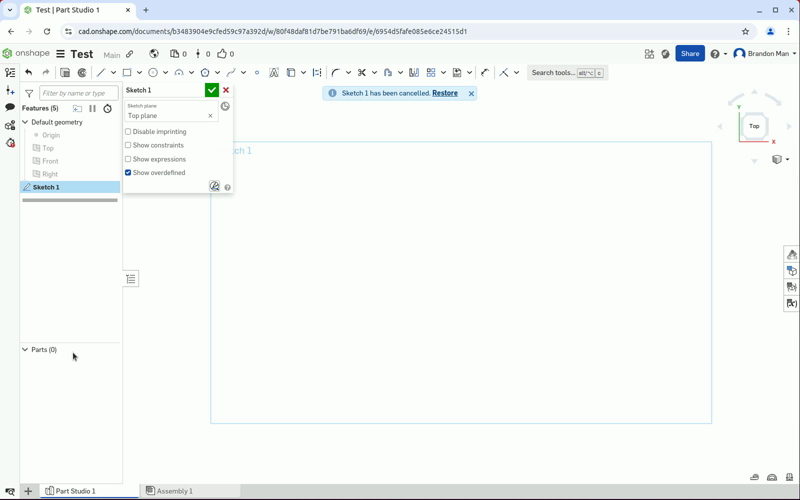
key_down(shift)
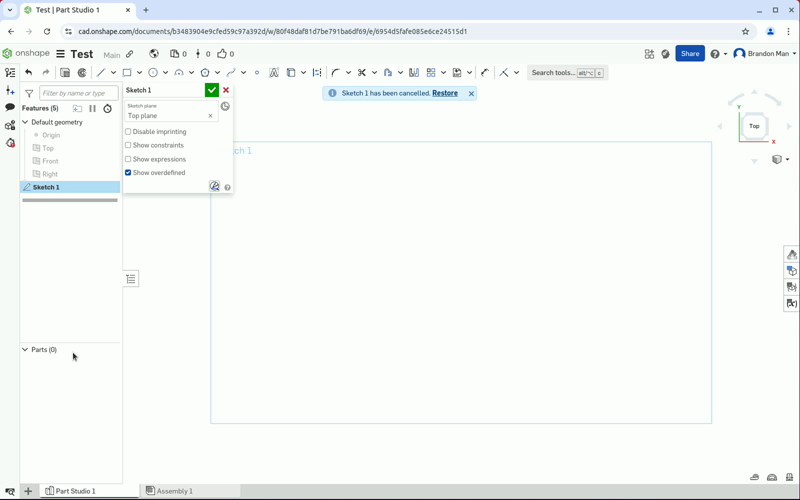
mouse_move(460, 276)
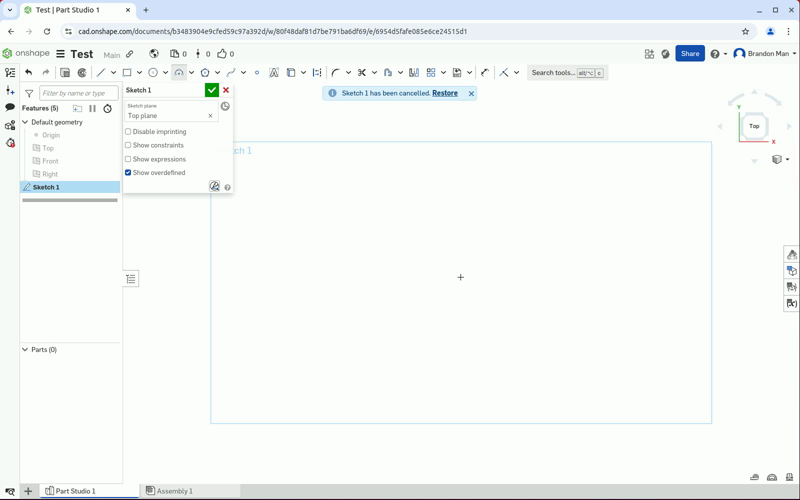
click(460, 276)
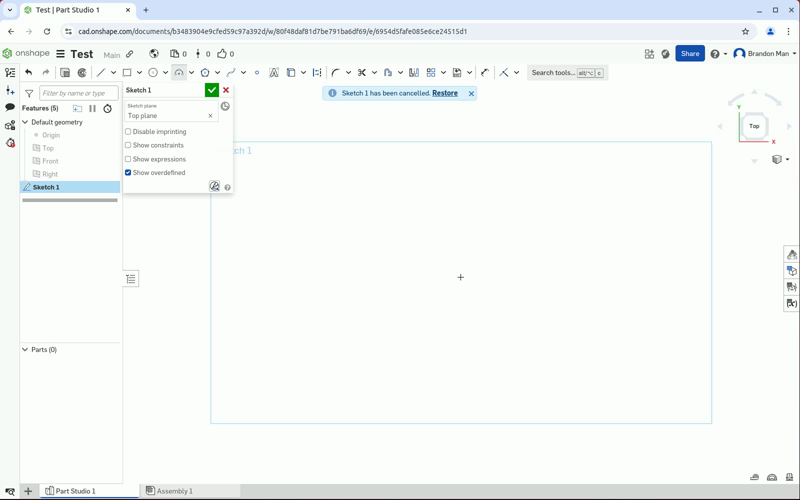
key_up(shift)
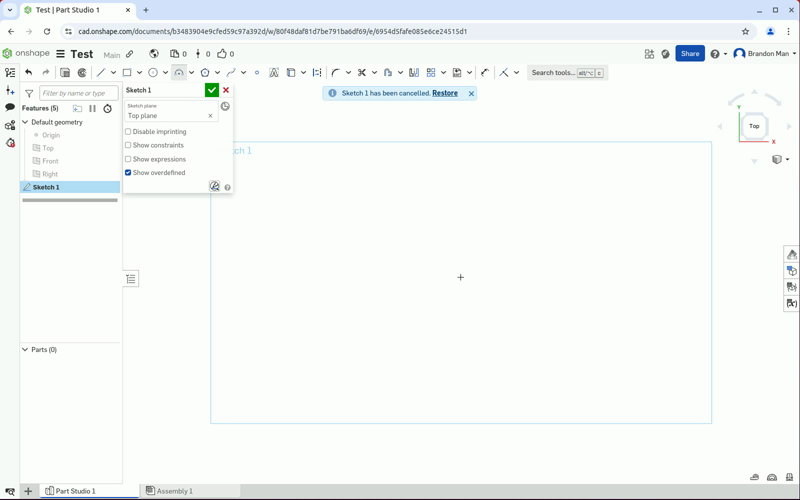
key_down(shift)
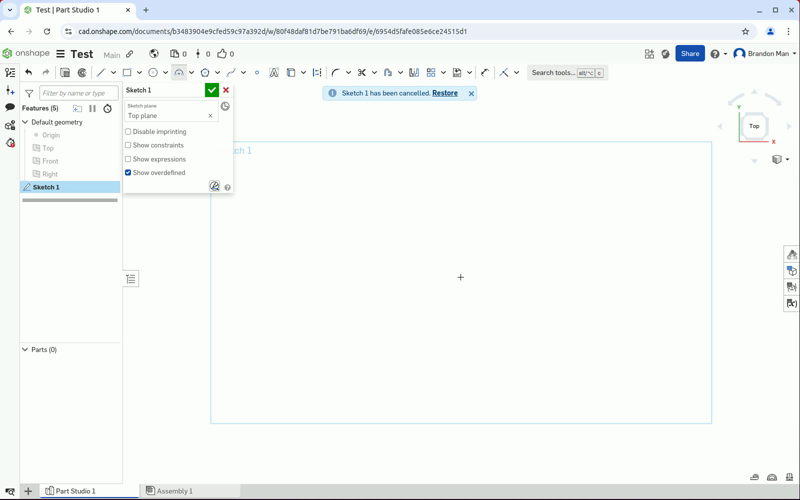
mouse_move(466, 282)
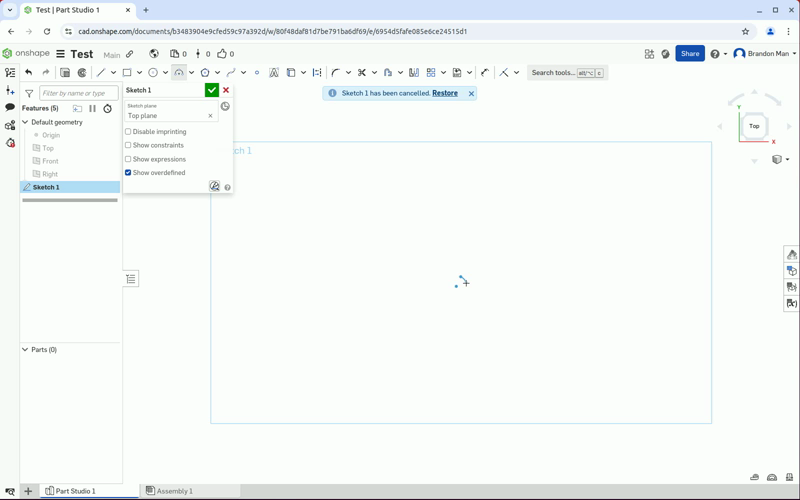
click(466, 282)
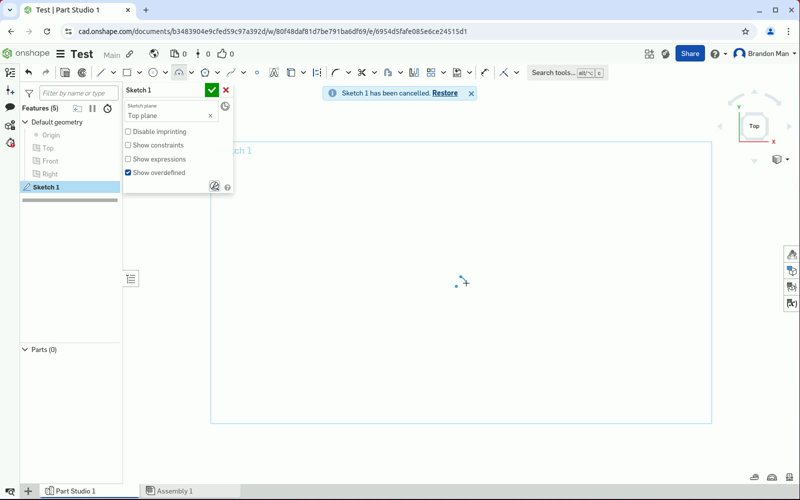
mouse_move(462, 281)
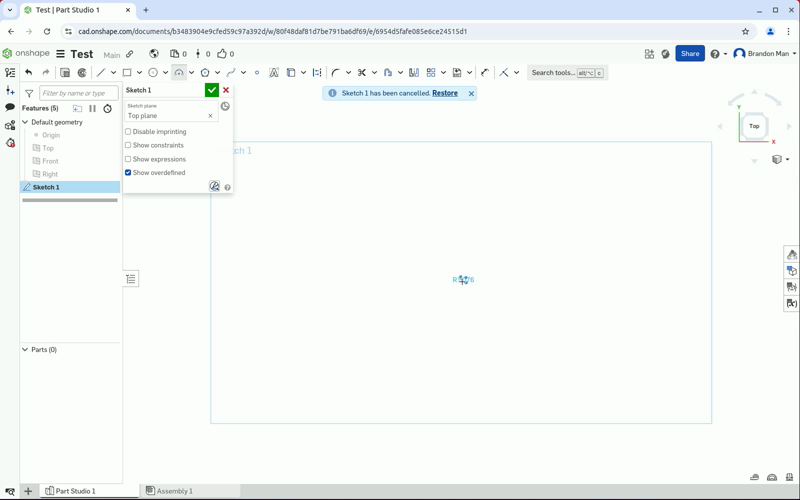
click(462, 281)
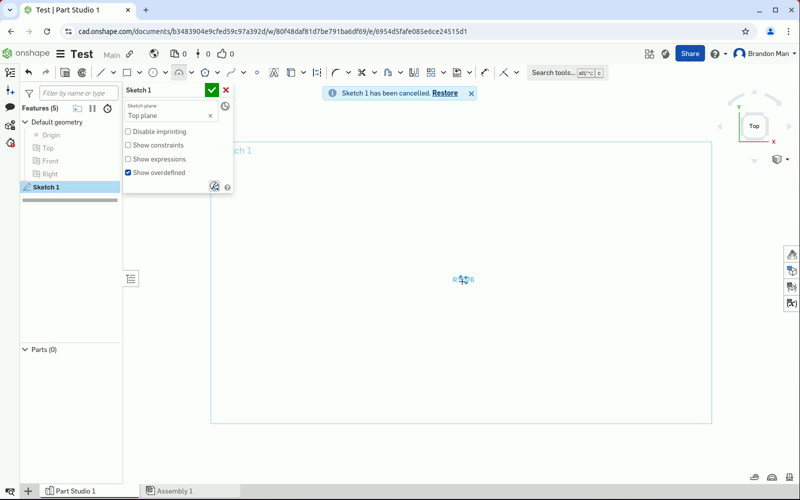
key_up(shift)
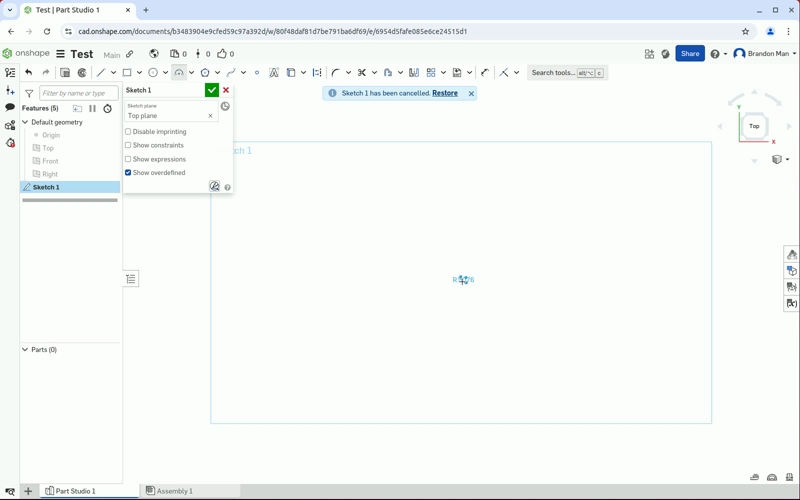
key(esc)
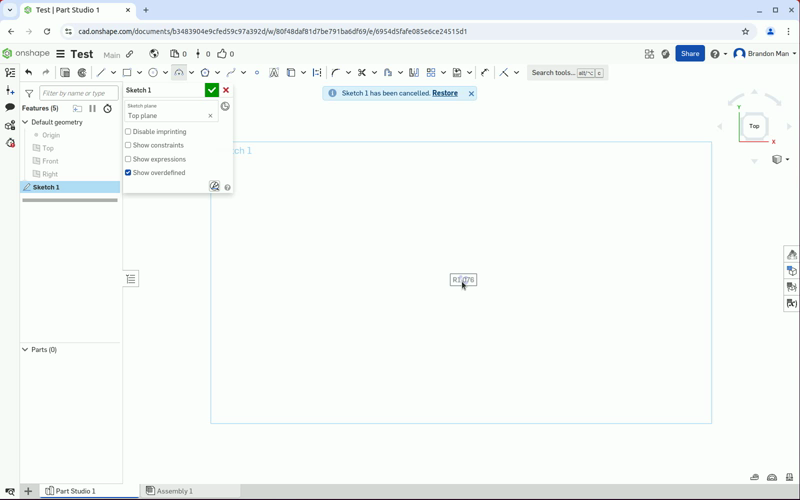
key(l)
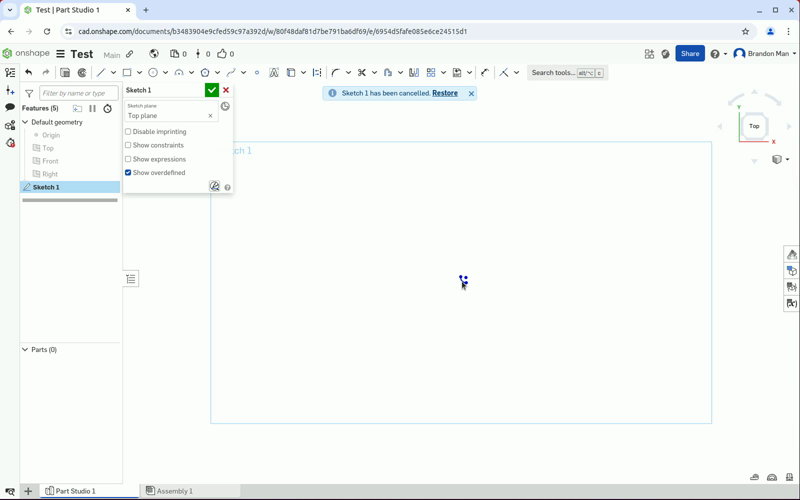
mouse_move(466, 282)
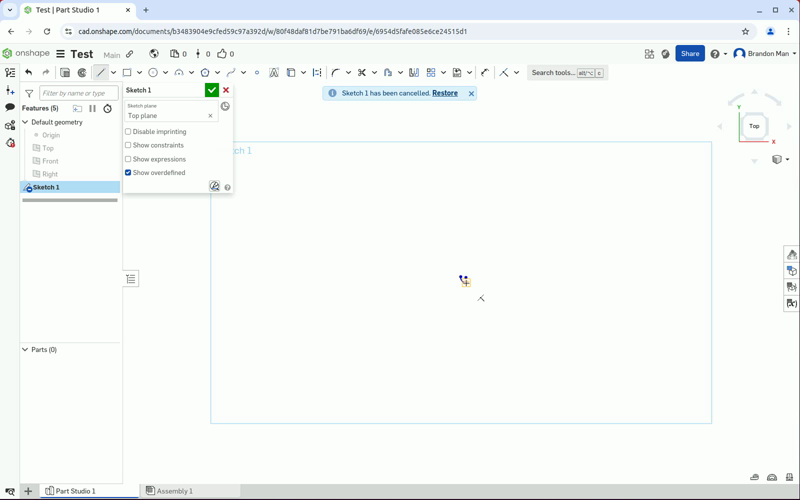
scroll(6)
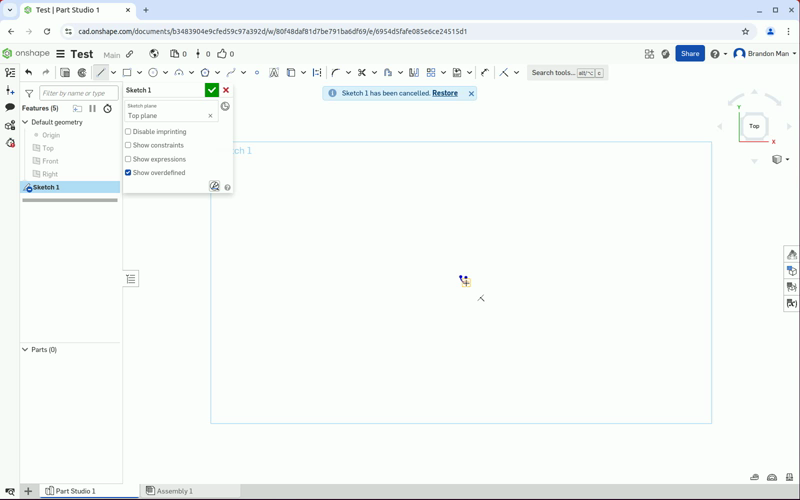
scroll(6)
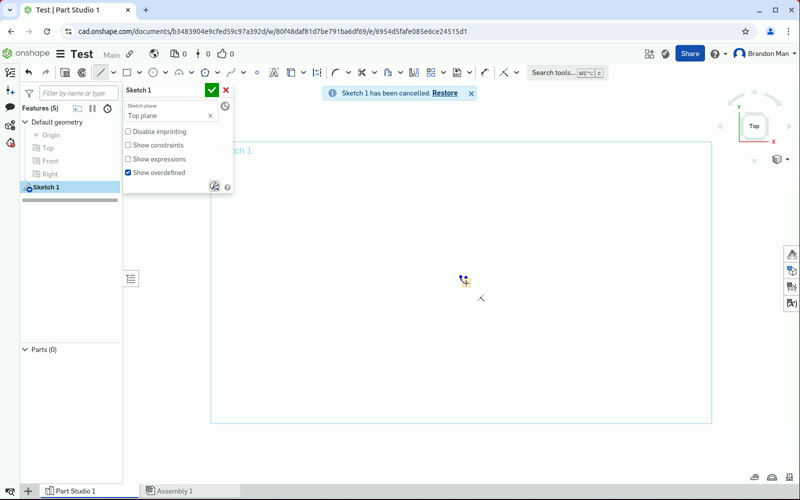
scroll(6)
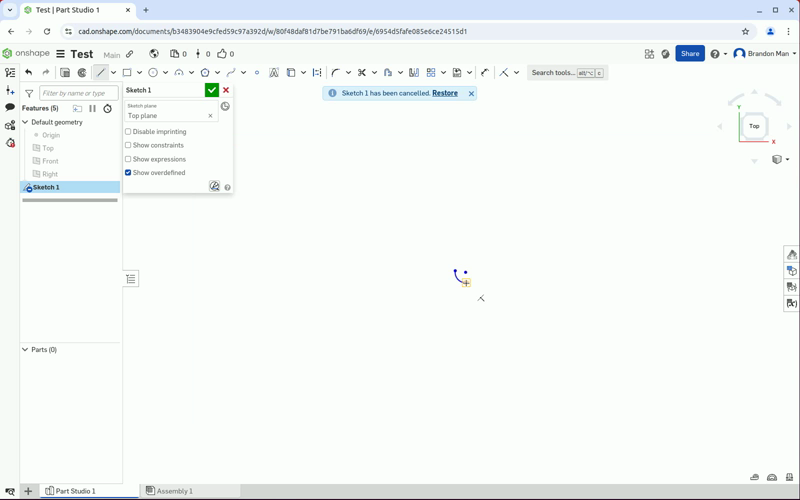
scroll(6)
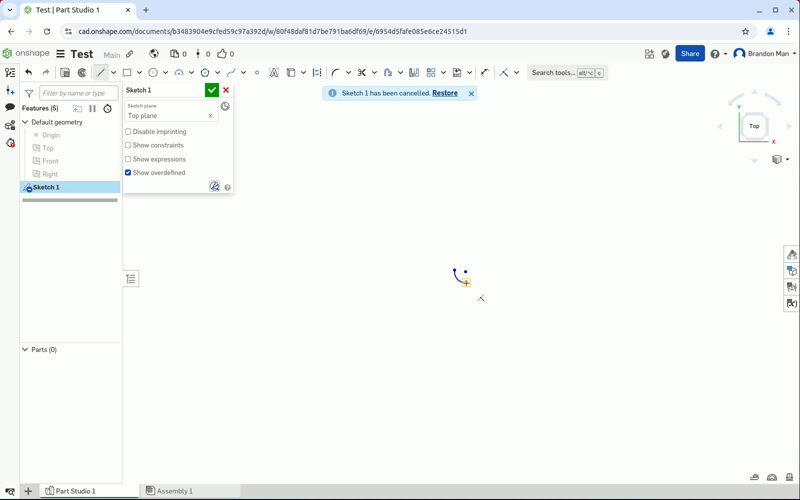
scroll(6)
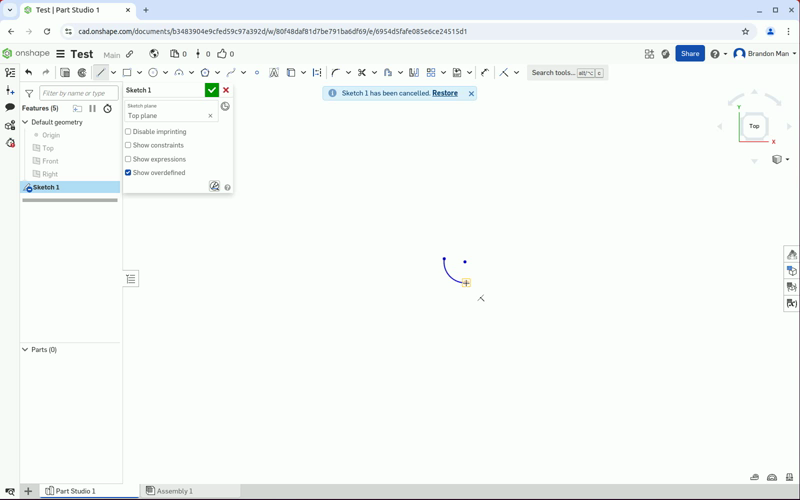
scroll(6)
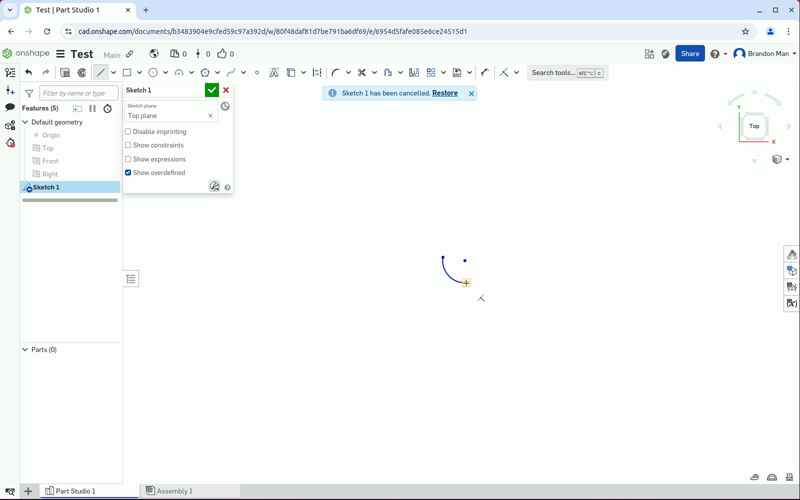
scroll(6)
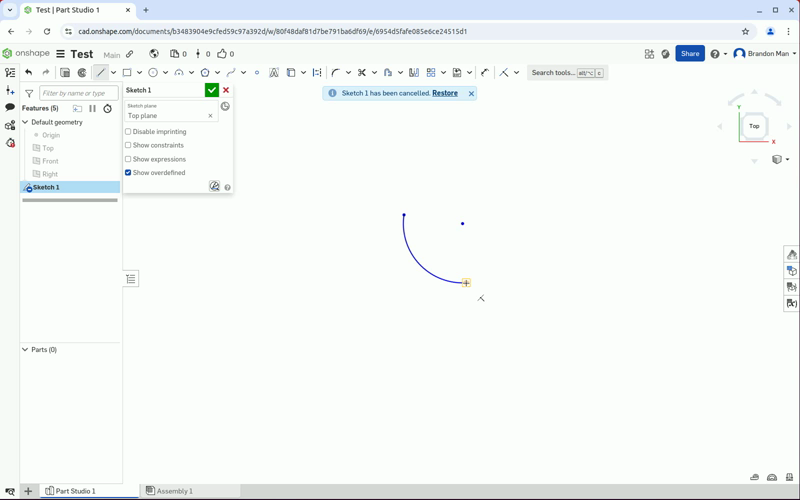
click(466, 282)
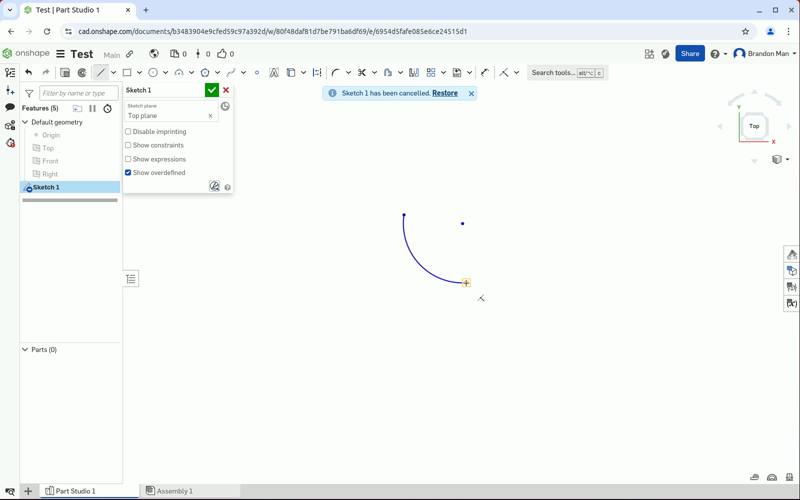
scroll(-6)
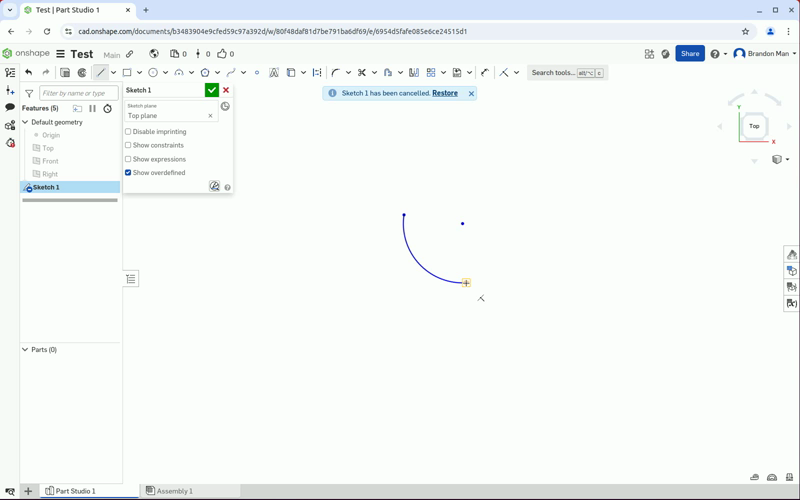
scroll(-6)
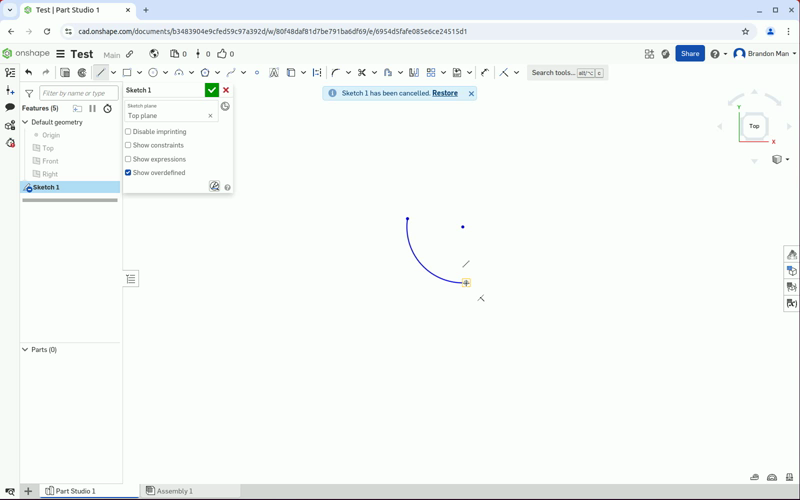
scroll(-6)
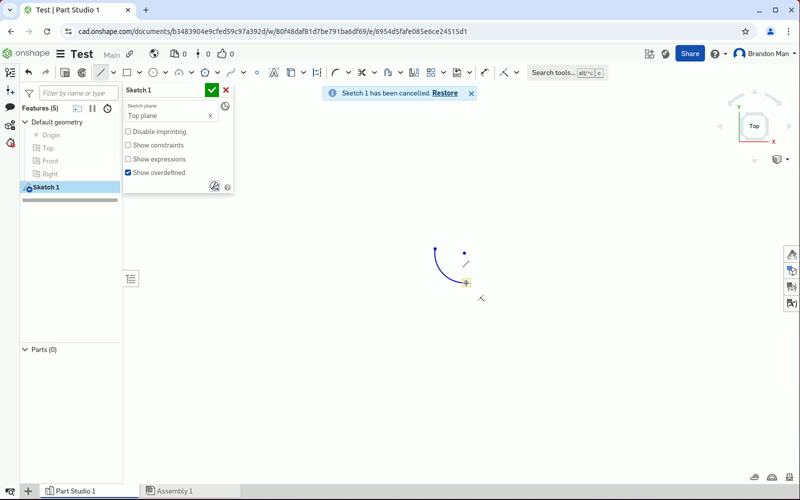
scroll(-6)
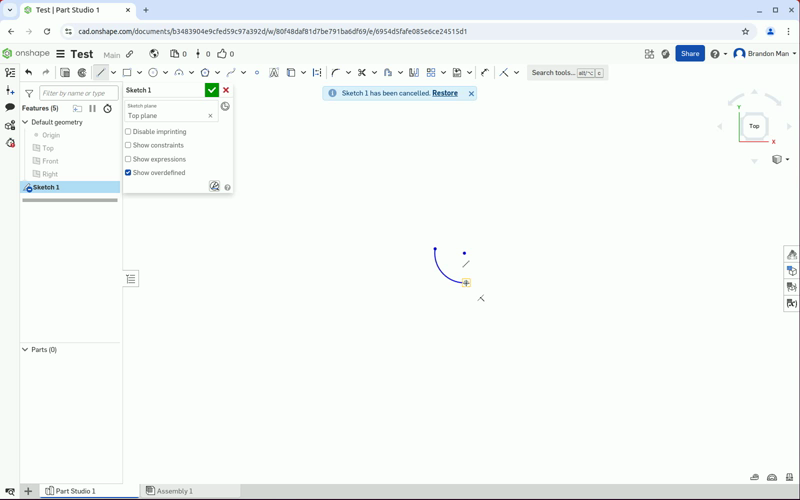
scroll(-6)
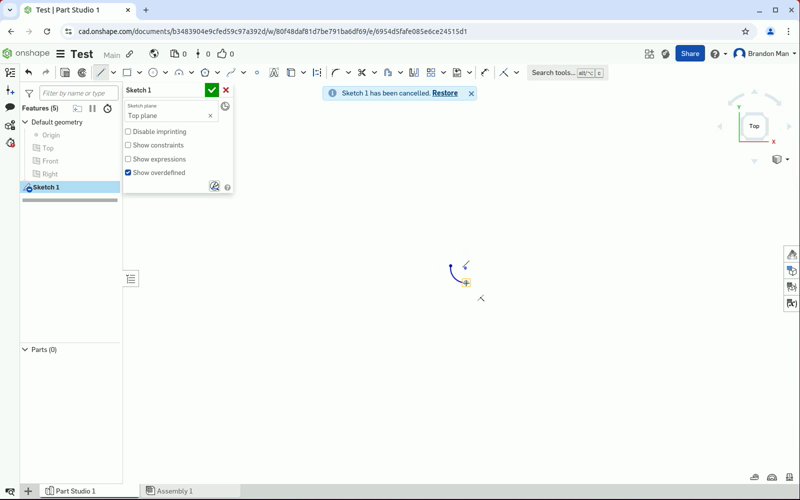
scroll(-6)
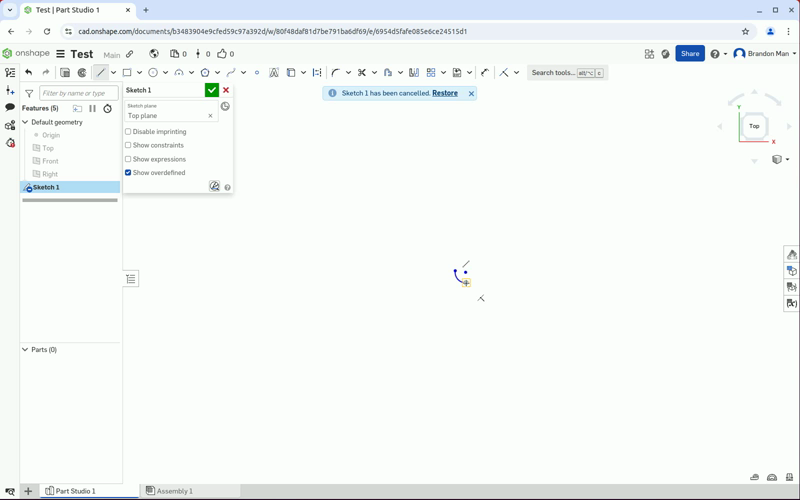
scroll(-6)
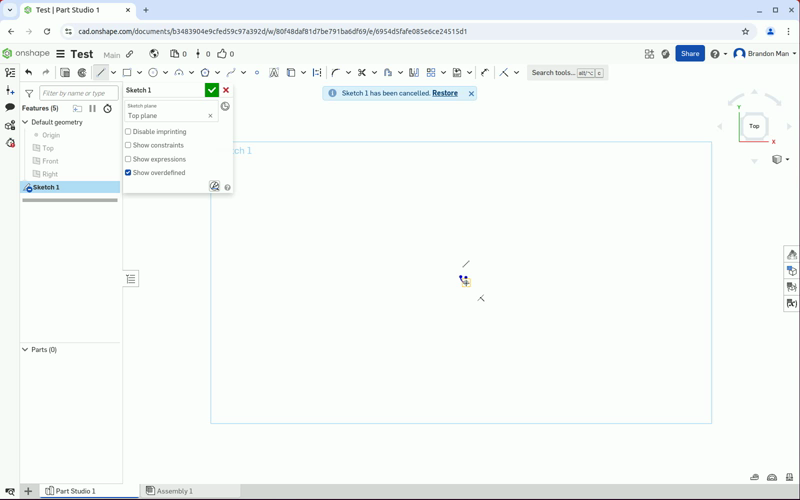
key_down(shift)
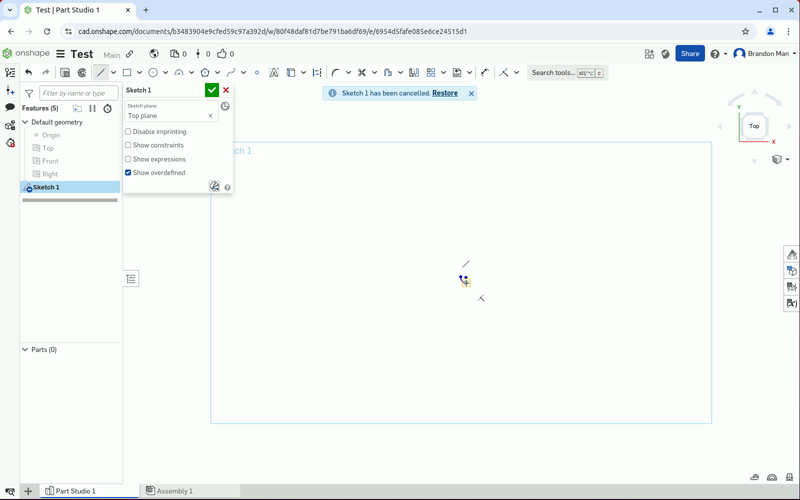
mouse_move(496, 282)
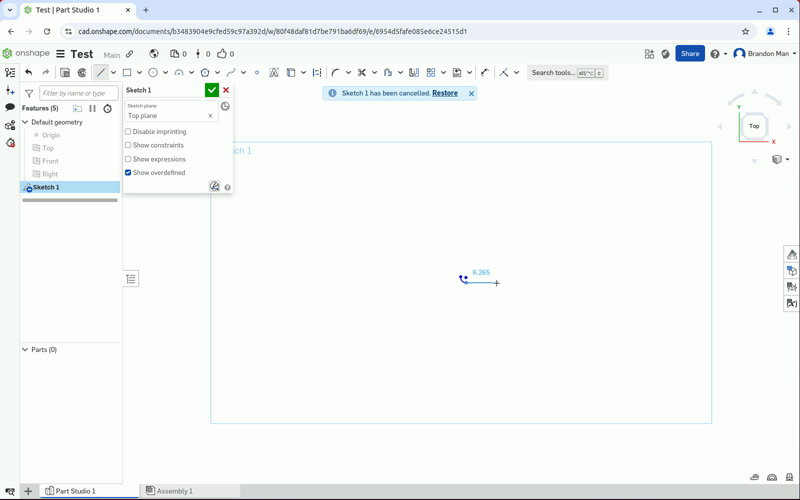
mouse_move(477, 282)
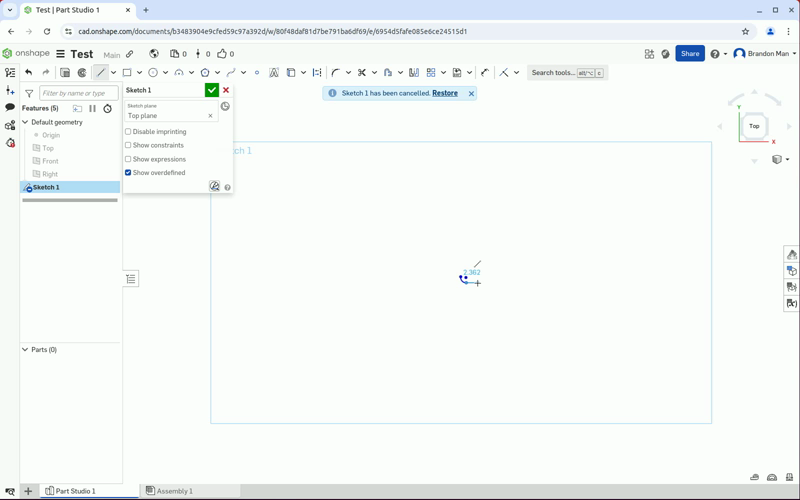
click(477, 282)
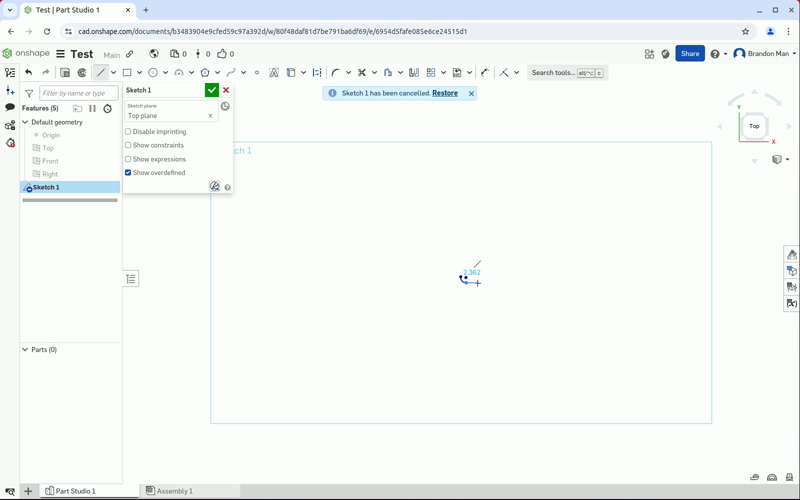
key_up(shift)
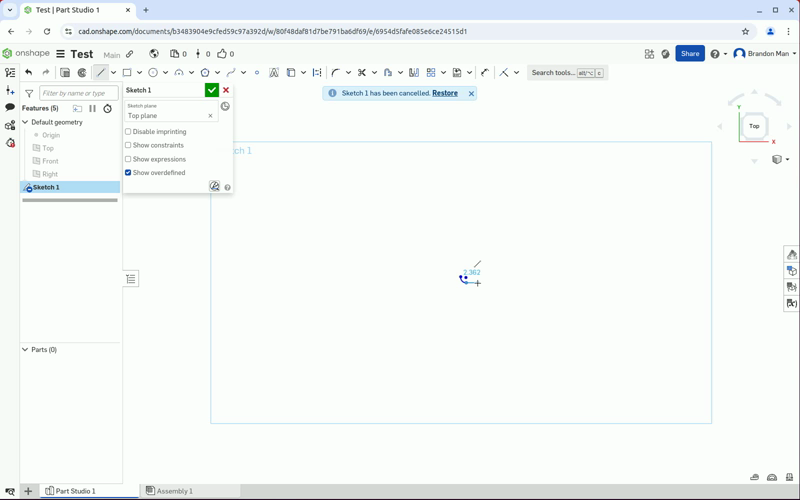
key(esc)
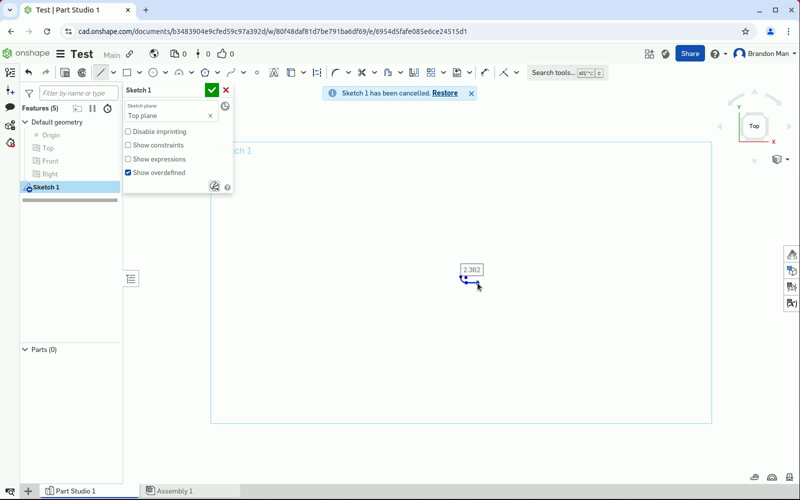
key(a)
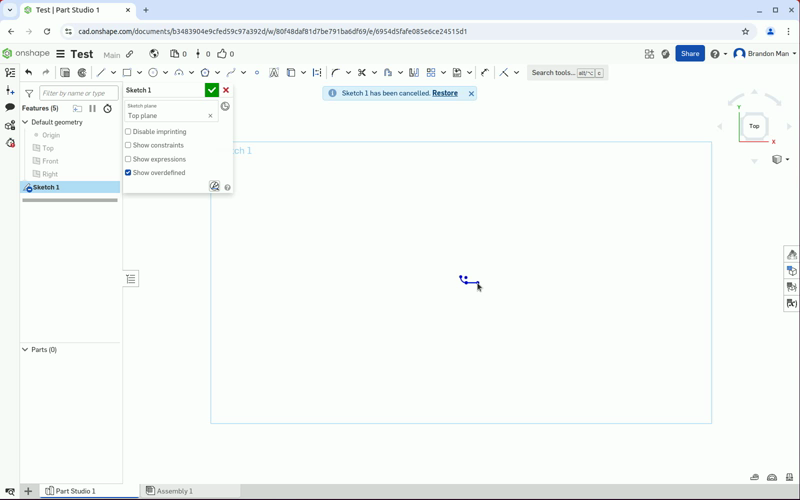
mouse_move(477, 282)
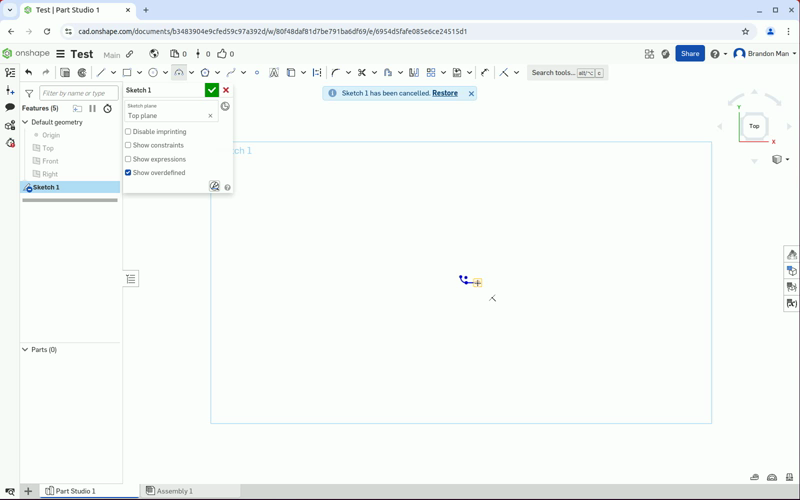
click(477, 282)
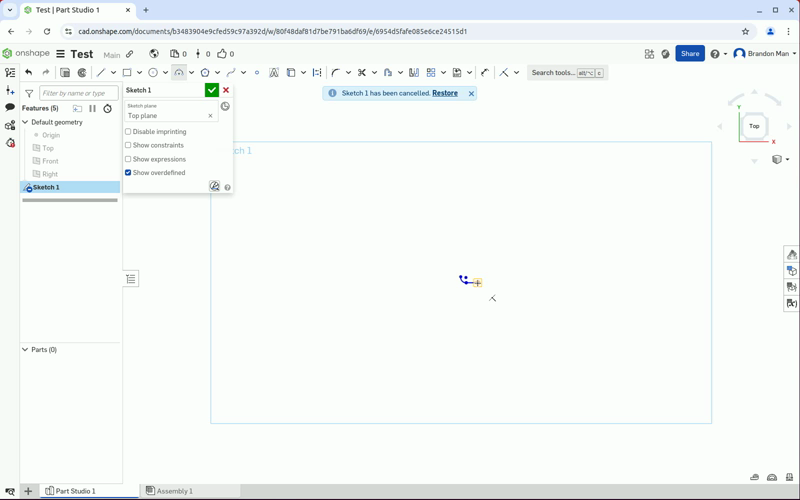
key_down(shift)
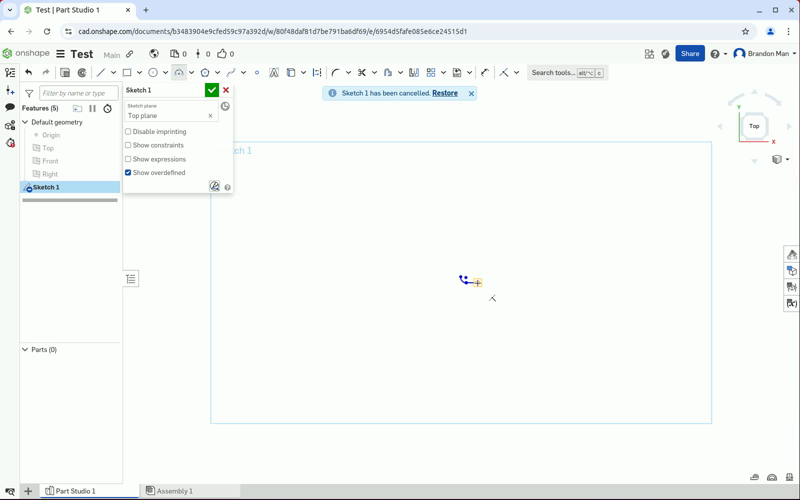
mouse_move(483, 276)
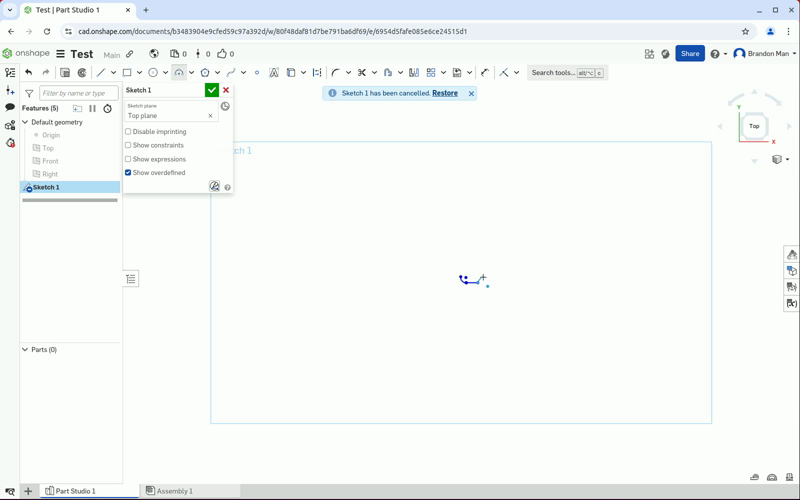
click(483, 276)
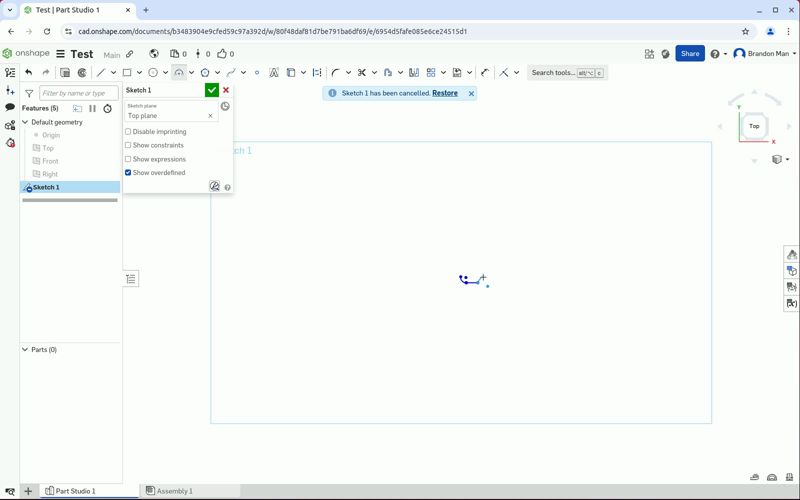
mouse_move(481, 281)
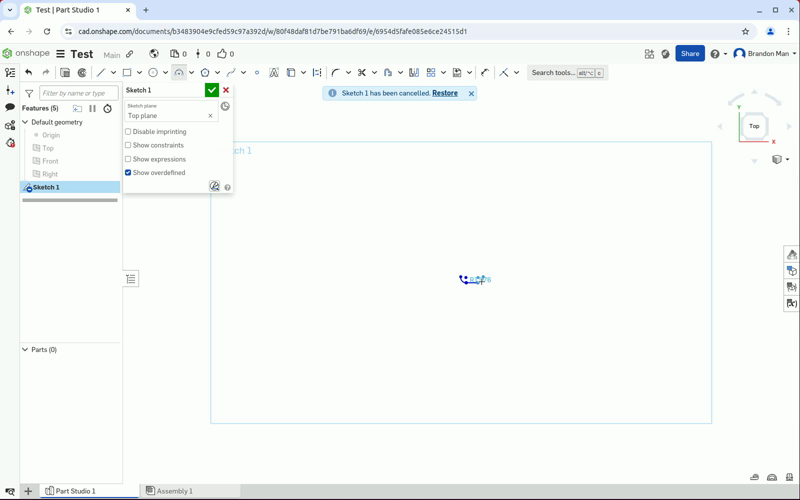
scroll(6)
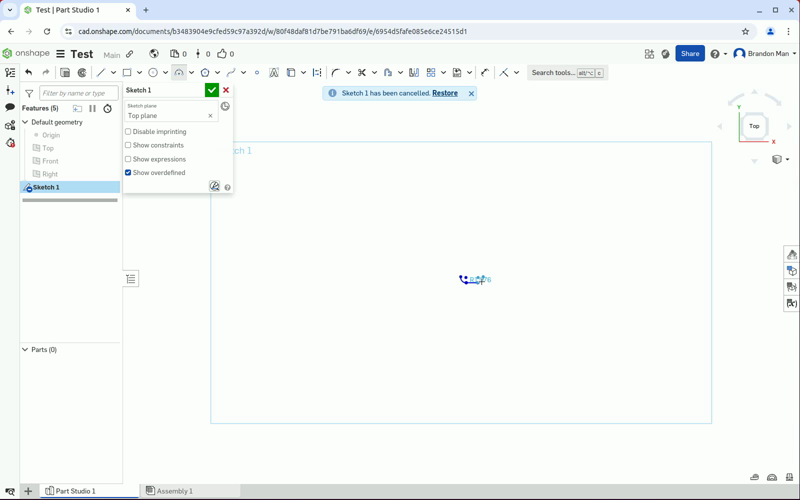
scroll(6)
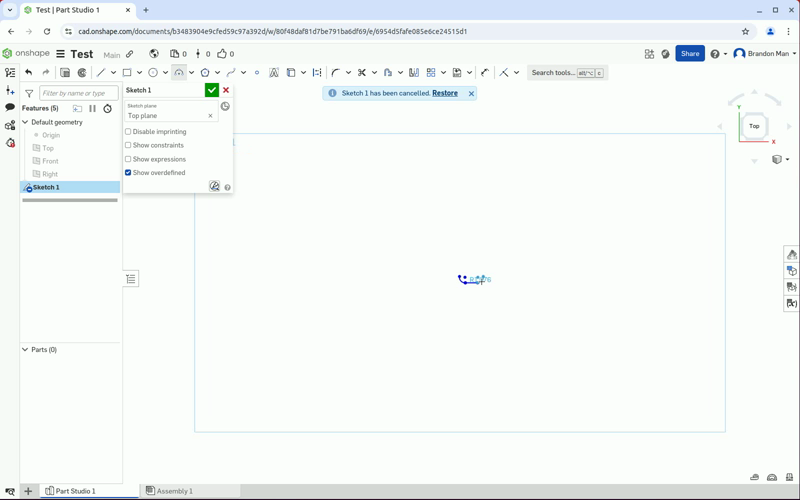
scroll(6)
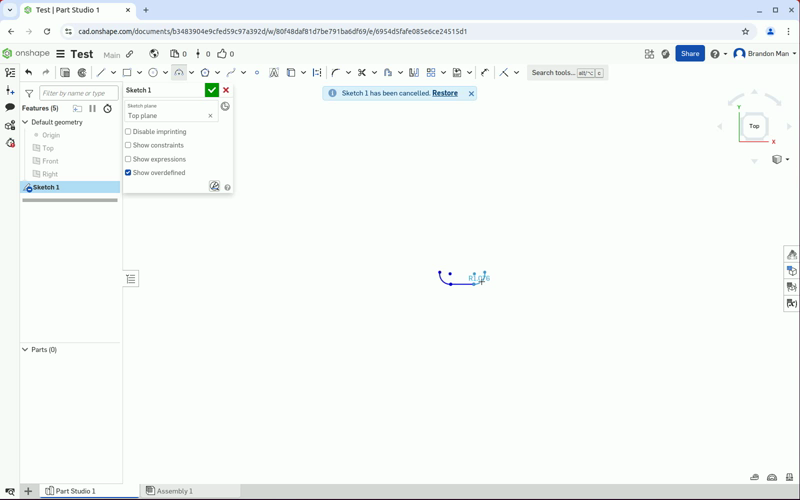
scroll(6)
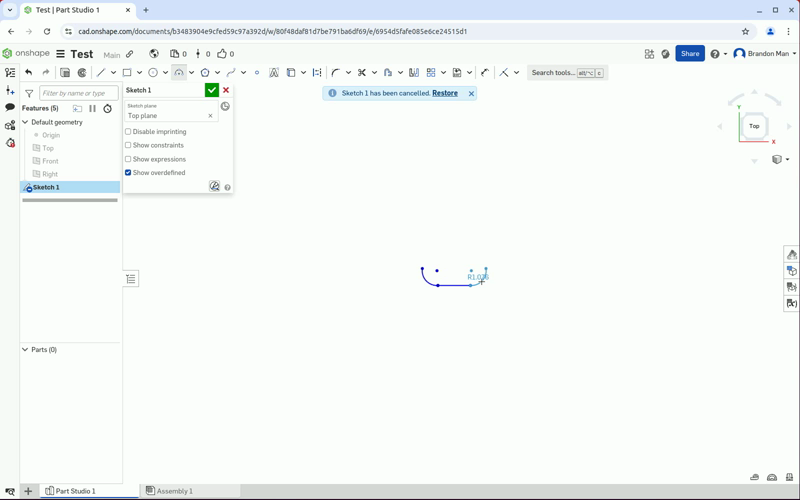
scroll(6)
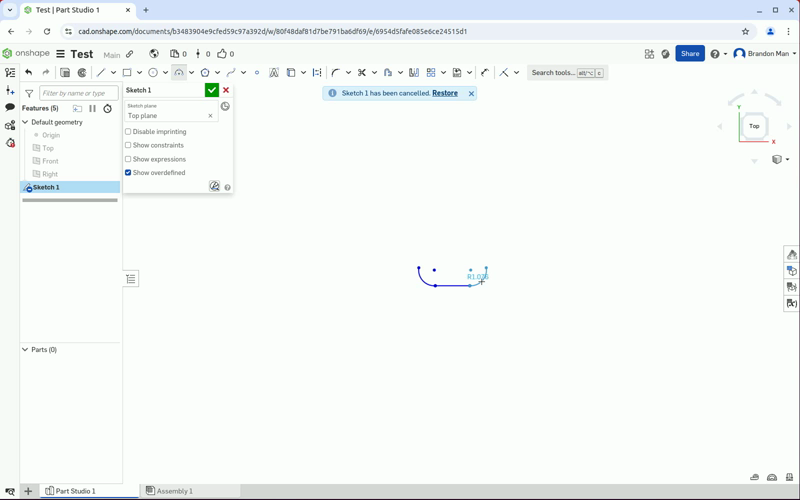
scroll(6)
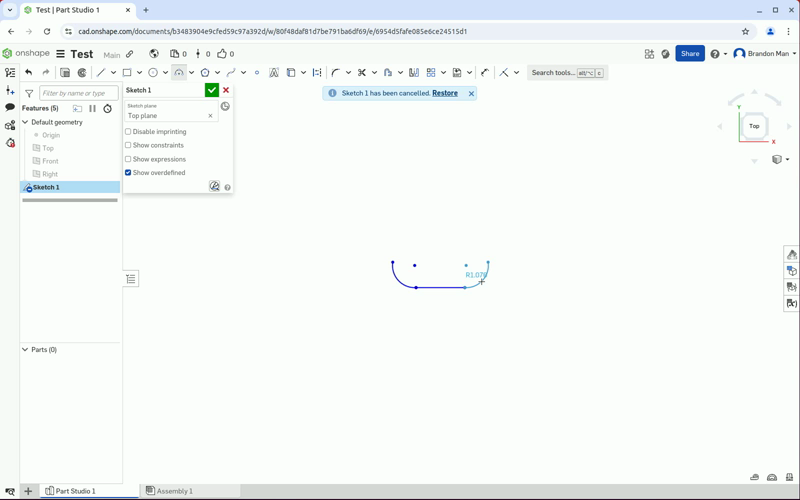
scroll(6)
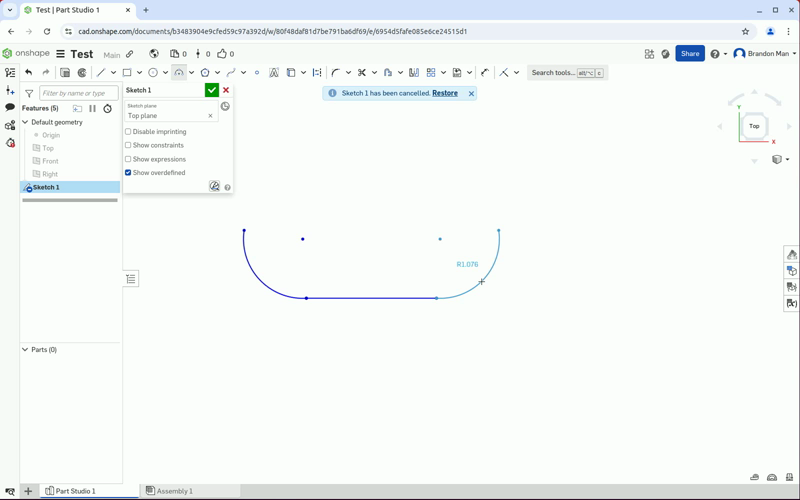
click(481, 281)
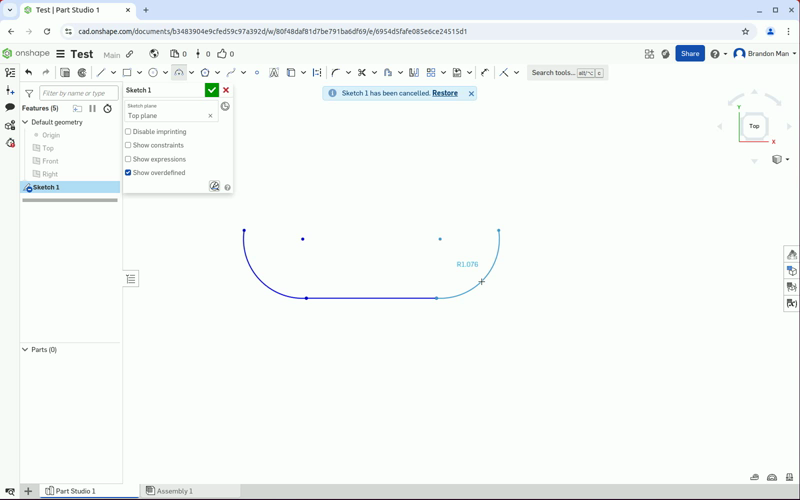
scroll(-6)
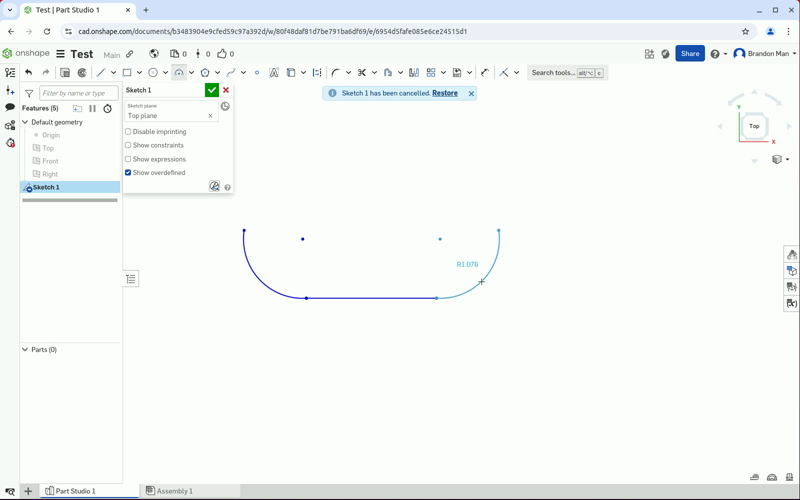
scroll(-6)
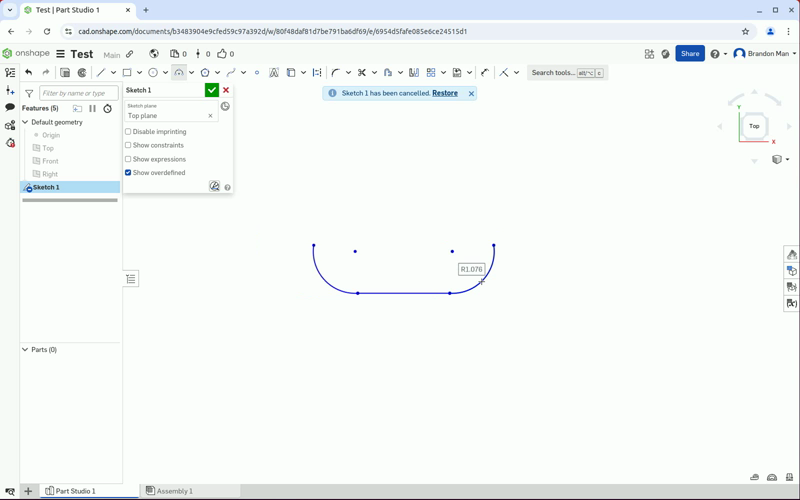
scroll(-6)
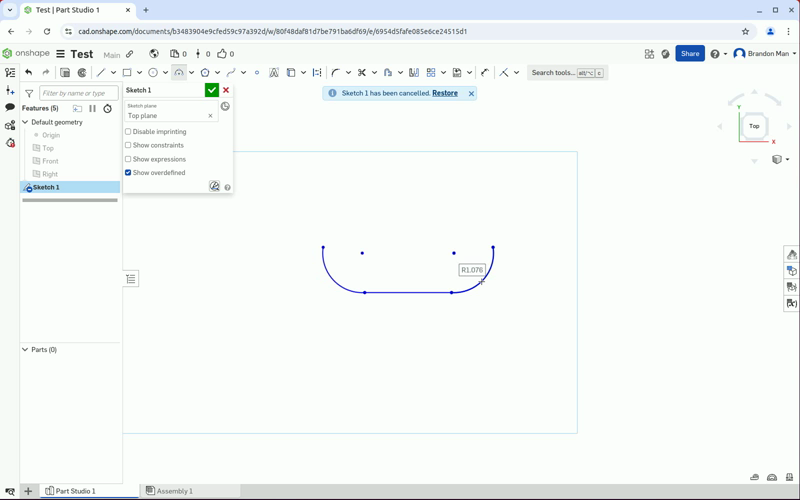
scroll(-6)
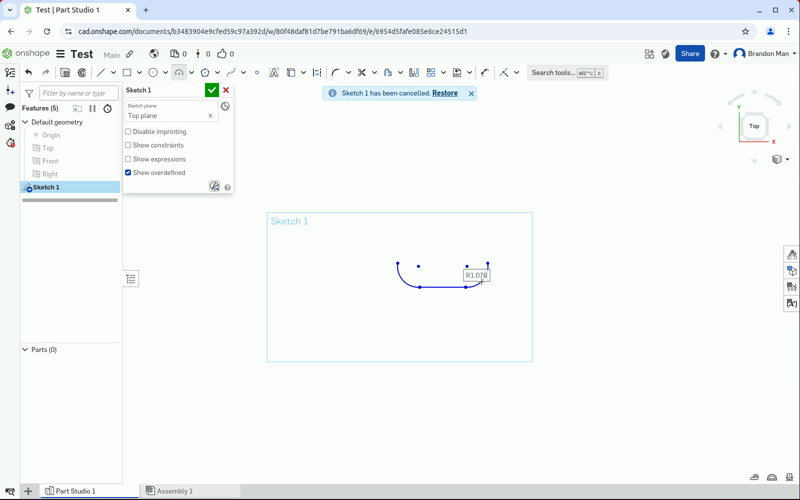
scroll(-6)
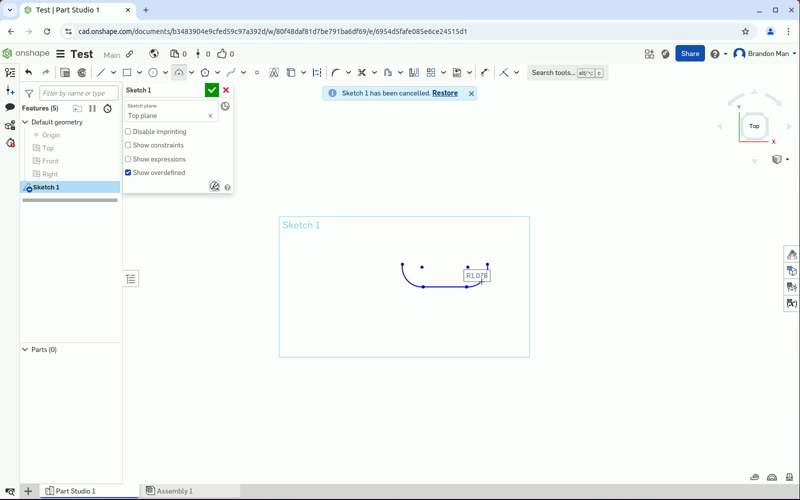
scroll(-6)
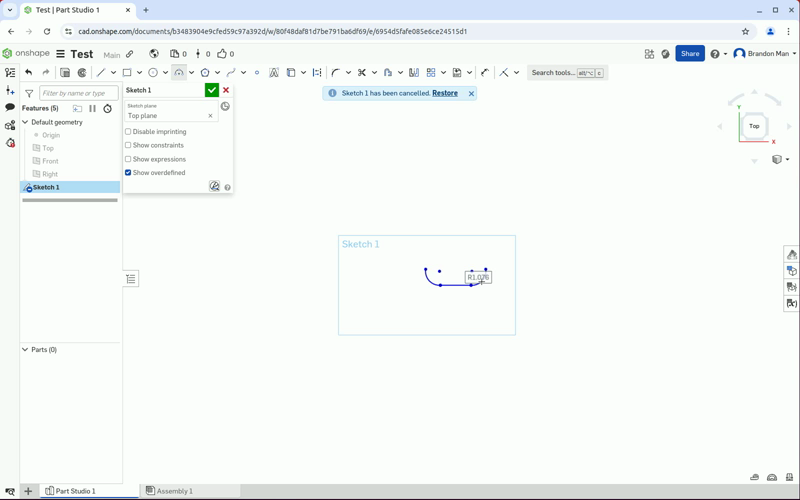
scroll(-6)
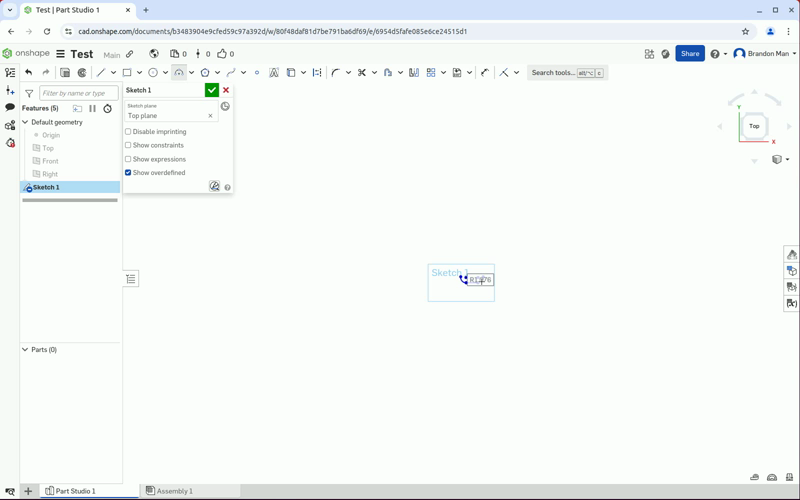
key_up(shift)
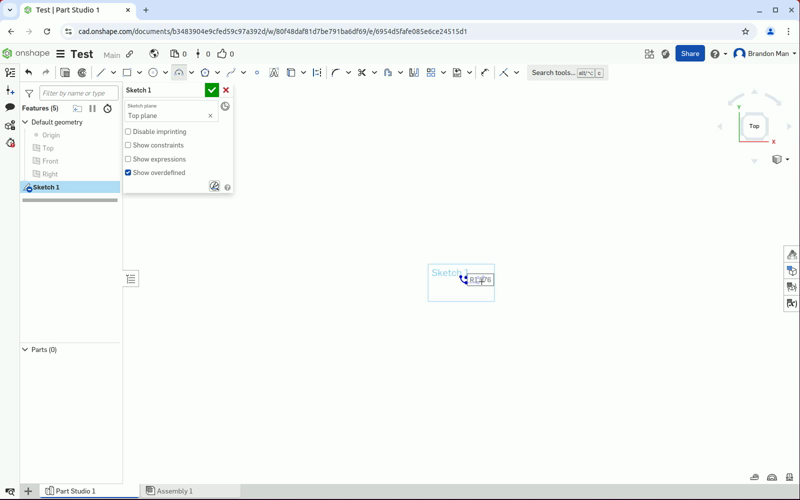
key(esc)
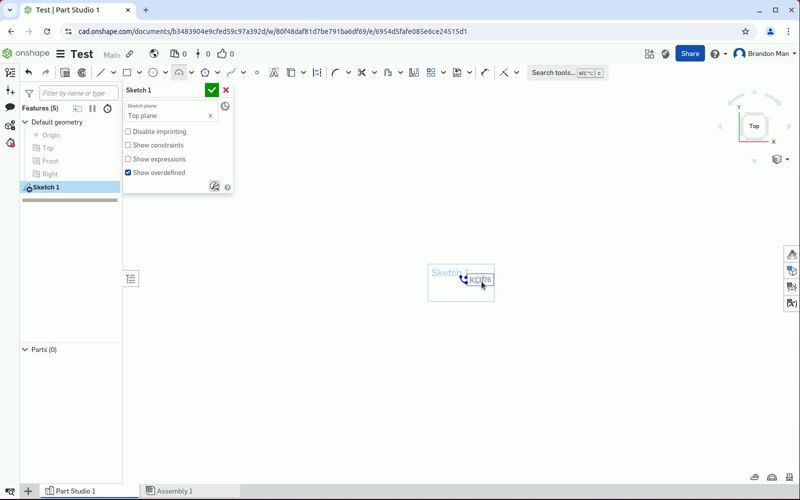
key(l)
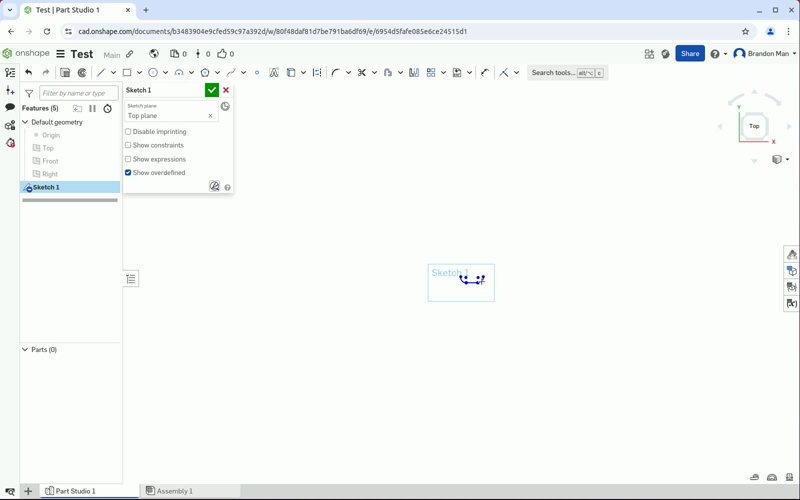
mouse_move(483, 276)
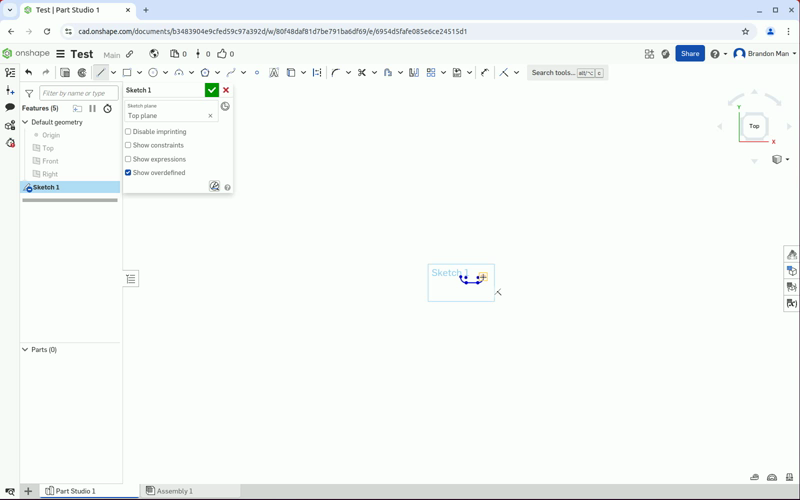
click(483, 276)
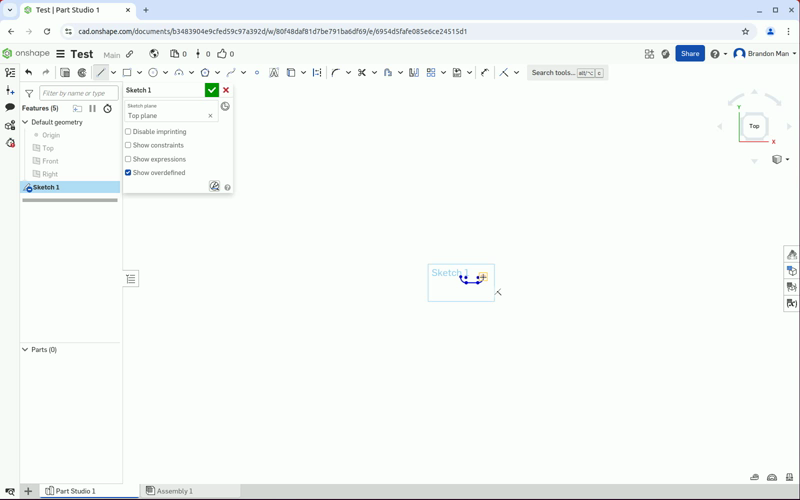
key_down(shift)
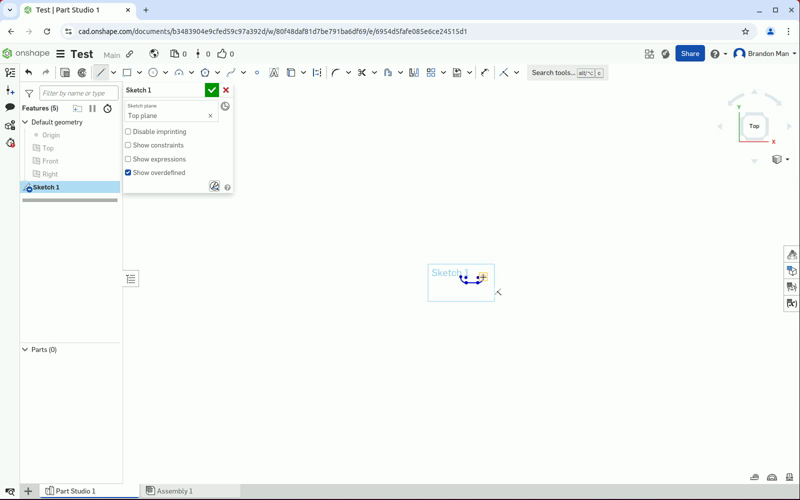
mouse_move(483, 176)
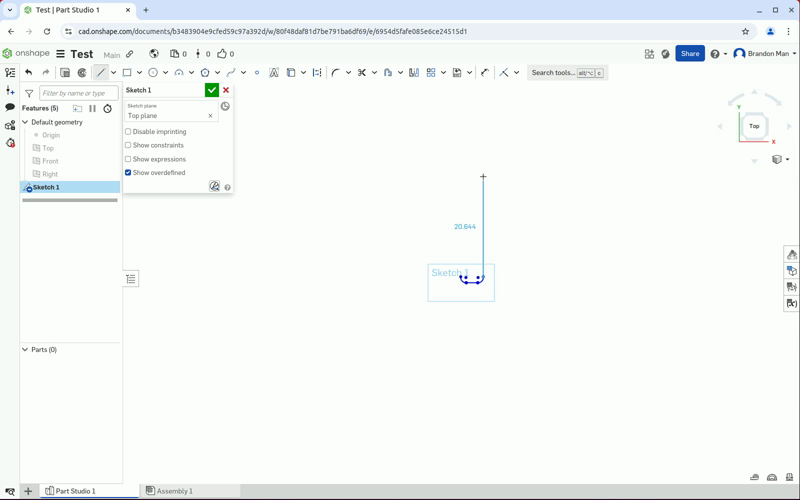
click(483, 176)
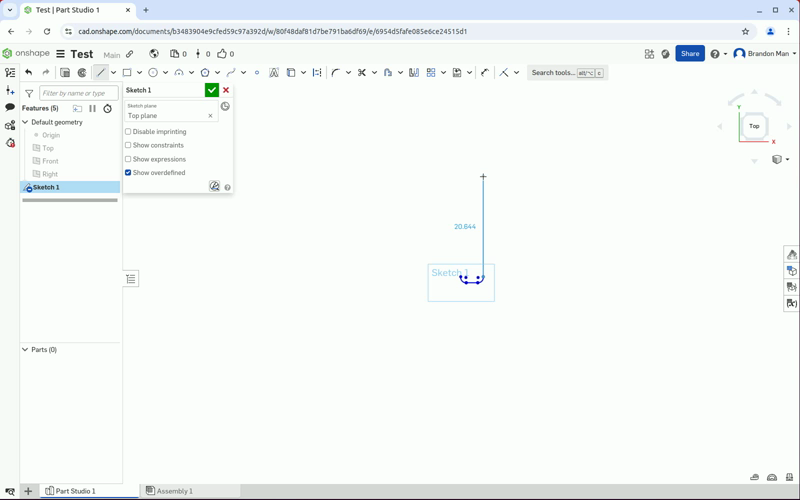
key_up(shift)
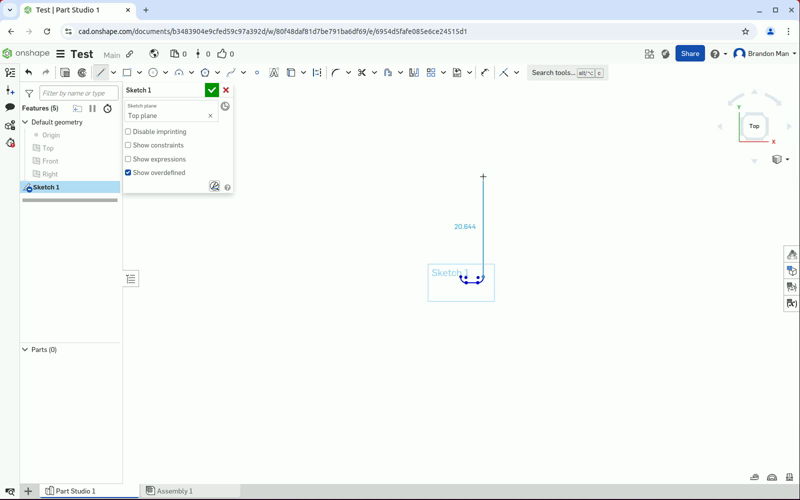
key(esc)
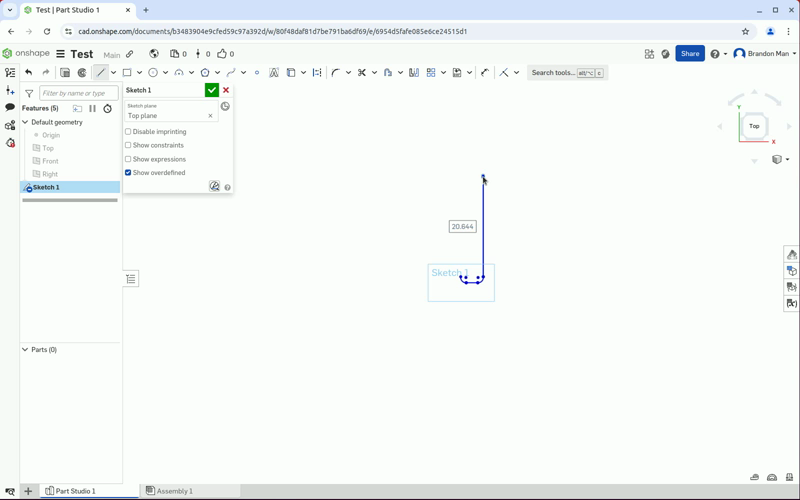
key(a)
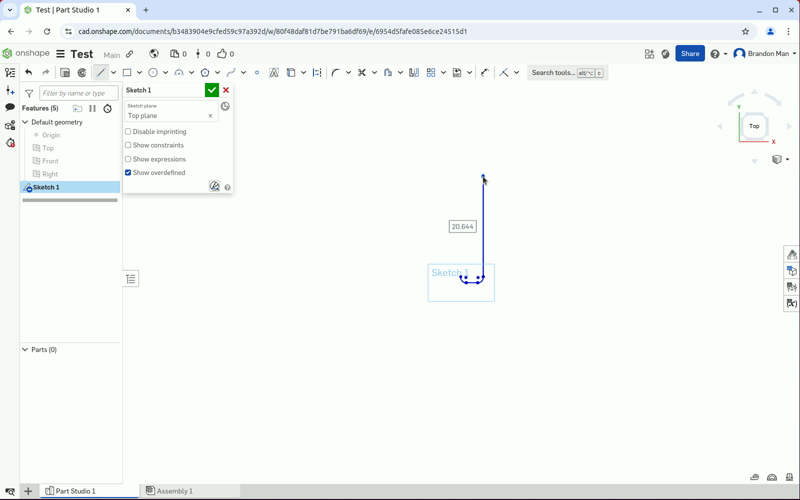
mouse_move(483, 176)
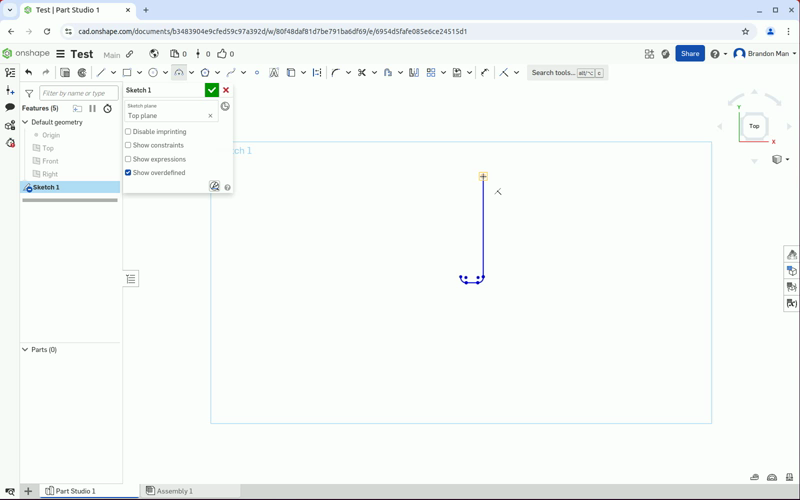
click(483, 176)
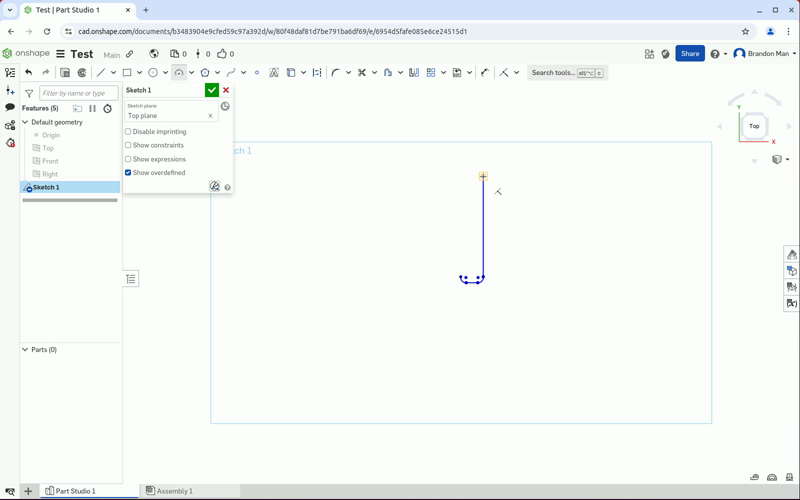
key_down(shift)
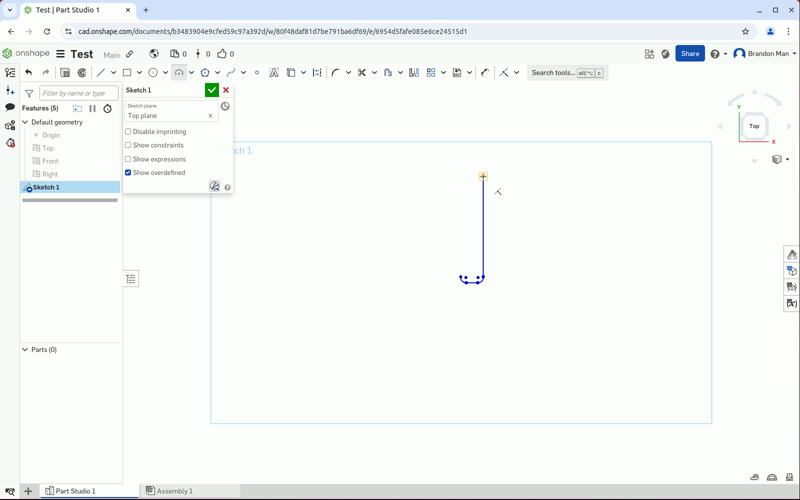
mouse_move(477, 170)
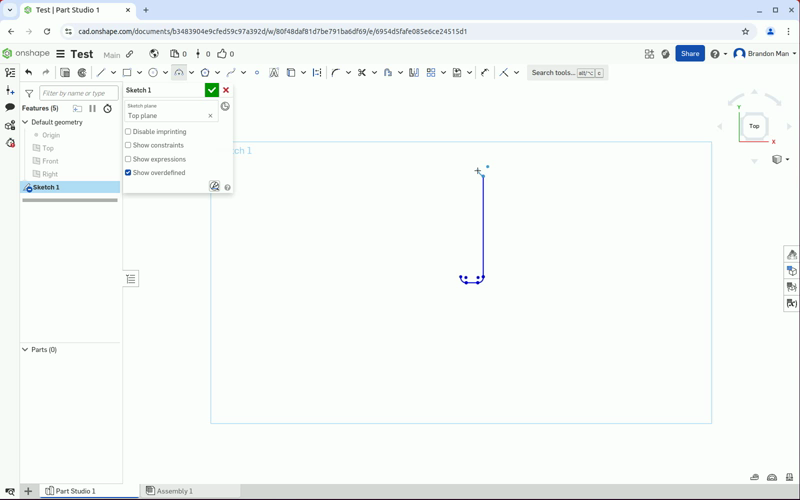
click(477, 170)
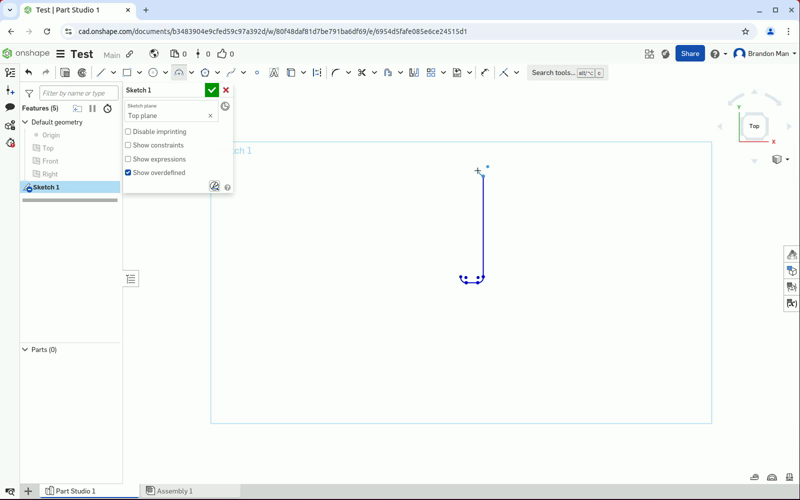
mouse_move(481, 171)
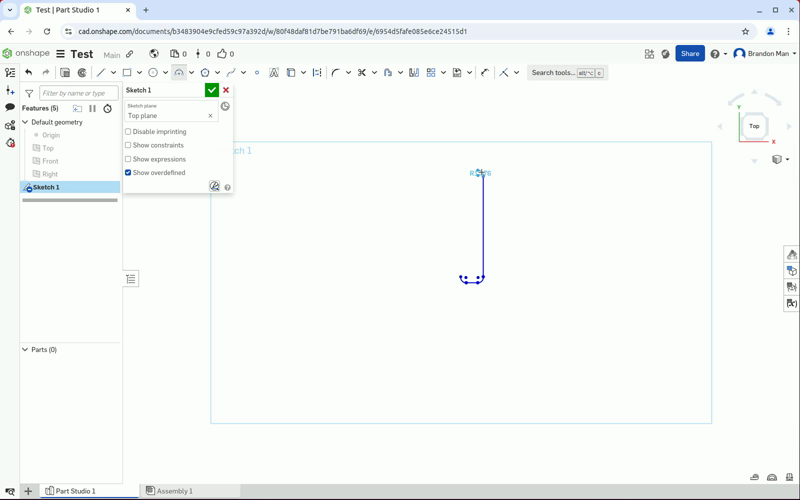
click(481, 171)
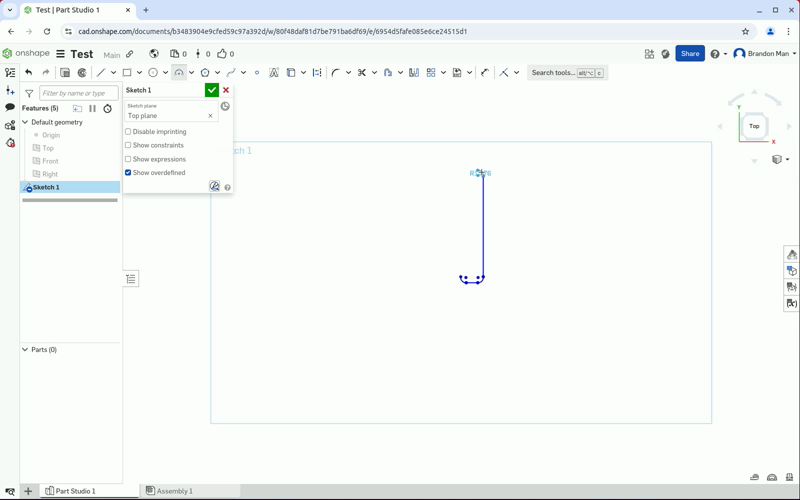
key_up(shift)
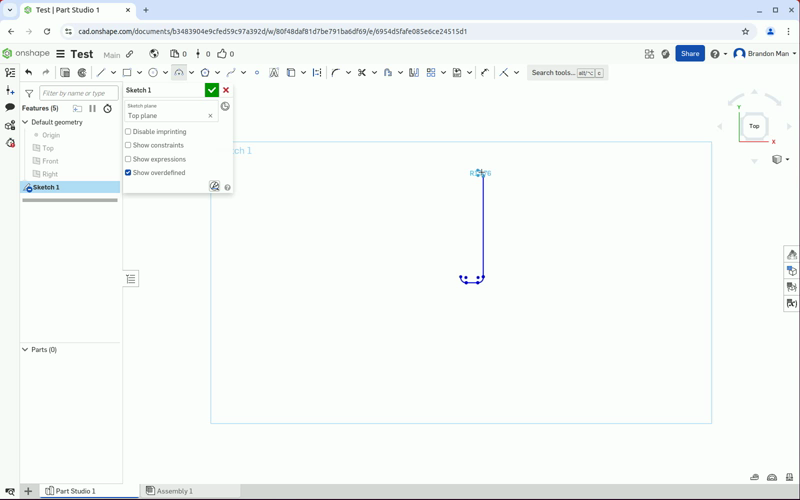
key(esc)
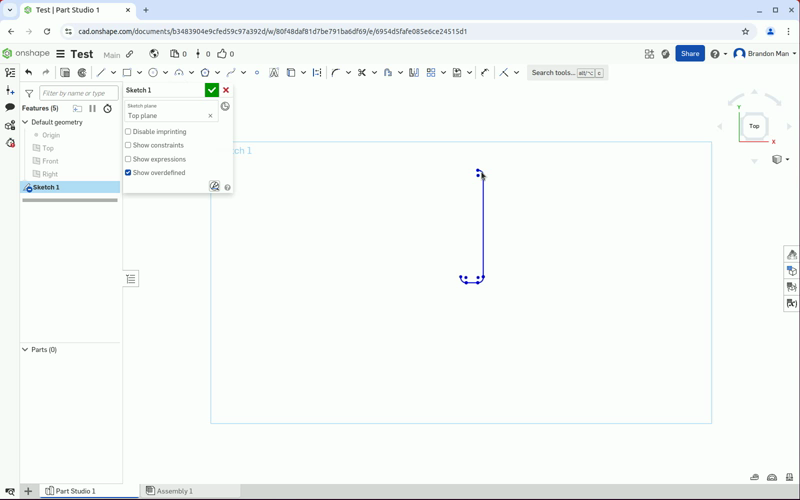
key(l)
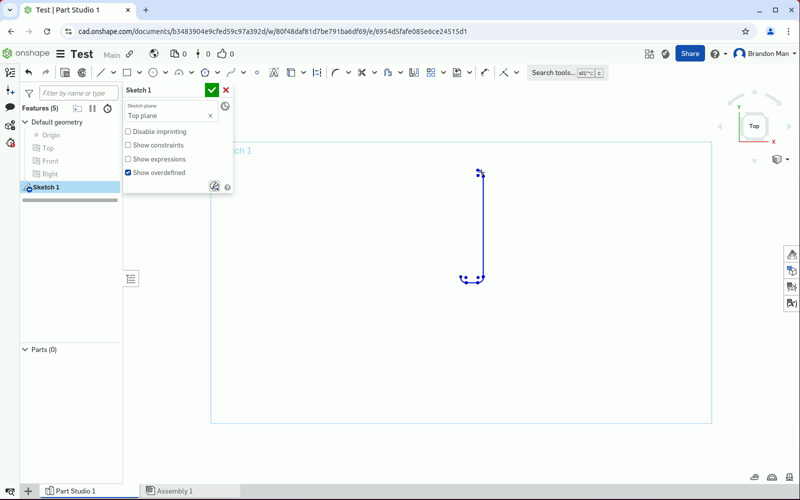
mouse_move(477, 170)
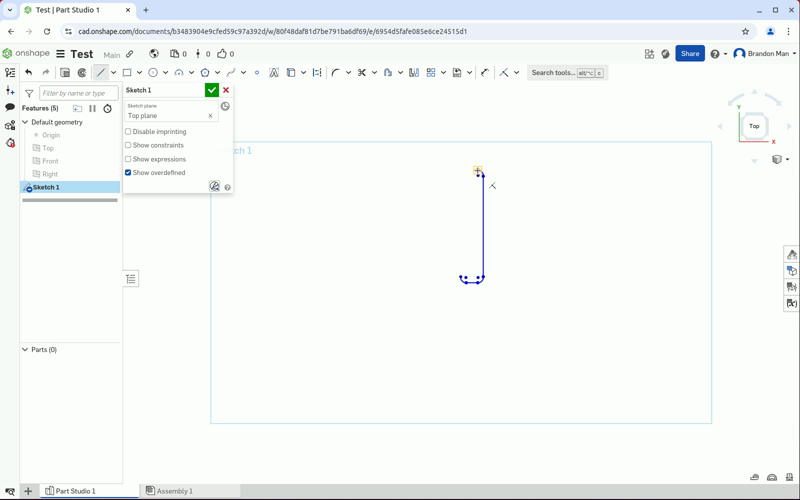
scroll(6)
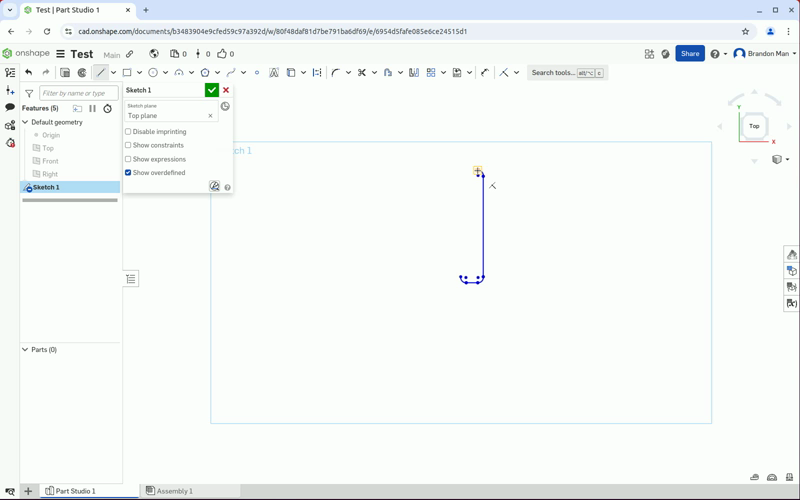
scroll(6)
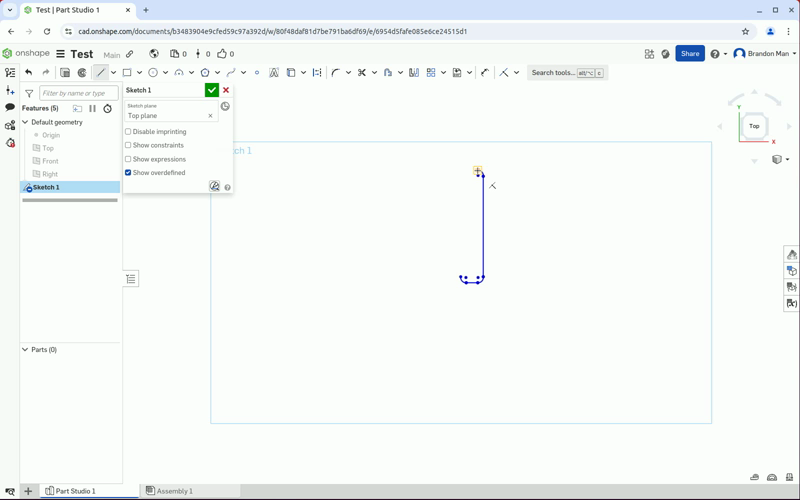
scroll(6)
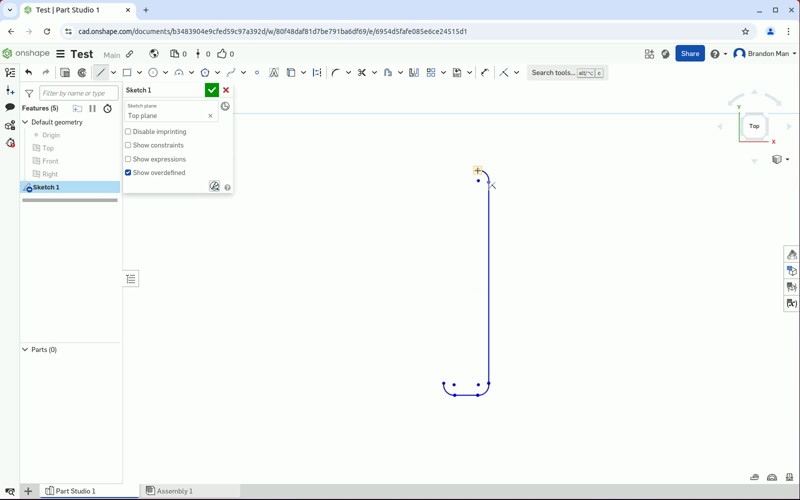
scroll(6)
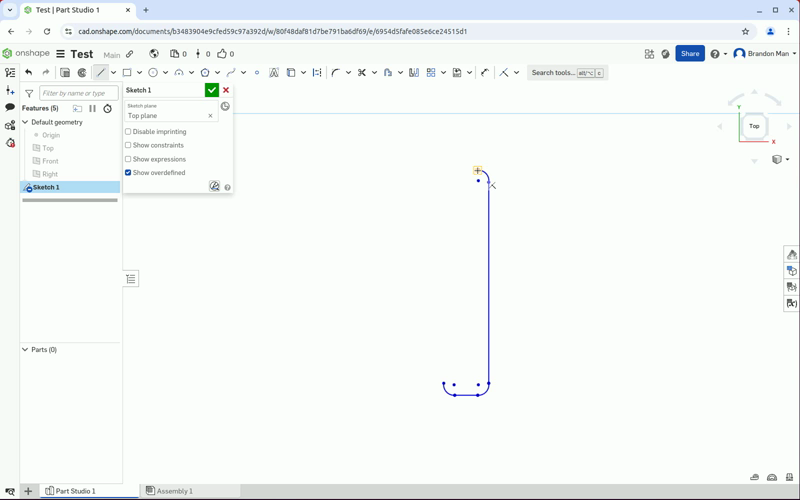
scroll(6)
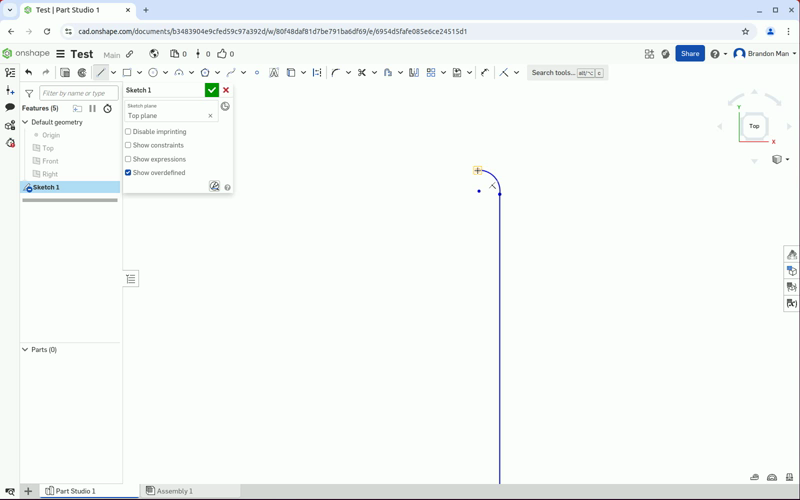
scroll(6)
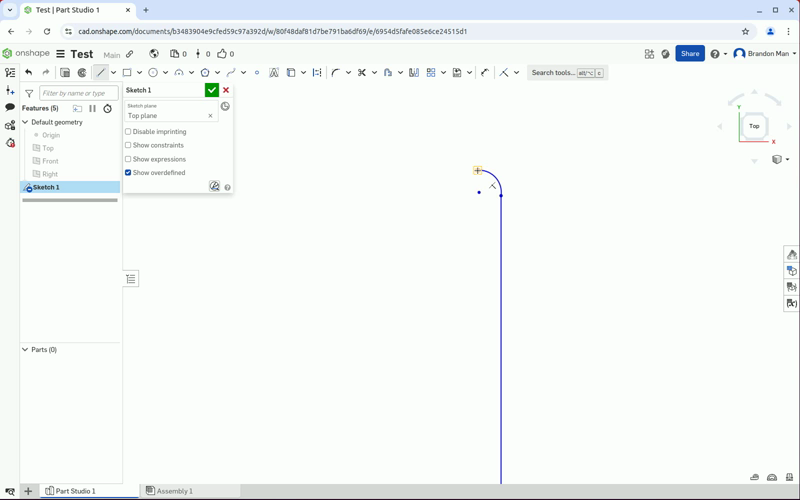
scroll(6)
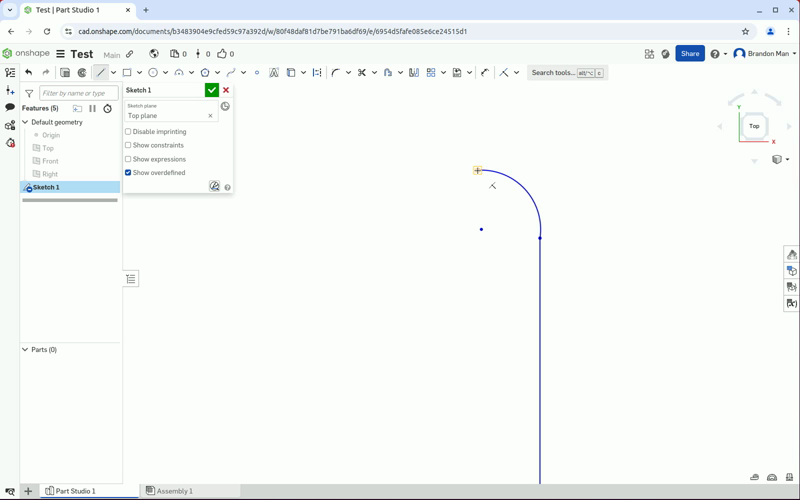
click(477, 170)
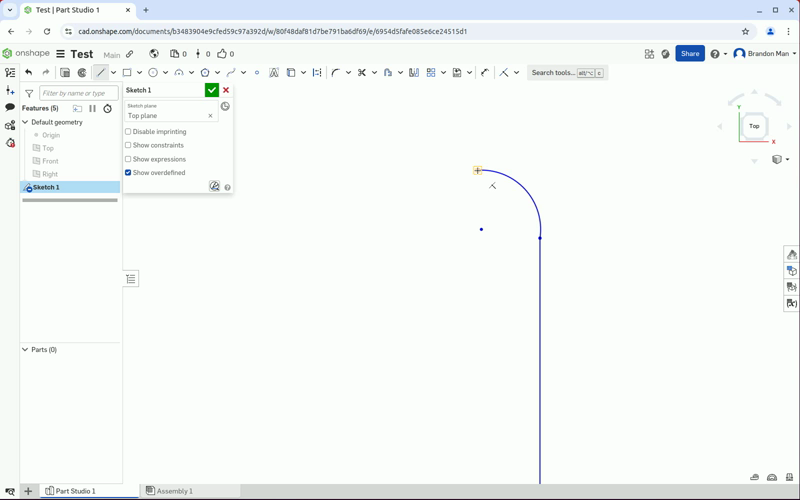
scroll(-6)
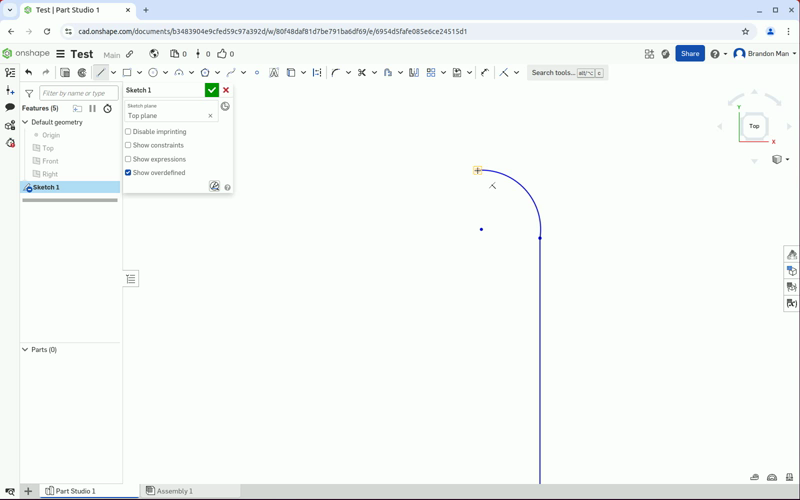
scroll(-6)
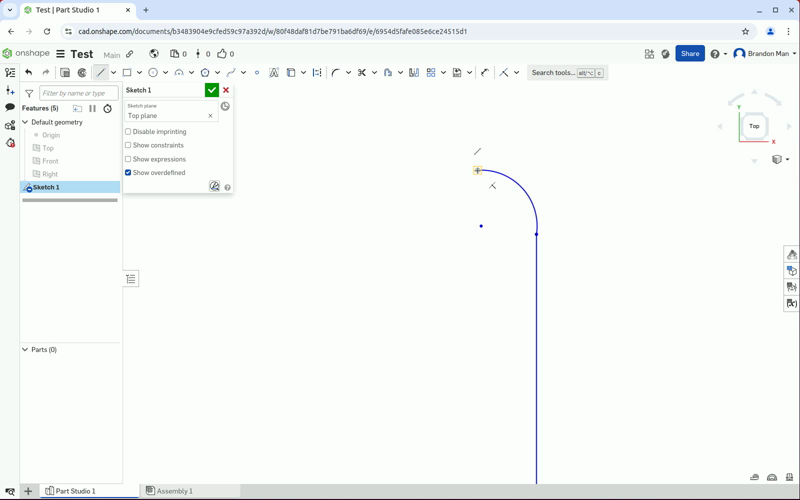
scroll(-6)
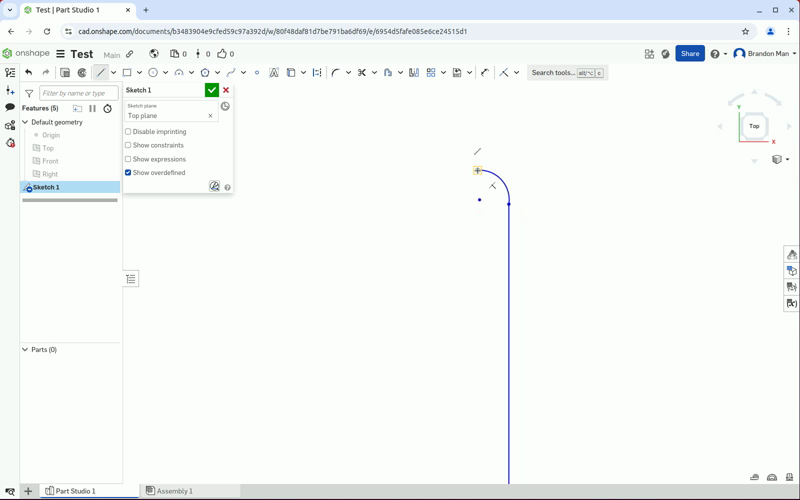
scroll(-6)
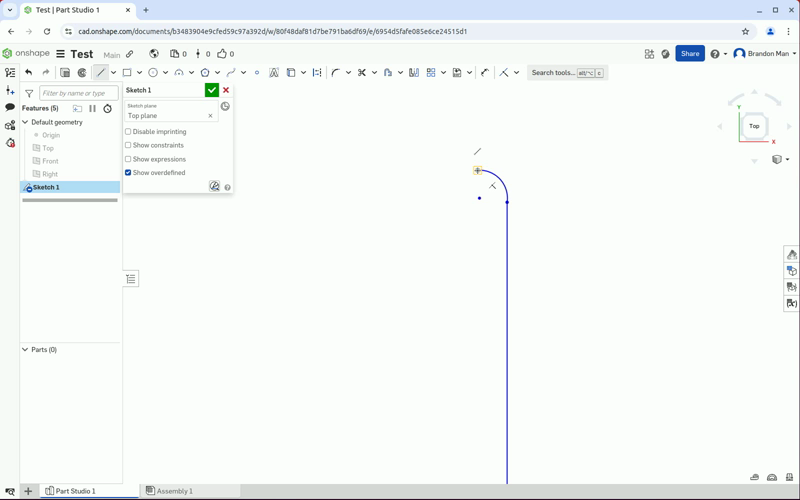
scroll(-6)
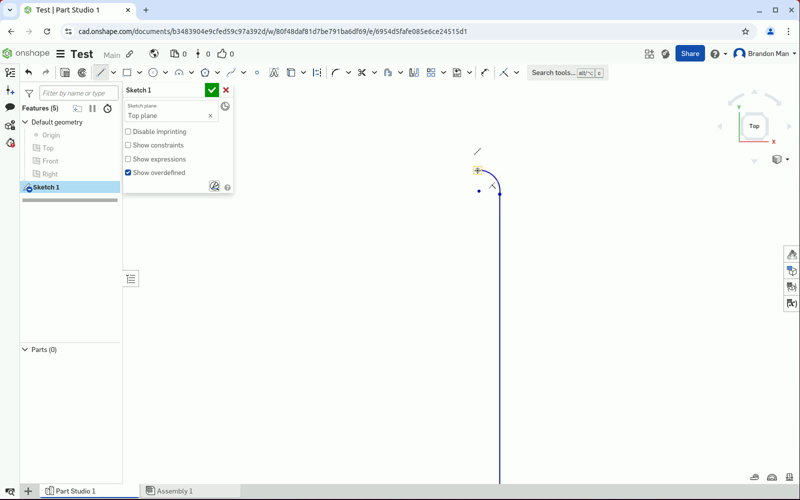
scroll(-6)
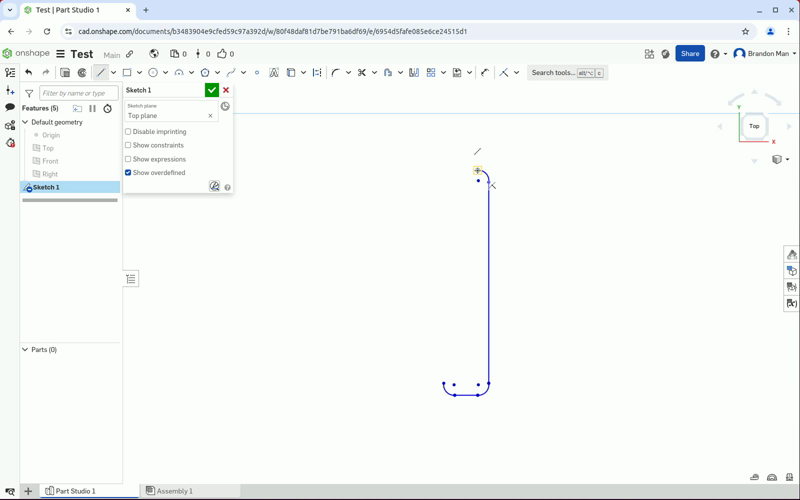
scroll(-6)
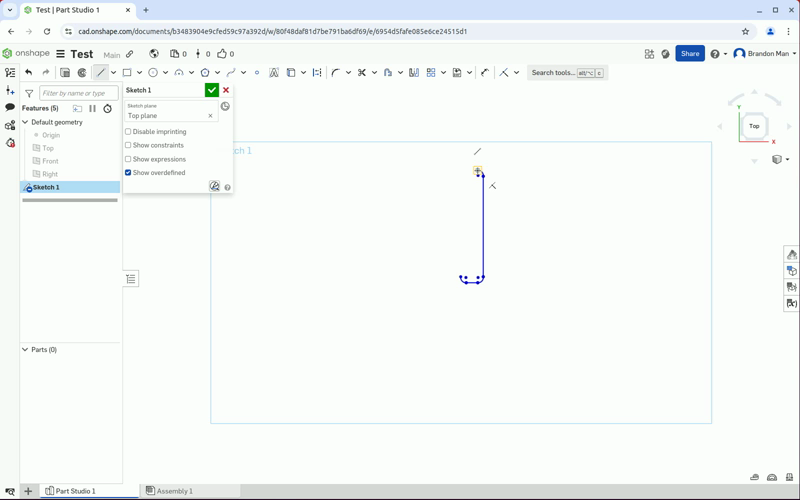
key_down(shift)
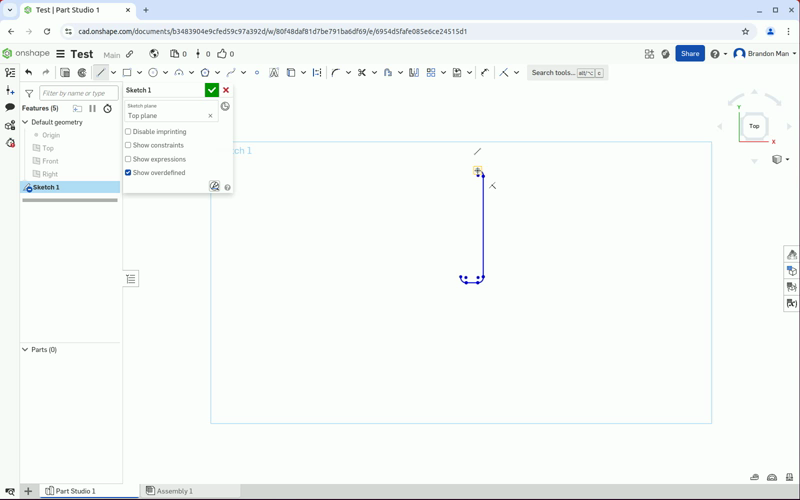
mouse_move(507, 170)
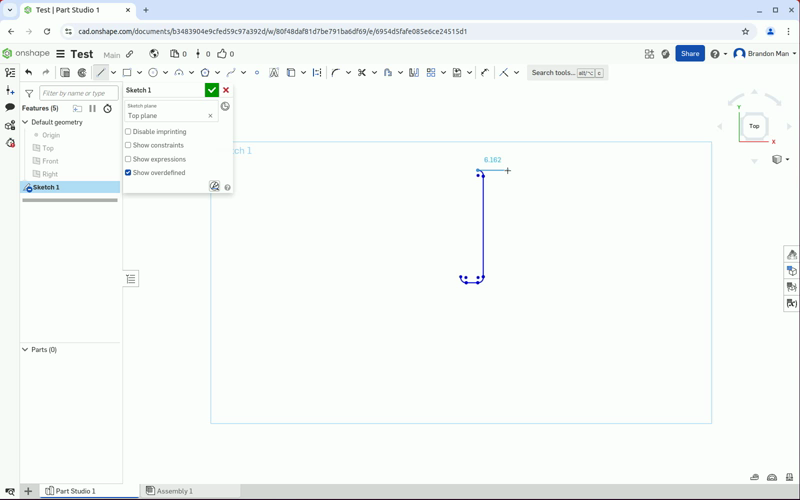
mouse_move(466, 170)
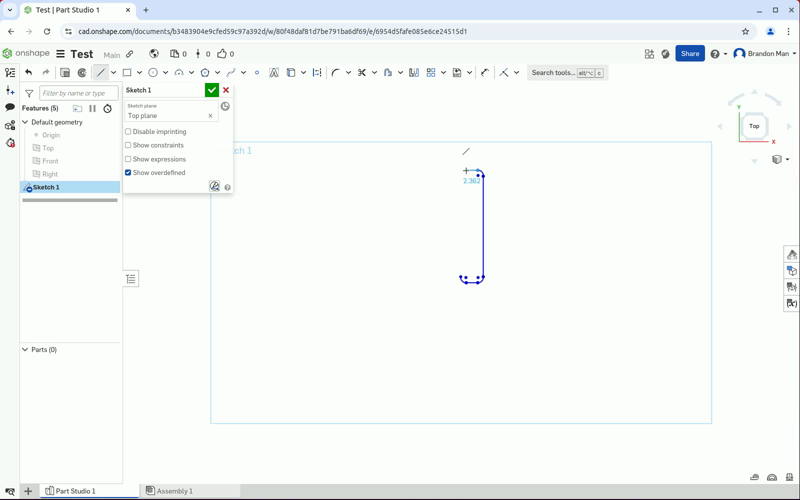
click(466, 170)
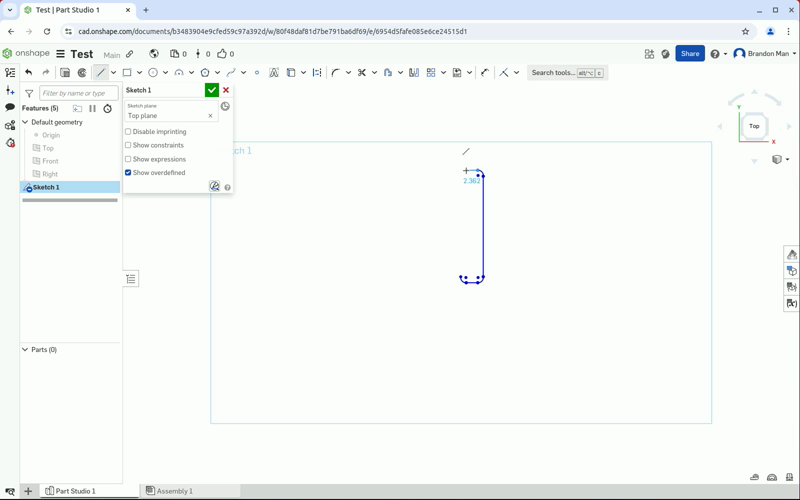
key_up(shift)
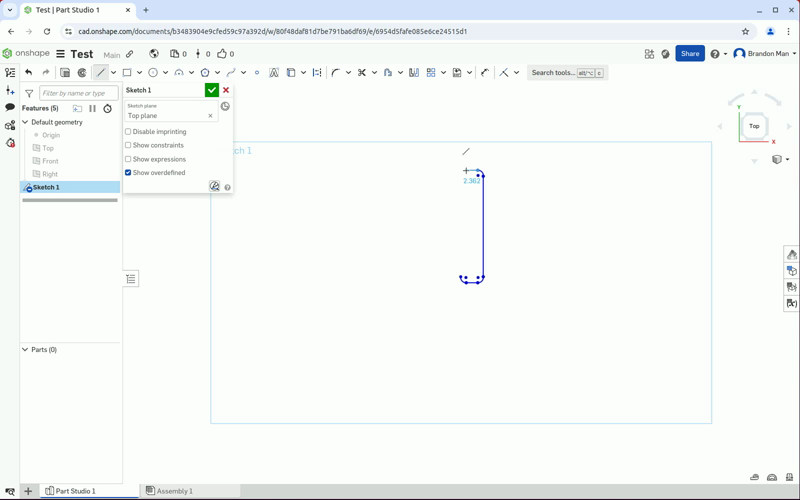
key(esc)
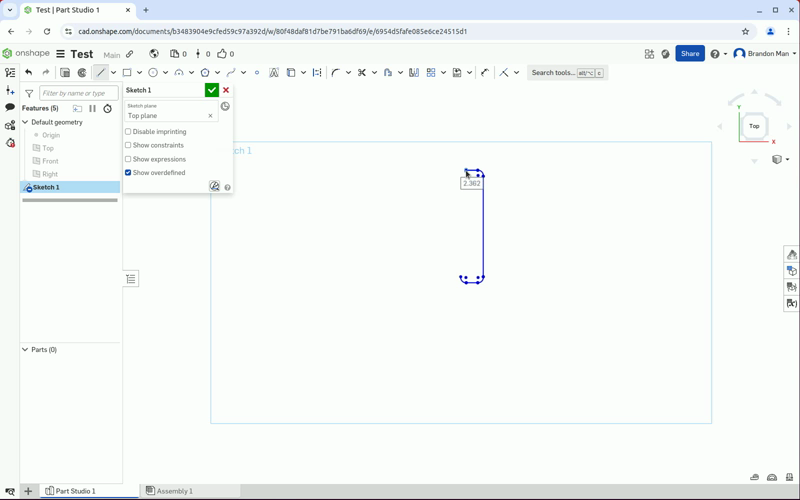
key(a)
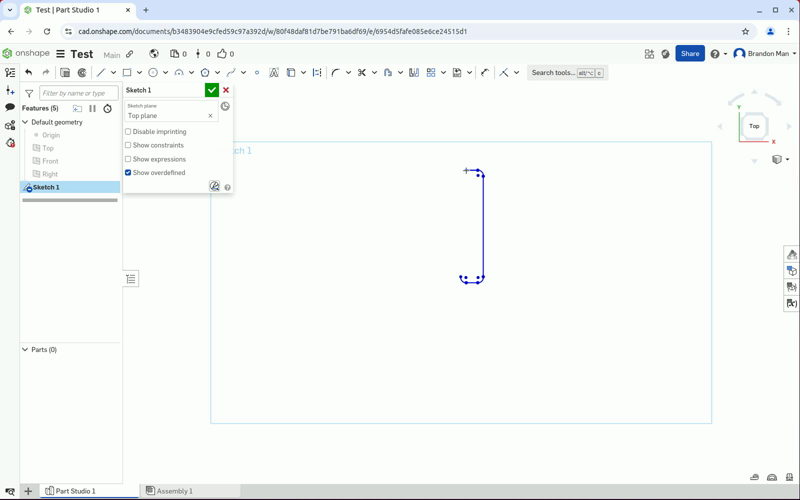
mouse_move(466, 170)
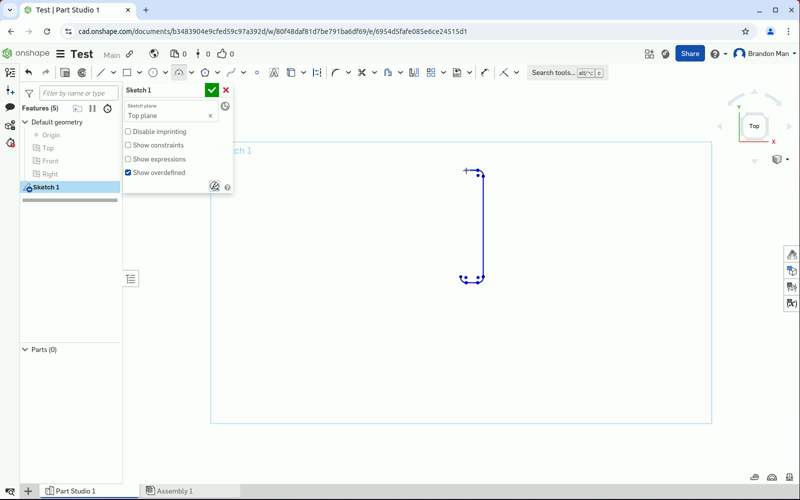
click(466, 170)
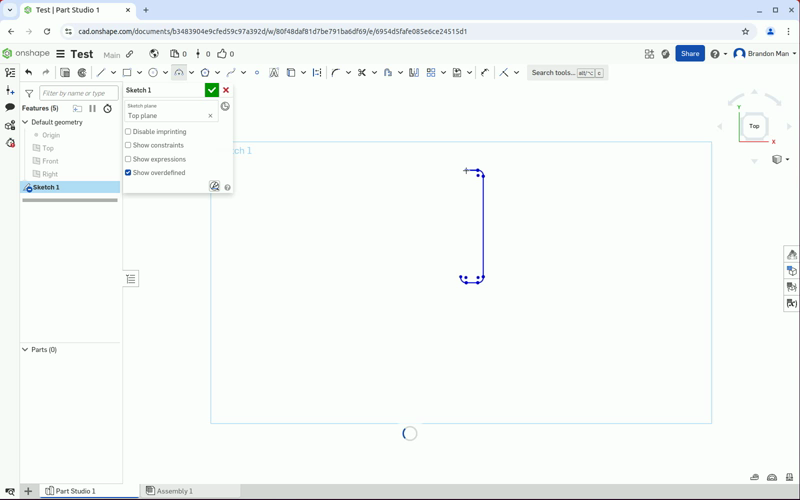
key_down(shift)
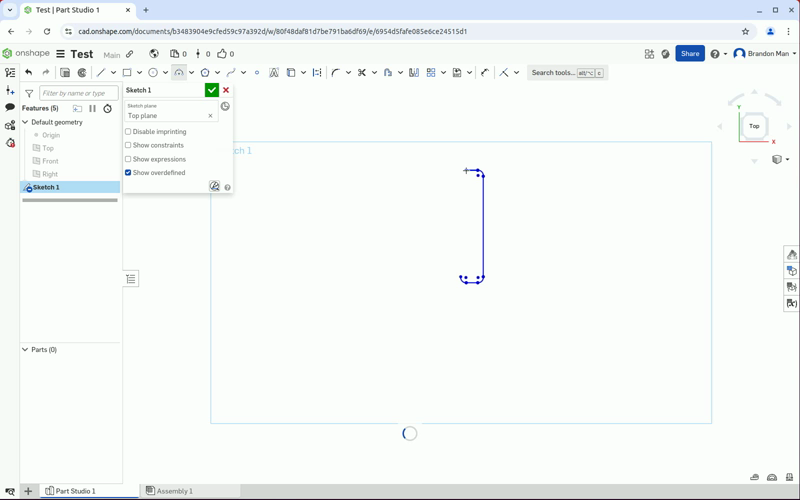
mouse_move(460, 176)
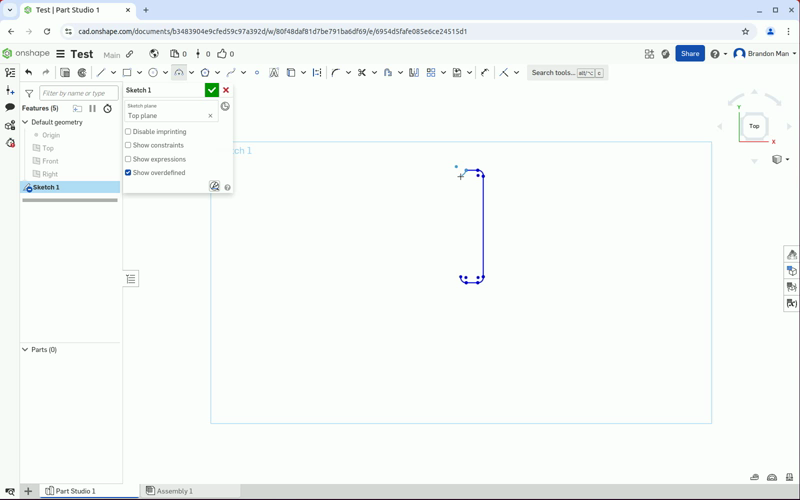
click(460, 176)
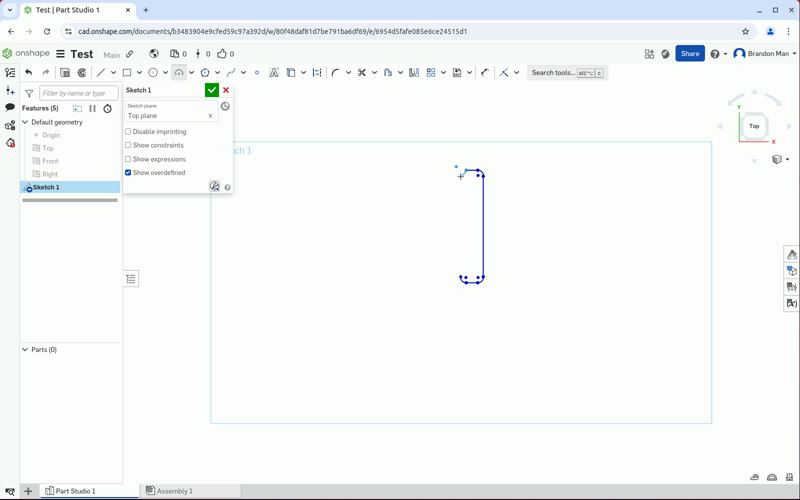
mouse_move(462, 171)
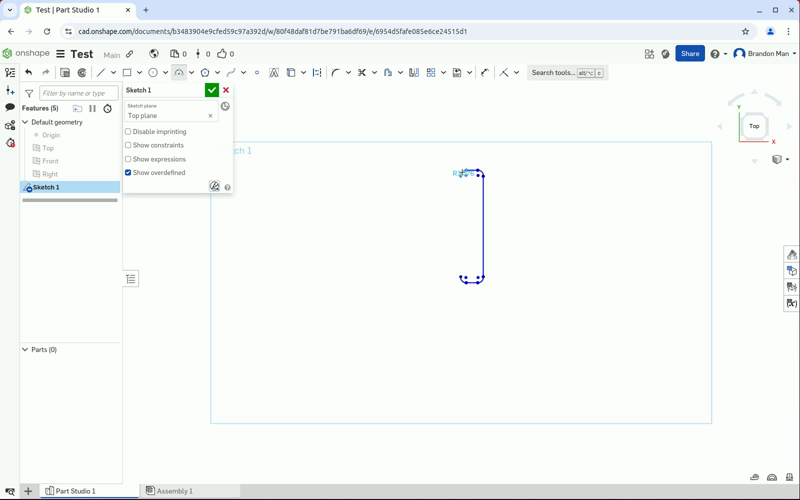
scroll(6)
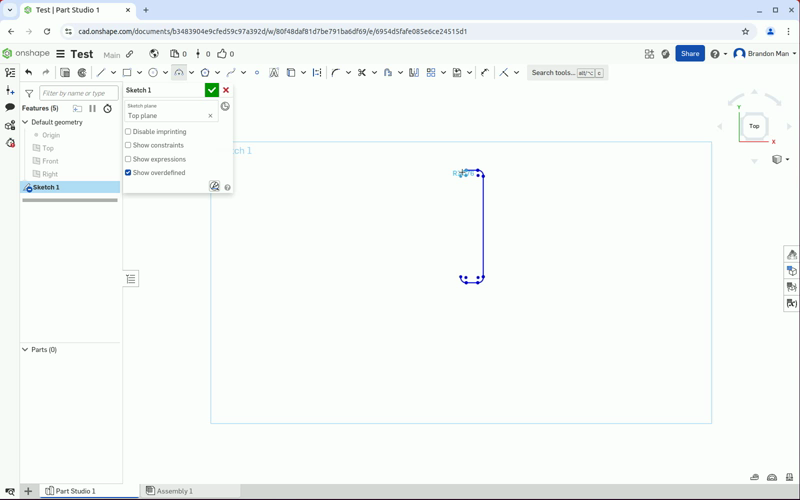
scroll(6)
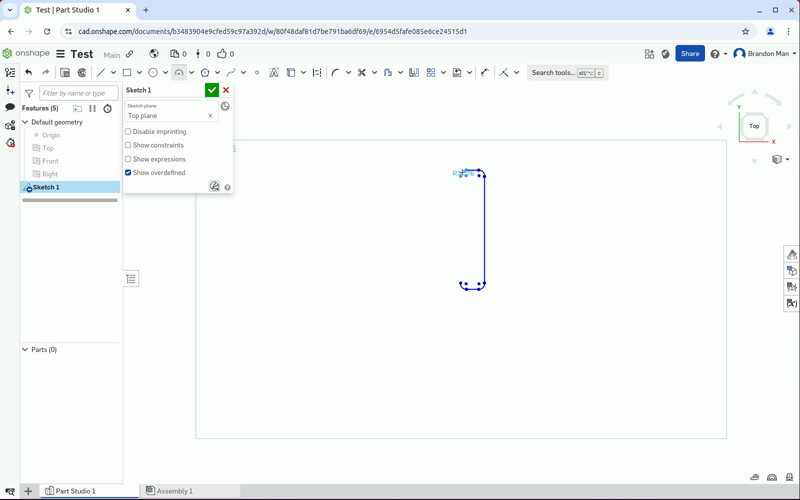
scroll(6)
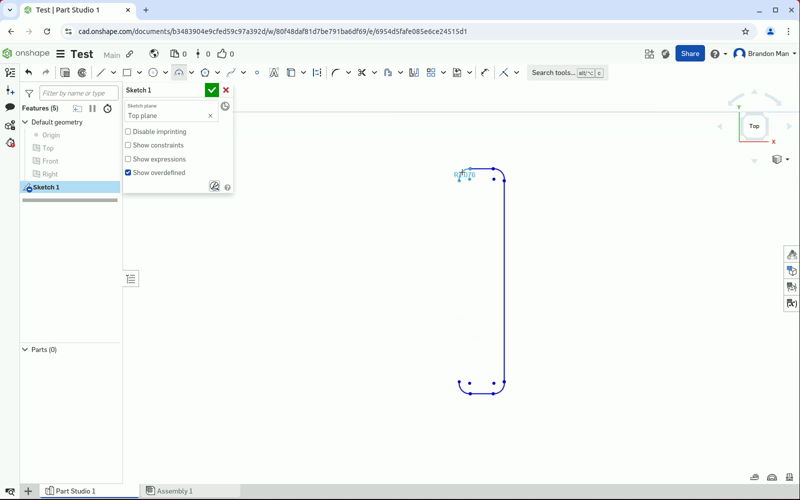
scroll(6)
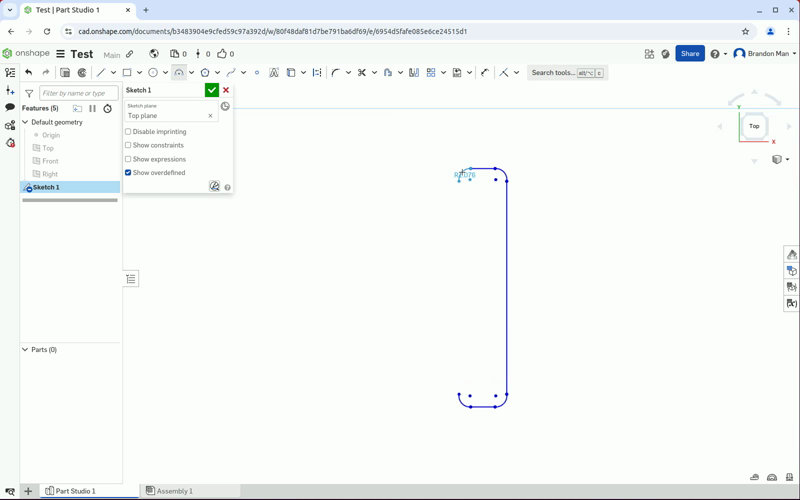
scroll(6)
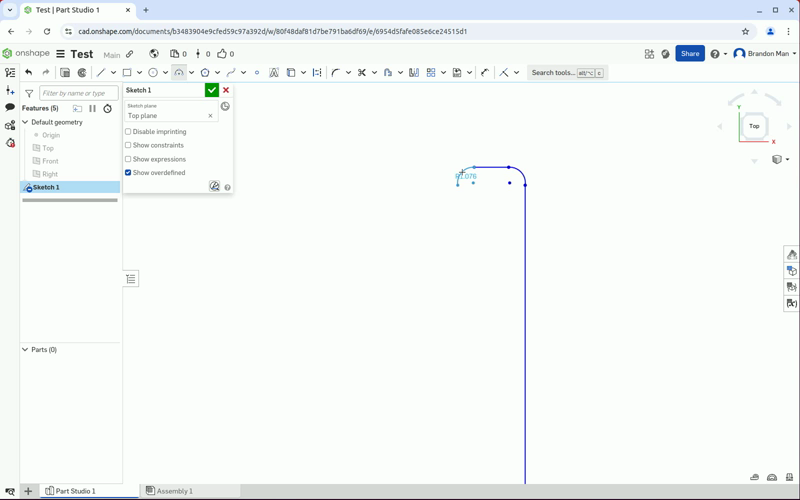
scroll(6)
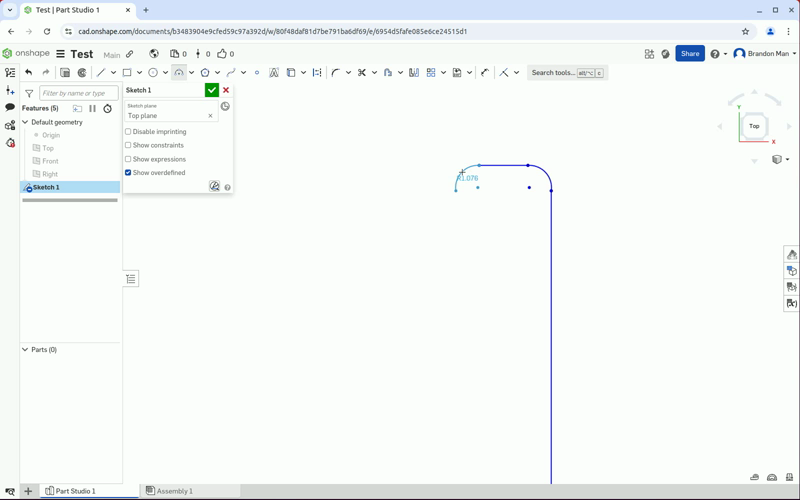
scroll(6)
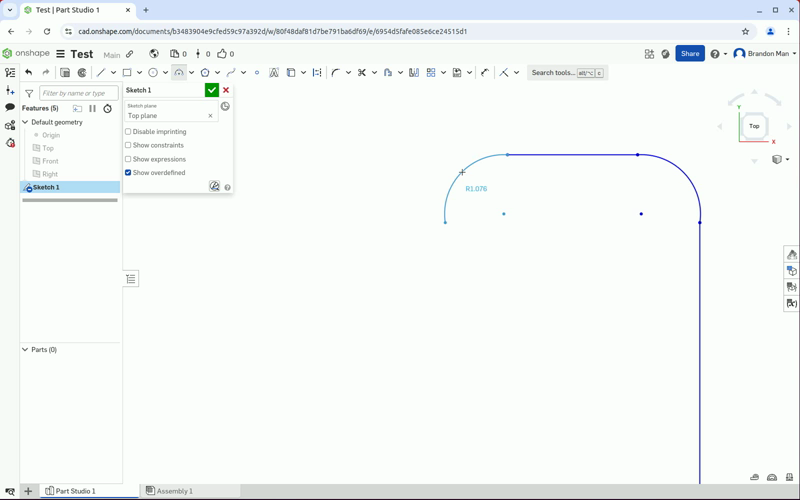
click(462, 171)
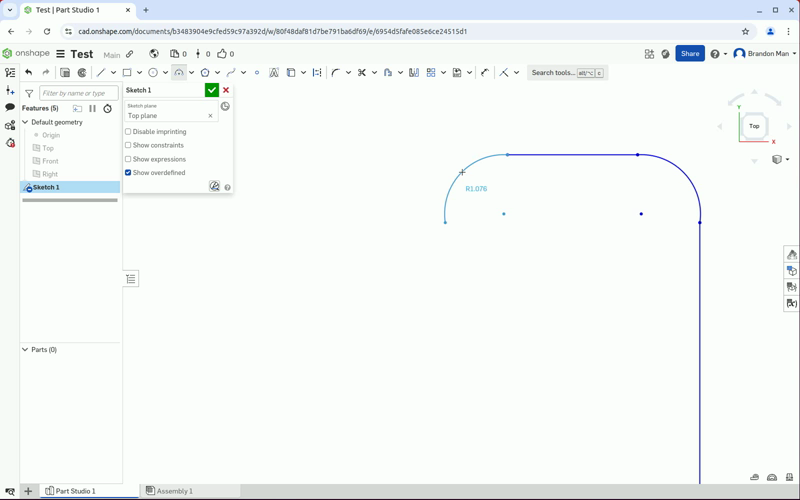
scroll(-6)
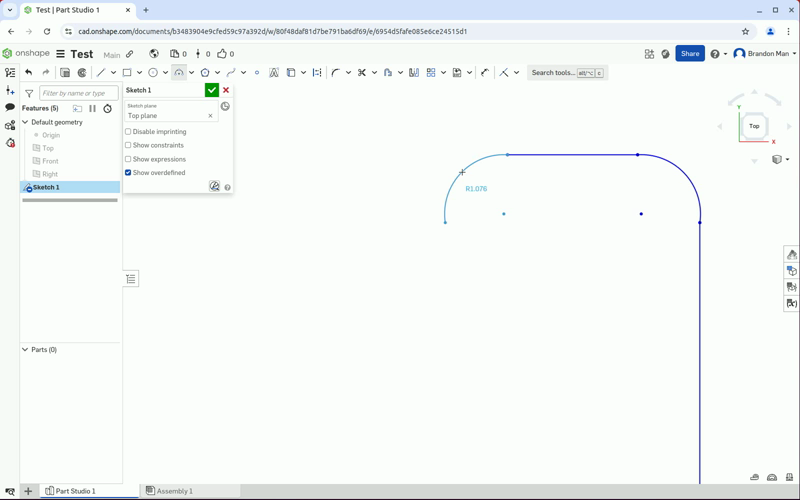
scroll(-6)
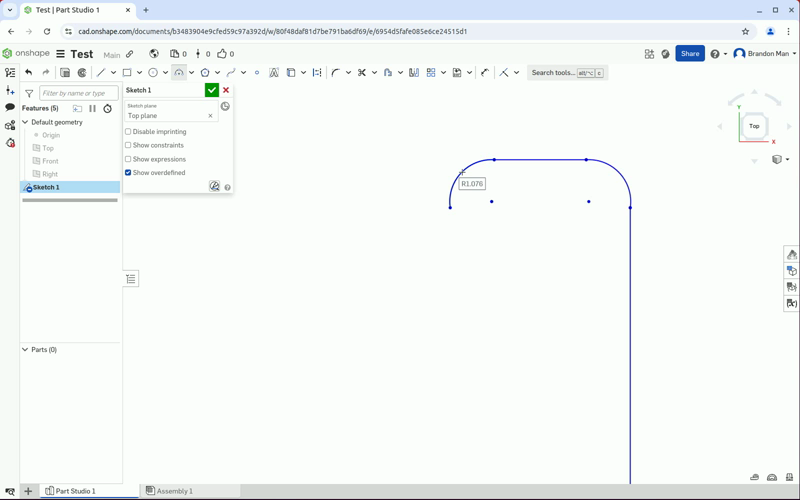
scroll(-6)
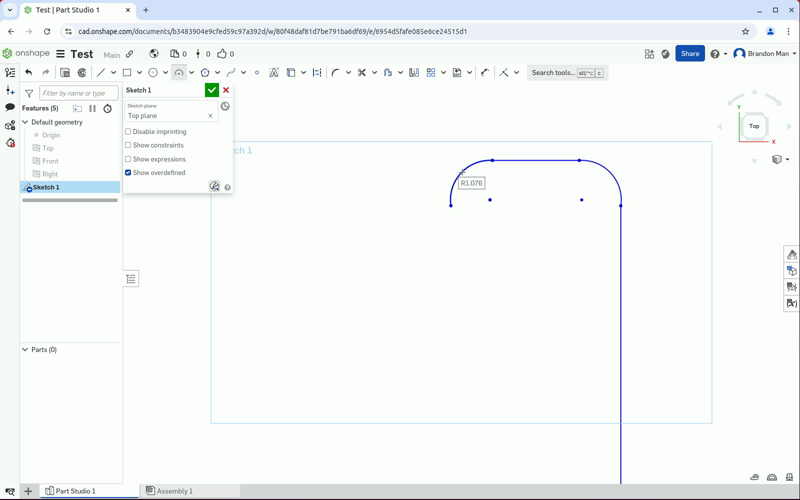
scroll(-6)
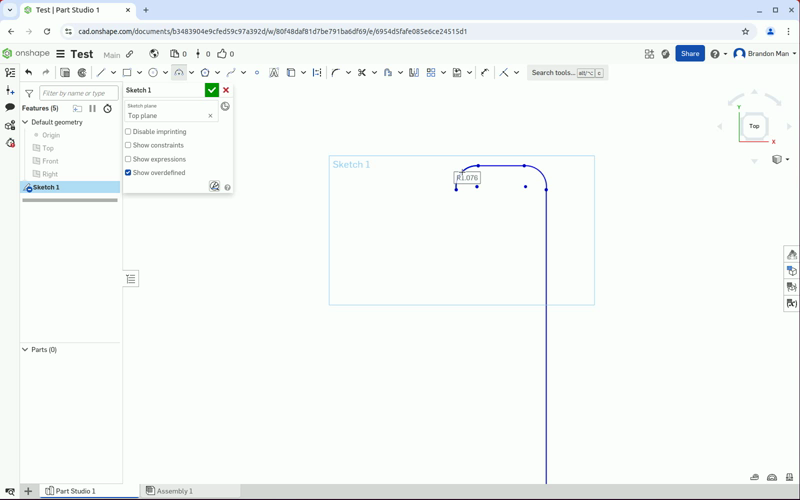
scroll(-6)
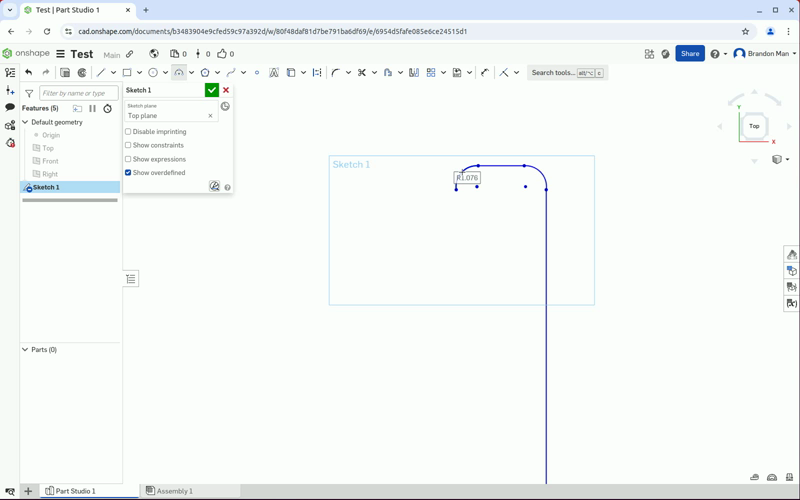
scroll(-6)
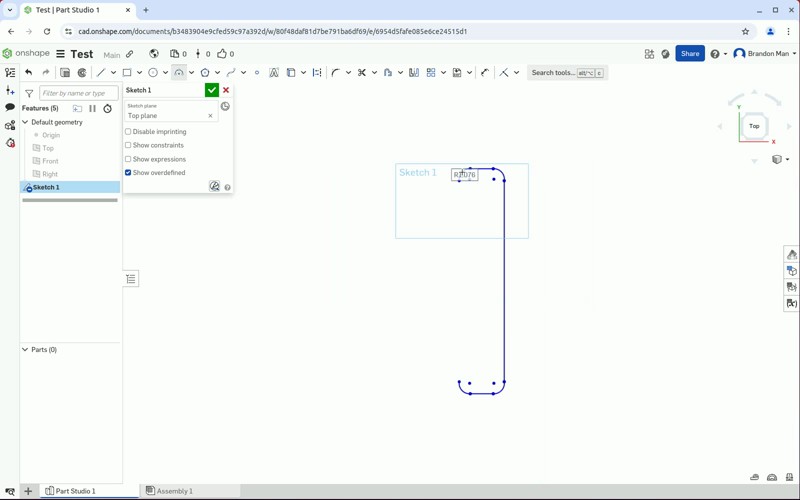
scroll(-6)
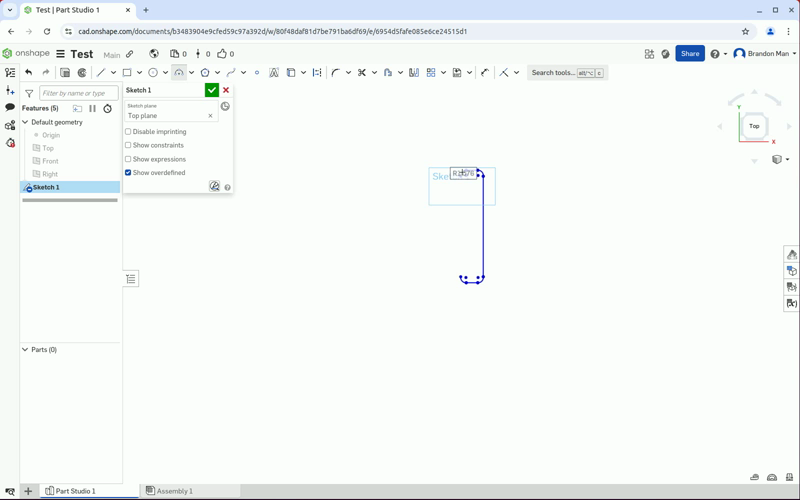
key_up(shift)
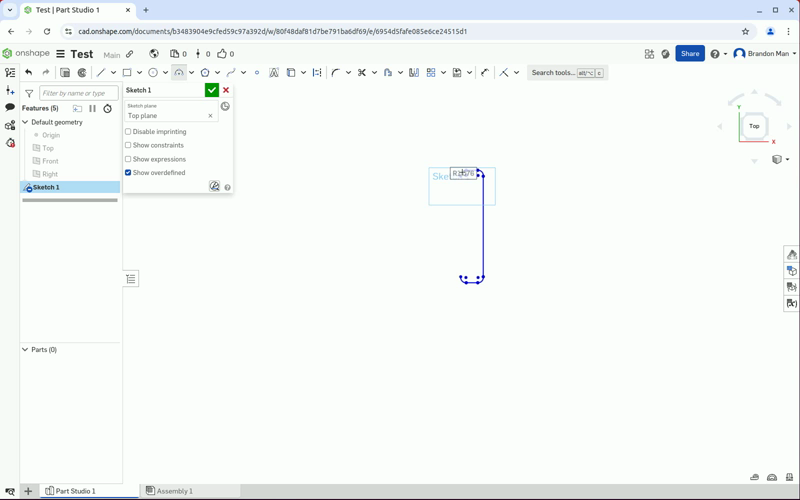
key(esc)
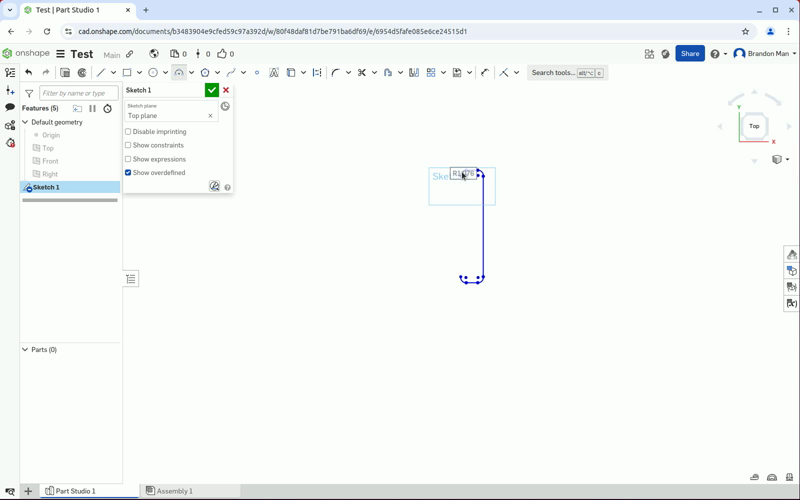
key(l)
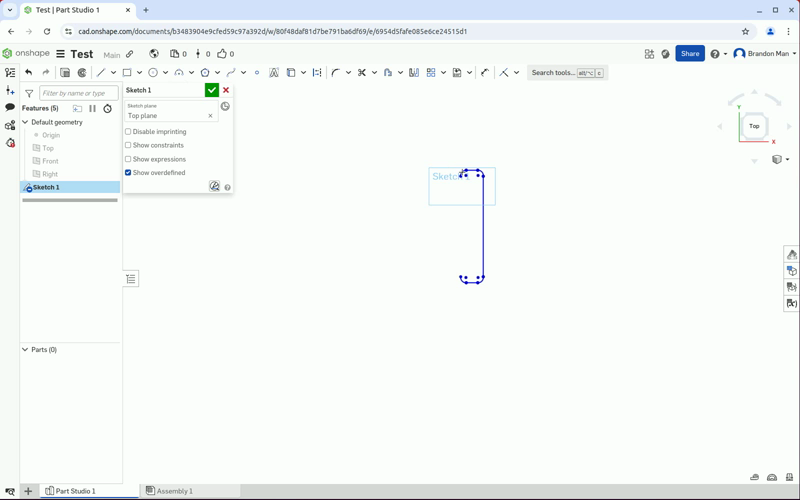
mouse_move(460, 176)
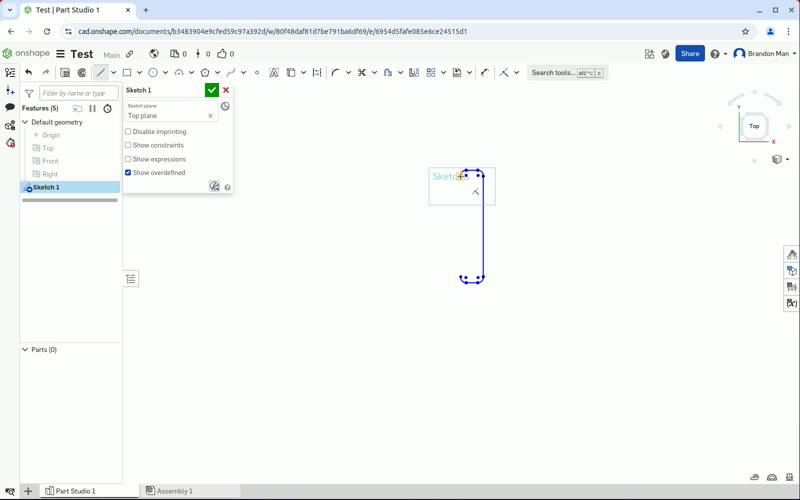
scroll(6)
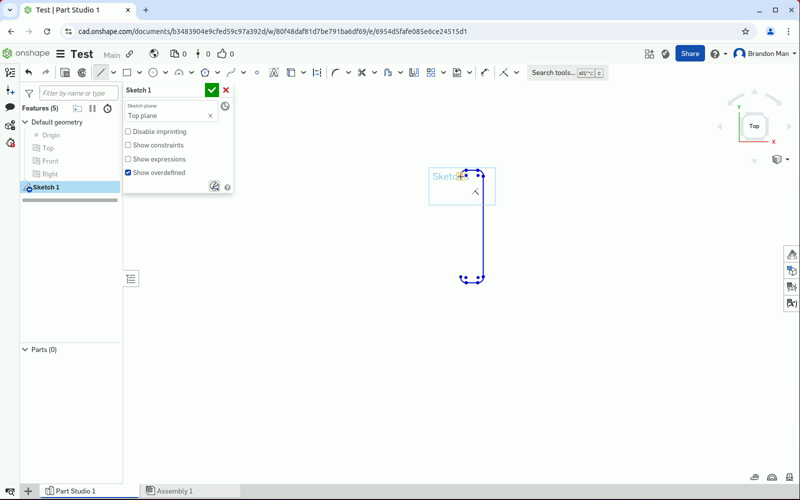
scroll(6)
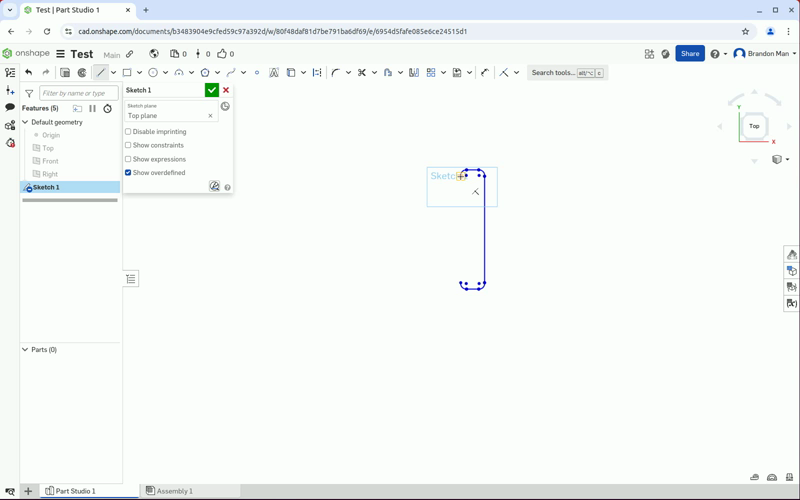
scroll(6)
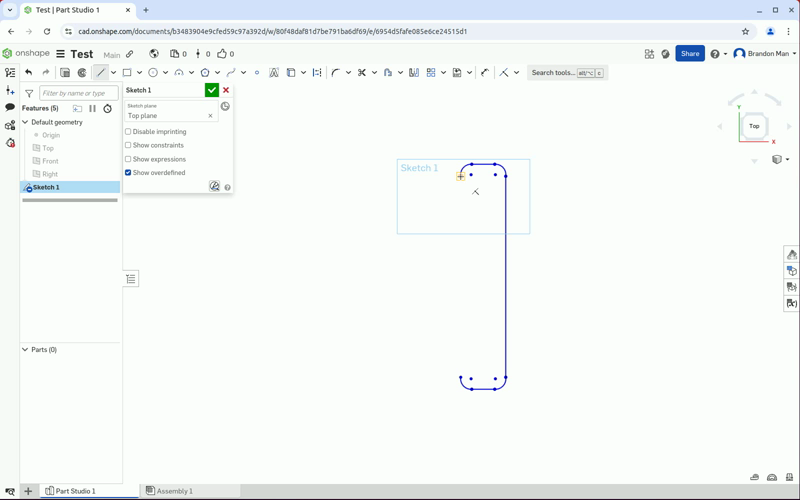
scroll(6)
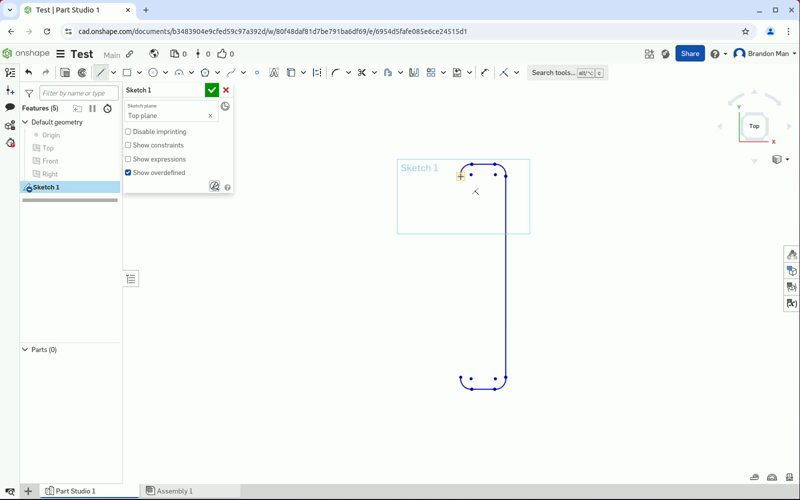
scroll(6)
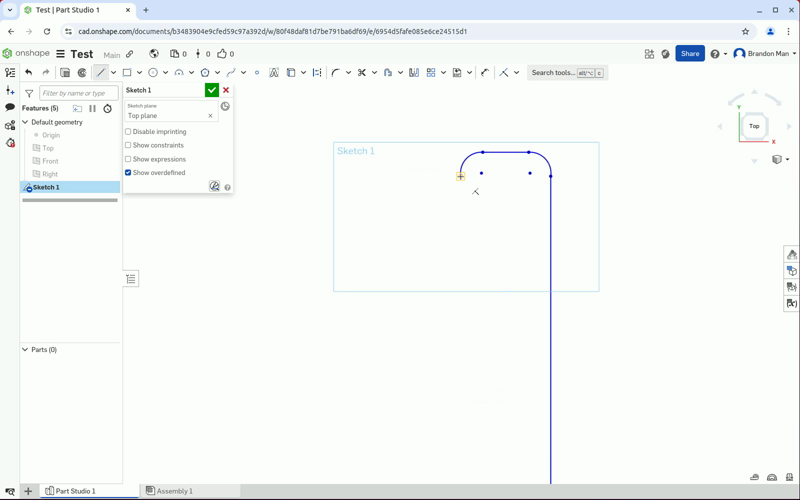
scroll(6)
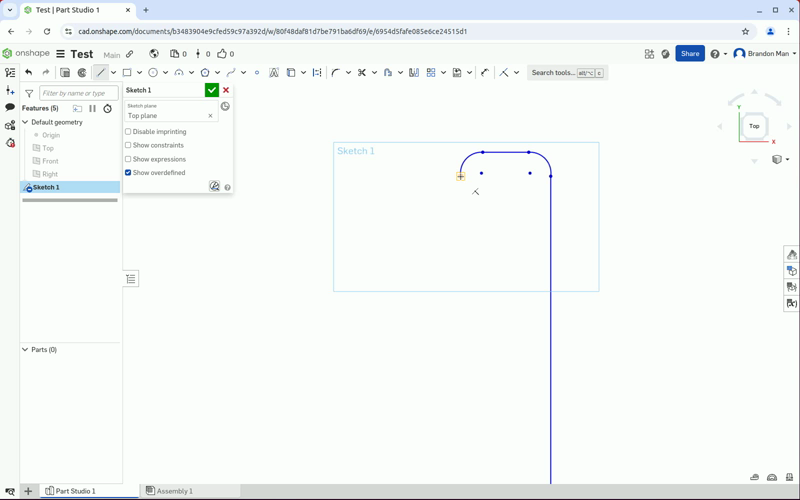
scroll(6)
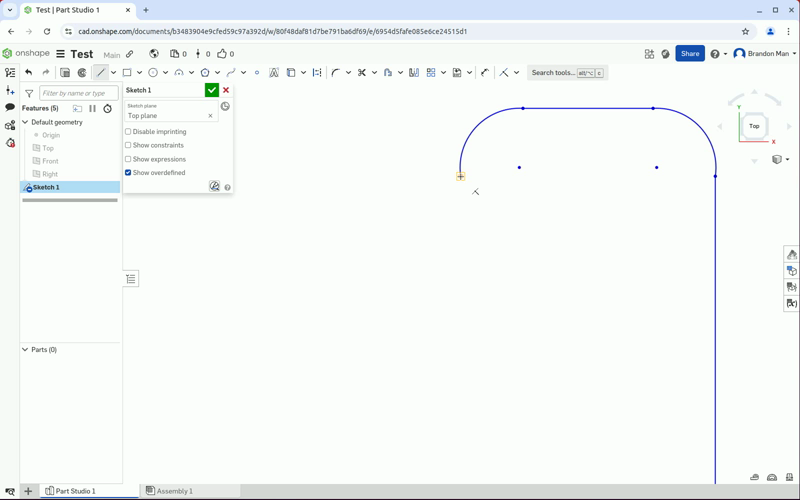
click(460, 176)
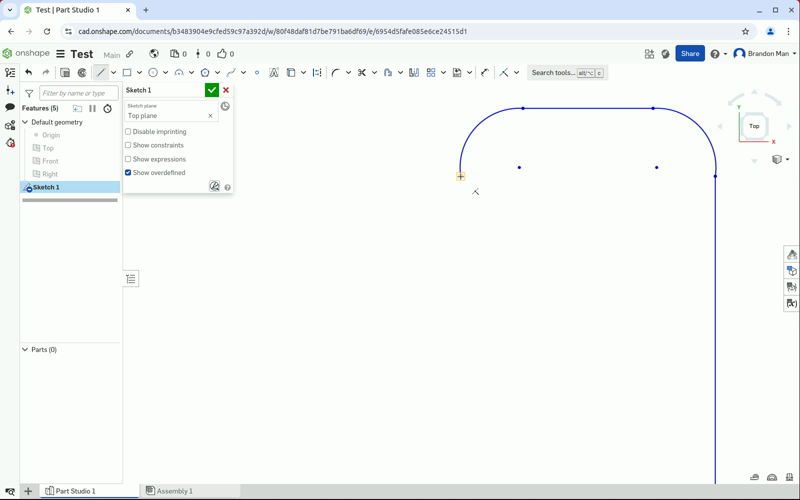
scroll(-6)
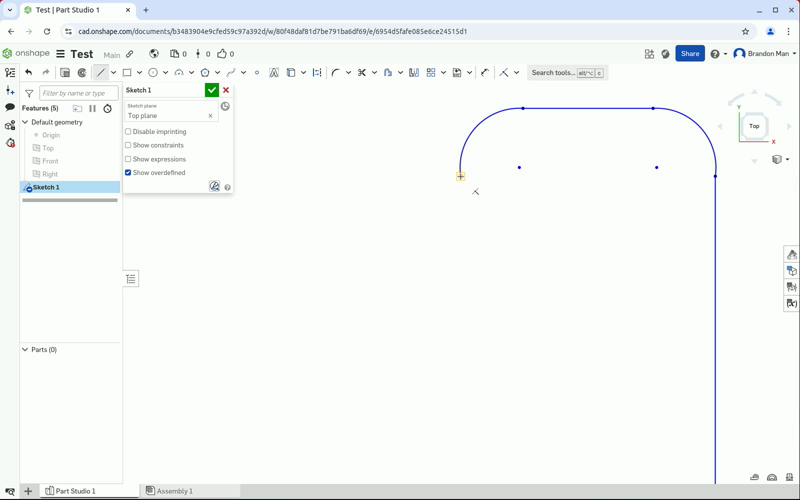
scroll(-6)
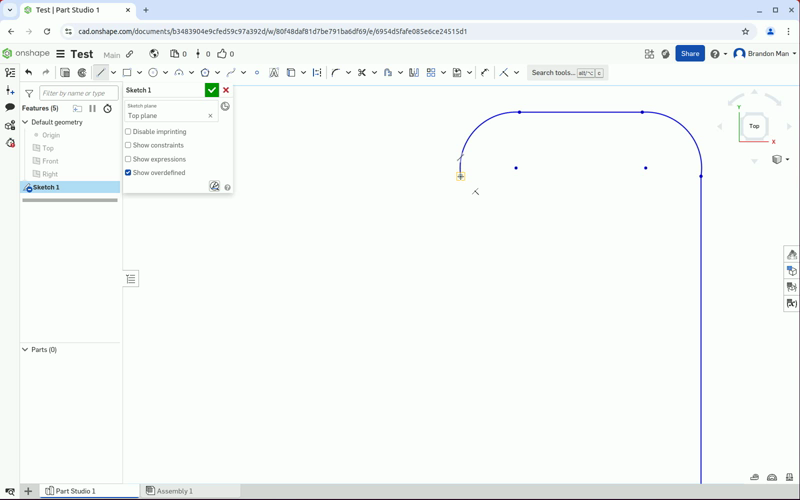
scroll(-6)
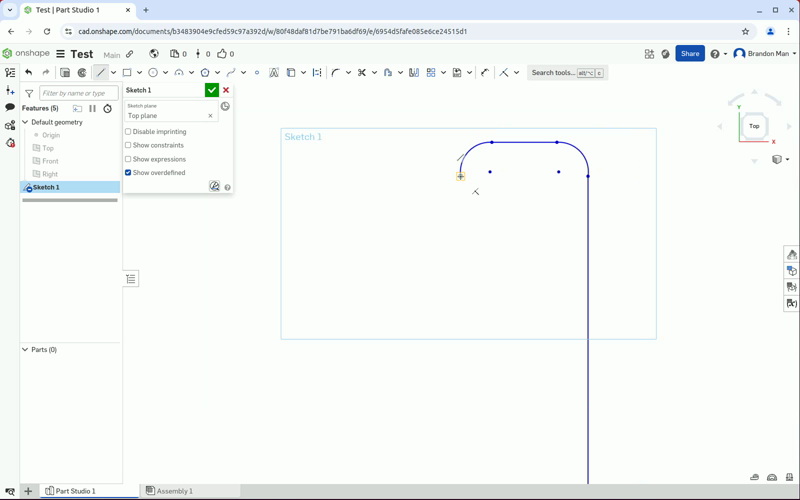
scroll(-6)
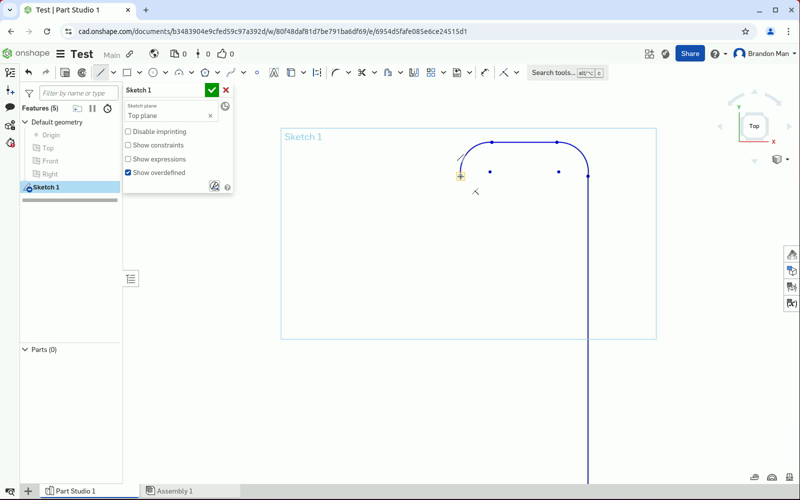
scroll(-6)
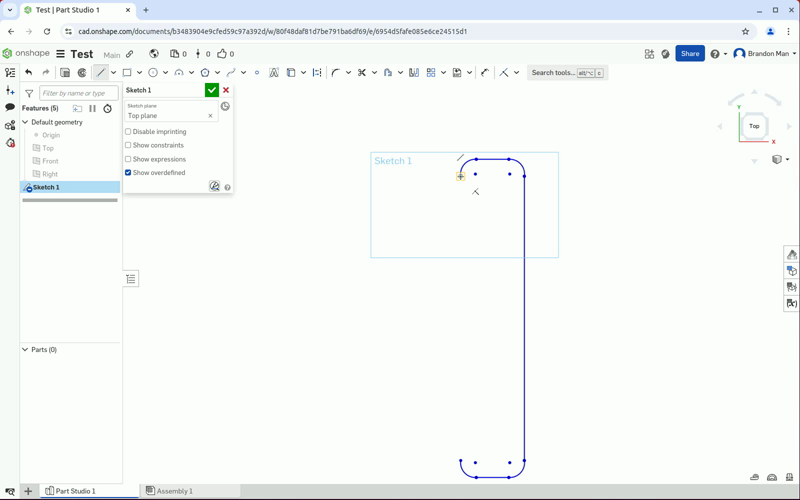
scroll(-6)
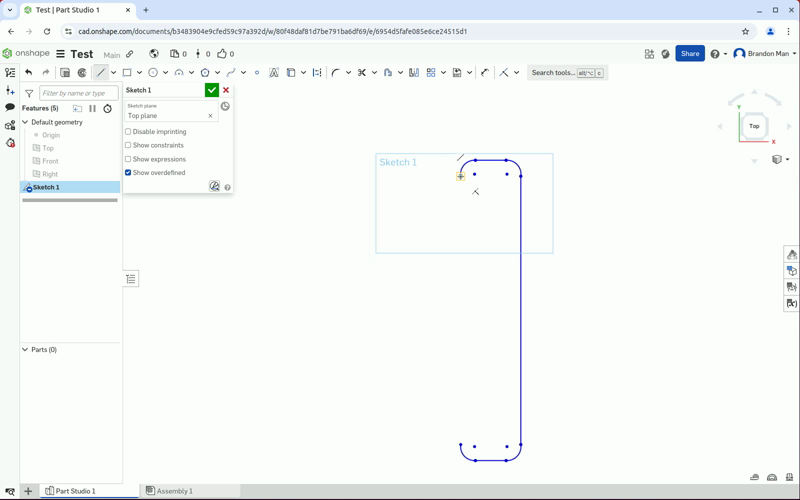
scroll(-6)
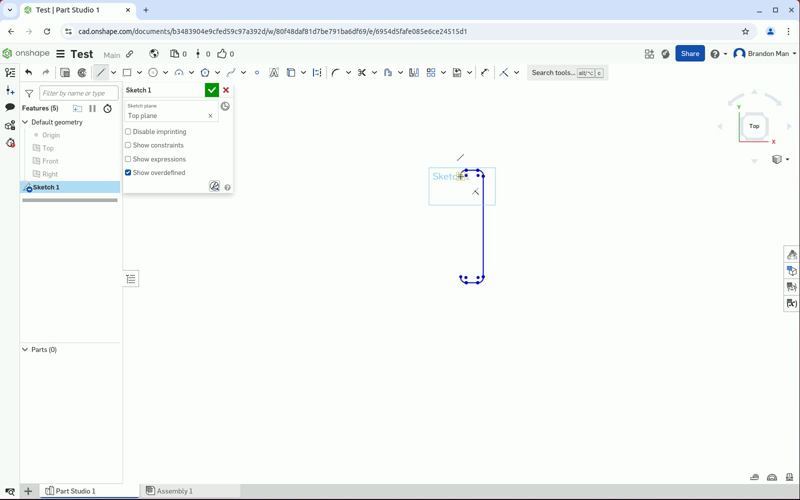
key_down(shift)
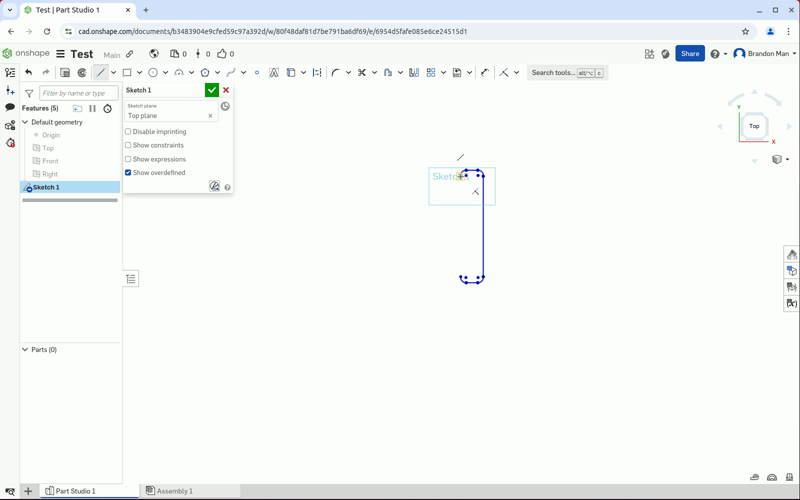
mouse_move(460, 276)
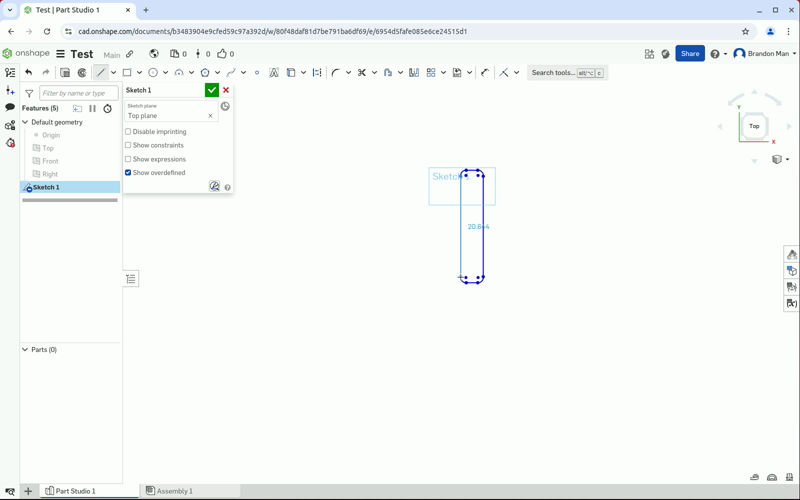
scroll(6)
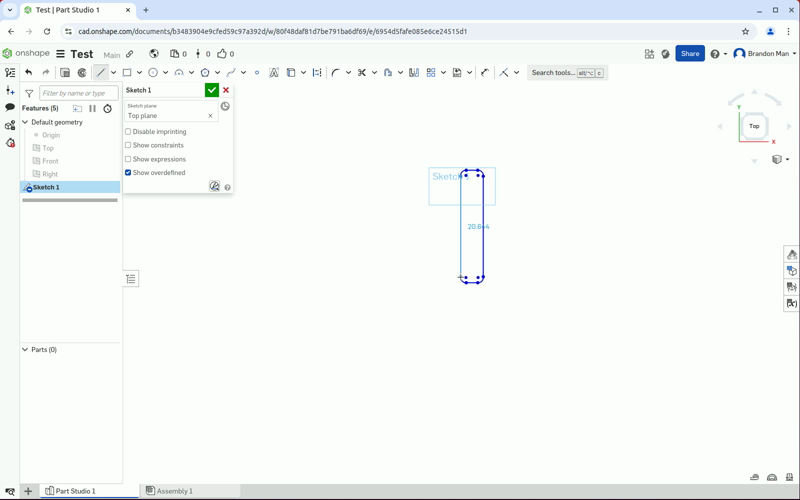
scroll(6)
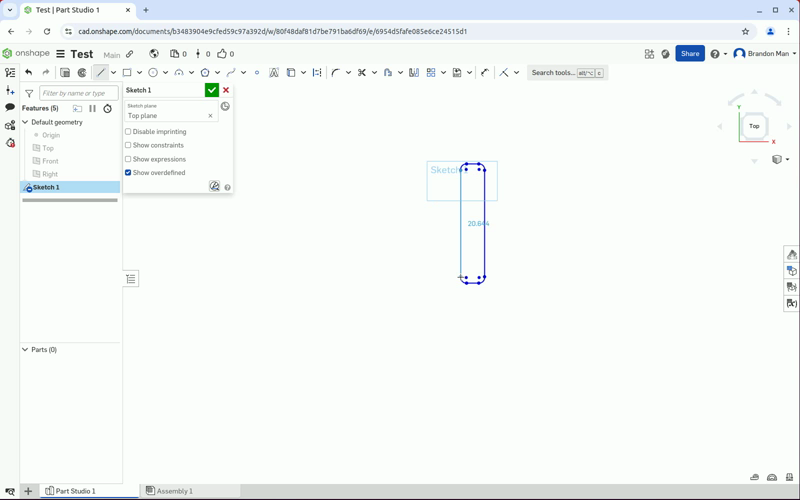
scroll(6)
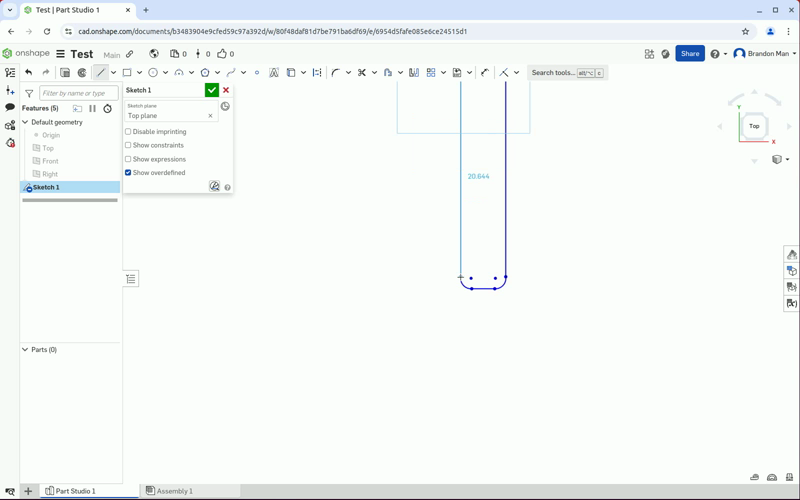
scroll(6)
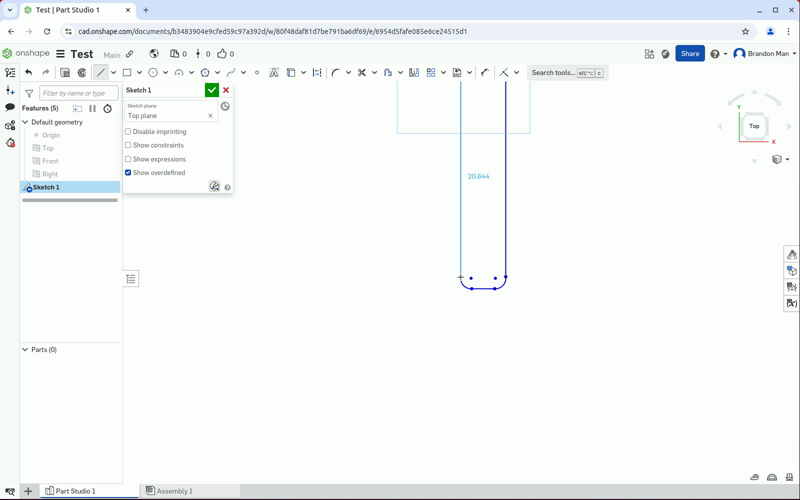
scroll(6)
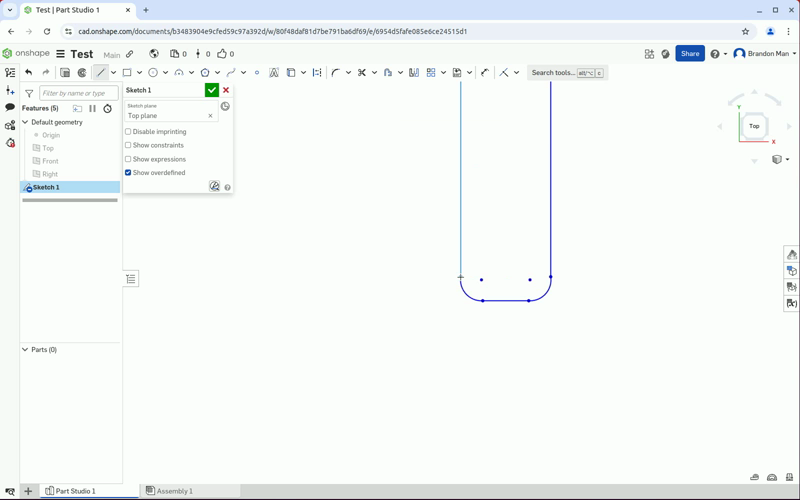
scroll(6)
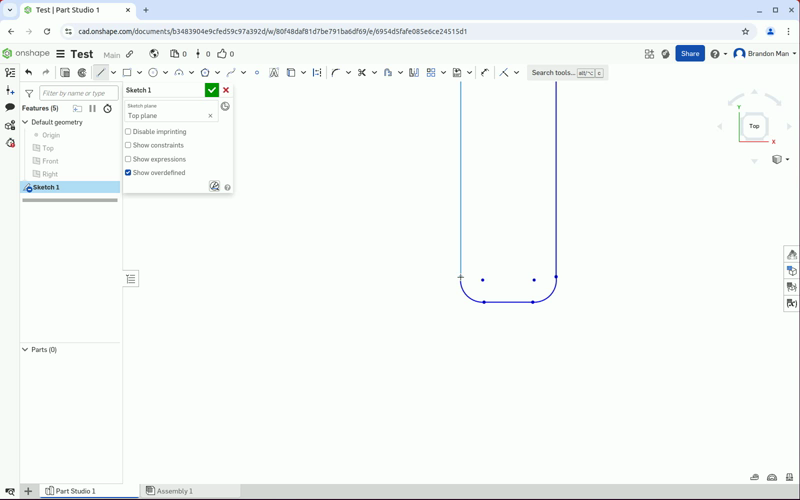
scroll(6)
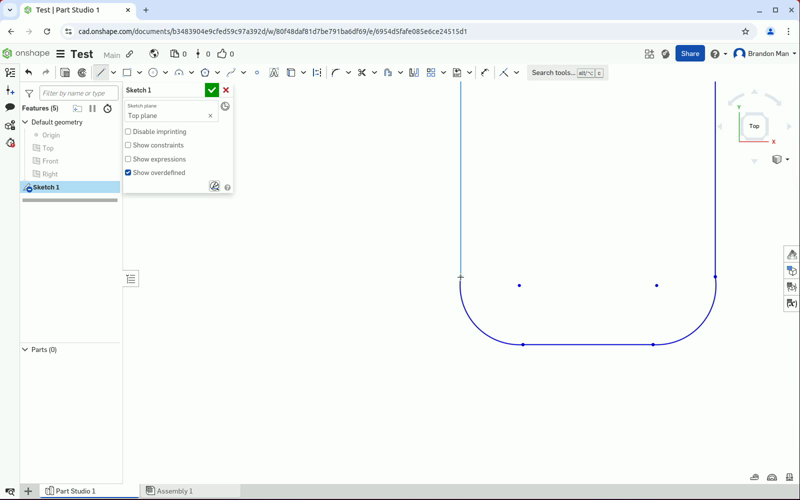
key_up(shift)
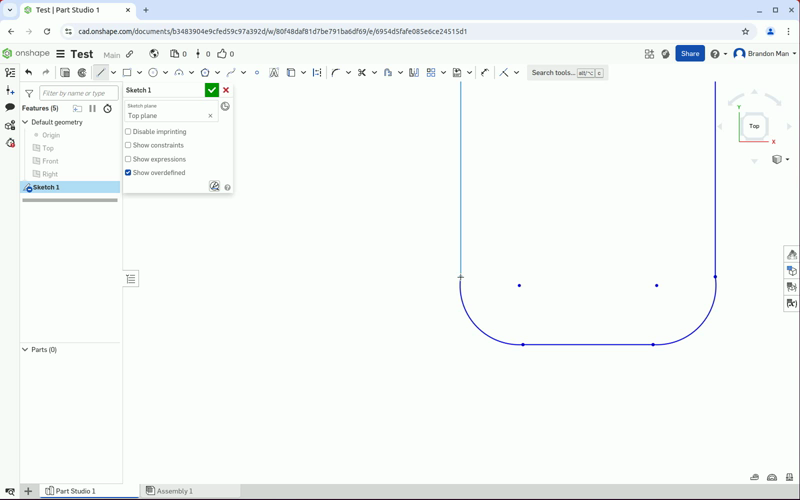
click(460, 276)
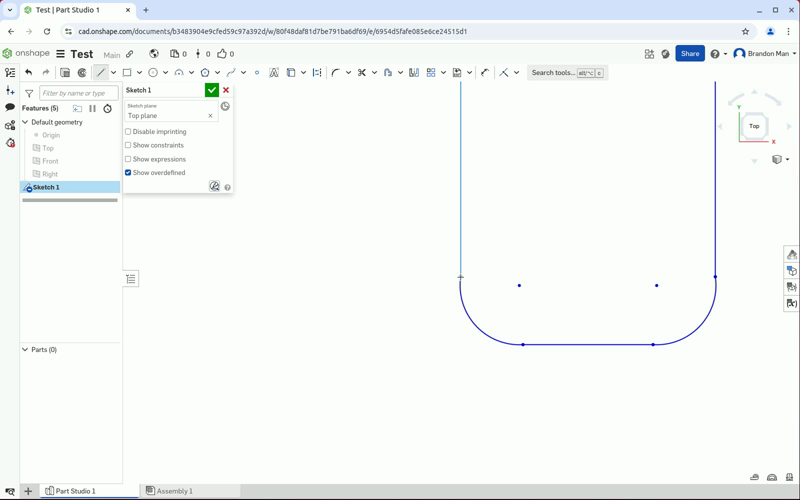
scroll(-6)
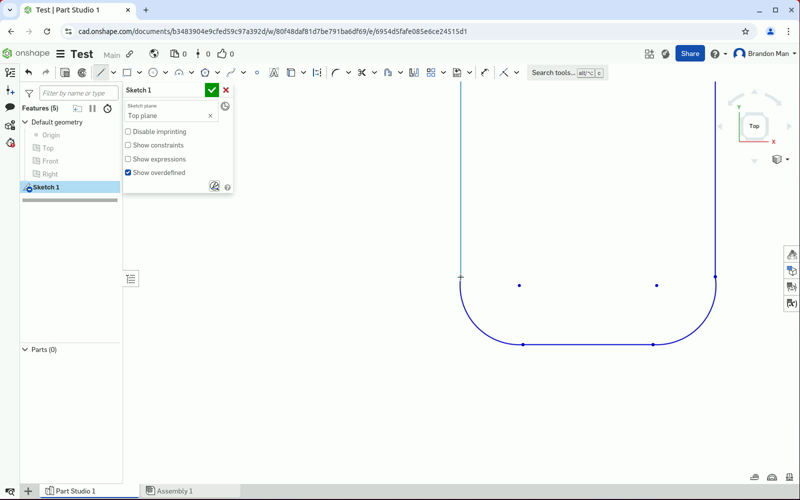
scroll(-6)
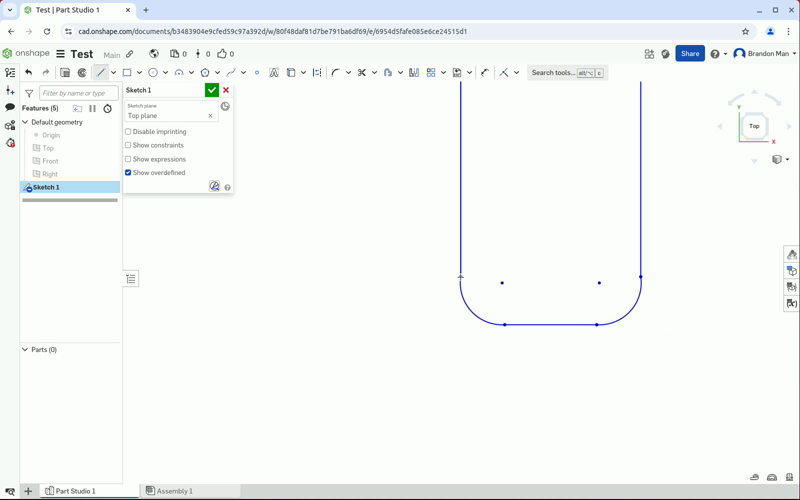
scroll(-6)
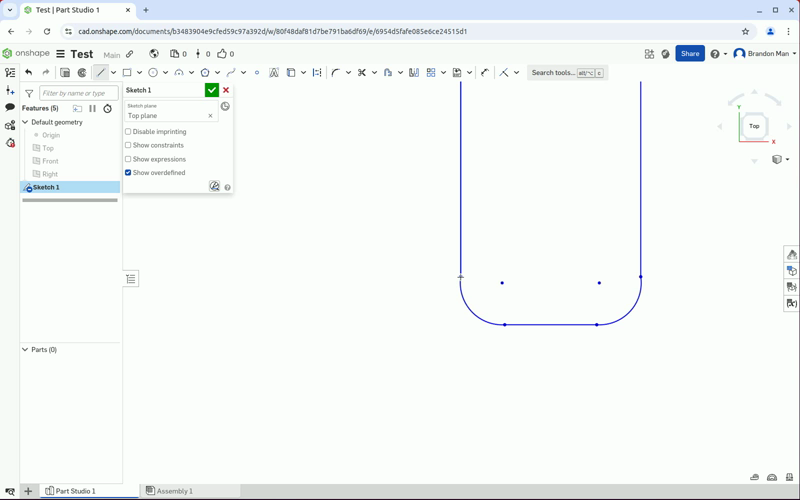
scroll(-6)
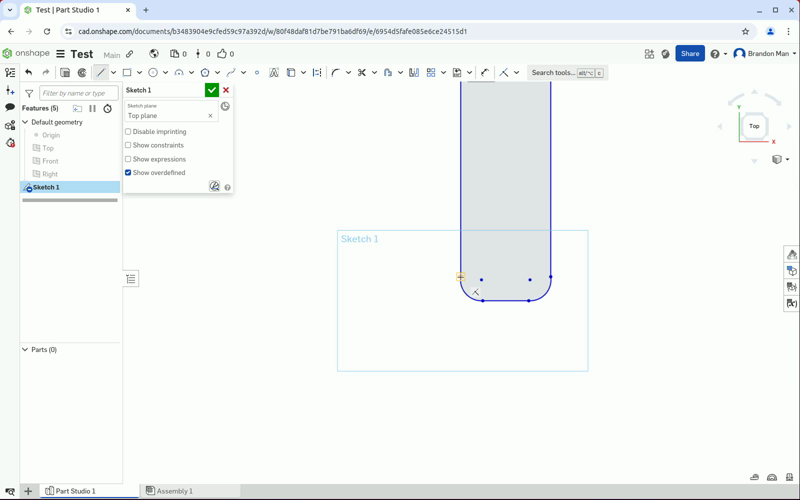
scroll(-6)
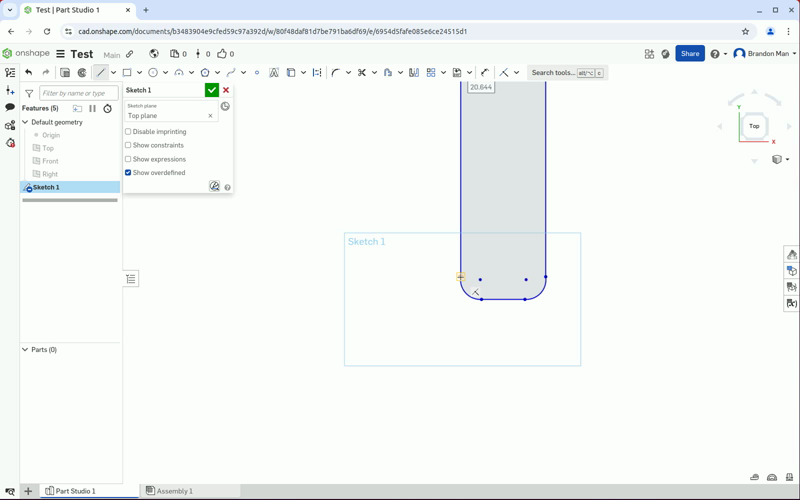
scroll(-6)
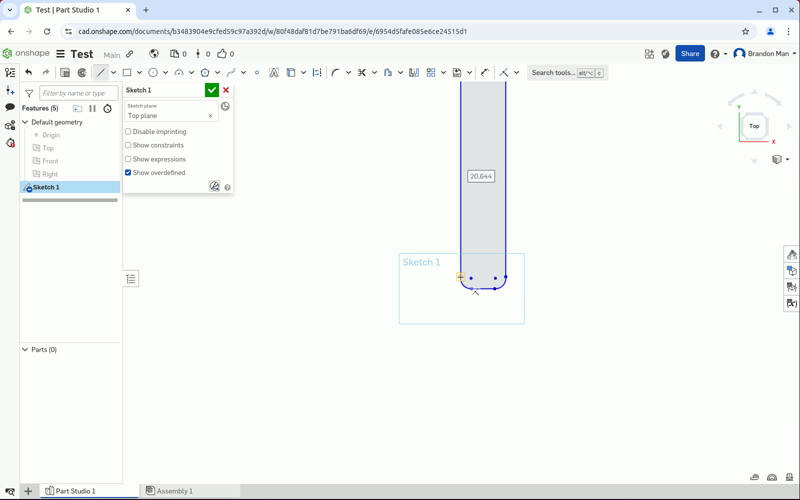
scroll(-6)
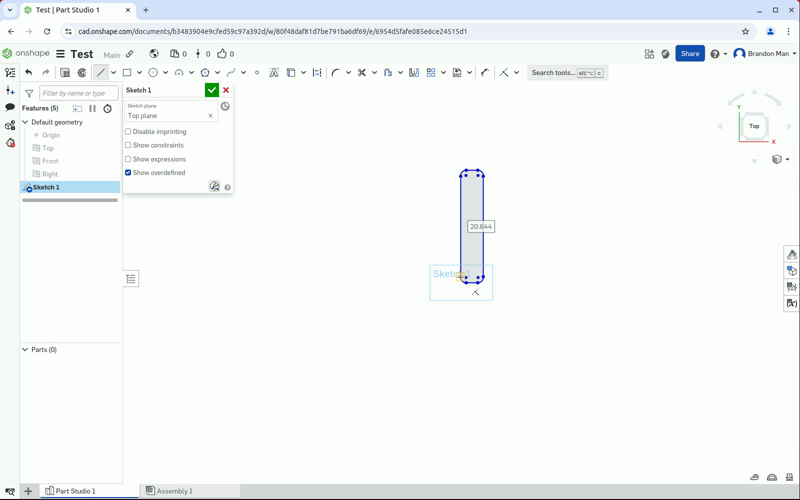
key(esc)
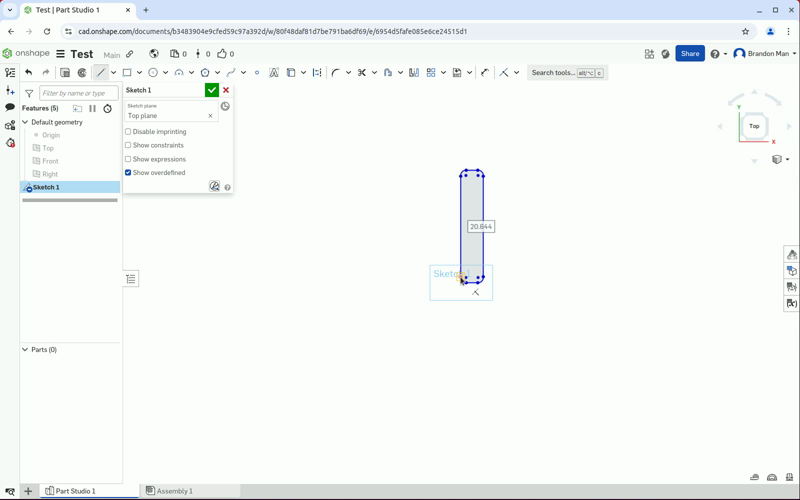
key(c)
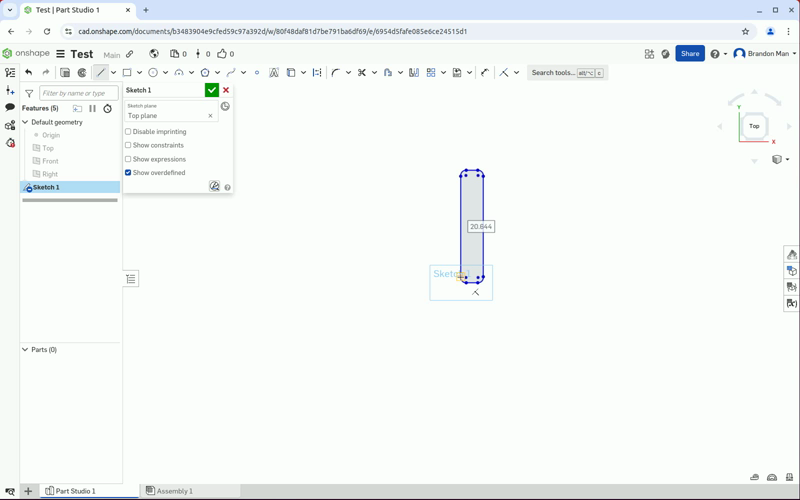
key_down(shift)
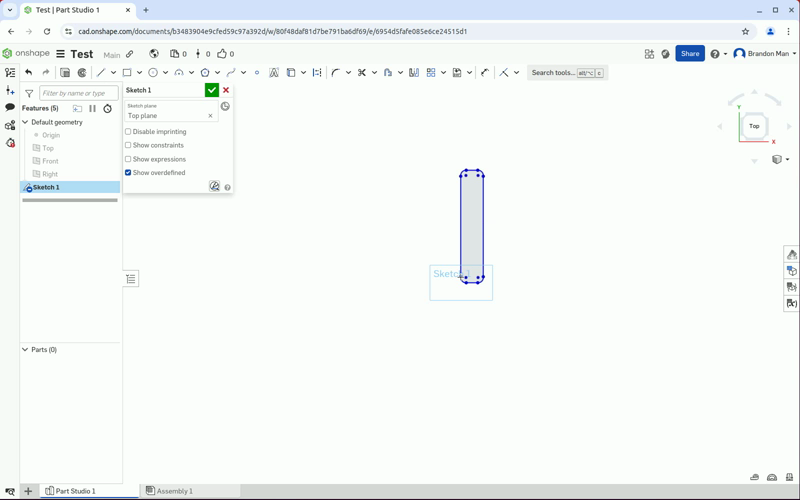
mouse_move(471, 271)
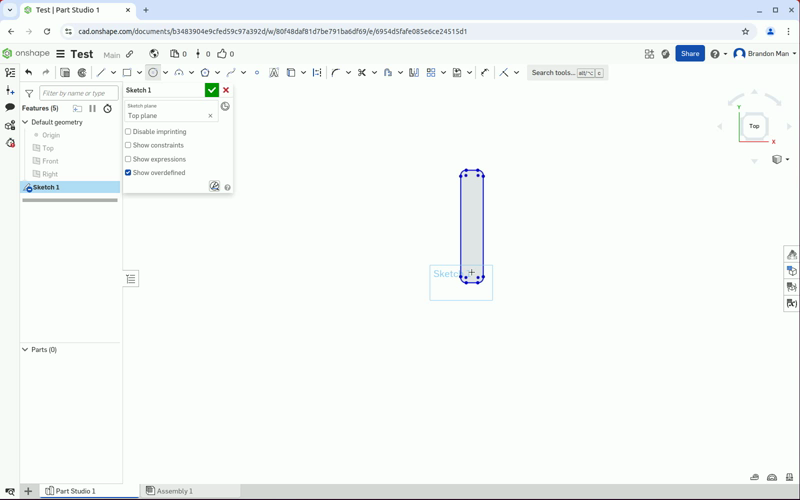
click(471, 271)
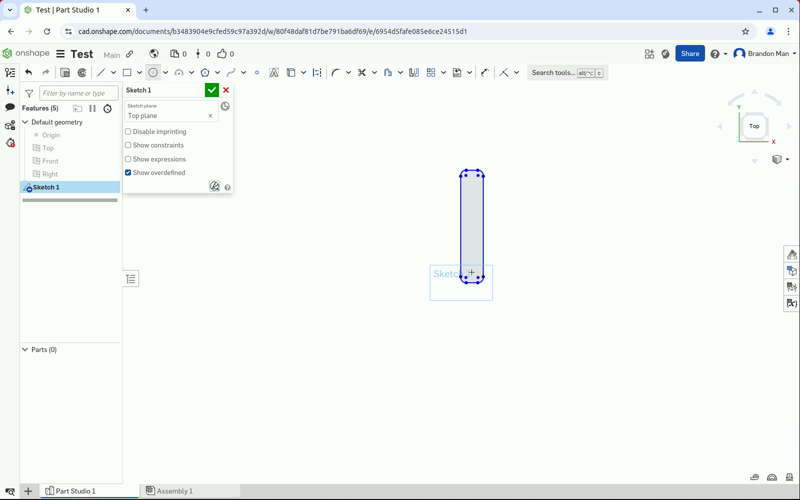
key_up(shift)
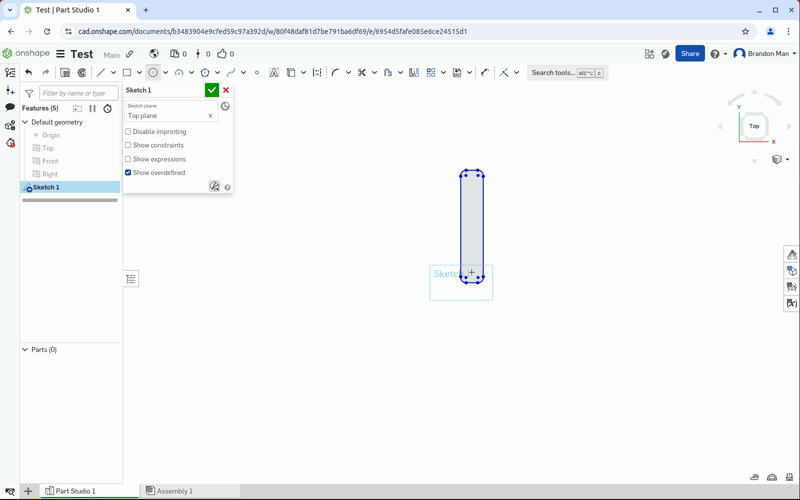
mouse_move(475, 271)
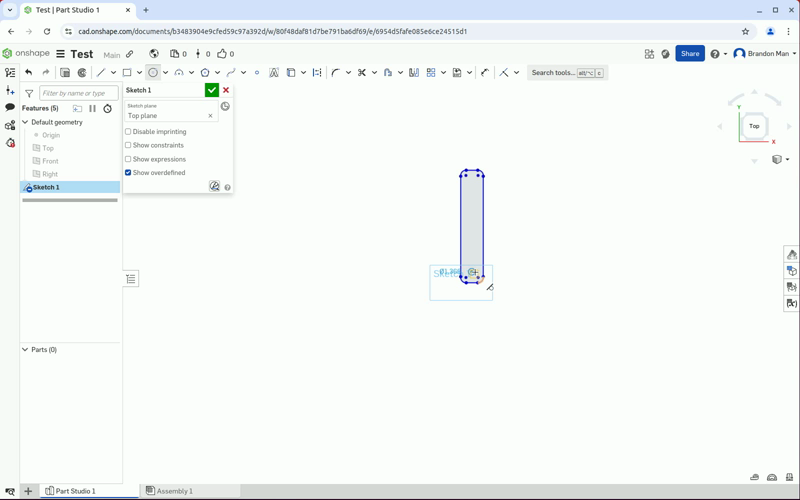
click(475, 271)
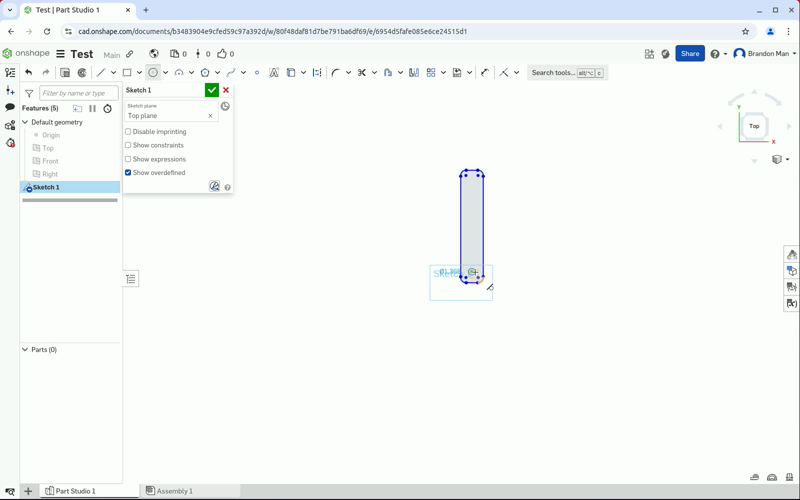
key(esc)
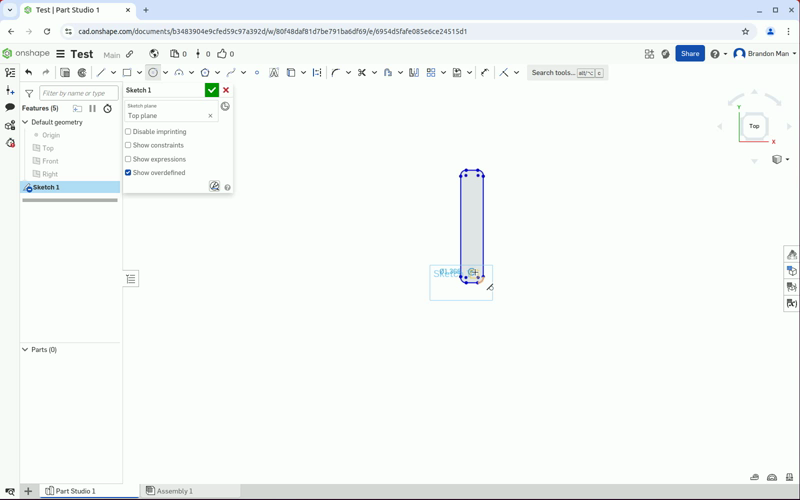
key(c)
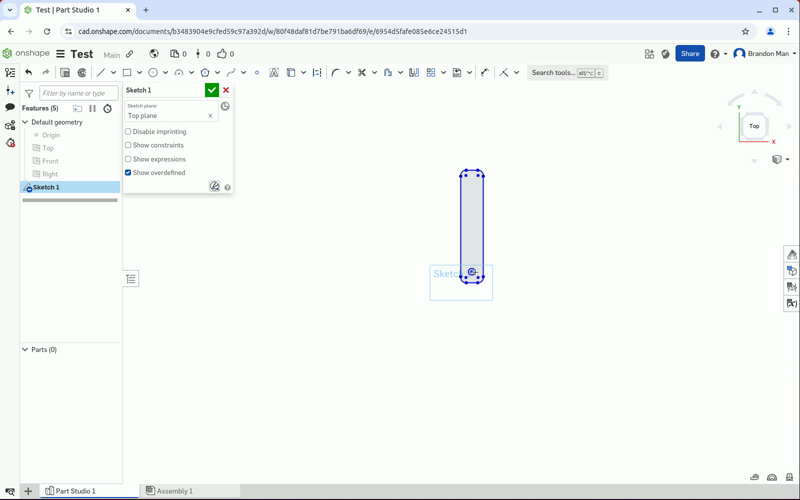
key_down(shift)
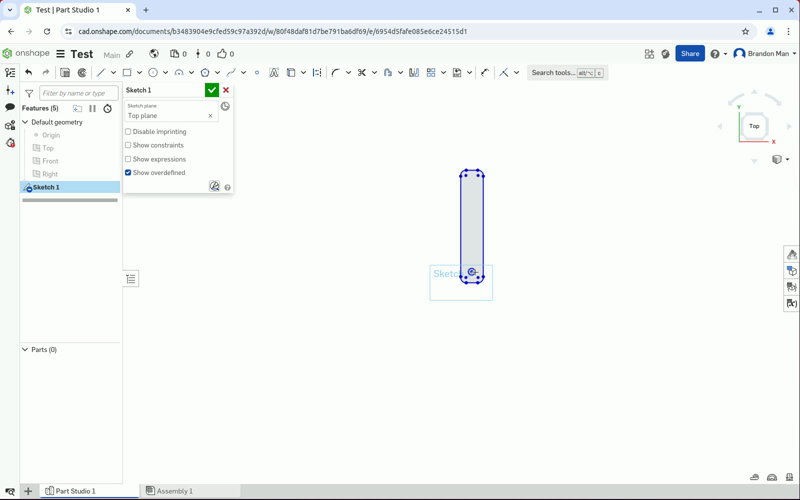
mouse_move(471, 181)
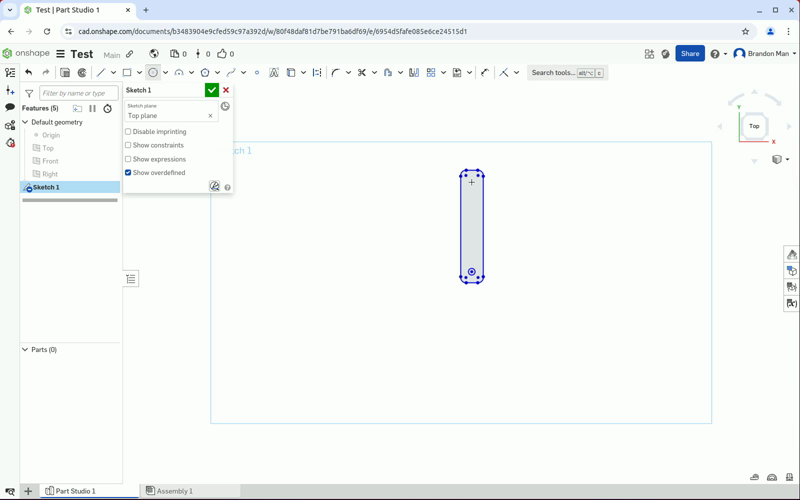
click(471, 181)
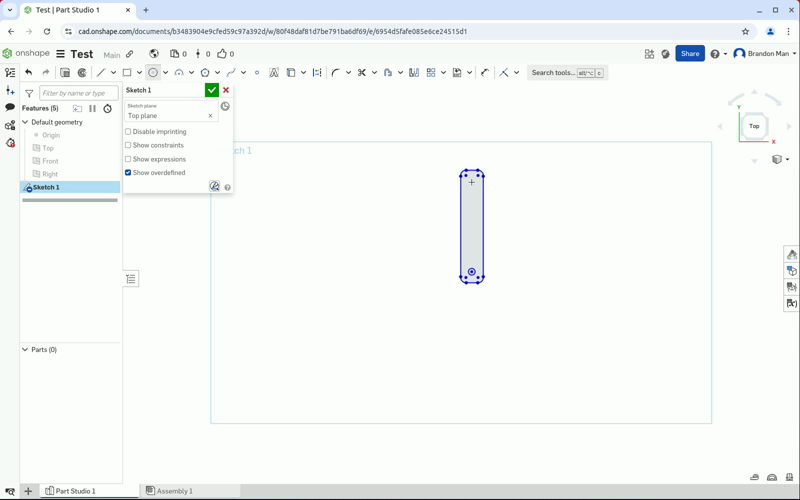
key_up(shift)
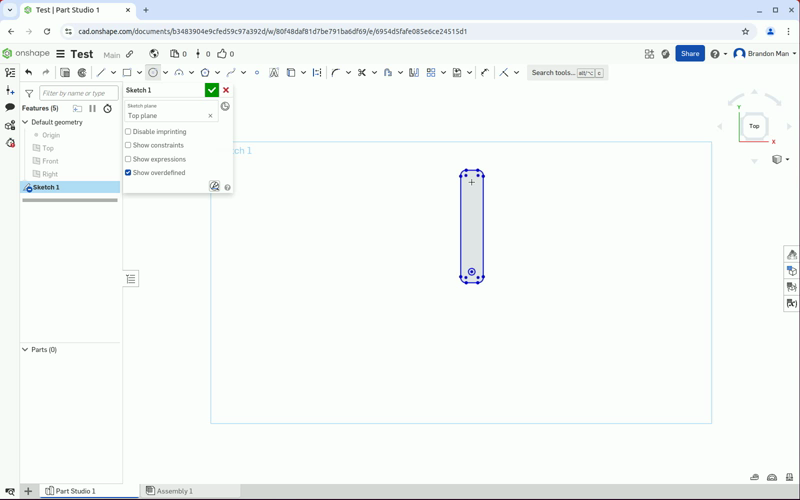
mouse_move(474, 181)
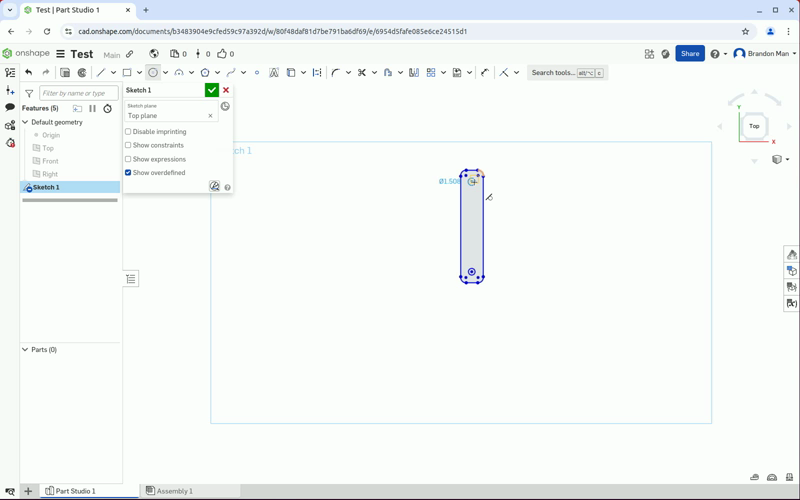
scroll(6)
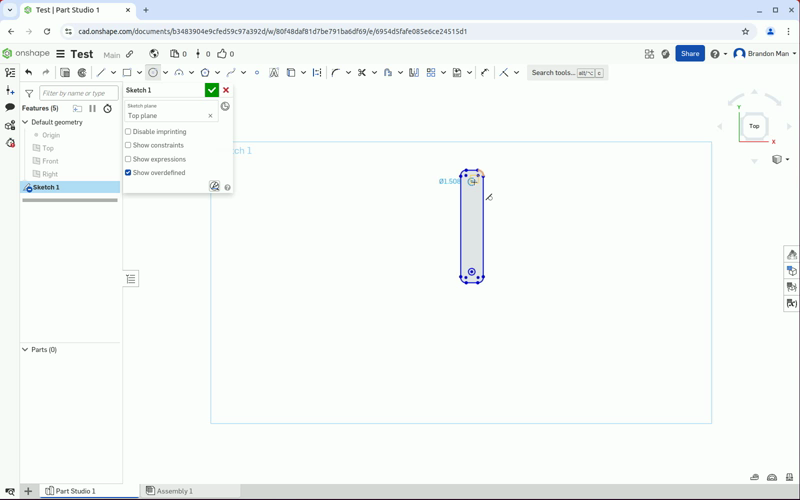
scroll(6)
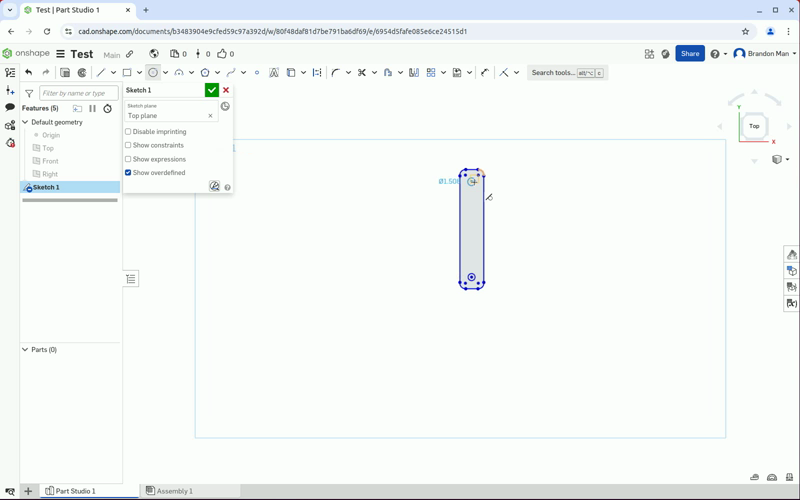
scroll(6)
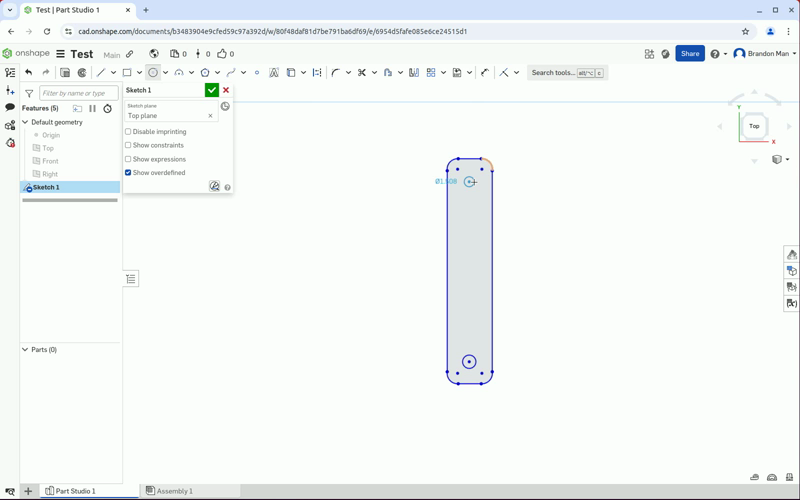
scroll(6)
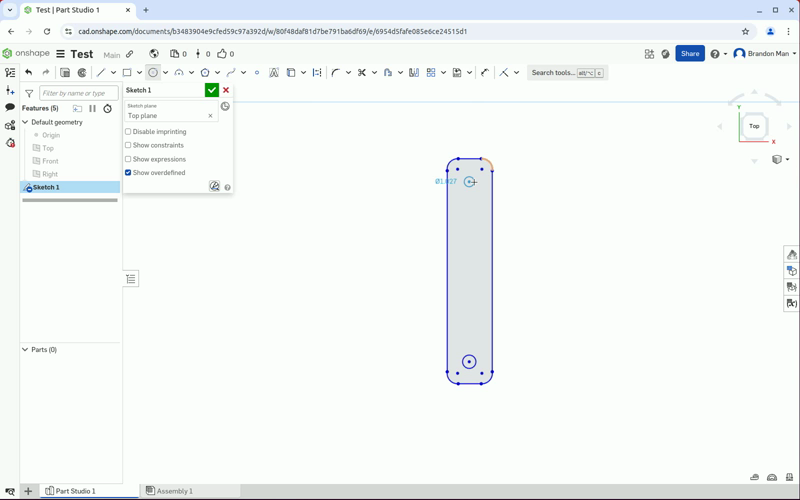
scroll(6)
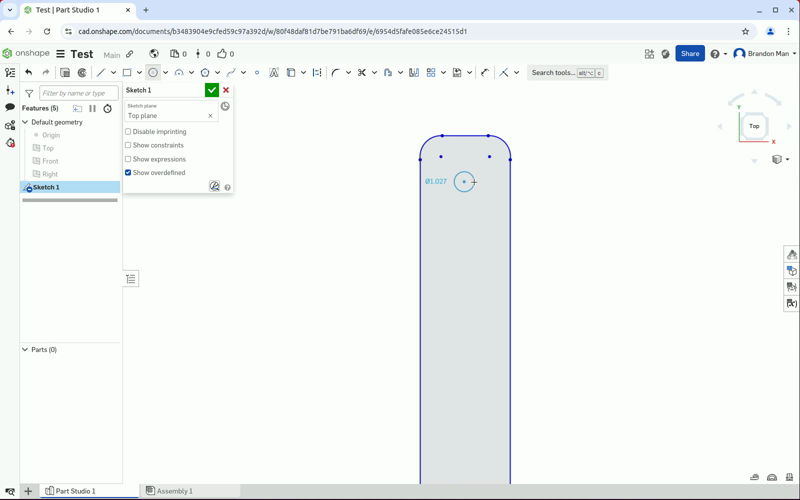
scroll(6)
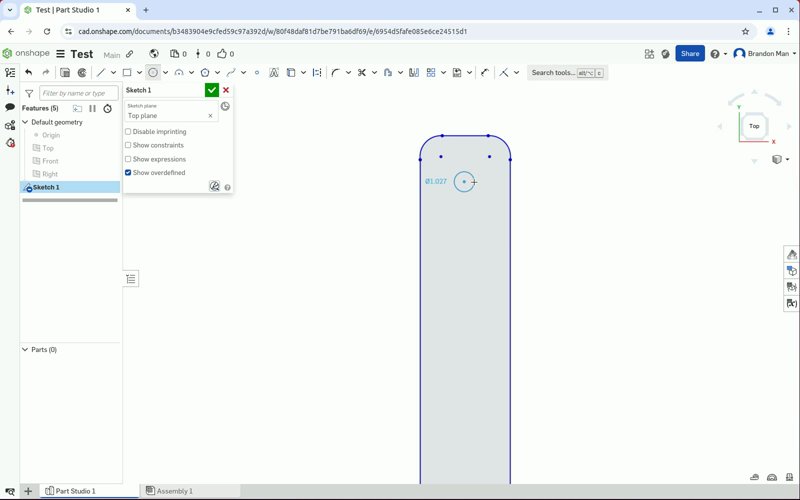
scroll(6)
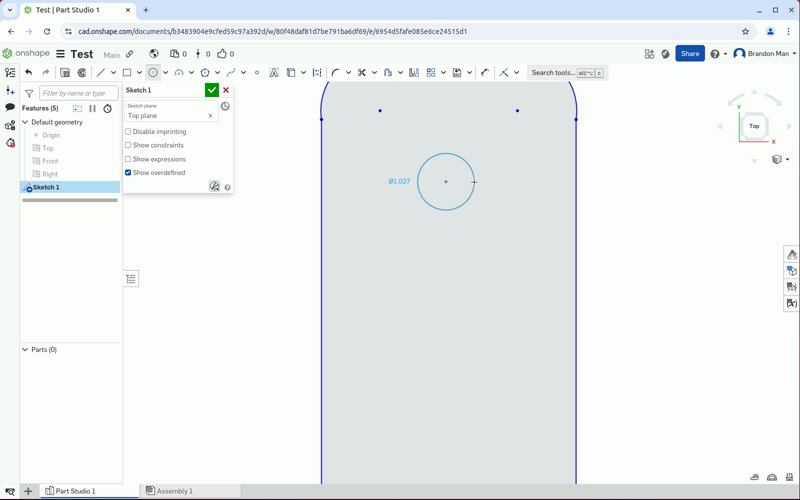
click(474, 181)
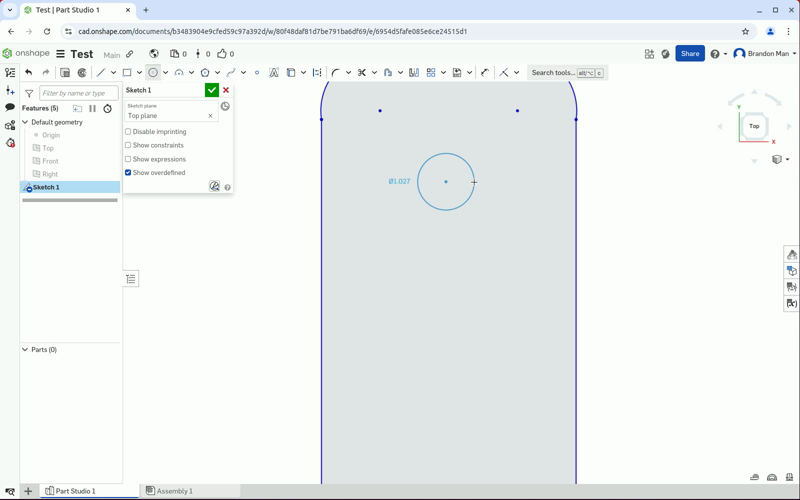
scroll(-6)
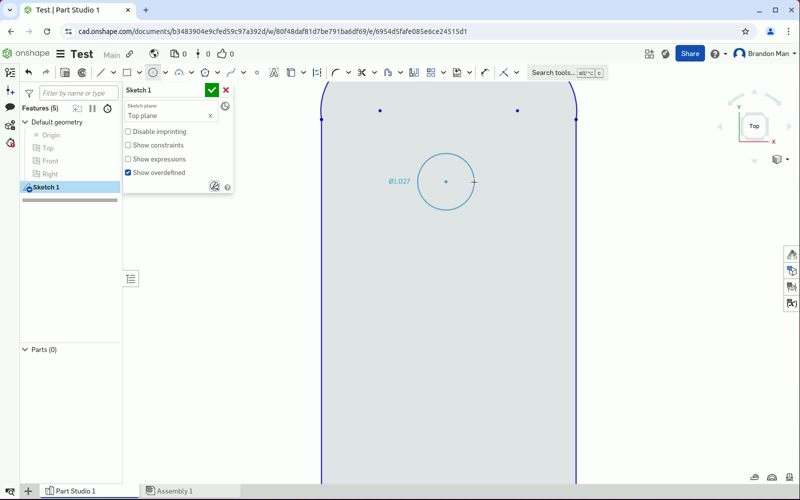
scroll(-6)
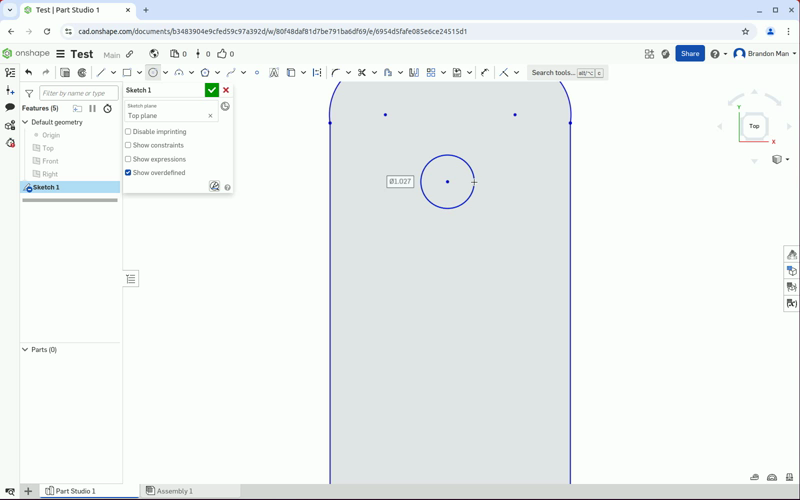
scroll(-6)
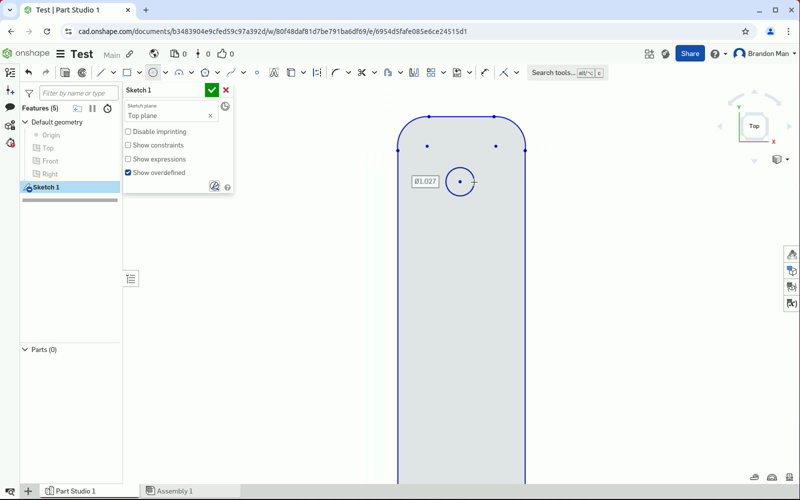
scroll(-6)
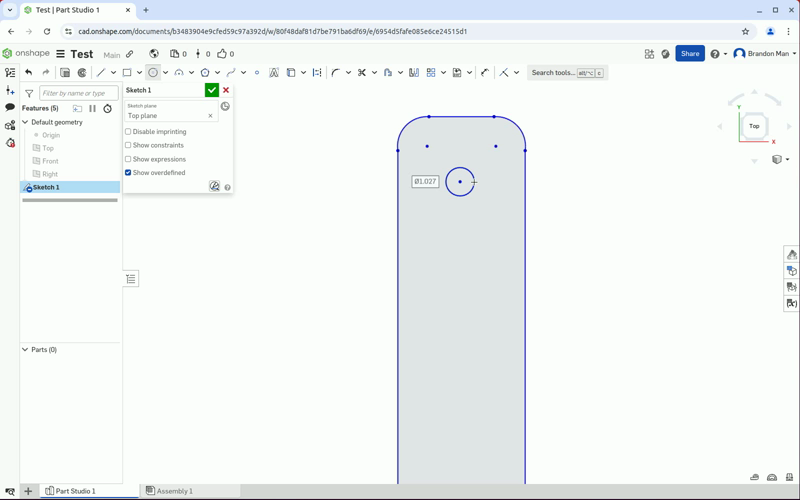
scroll(-6)
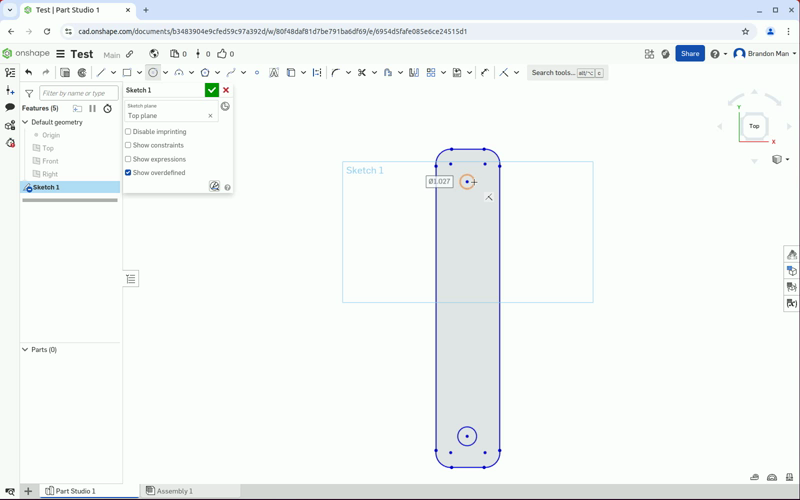
scroll(-6)
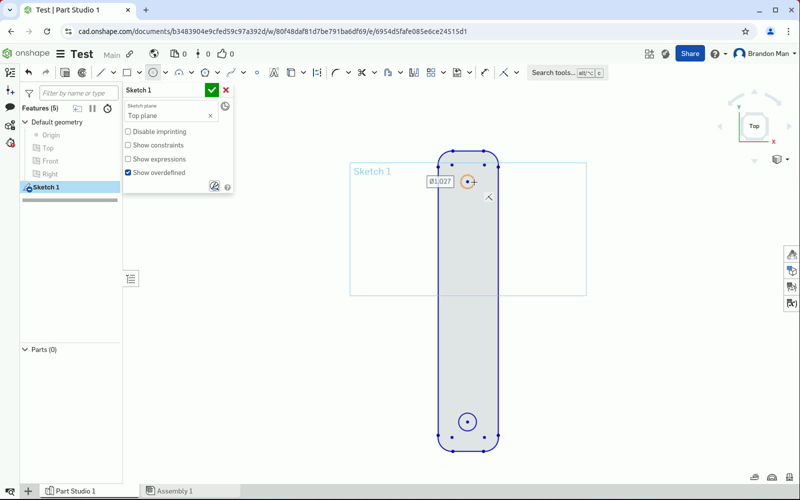
scroll(-6)
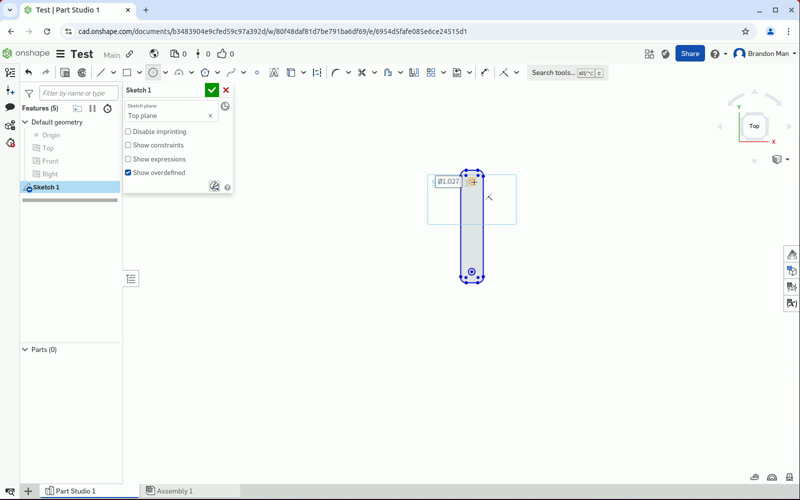
key(esc)
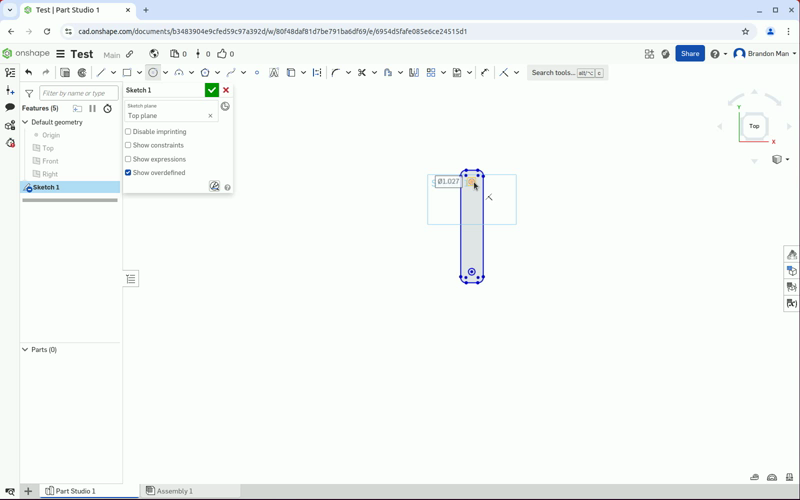
mouse_move(465, 260)
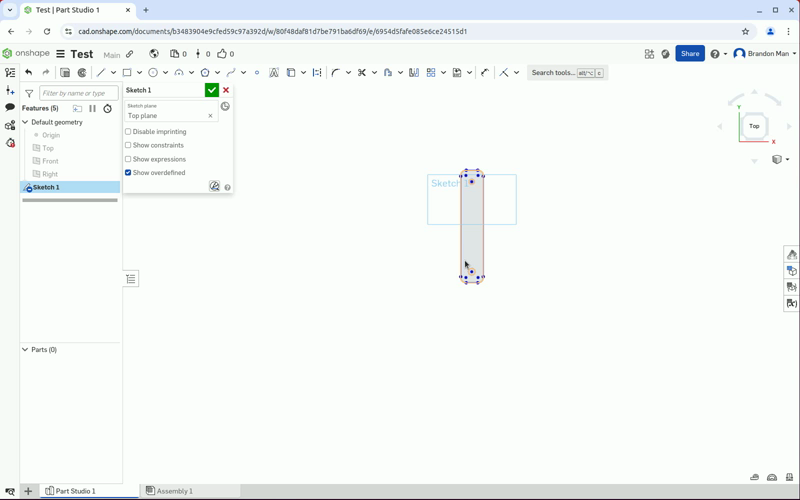
click(465, 260)
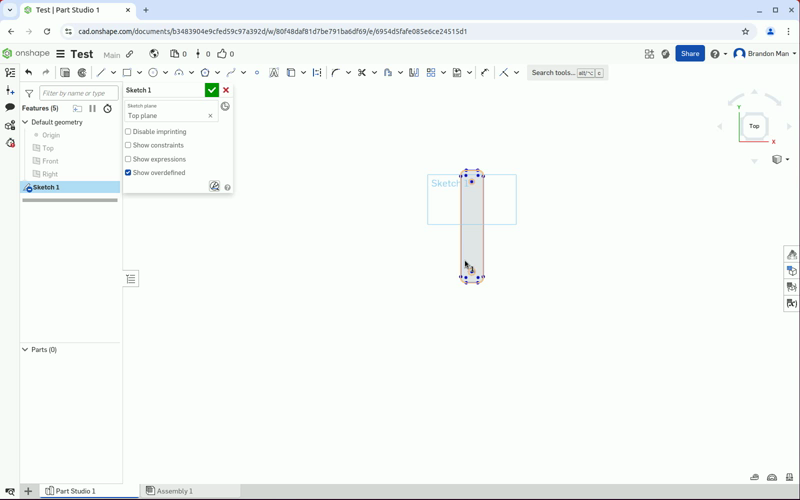
mouse_move(73, 352)
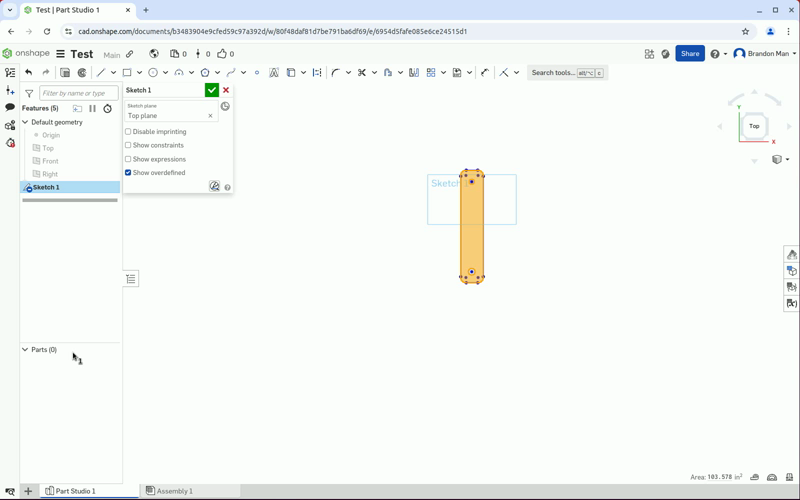
key(shift+y)
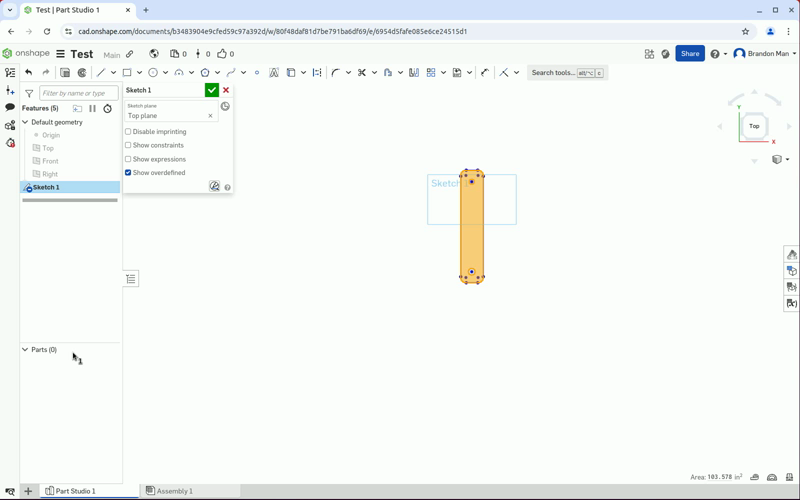
key(shift+e)
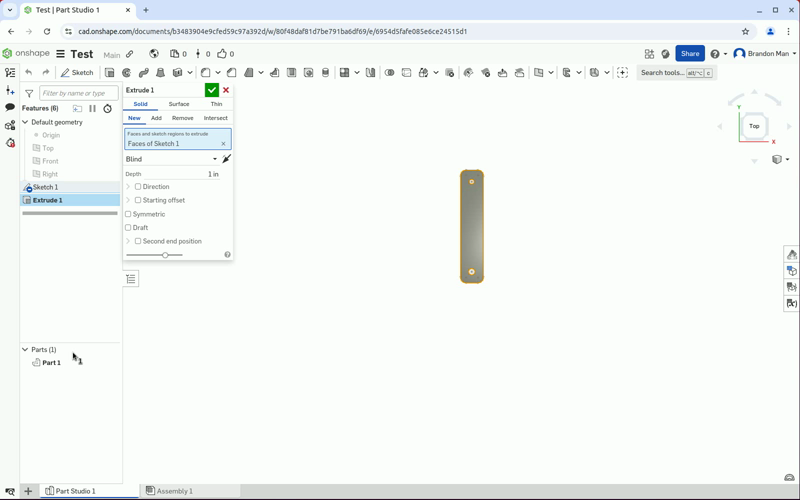
mouse_move(143, 106)
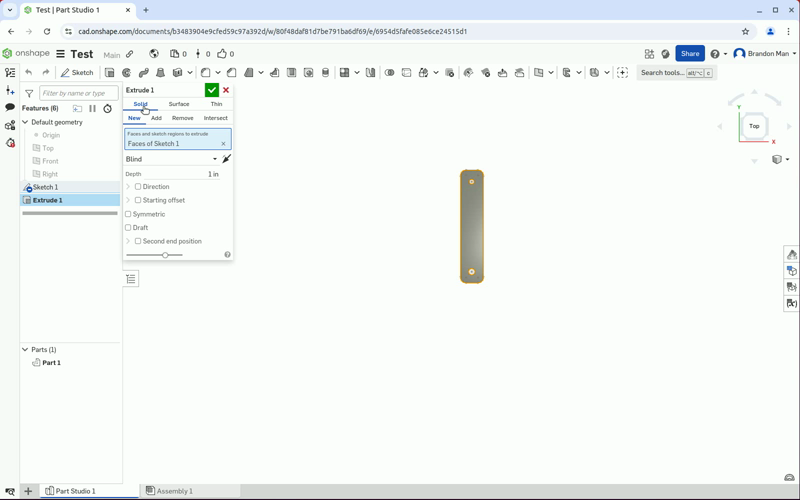
click(143, 106)
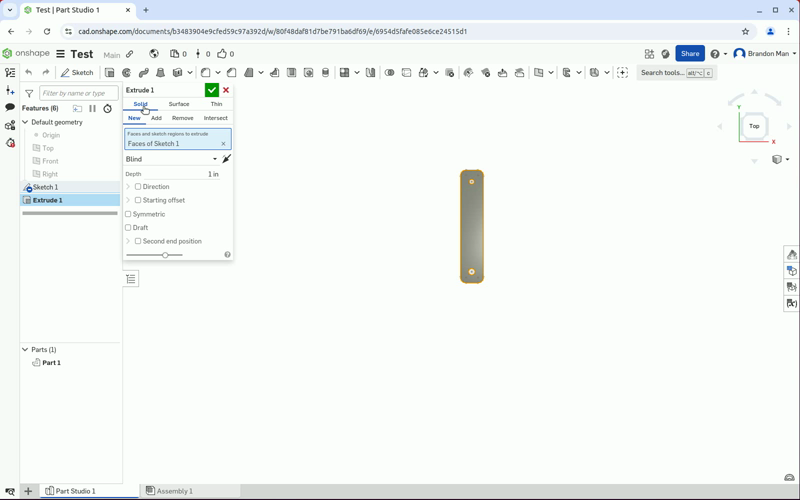
mouse_move(137, 120)
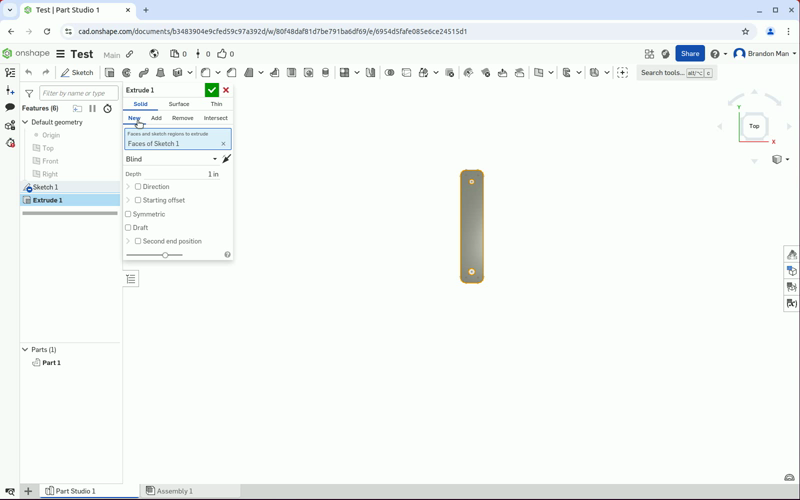
click(137, 120)
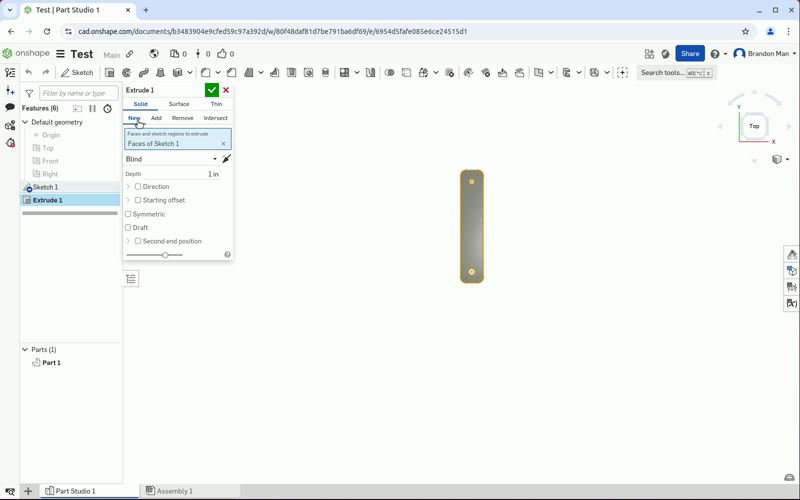
key(tab, 4)
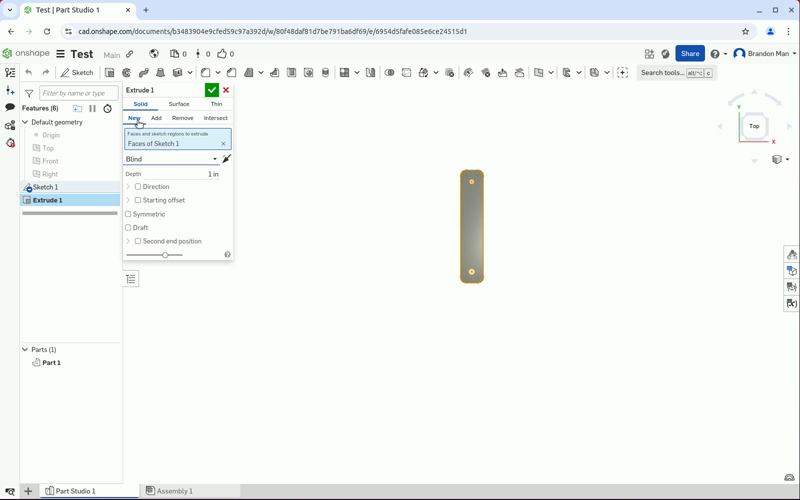
text(1.204)
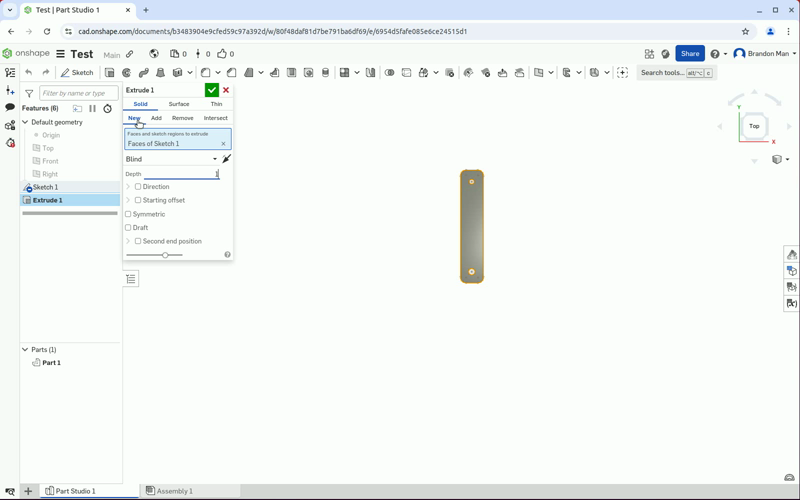
key(enter)
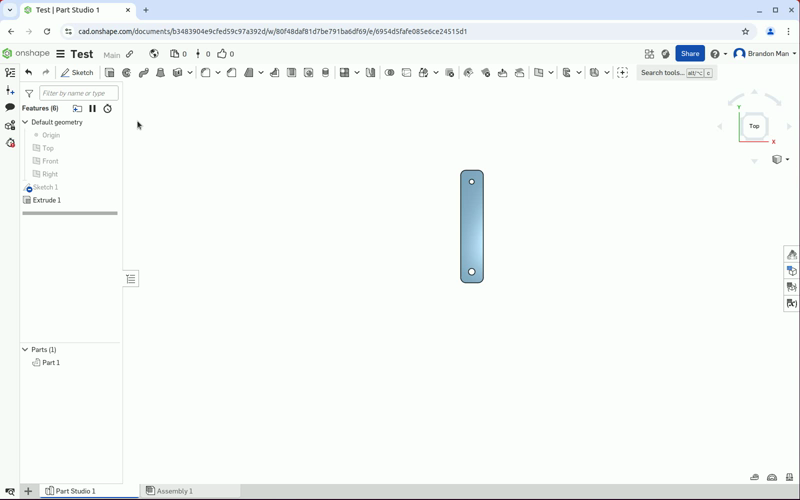
key(shift+h)
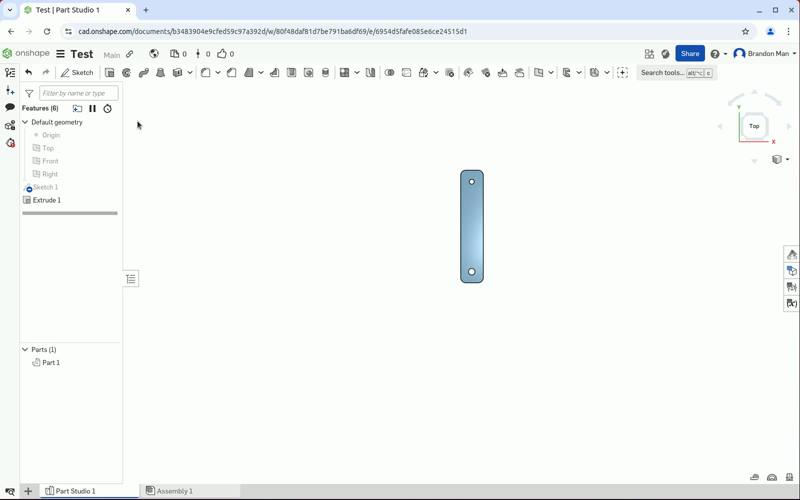
key(shift+h)
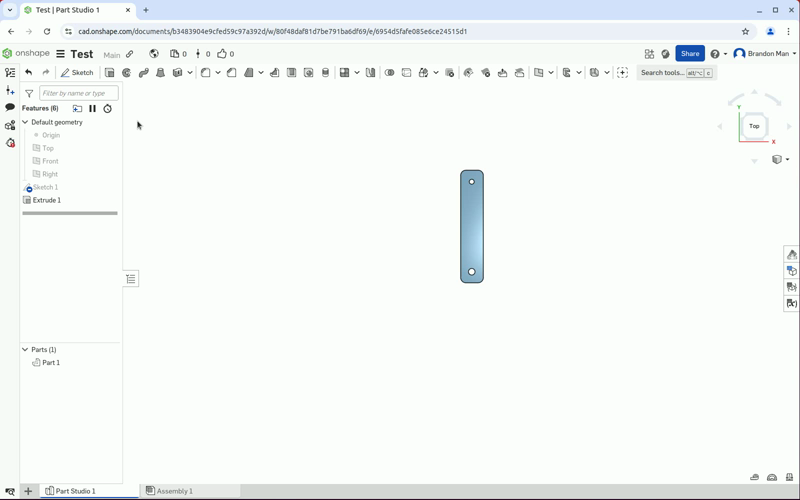
mouse_move(73, 189)
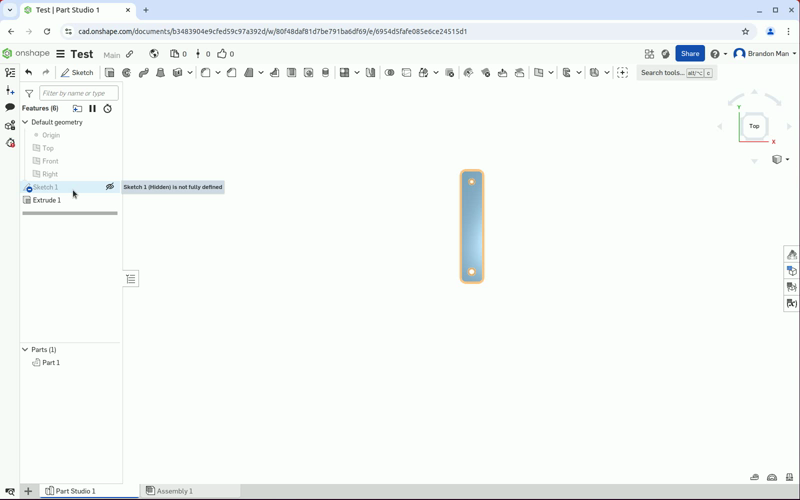
click(73, 189)
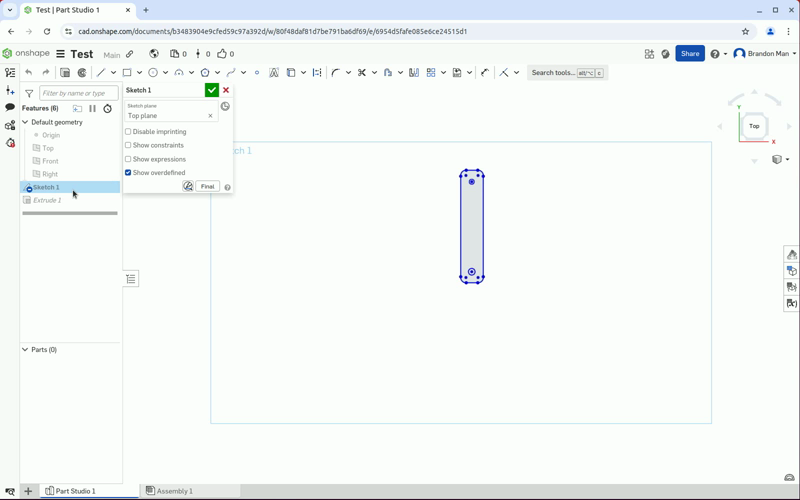
mouse_move(229, 92)
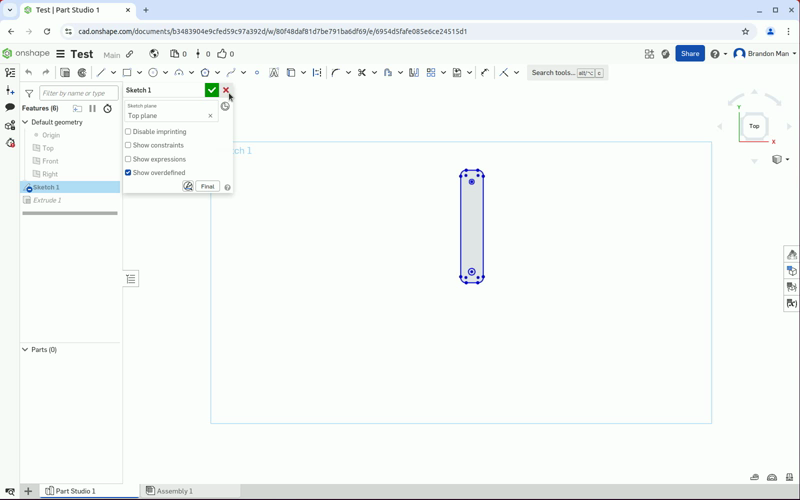
click(229, 92)
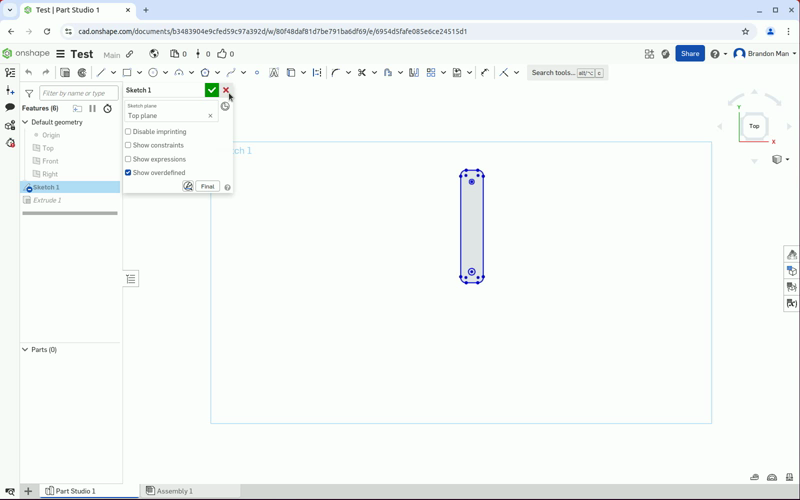
key(shift+s)
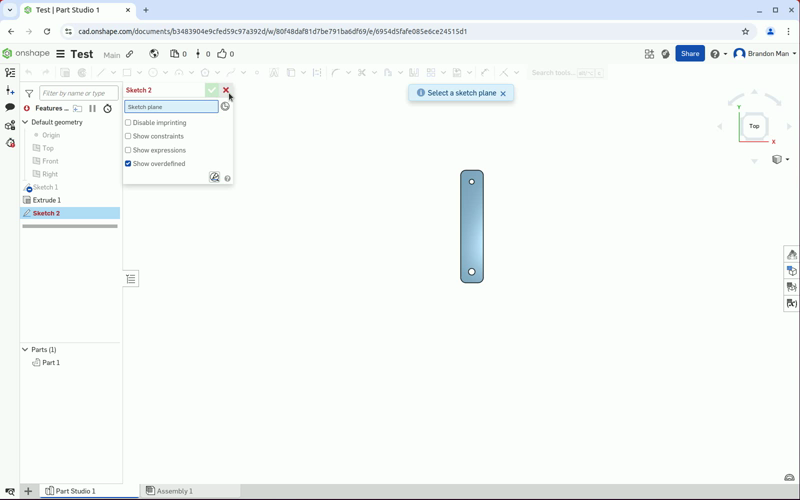
mouse_move(73, 150)
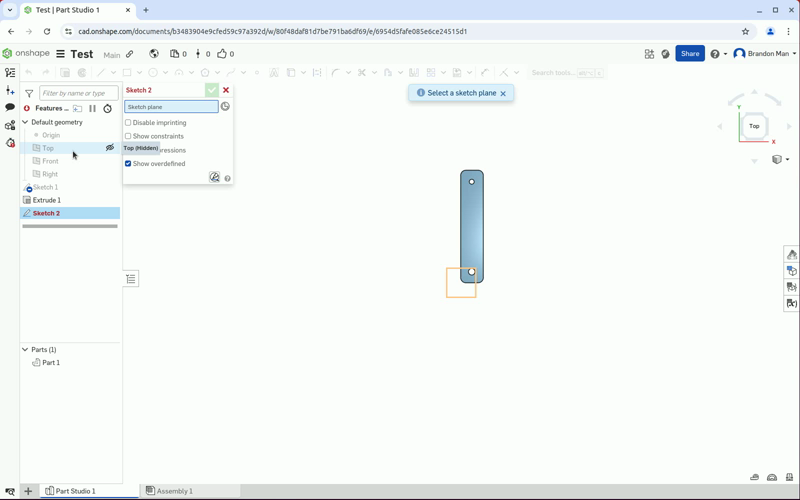
click(73, 150)
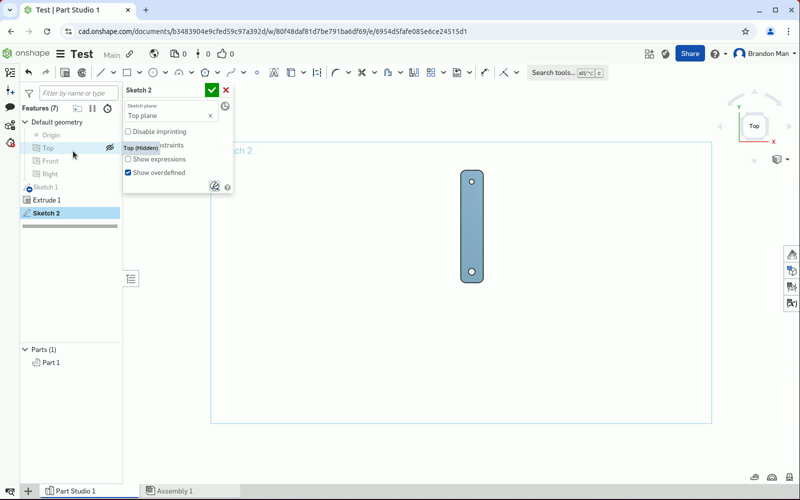
mouse_move(73, 352)
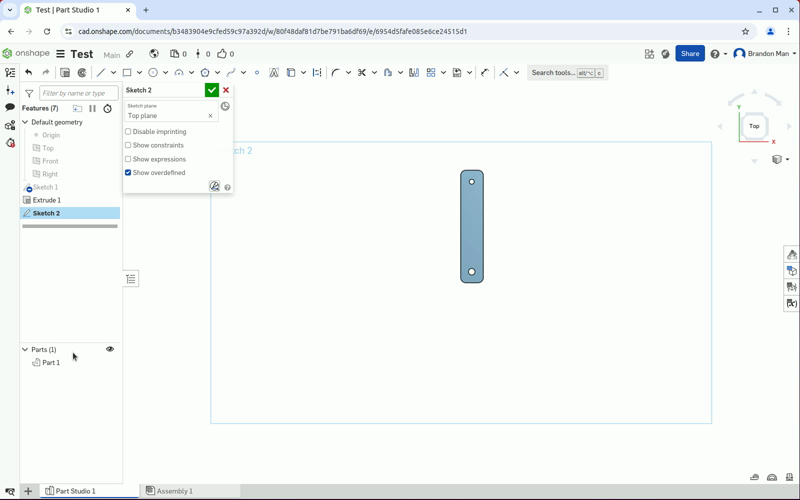
key(y)
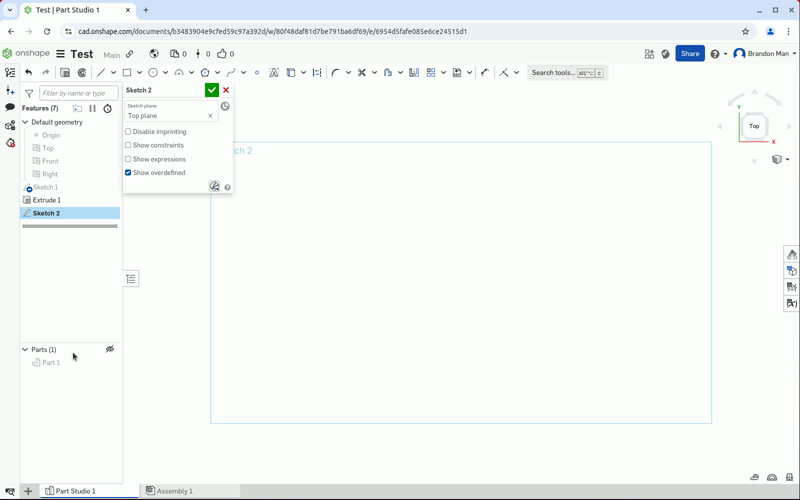
key(a)
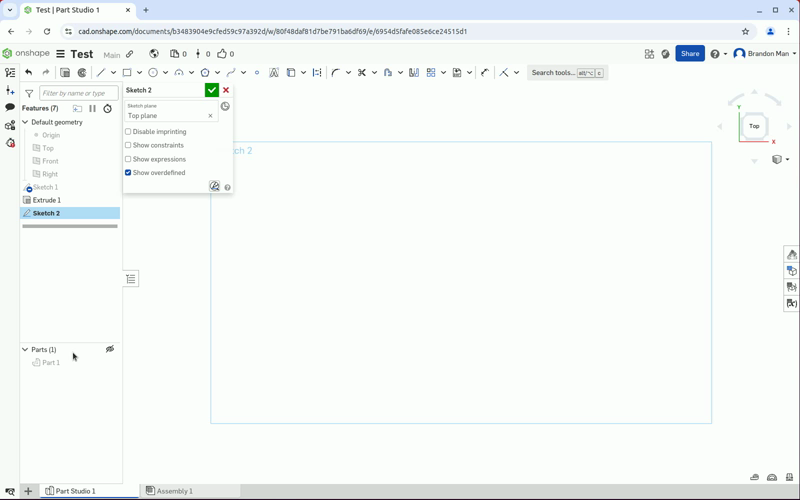
key_down(shift)
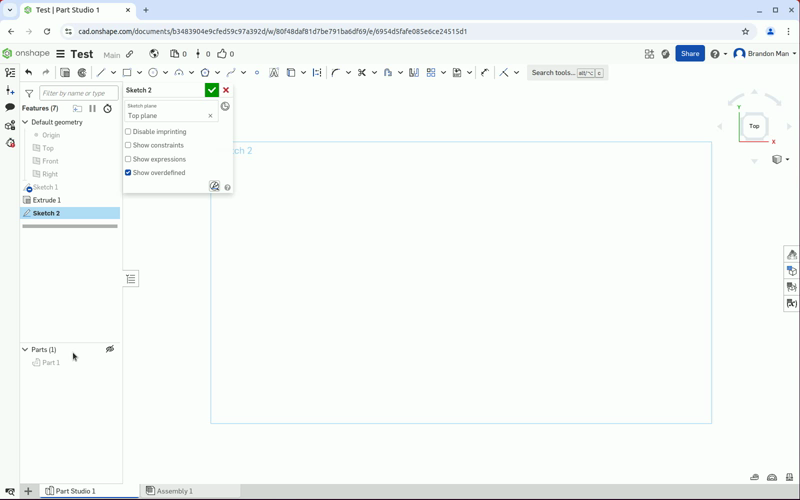
mouse_move(404, 276)
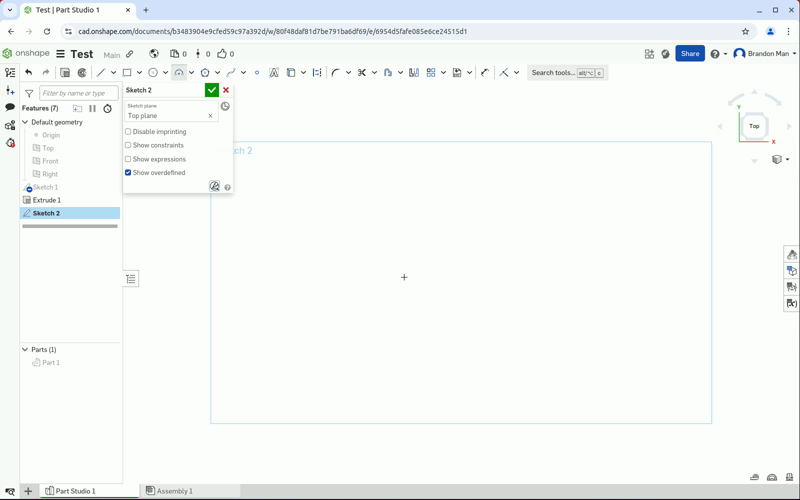
click(404, 276)
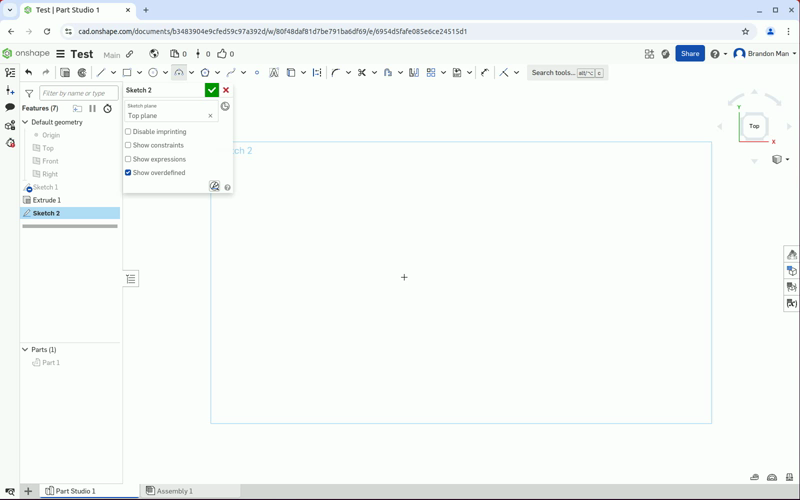
key_up(shift)
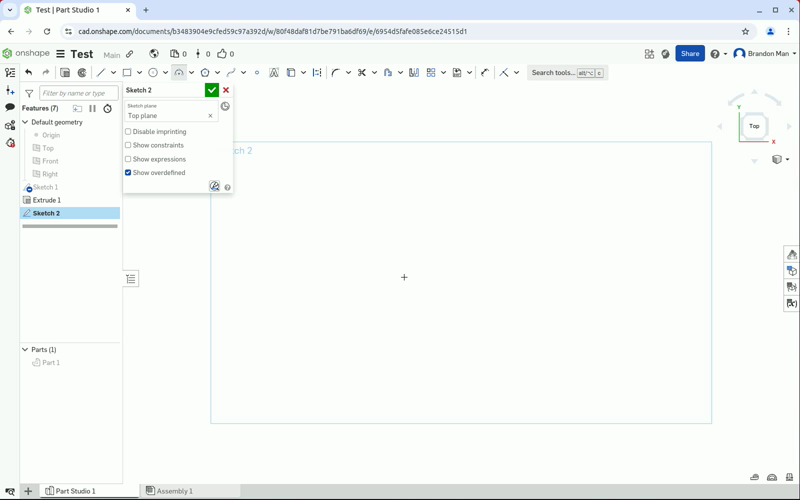
key_down(shift)
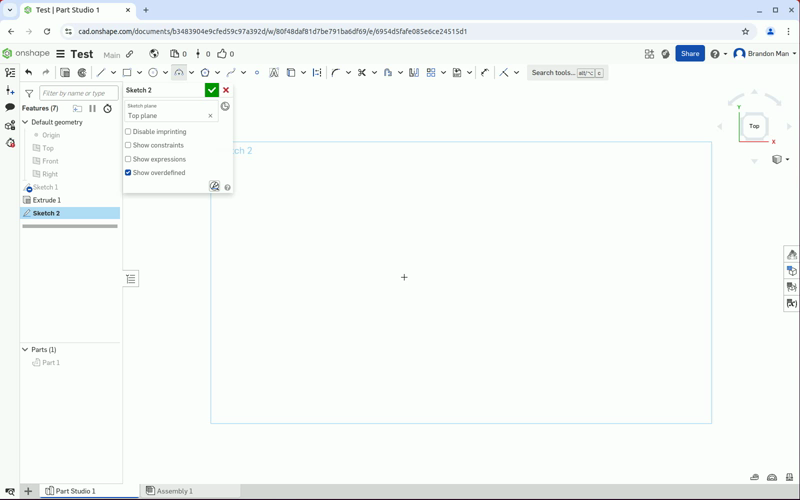
mouse_move(410, 282)
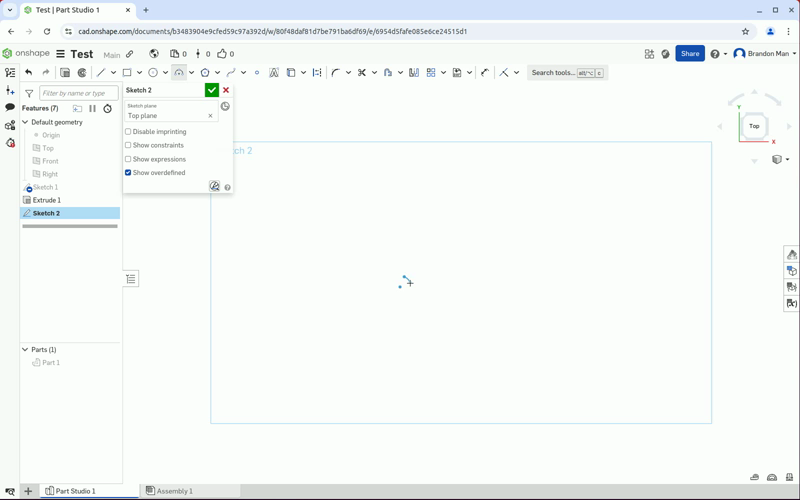
click(410, 282)
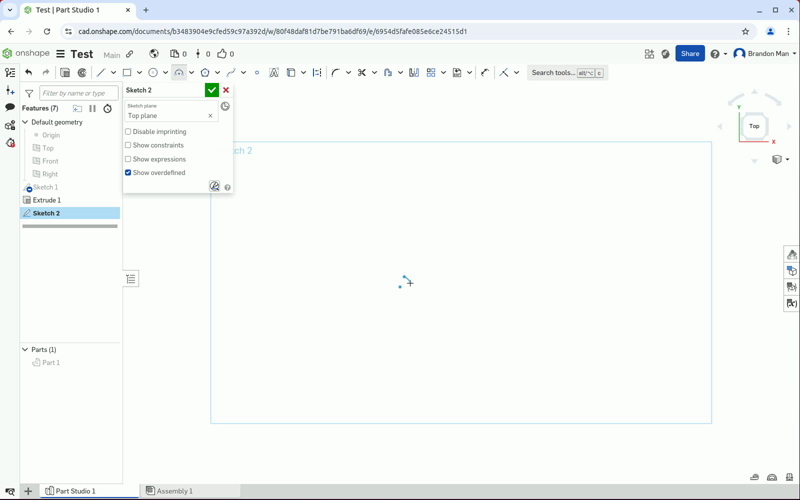
mouse_move(406, 281)
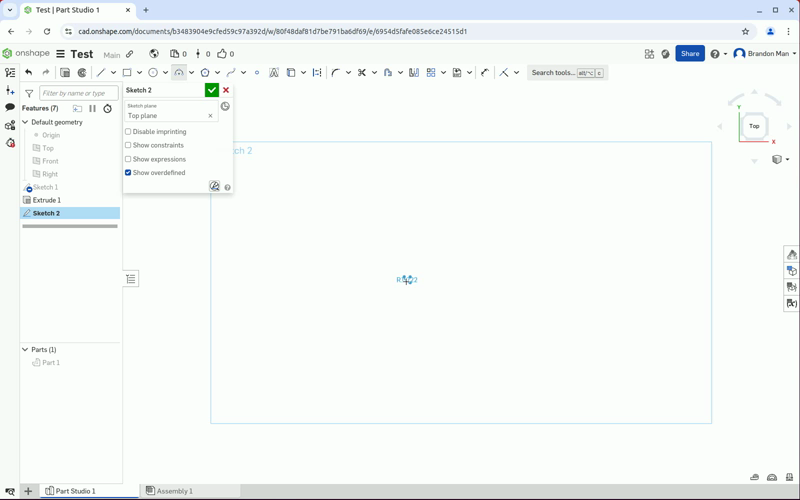
click(406, 281)
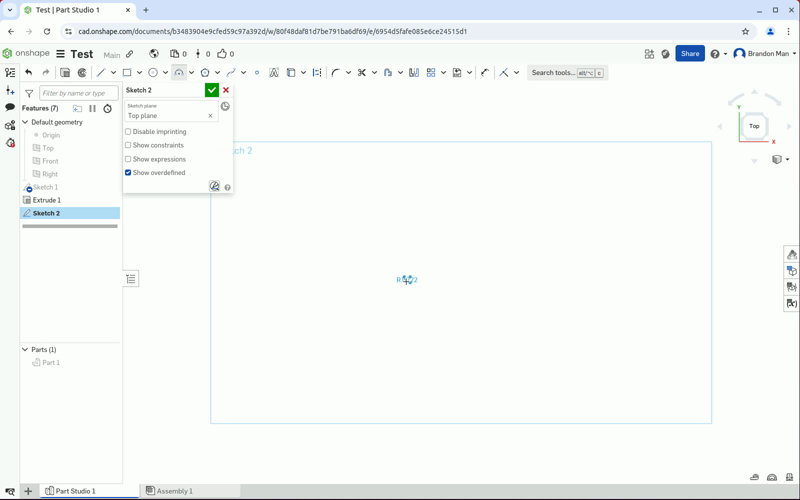
key_up(shift)
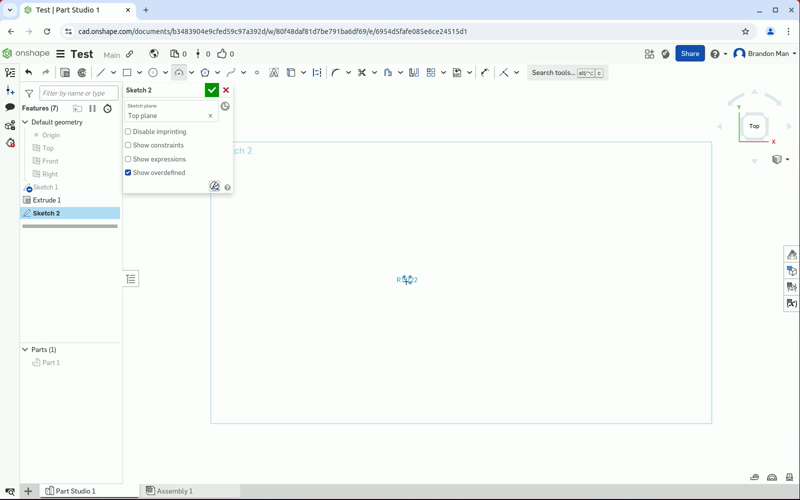
key(esc)
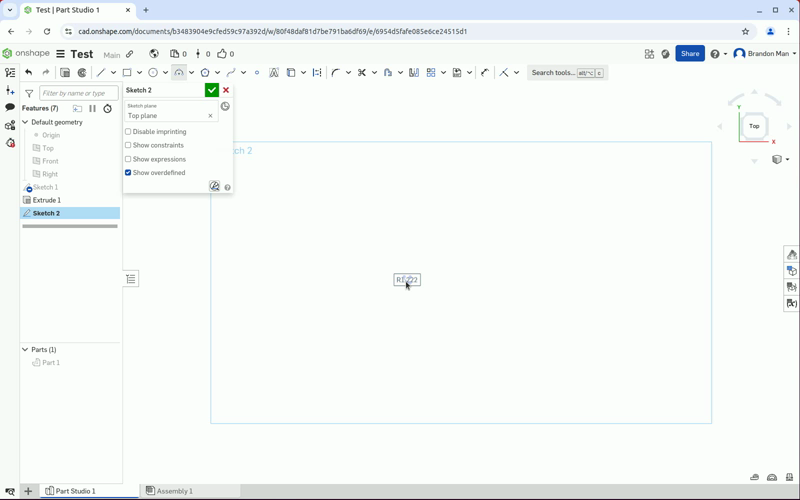
key(l)
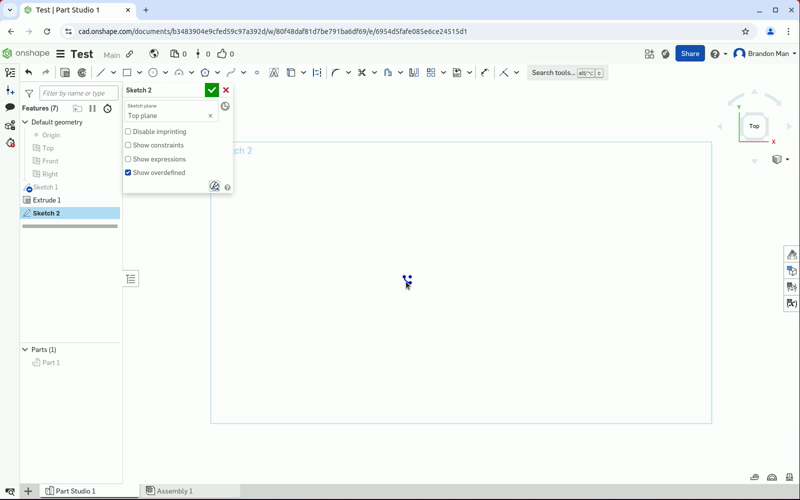
mouse_move(410, 282)
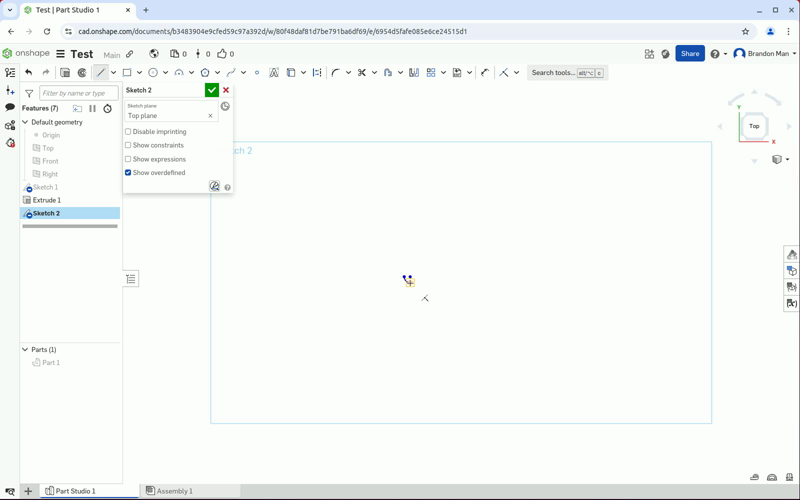
scroll(6)
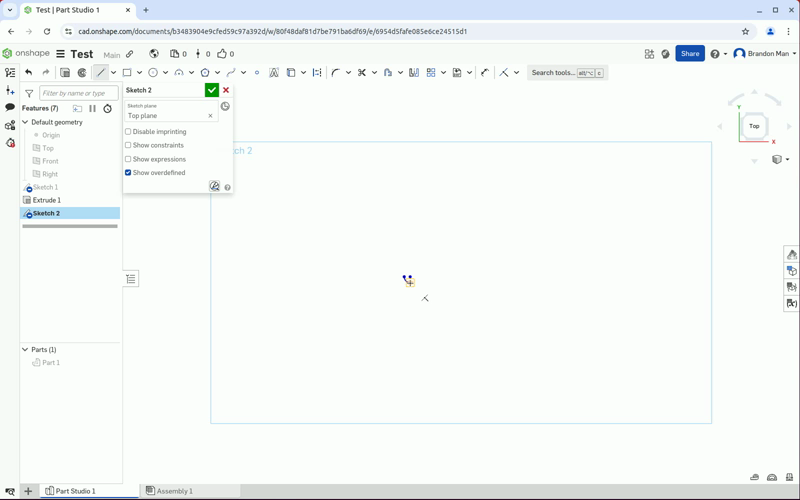
scroll(6)
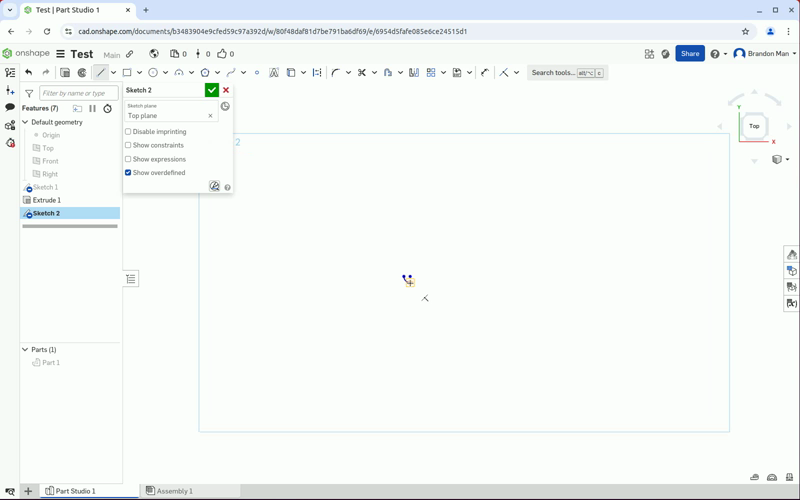
scroll(6)
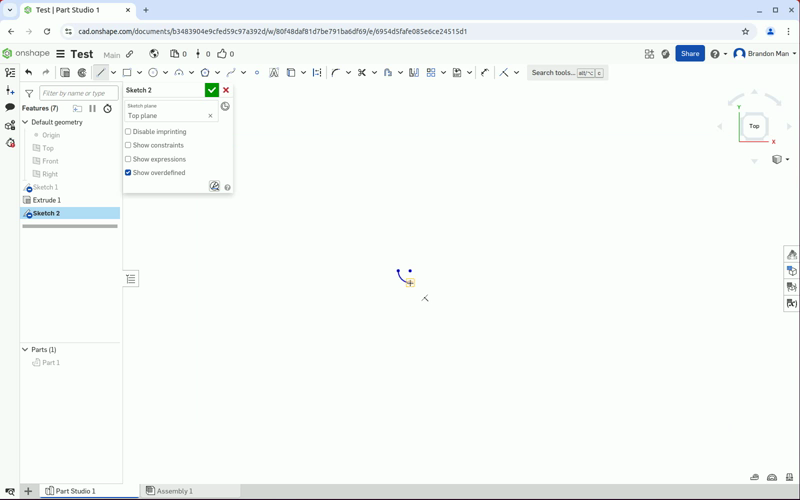
scroll(6)
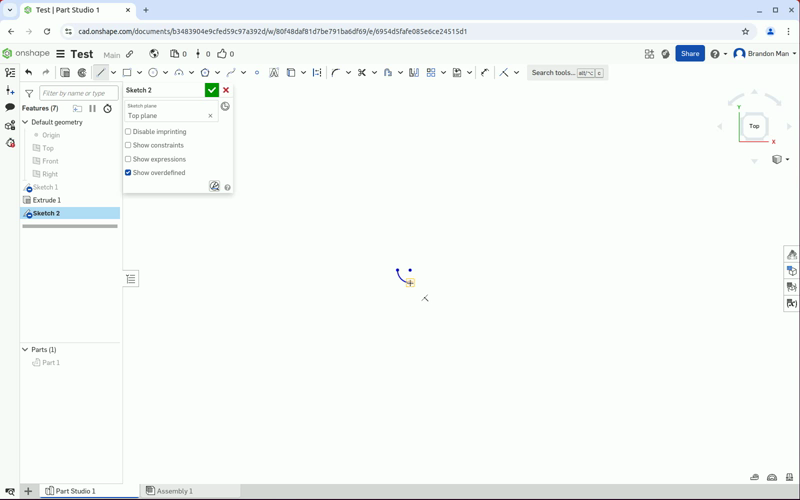
scroll(6)
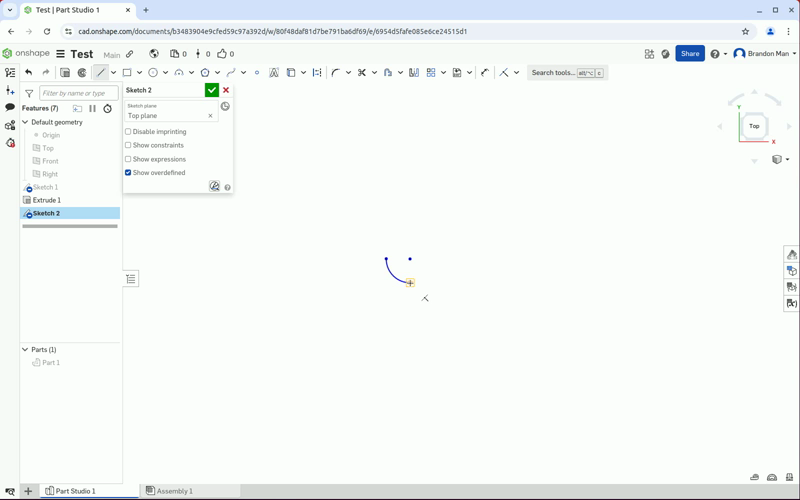
scroll(6)
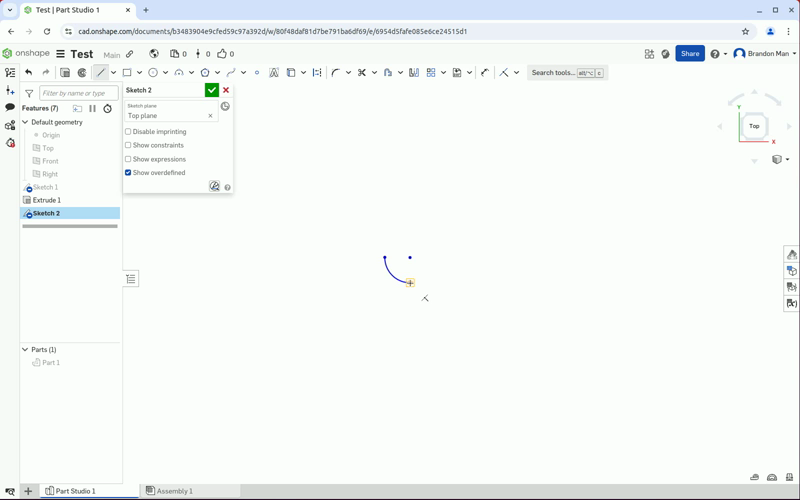
scroll(6)
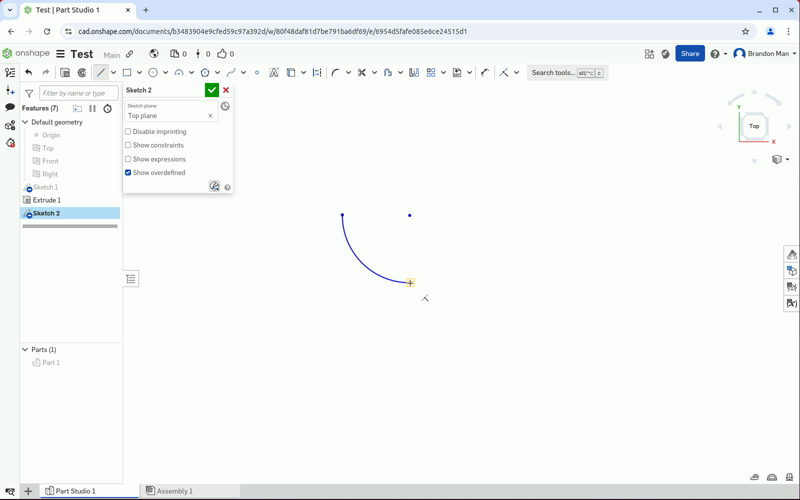
click(410, 282)
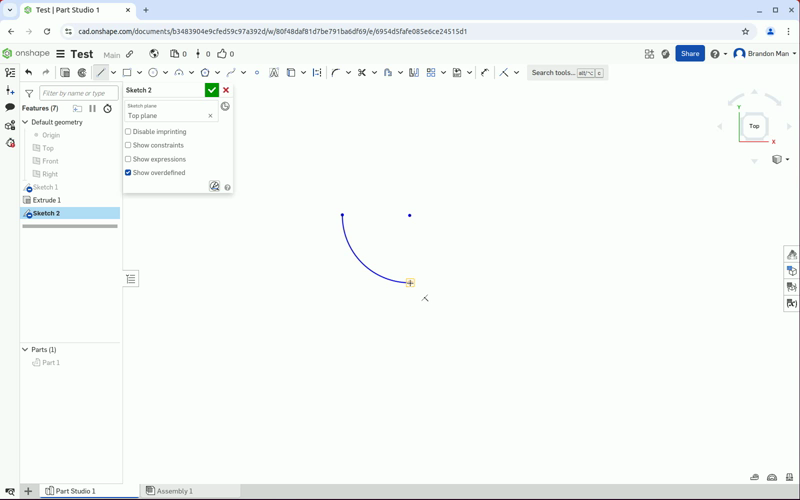
scroll(-6)
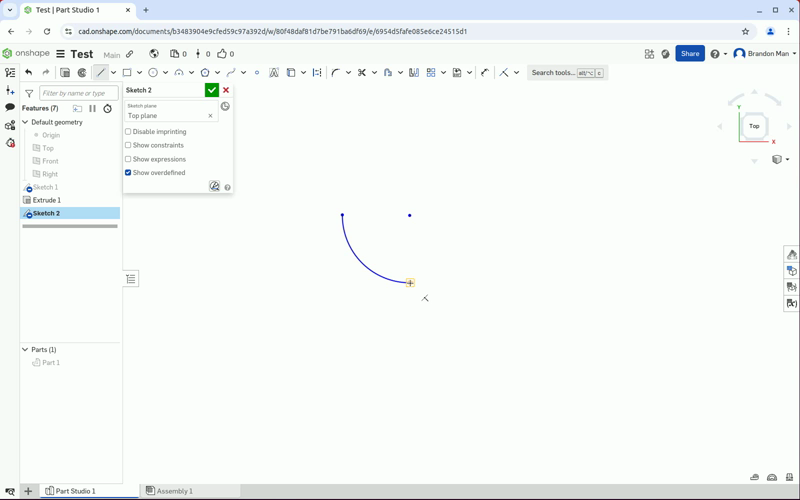
scroll(-6)
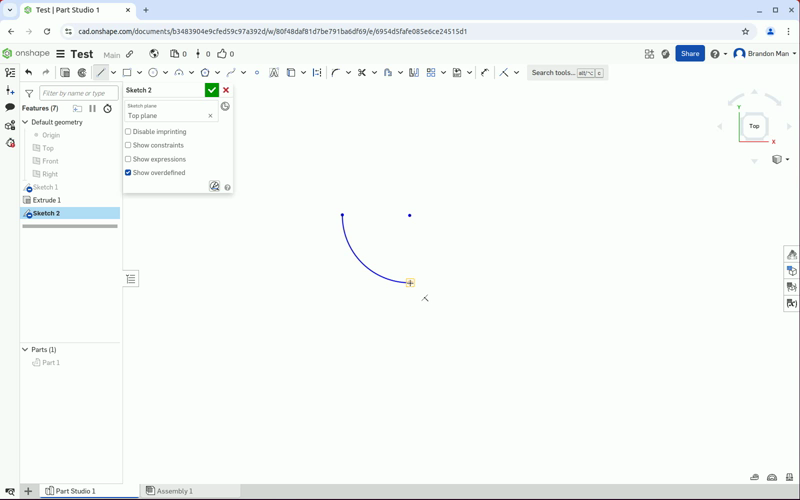
scroll(-6)
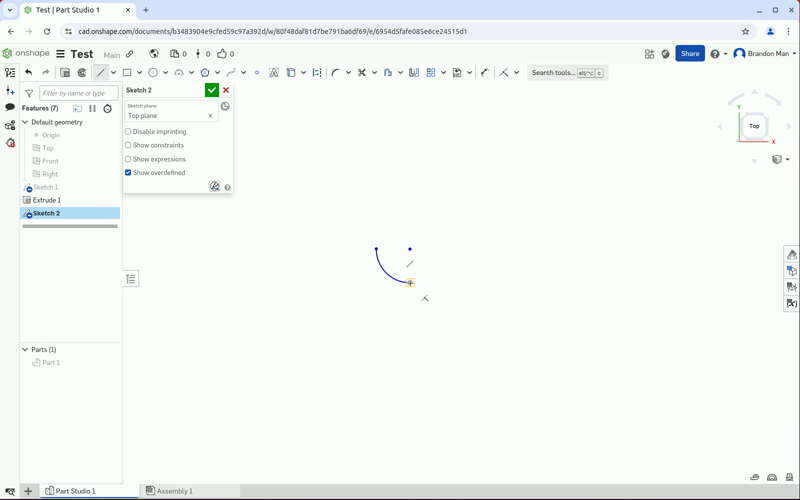
scroll(-6)
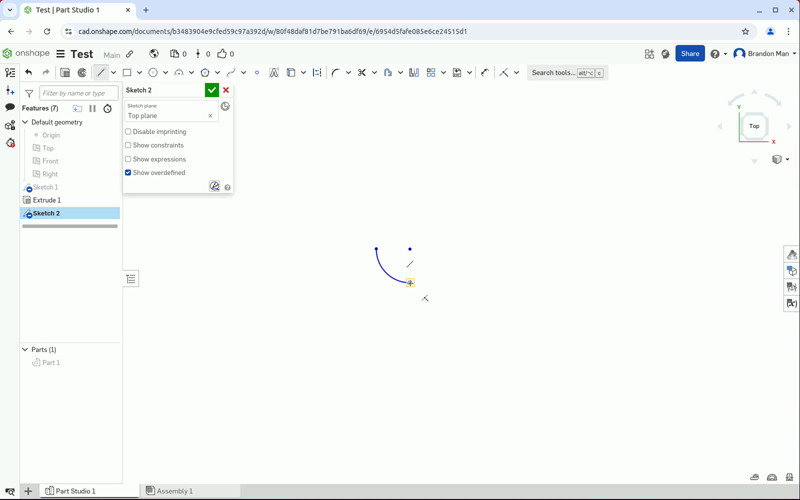
scroll(-6)
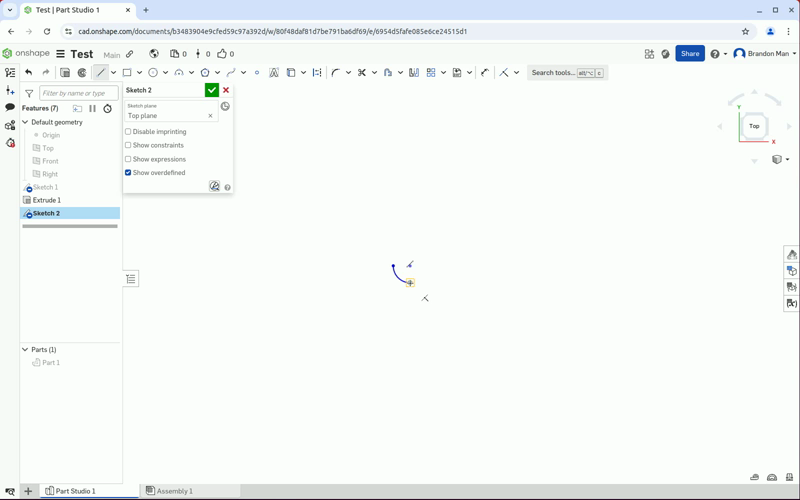
scroll(-6)
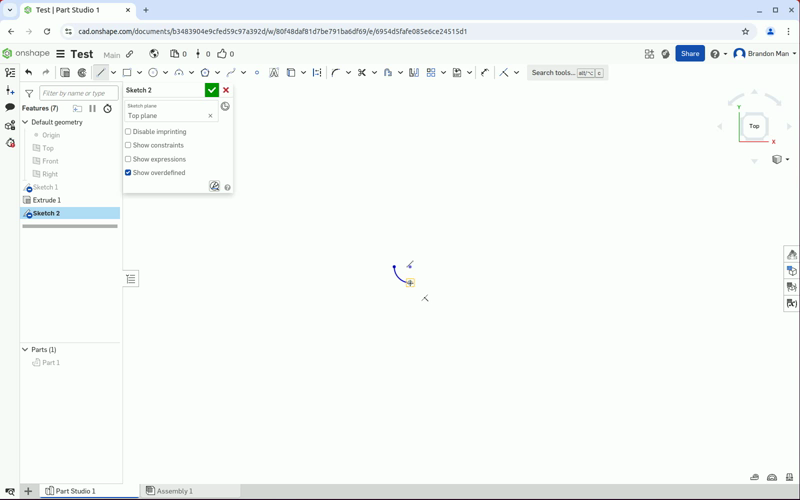
scroll(-6)
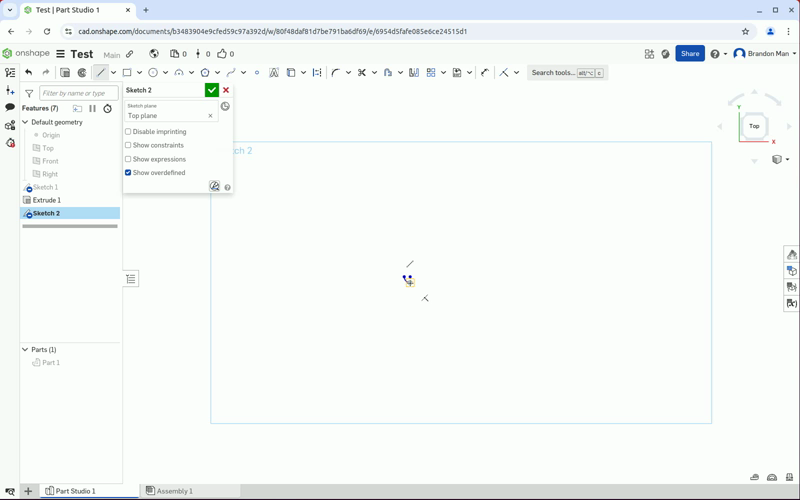
key_down(shift)
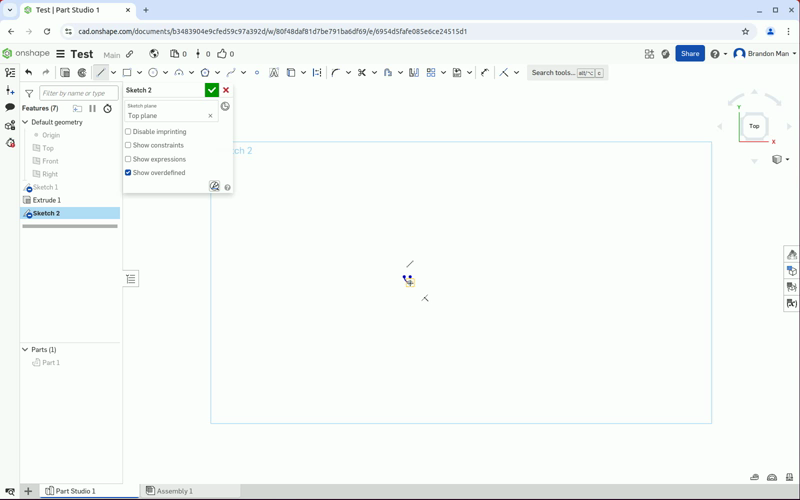
mouse_move(440, 282)
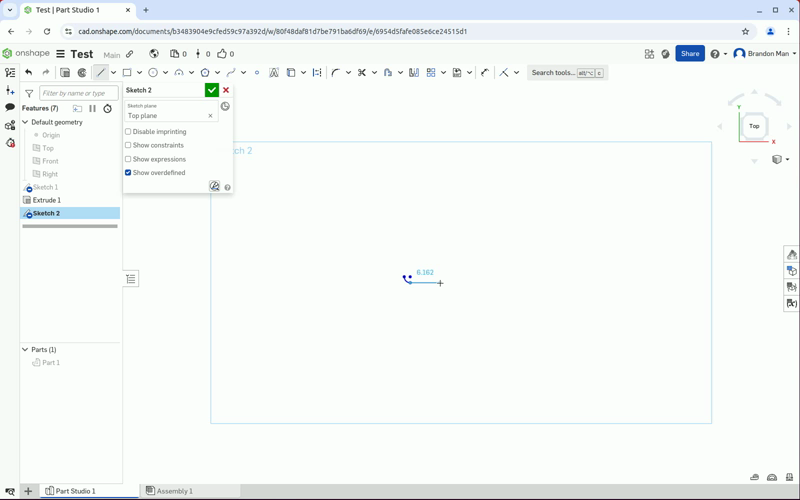
mouse_move(455, 282)
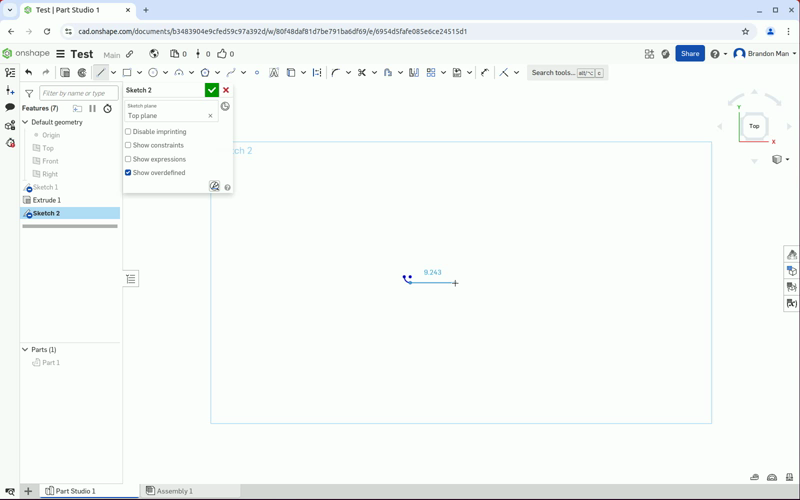
click(455, 282)
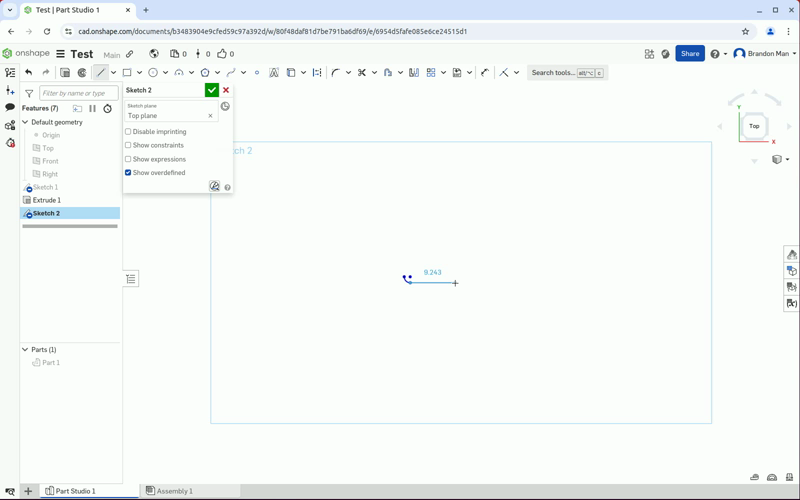
key_up(shift)
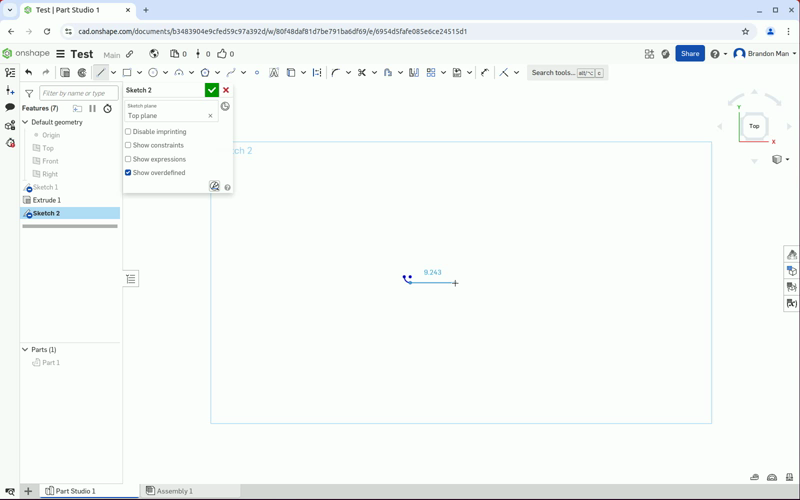
key(esc)
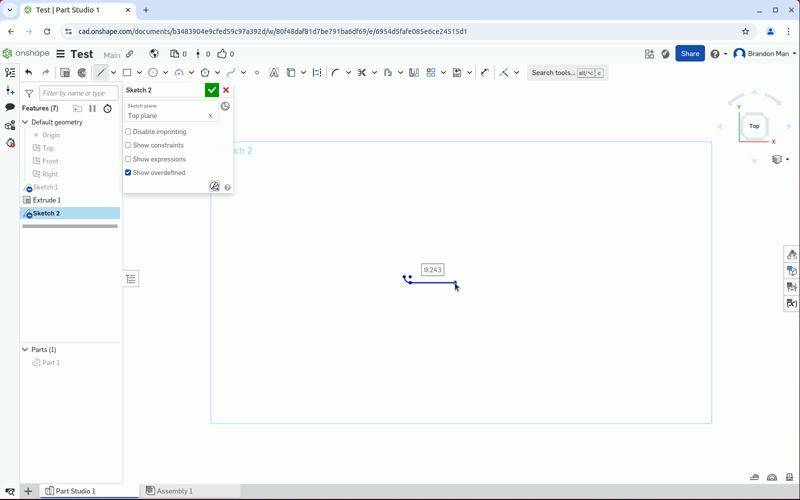
key(a)
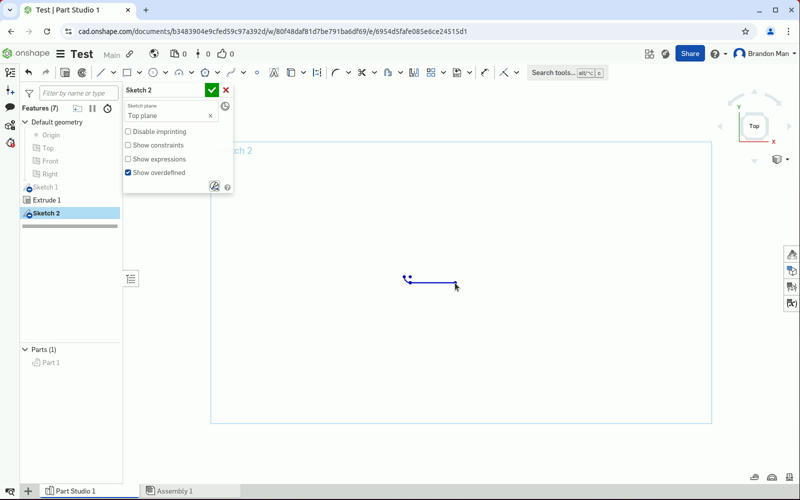
mouse_move(455, 282)
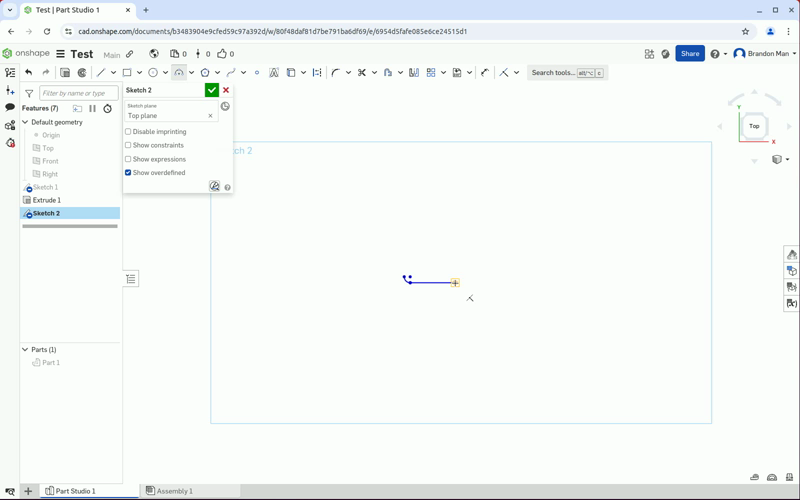
click(455, 282)
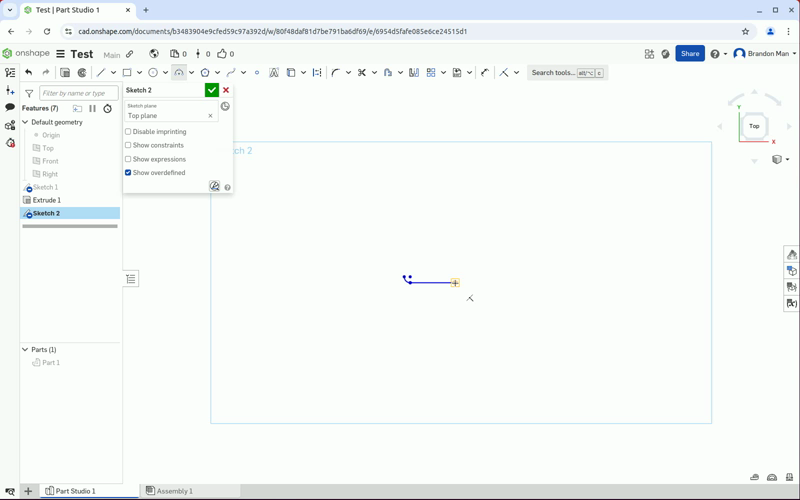
key_down(shift)
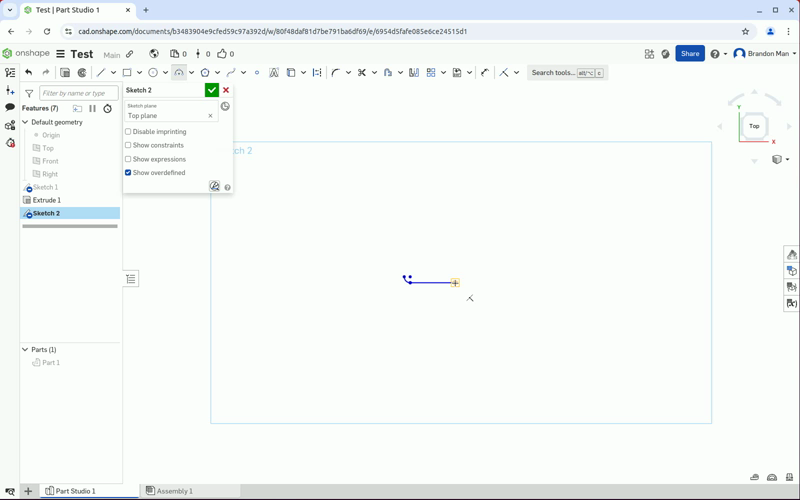
mouse_move(460, 276)
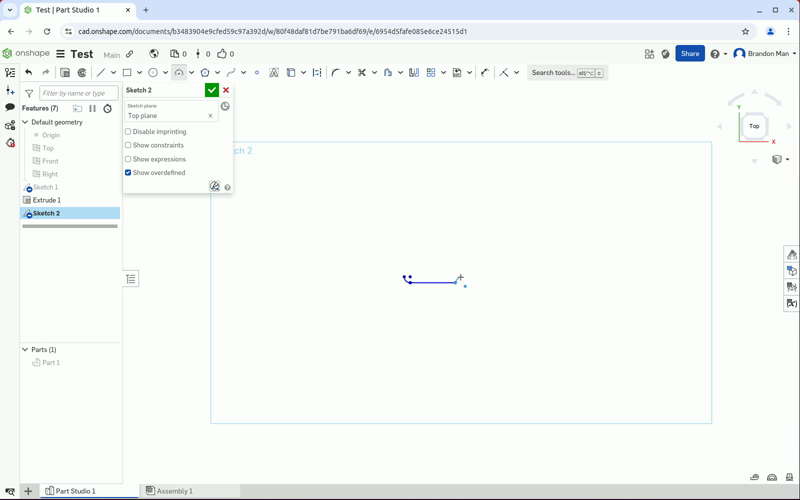
click(460, 276)
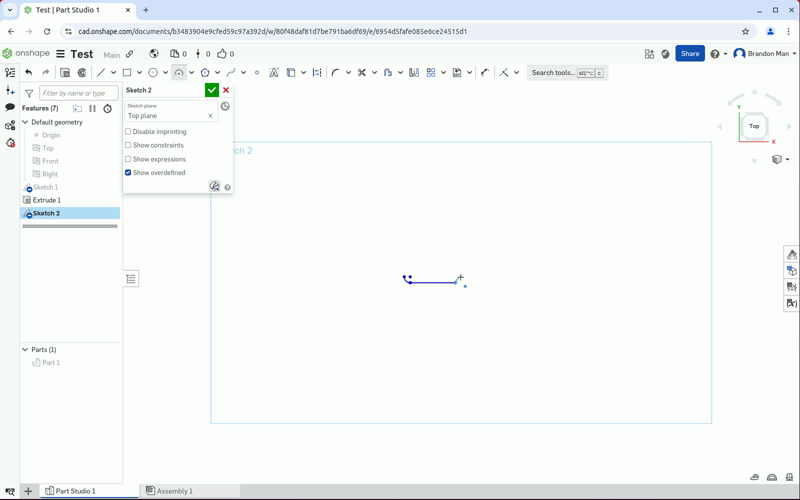
mouse_move(458, 281)
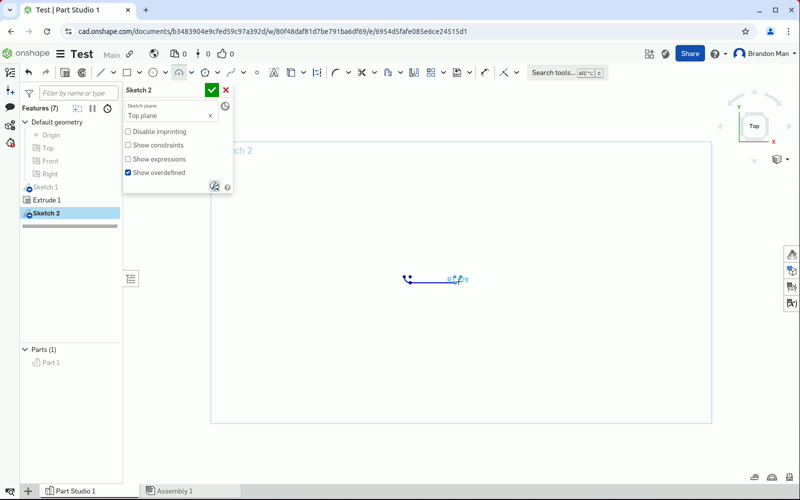
scroll(6)
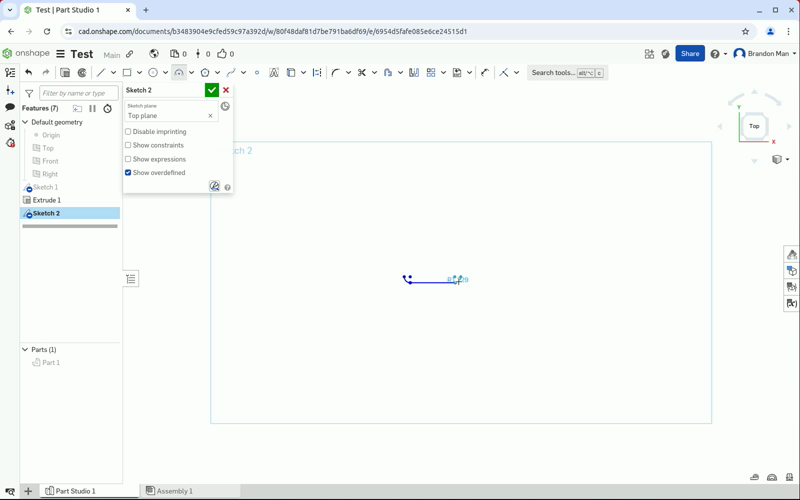
scroll(6)
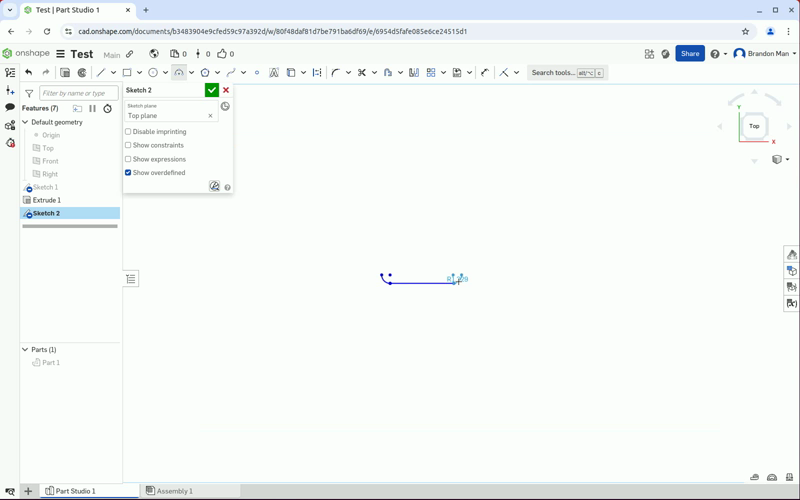
scroll(6)
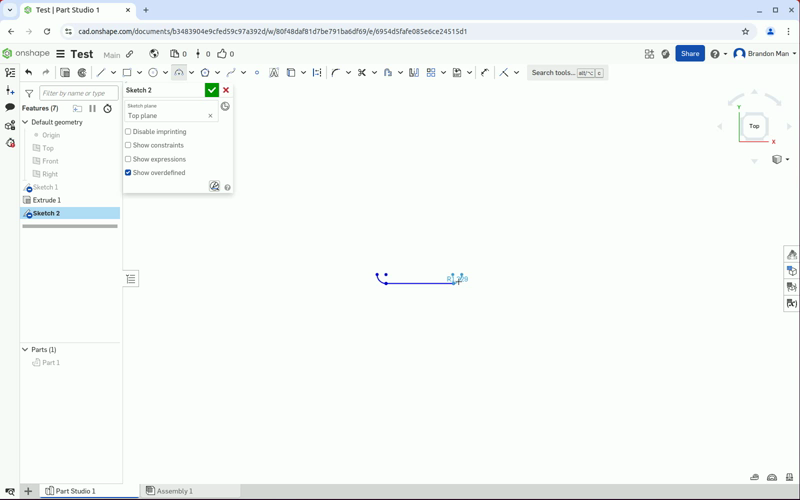
scroll(6)
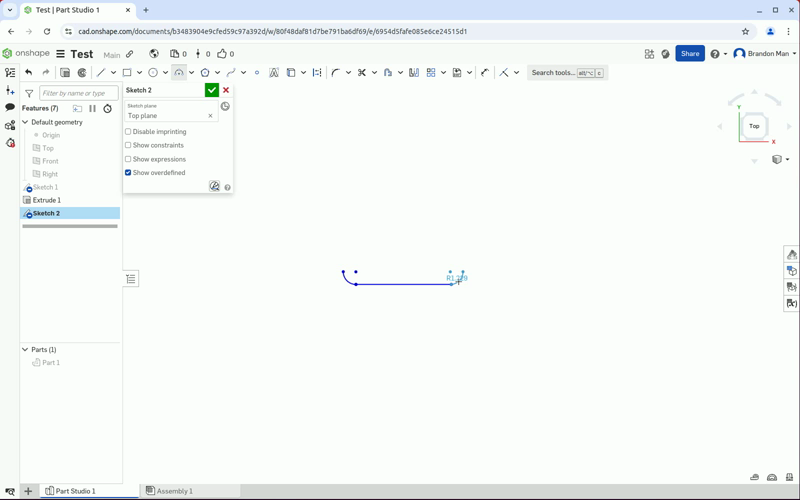
scroll(6)
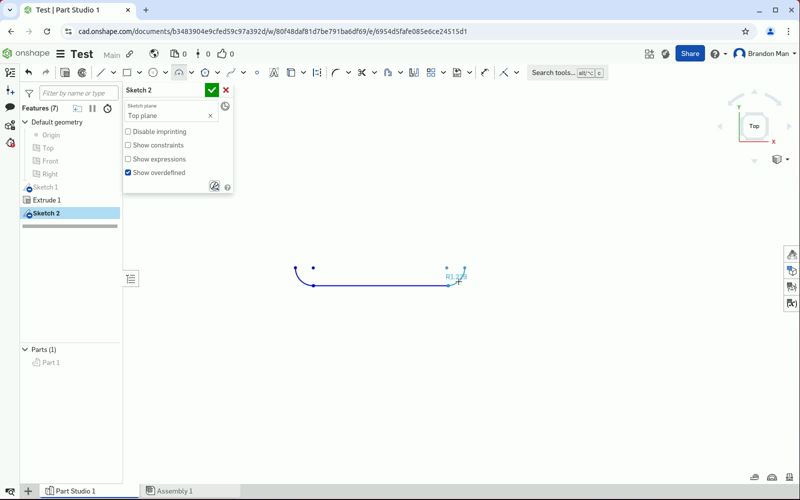
scroll(6)
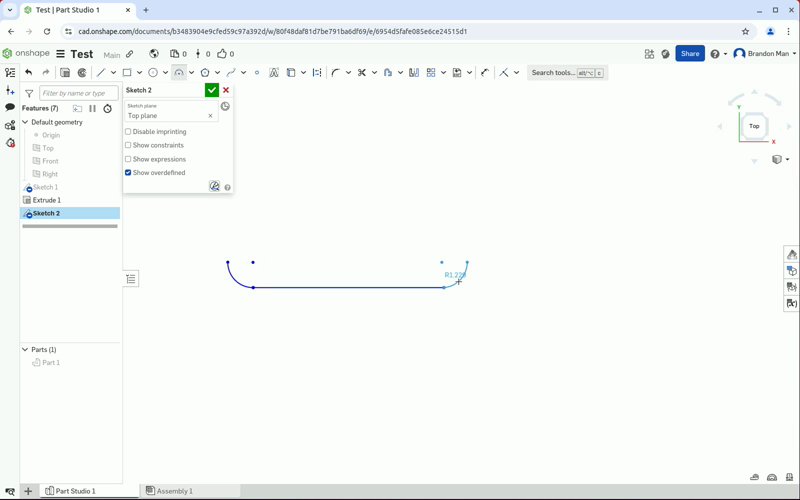
scroll(6)
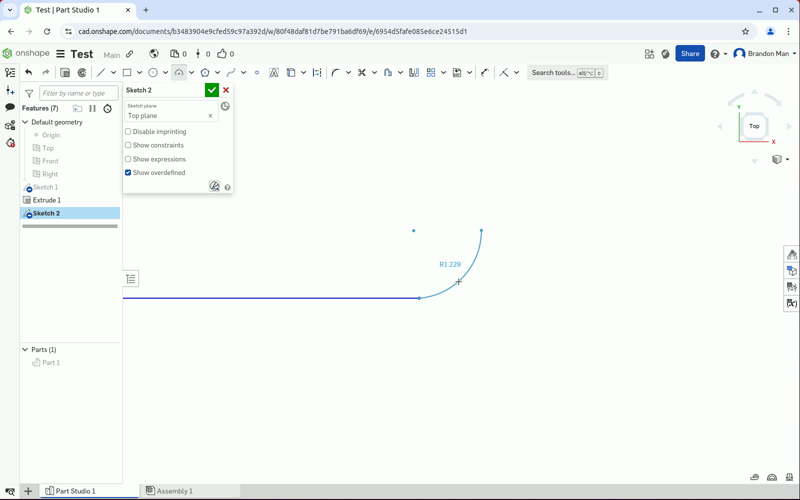
click(458, 281)
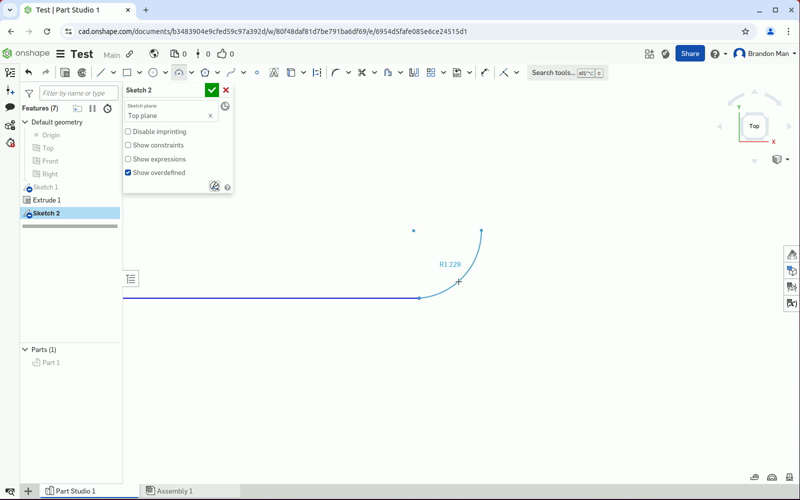
scroll(-6)
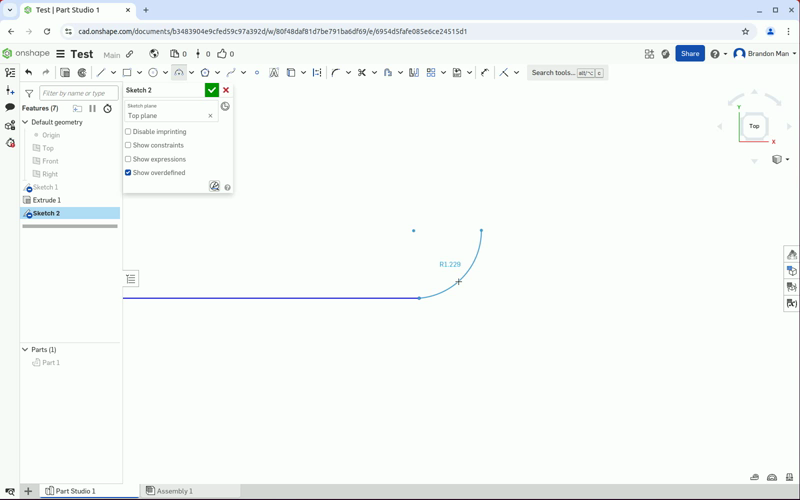
scroll(-6)
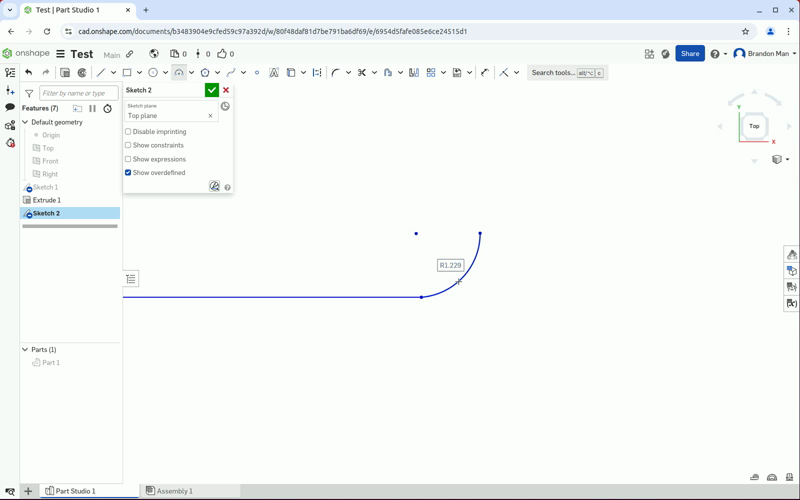
scroll(-6)
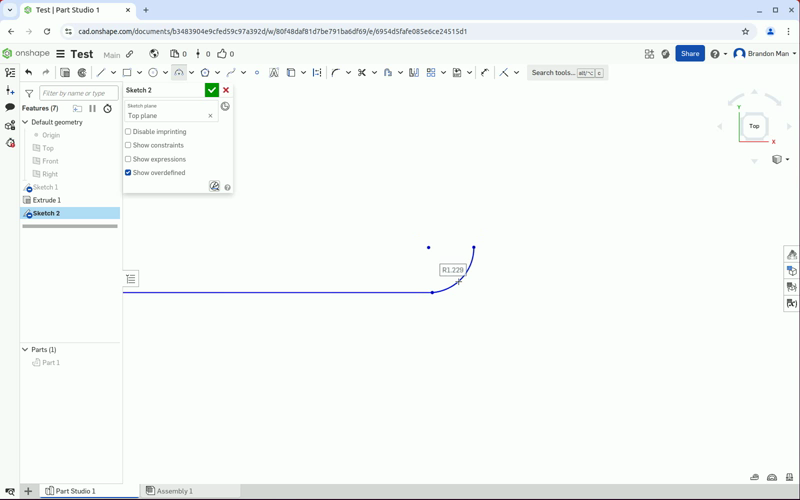
scroll(-6)
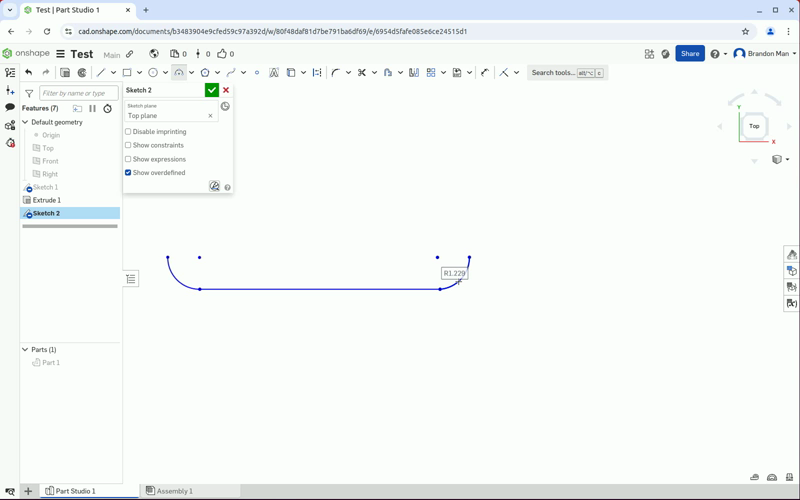
scroll(-6)
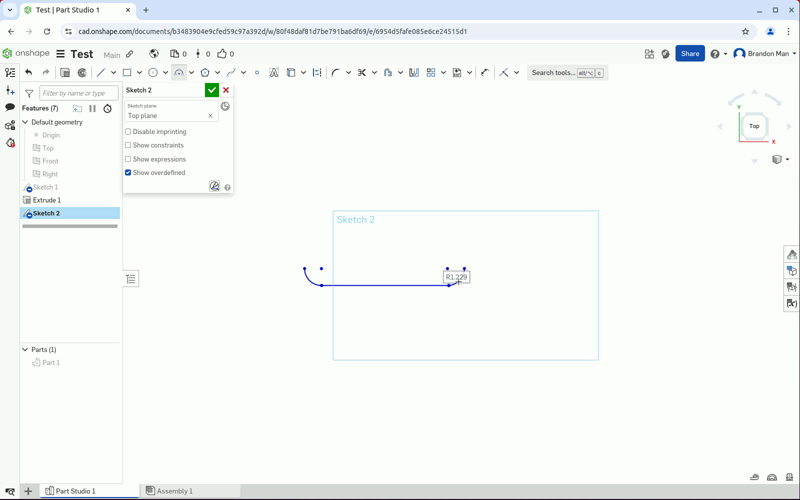
scroll(-6)
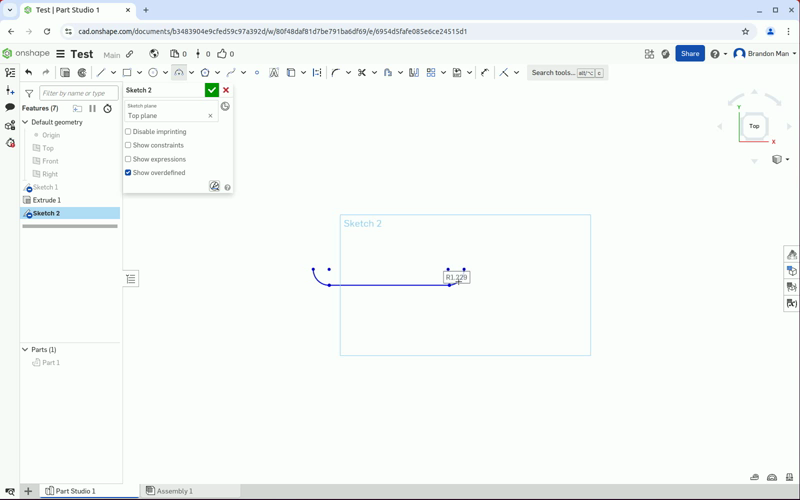
scroll(-6)
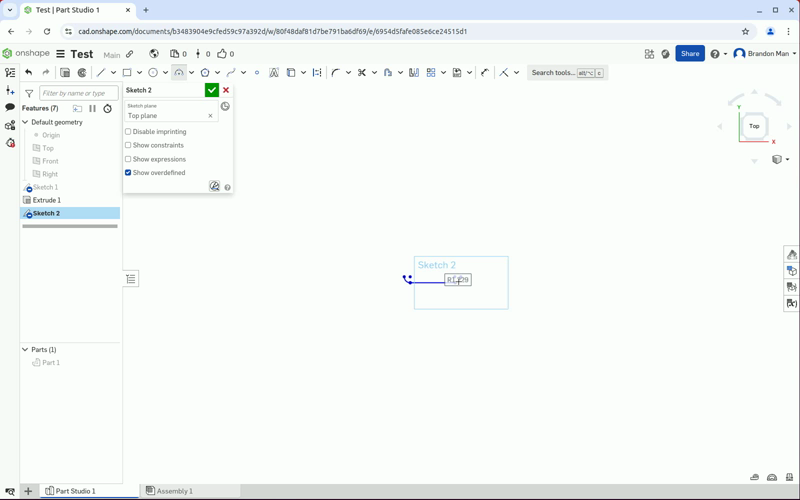
key_up(shift)
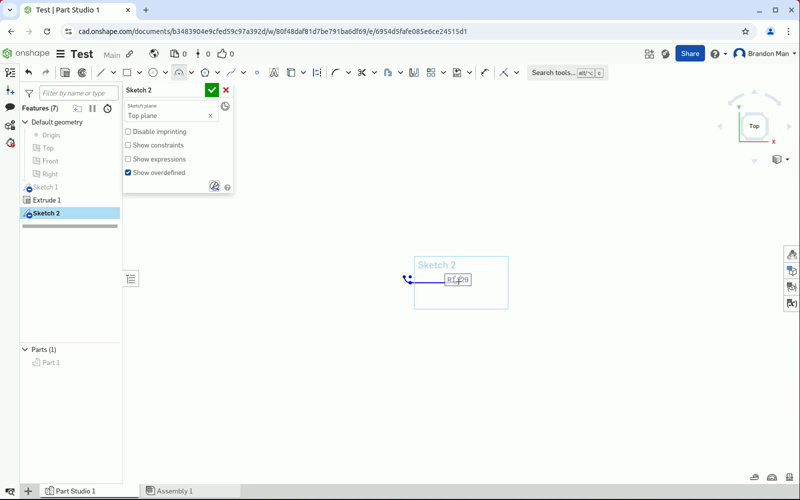
key(esc)
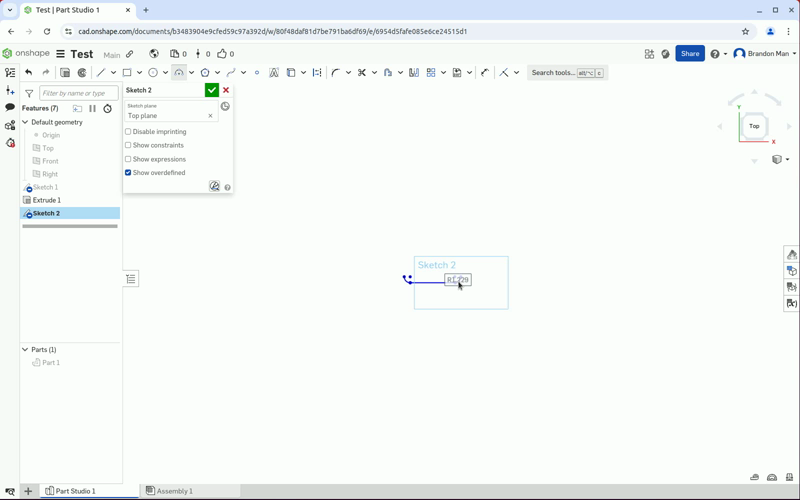
key(l)
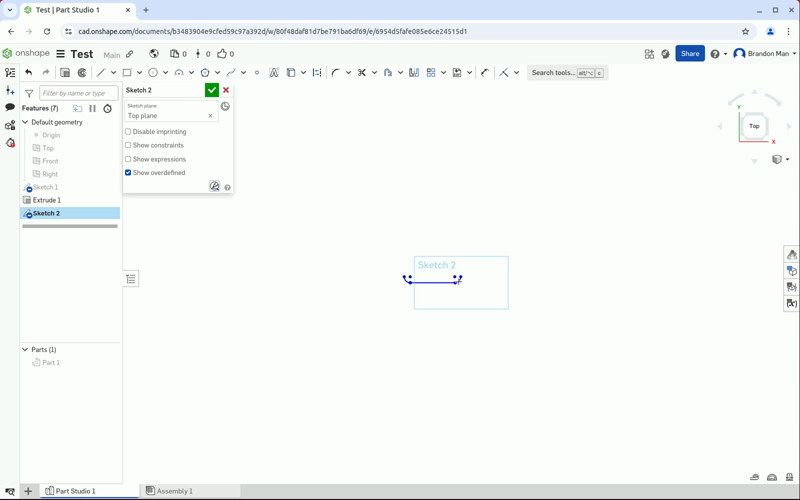
mouse_move(460, 276)
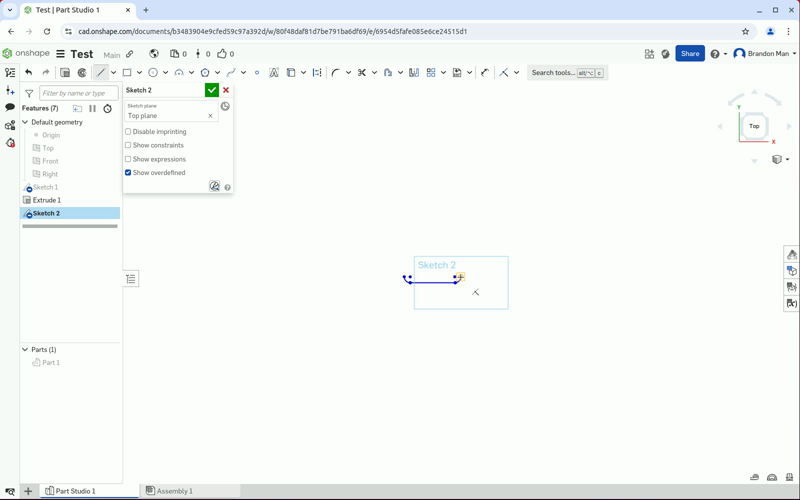
click(460, 276)
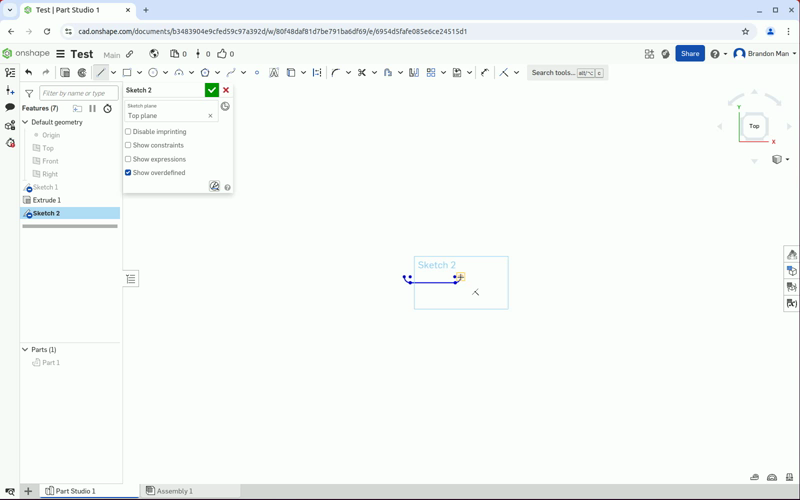
key_down(shift)
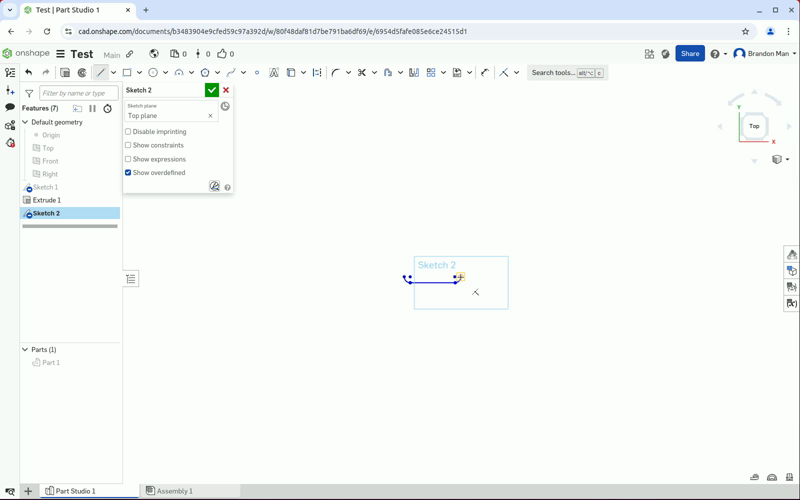
mouse_move(460, 176)
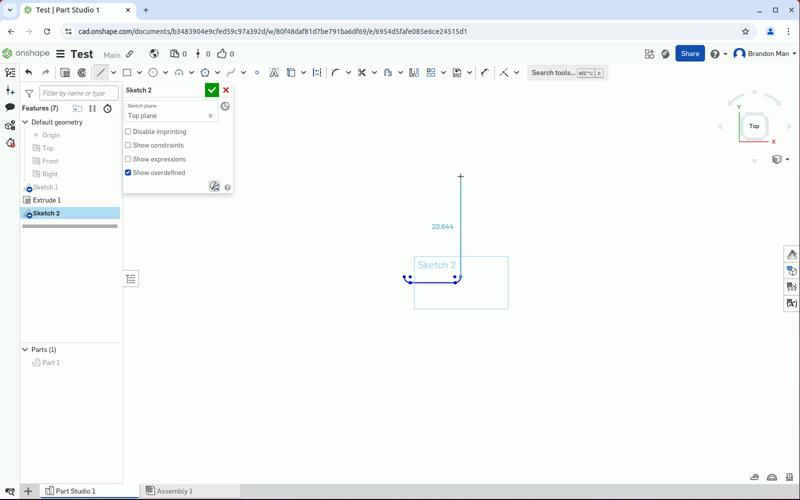
click(460, 176)
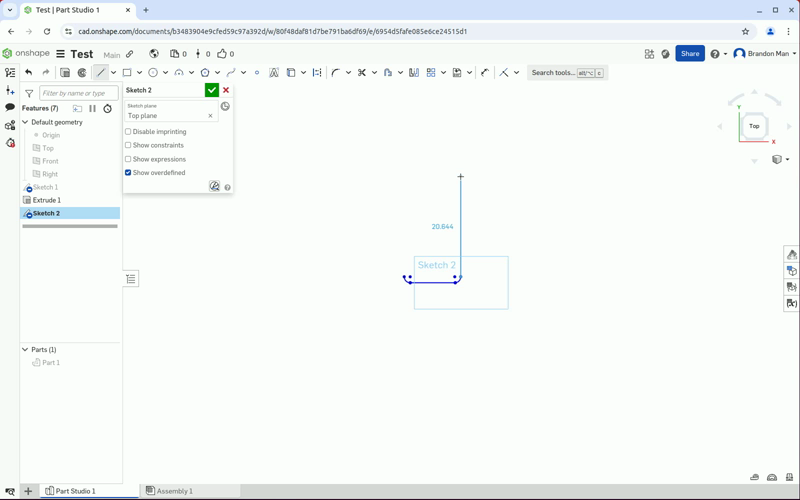
key_up(shift)
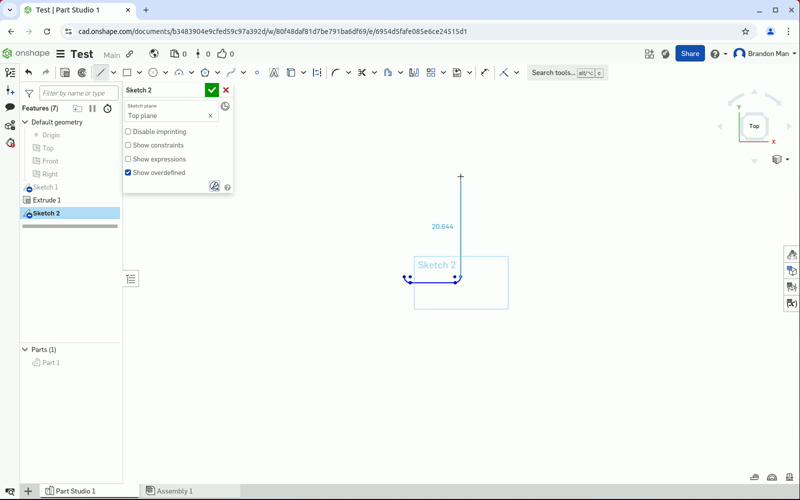
key(esc)
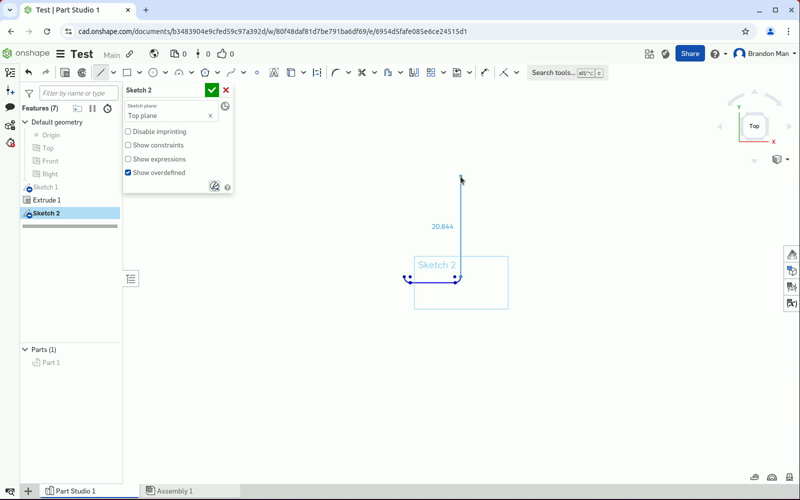
key(a)
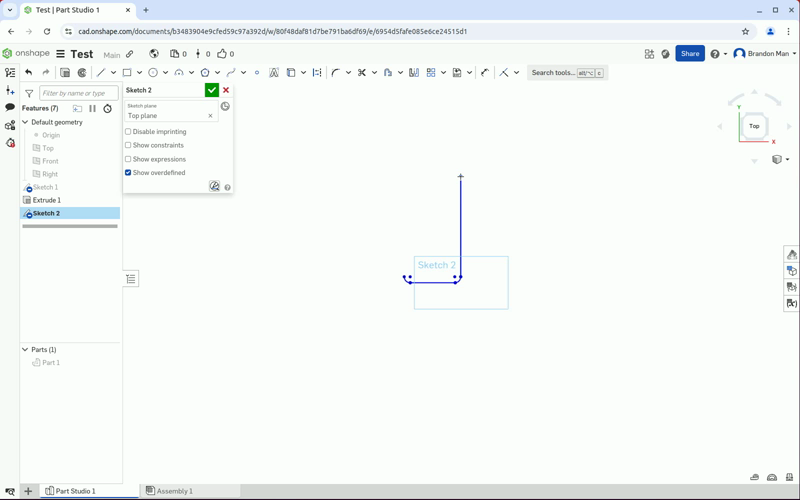
mouse_move(460, 176)
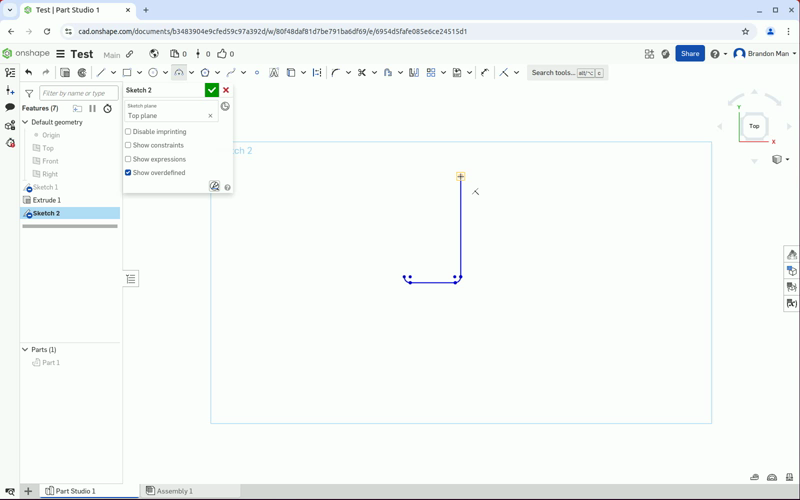
click(460, 176)
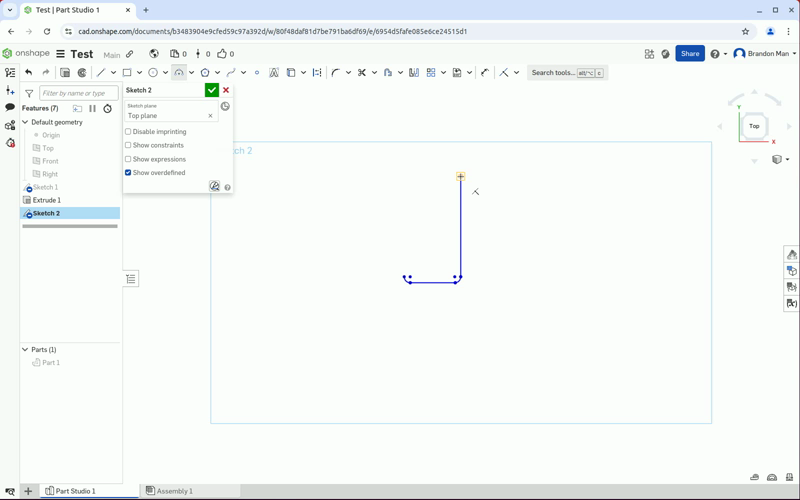
key_down(shift)
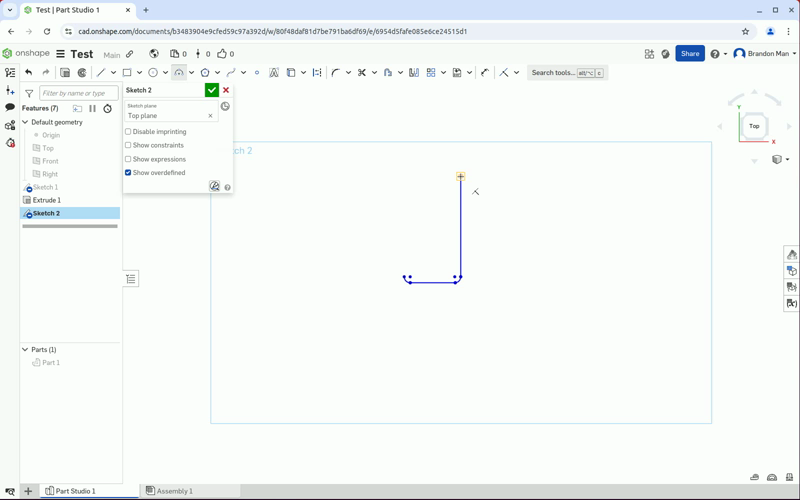
mouse_move(455, 170)
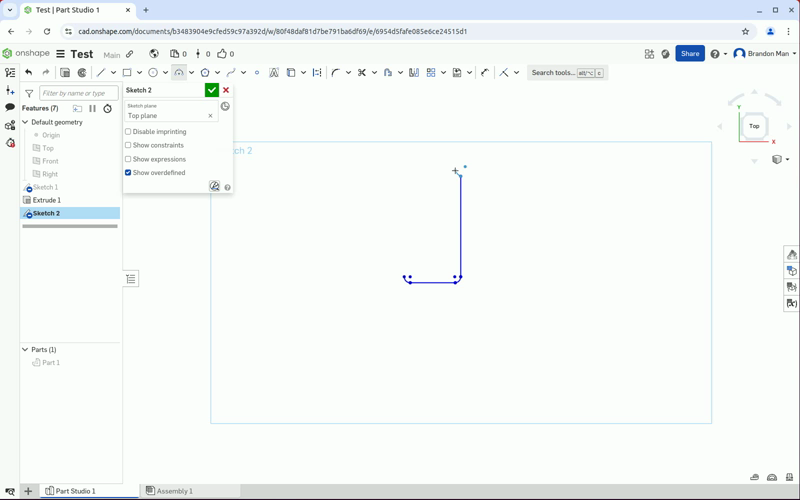
click(455, 170)
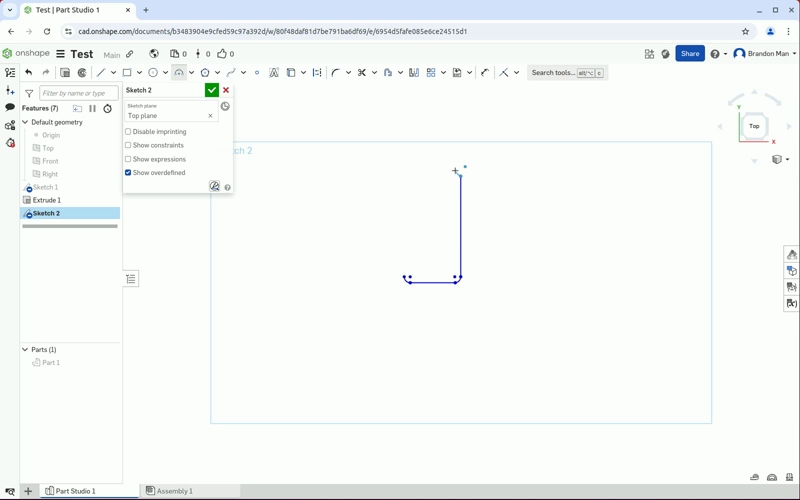
mouse_move(458, 171)
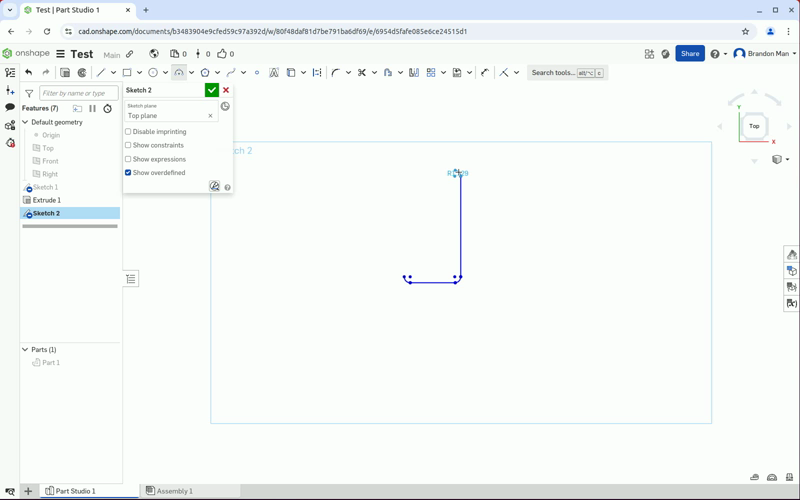
click(458, 171)
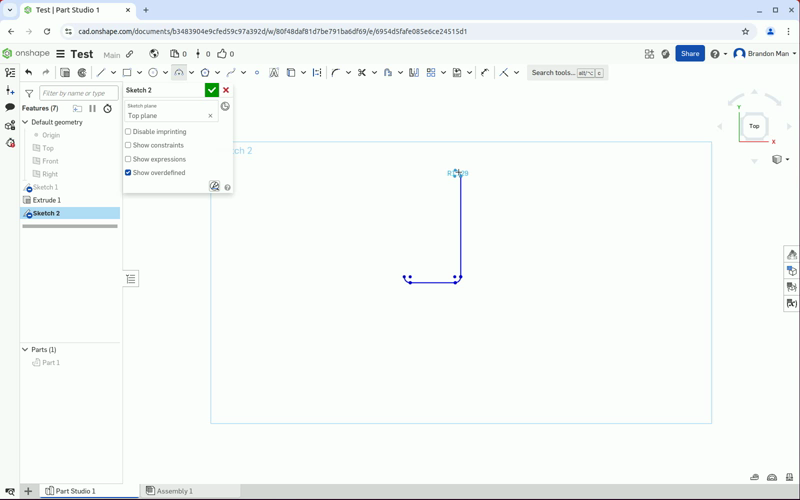
key_up(shift)
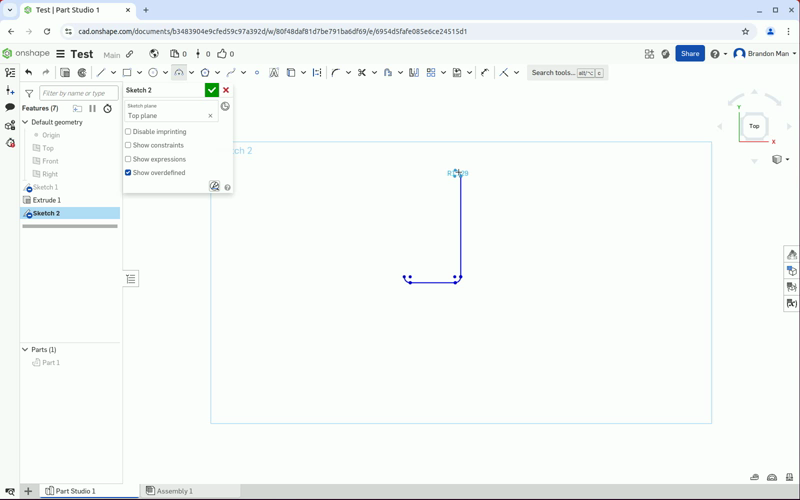
key(esc)
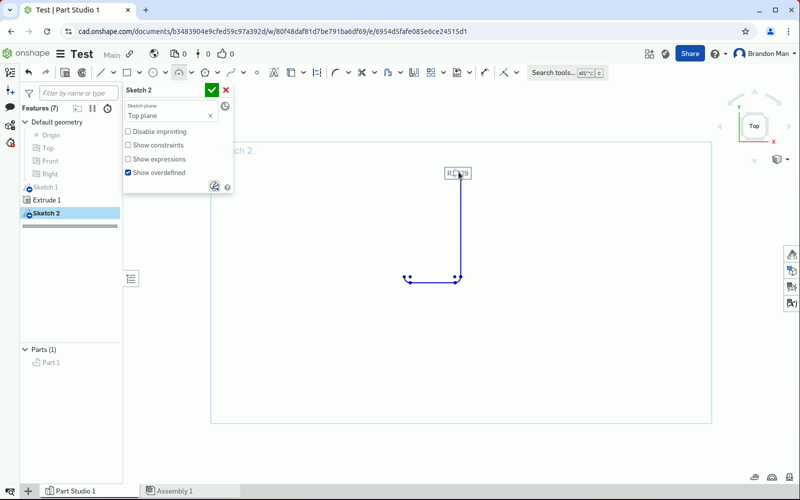
key(l)
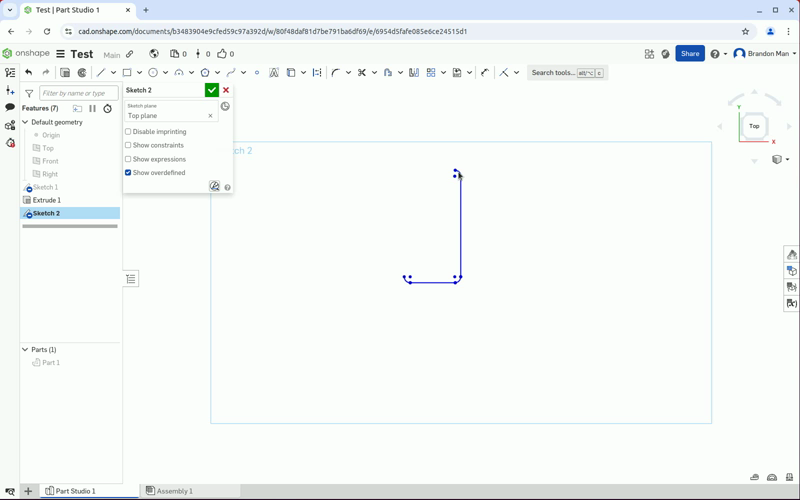
mouse_move(455, 170)
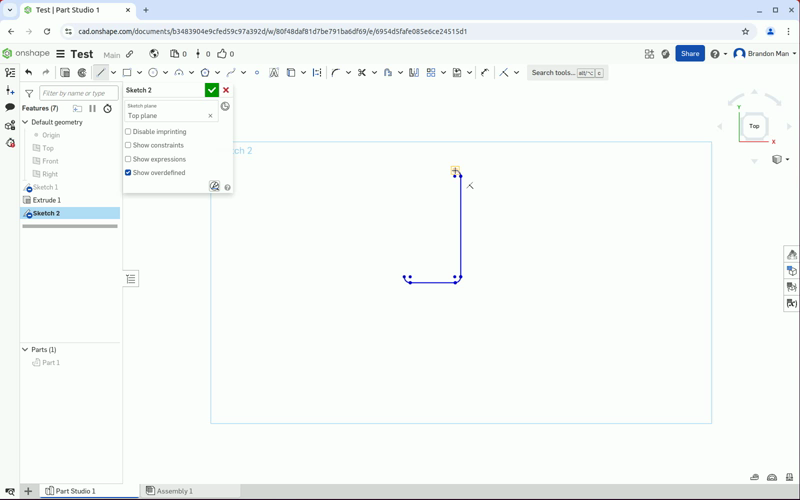
scroll(6)
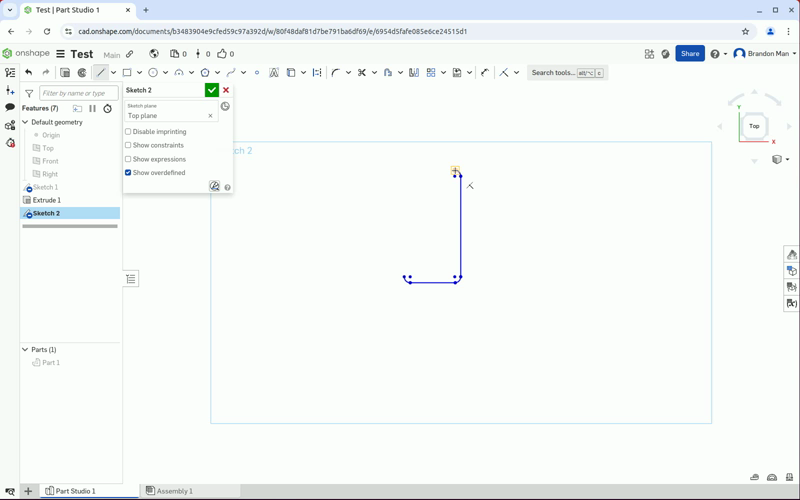
scroll(6)
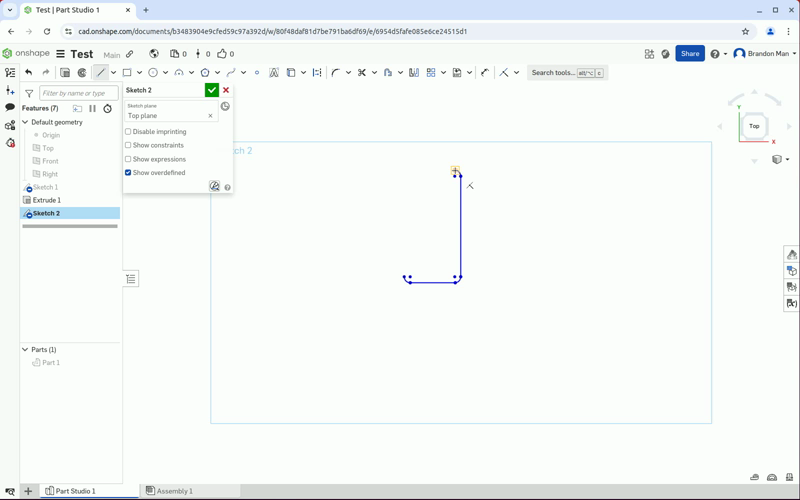
scroll(6)
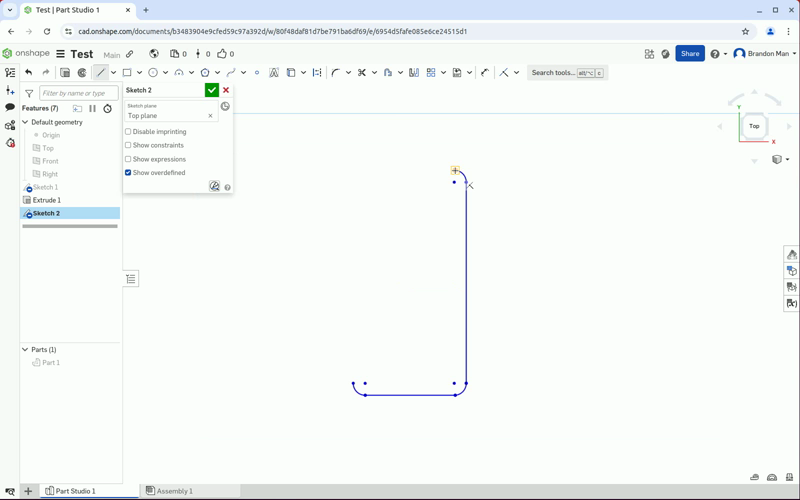
scroll(6)
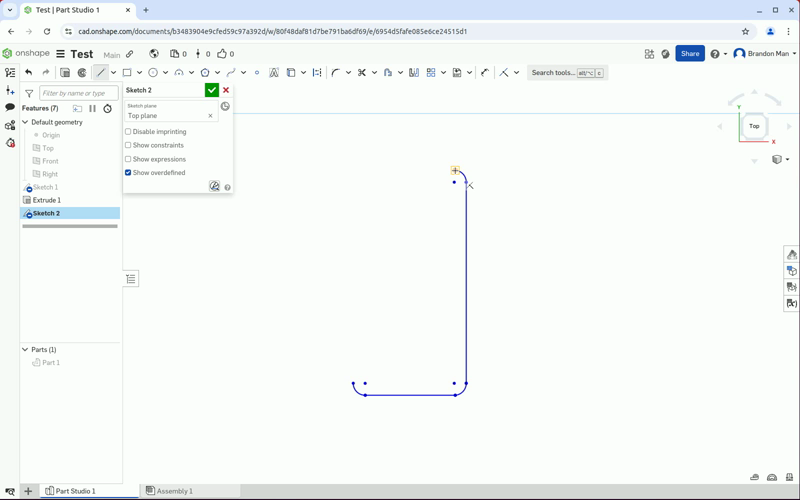
scroll(6)
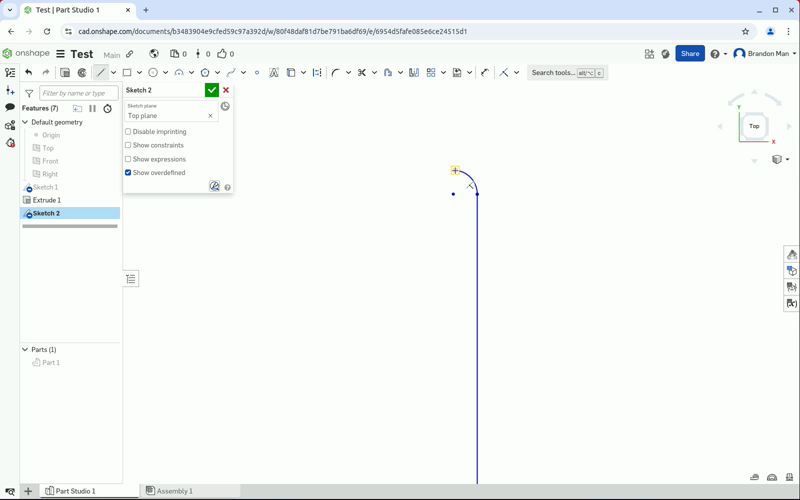
scroll(6)
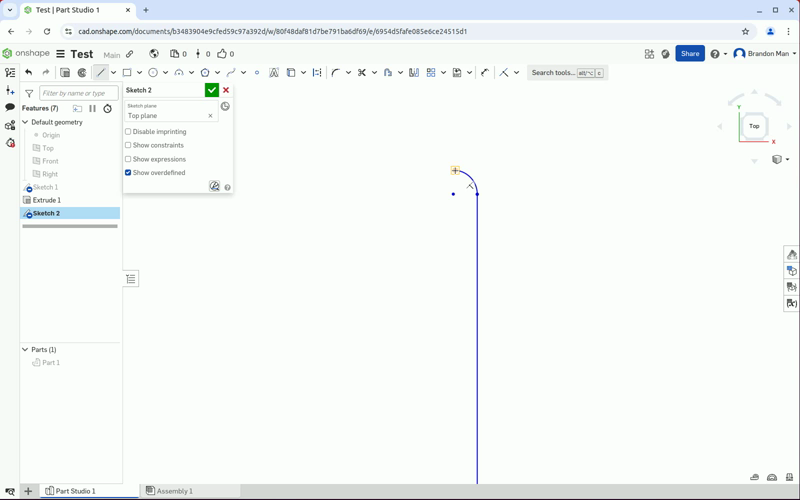
scroll(6)
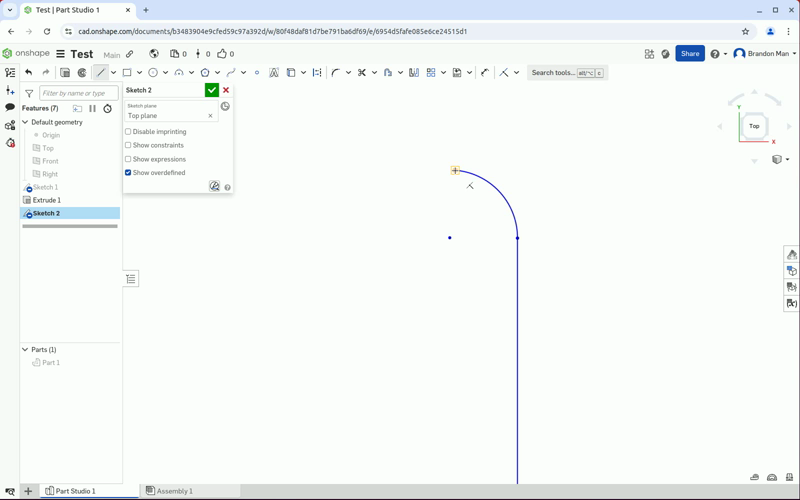
click(455, 170)
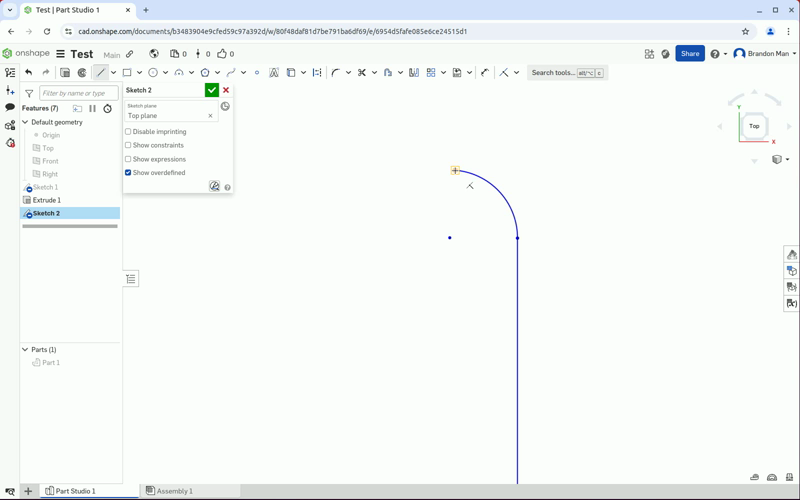
scroll(-6)
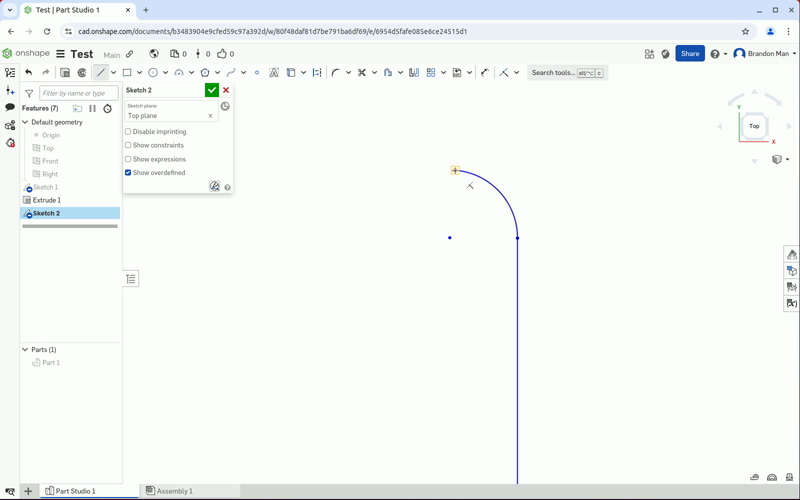
scroll(-6)
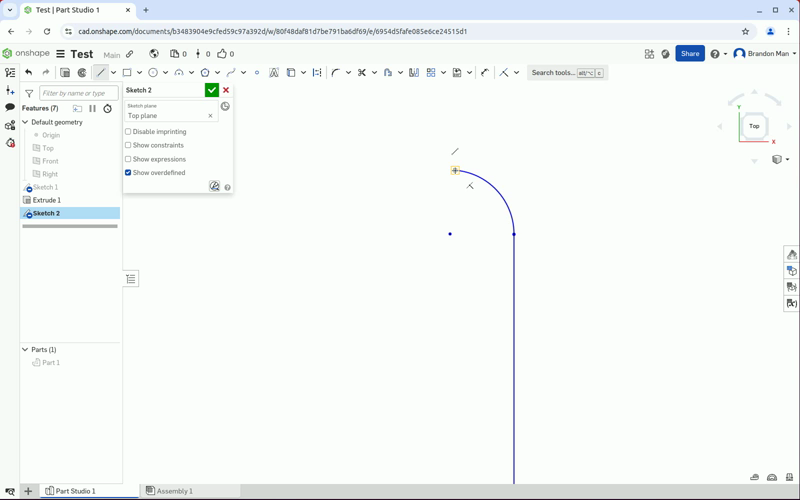
scroll(-6)
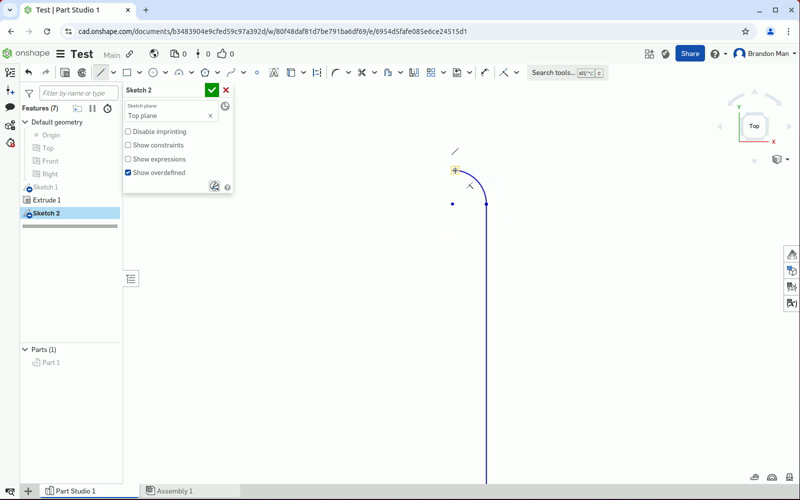
scroll(-6)
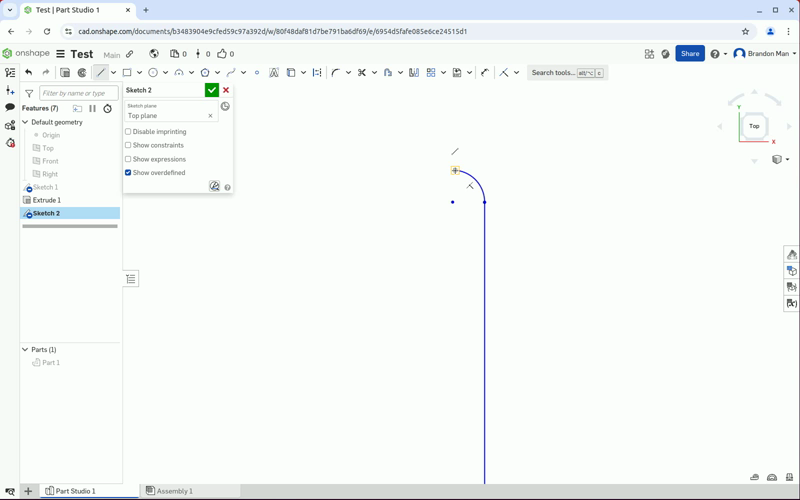
scroll(-6)
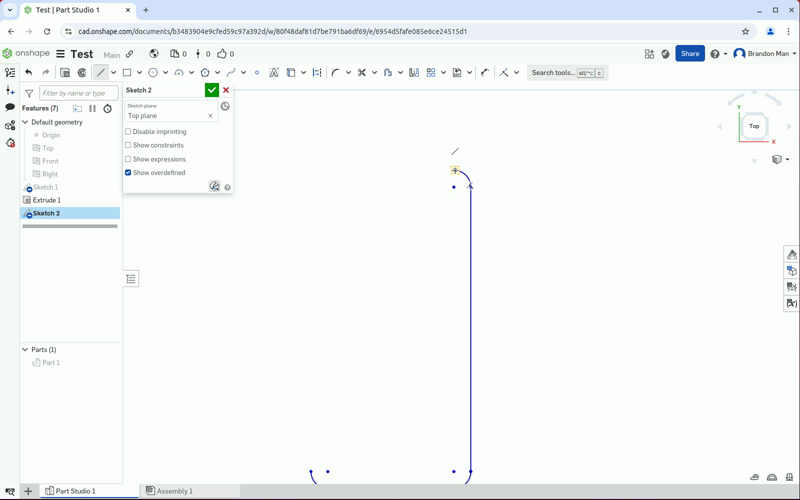
scroll(-6)
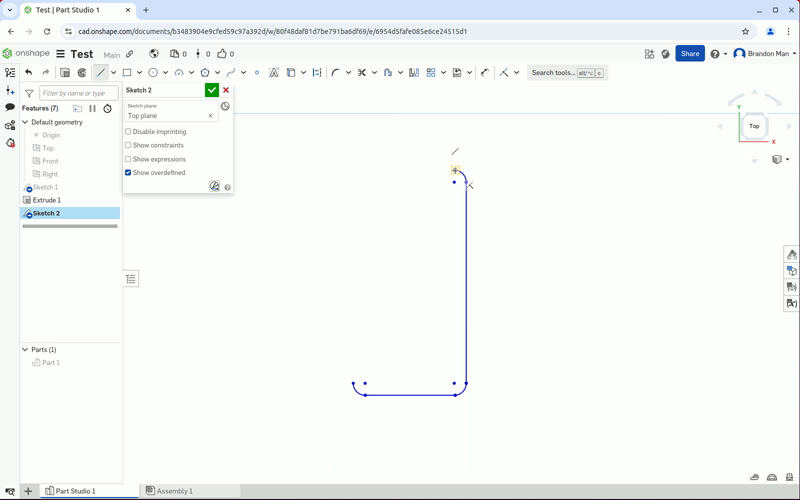
scroll(-6)
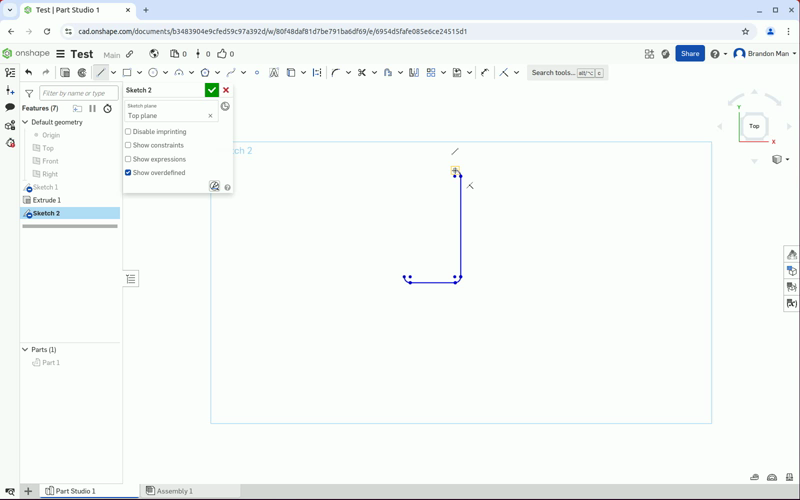
key_down(shift)
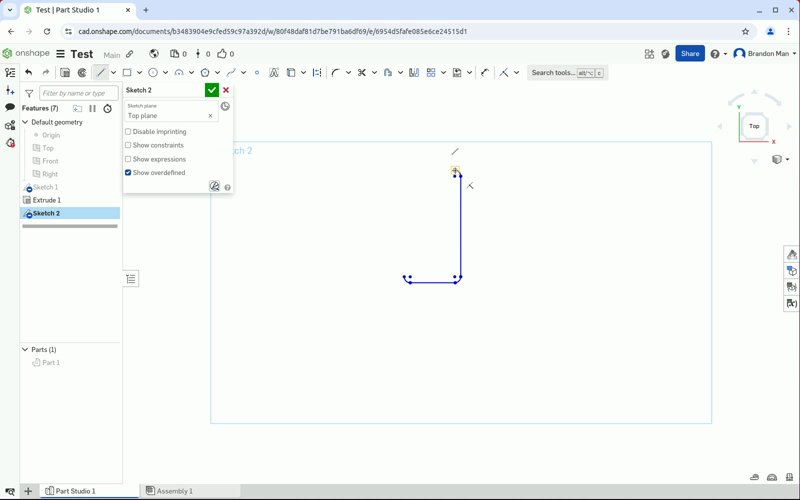
mouse_move(485, 170)
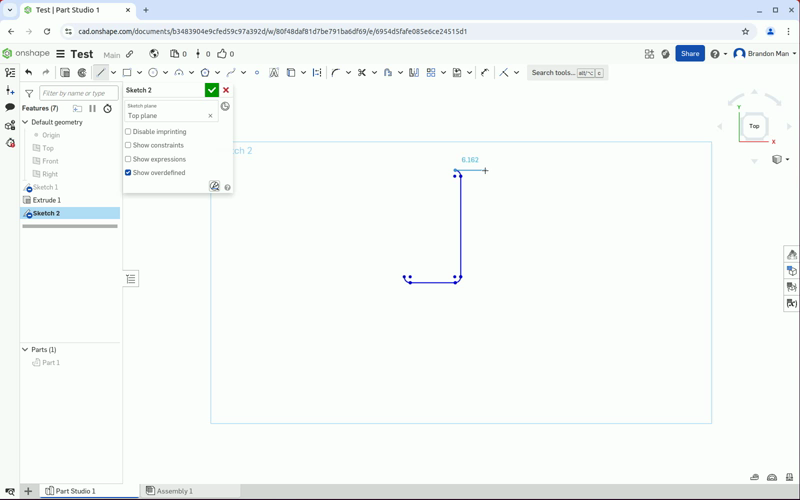
mouse_move(410, 170)
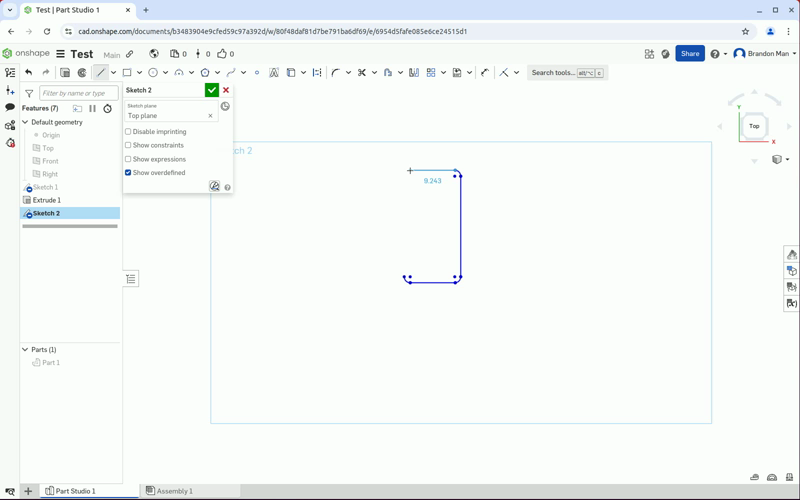
click(410, 170)
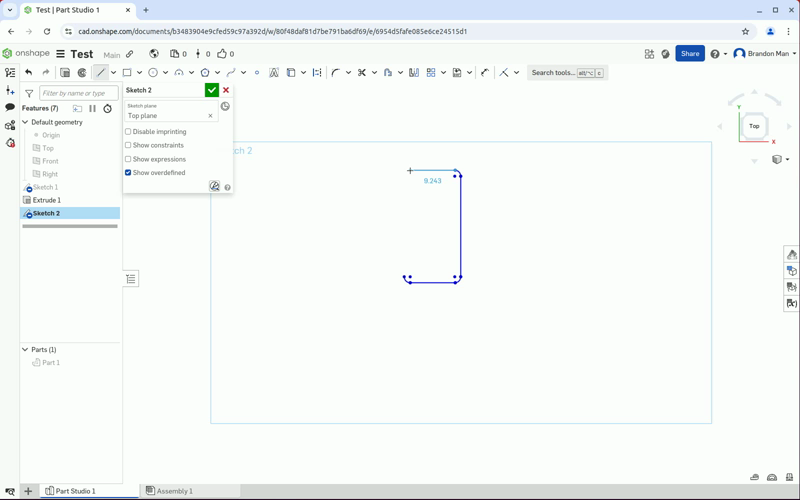
key_up(shift)
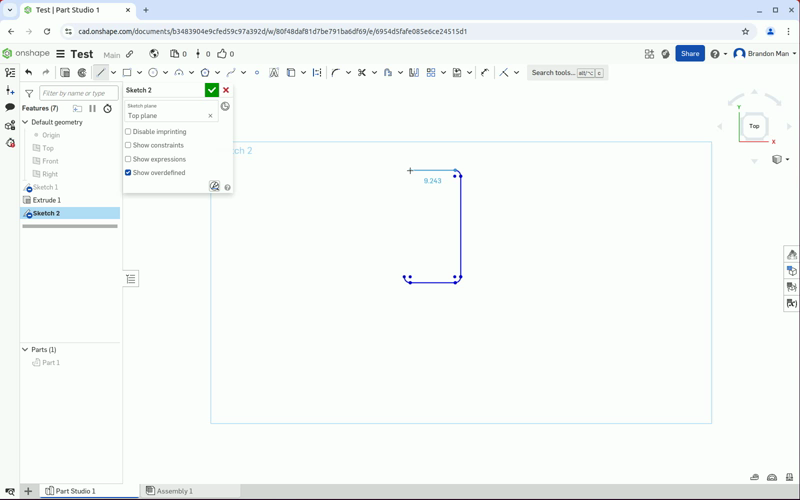
key(esc)
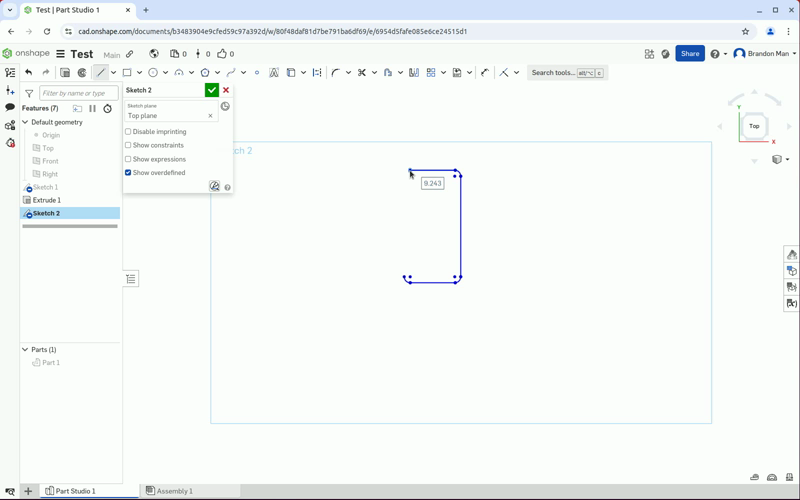
key(a)
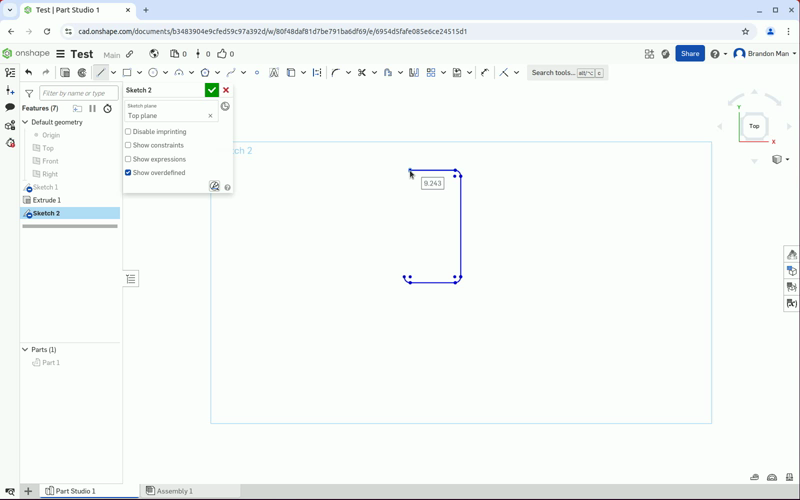
mouse_move(410, 170)
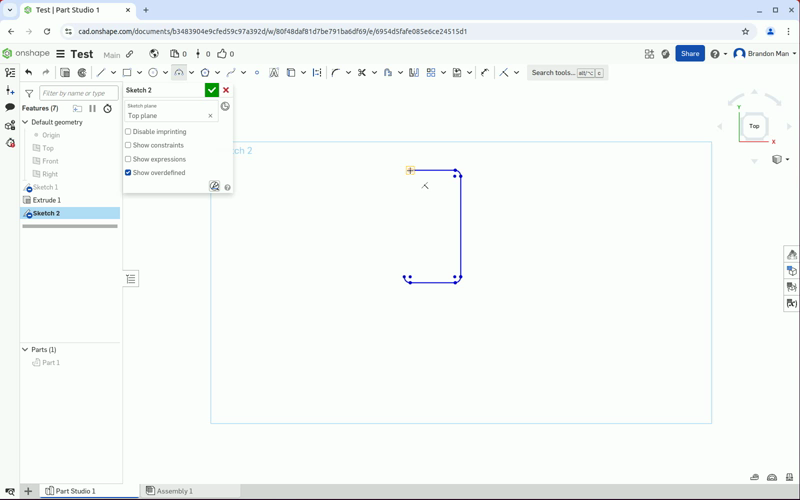
click(410, 170)
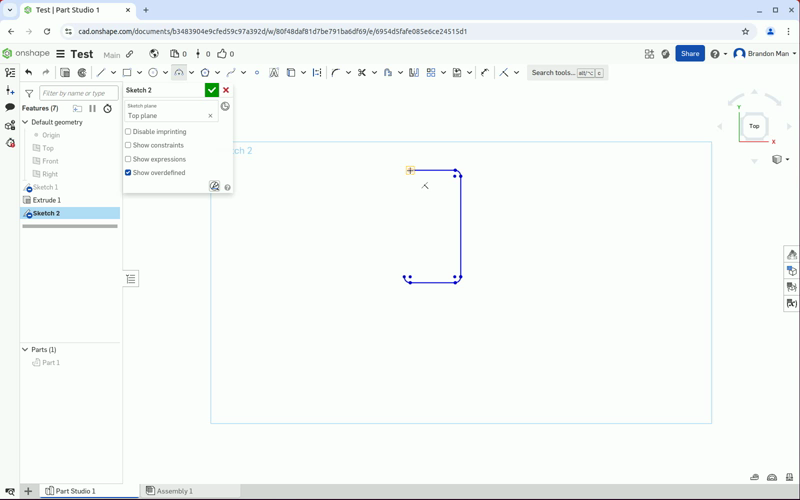
key_down(shift)
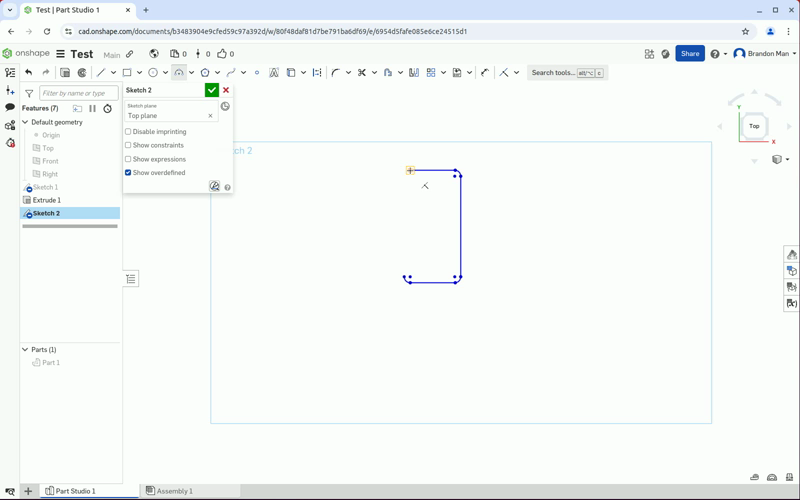
mouse_move(404, 176)
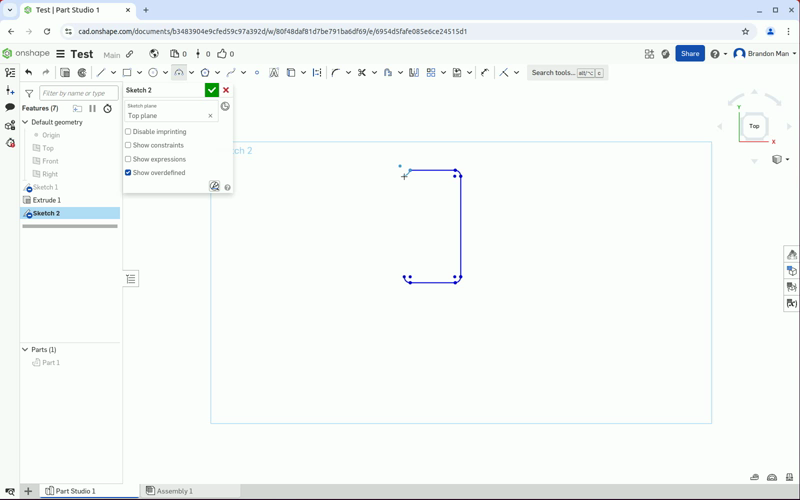
click(404, 176)
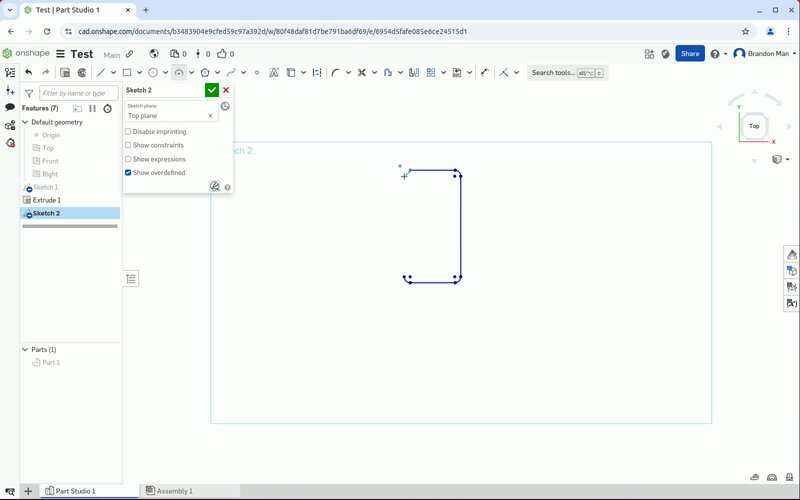
mouse_move(406, 171)
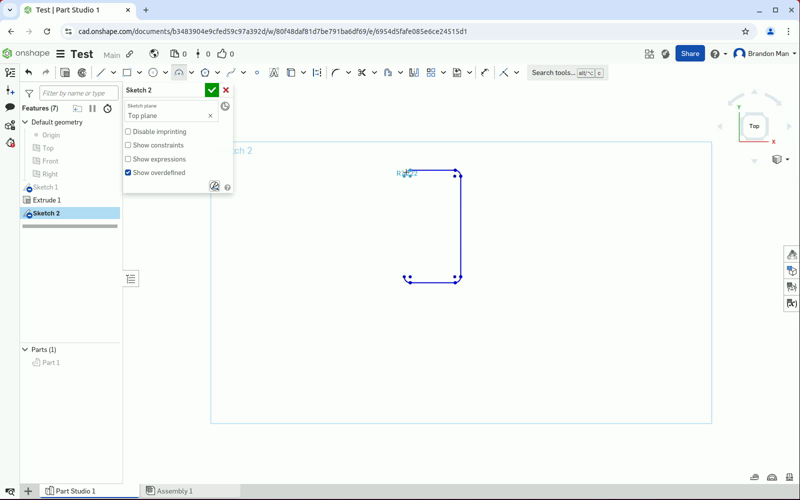
scroll(6)
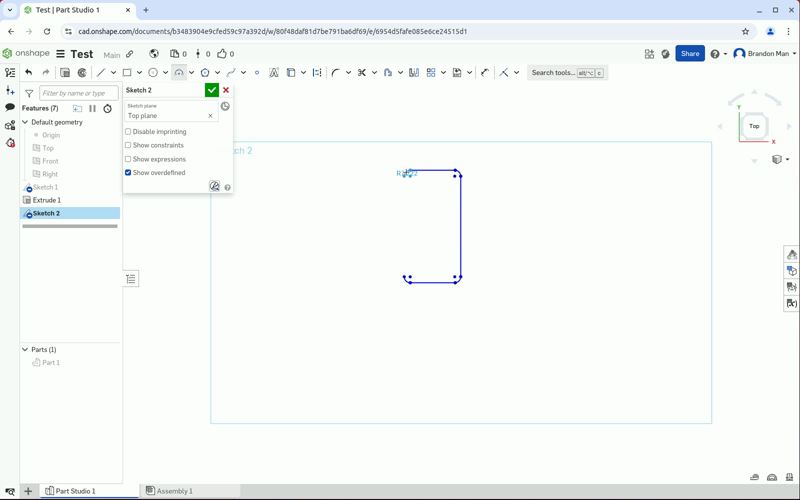
scroll(6)
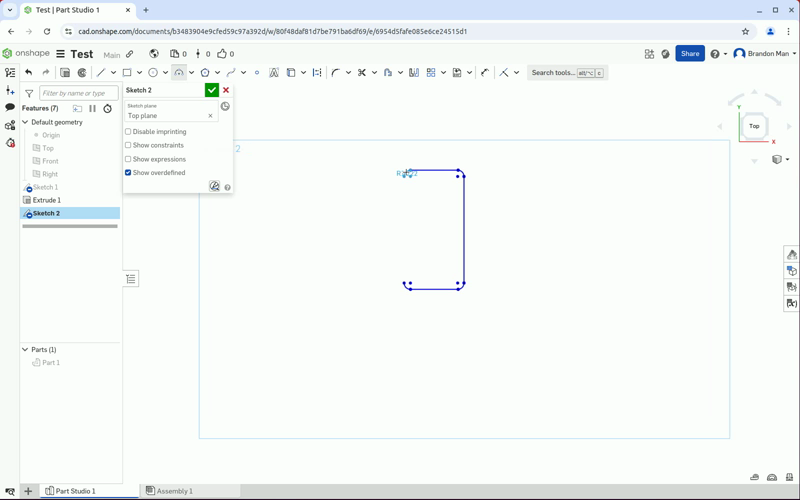
scroll(6)
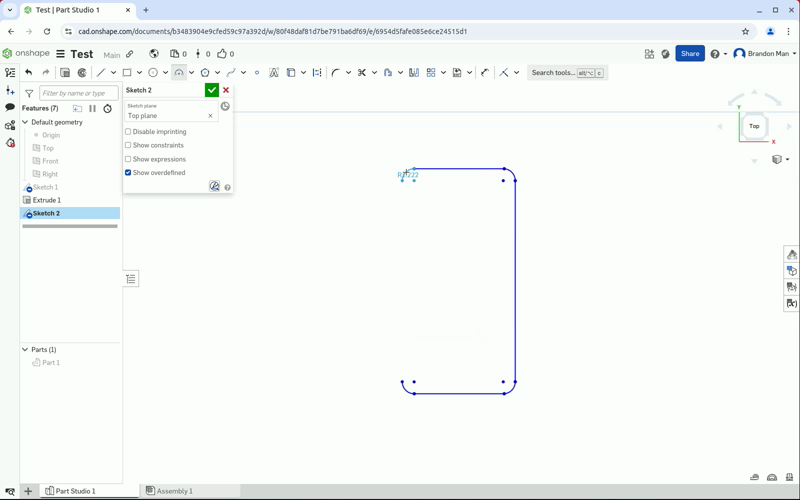
scroll(6)
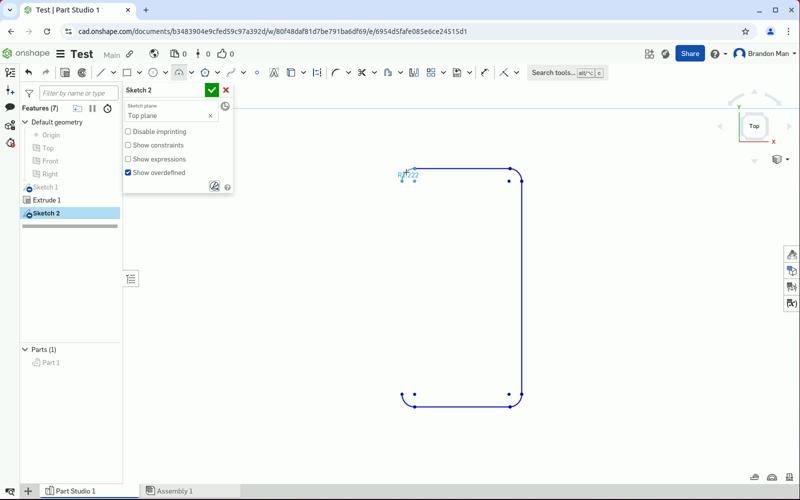
scroll(6)
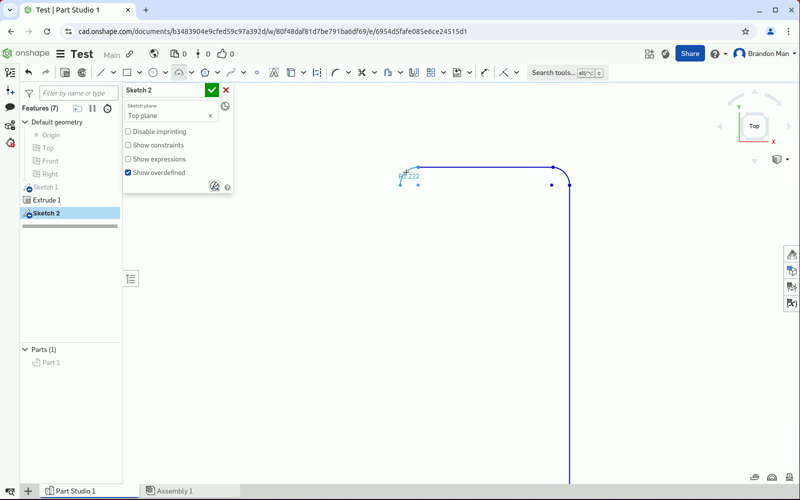
scroll(6)
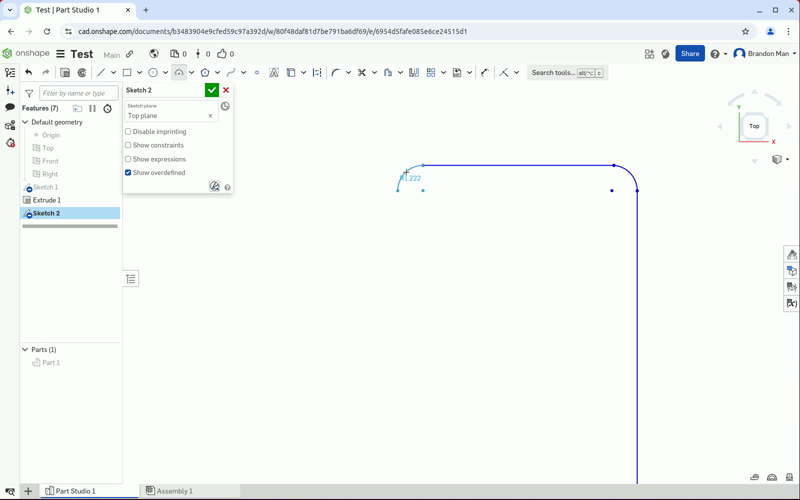
scroll(6)
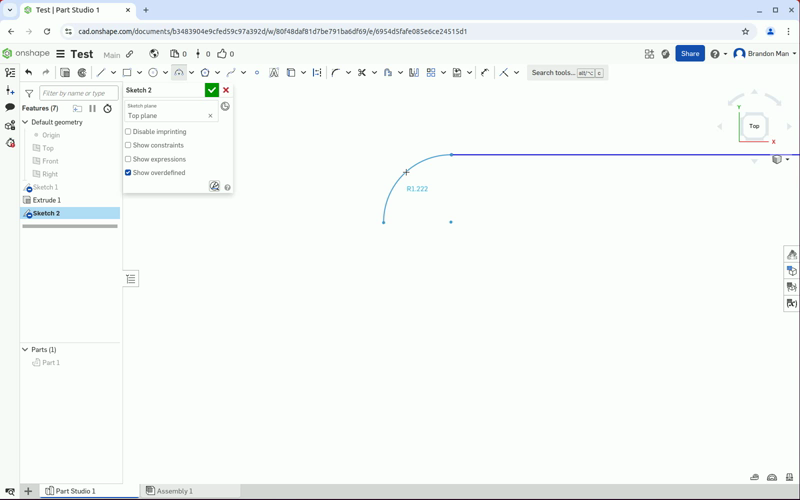
click(406, 171)
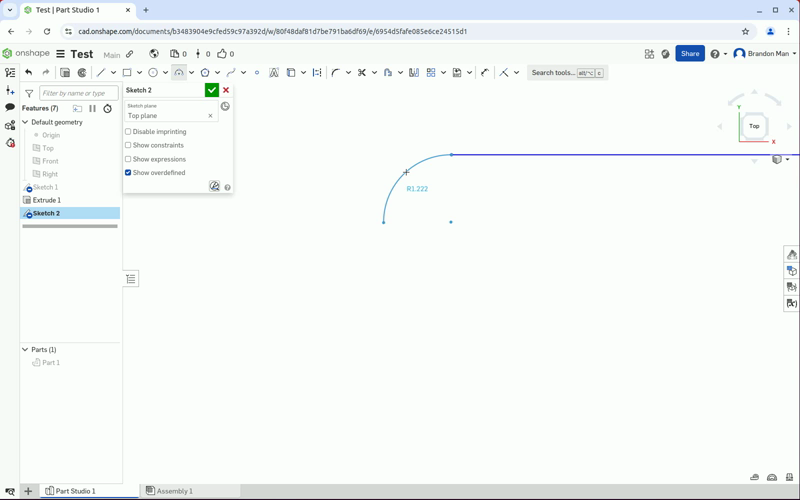
scroll(-6)
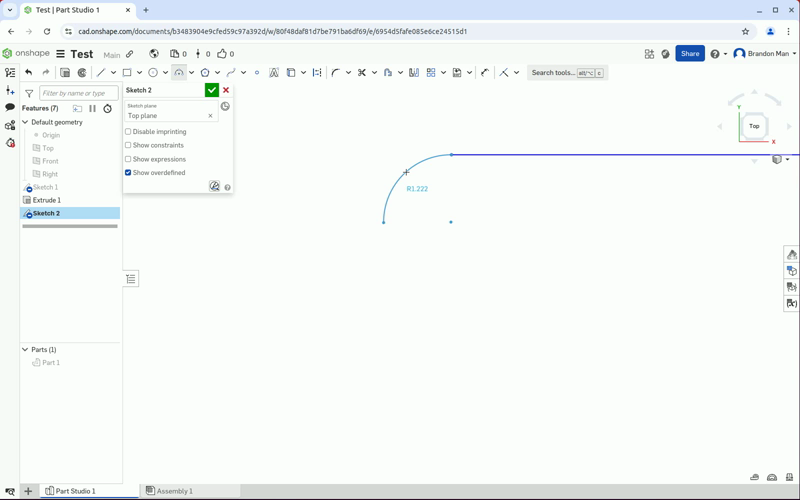
scroll(-6)
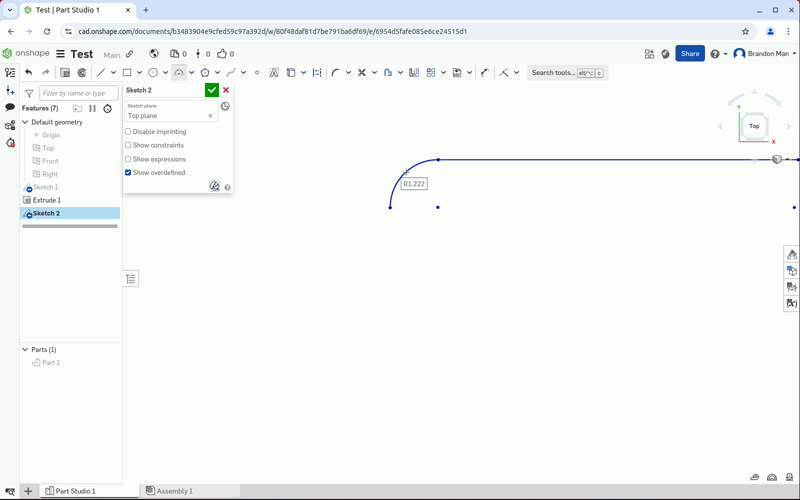
scroll(-6)
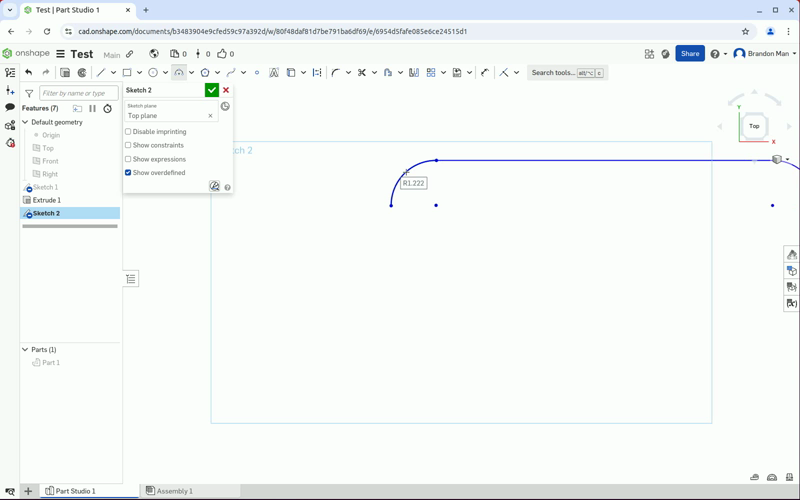
scroll(-6)
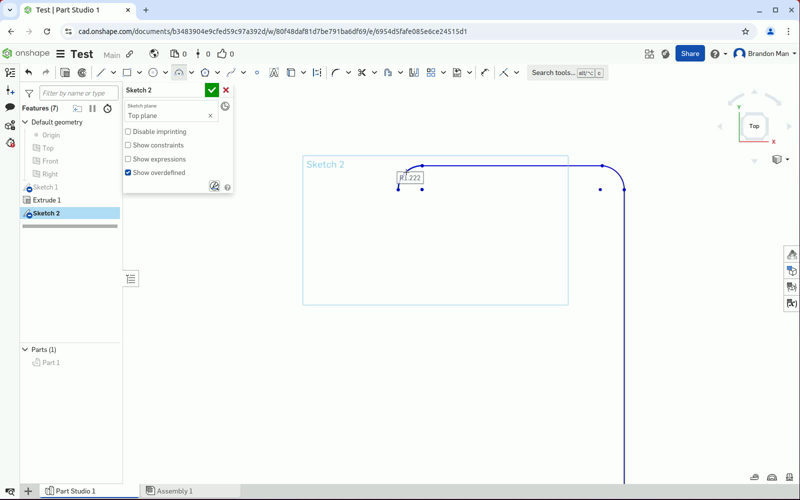
scroll(-6)
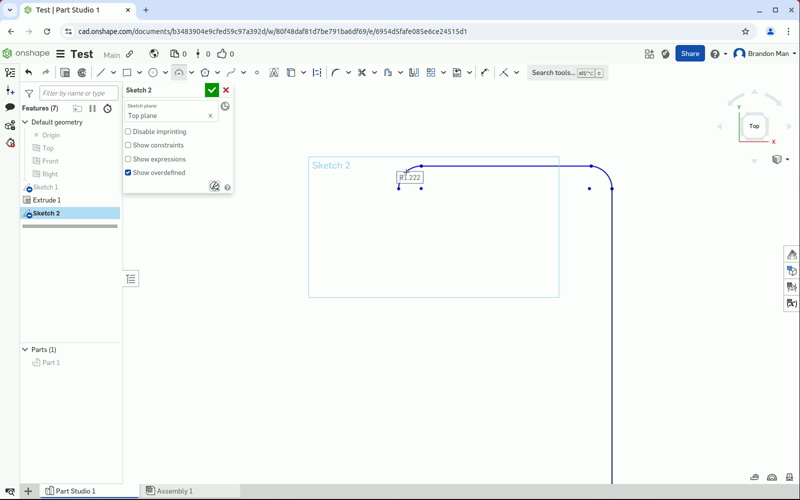
scroll(-6)
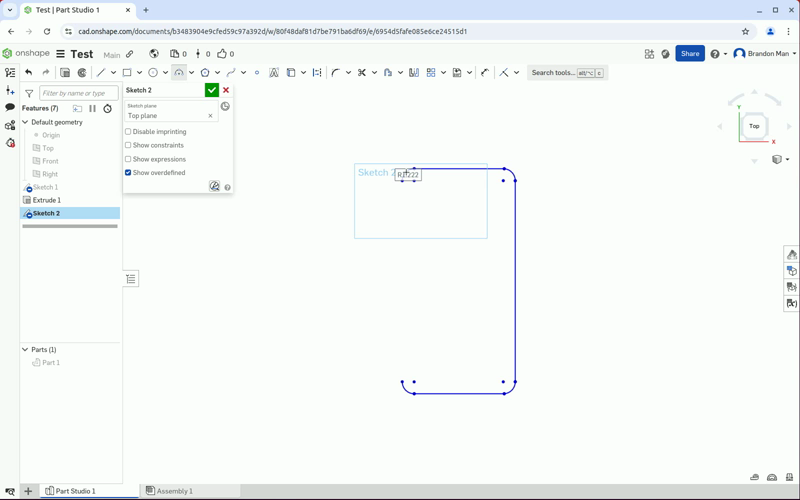
scroll(-6)
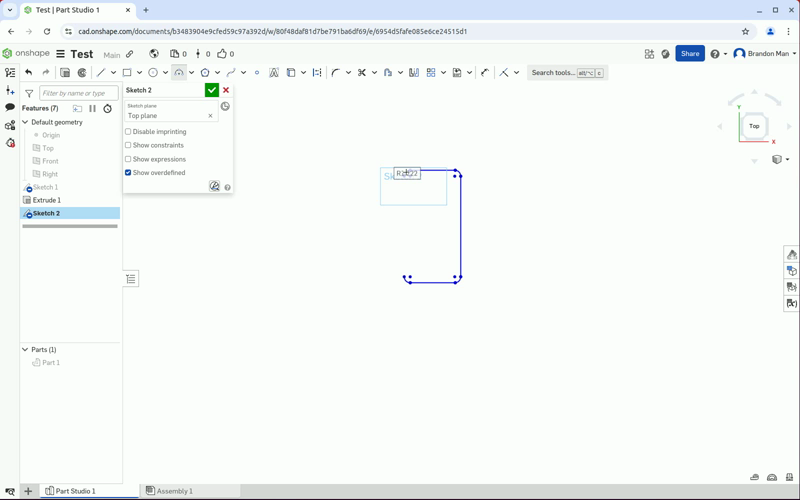
key_up(shift)
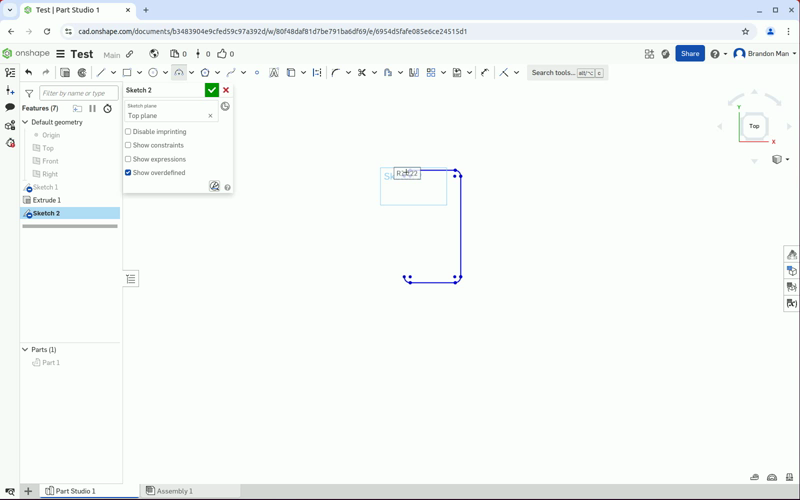
key(esc)
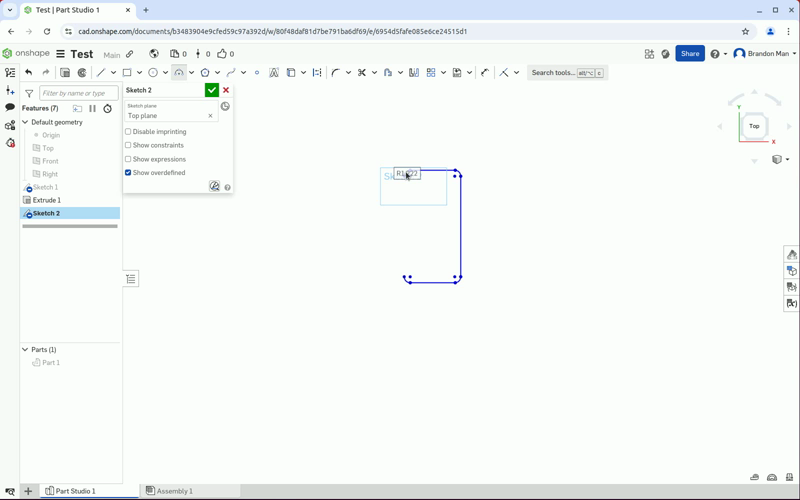
key(l)
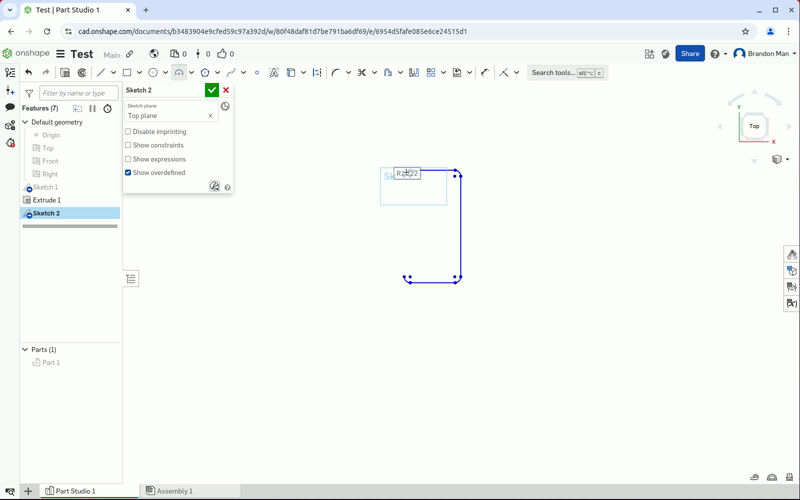
mouse_move(404, 176)
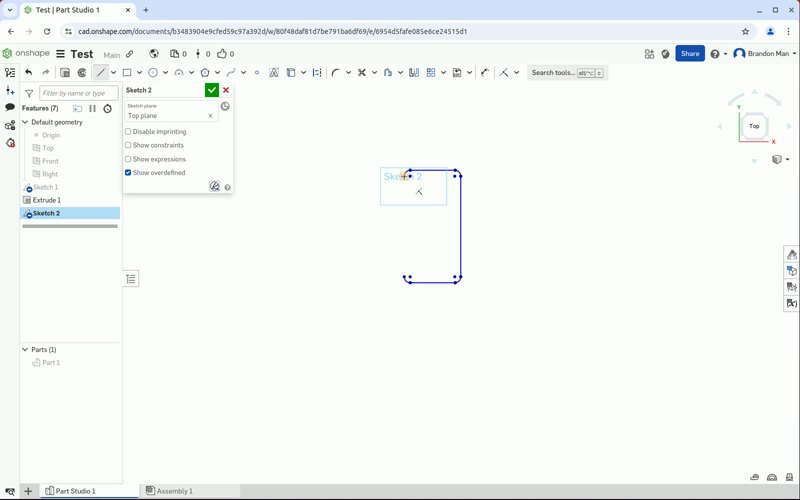
click(404, 176)
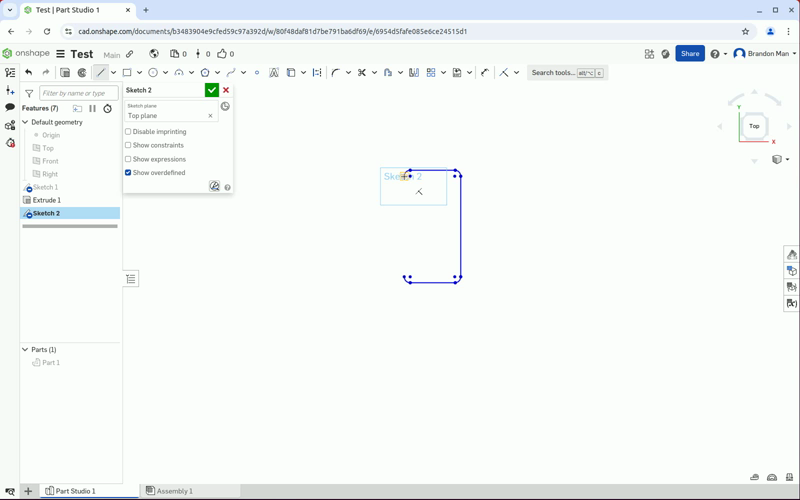
key_down(shift)
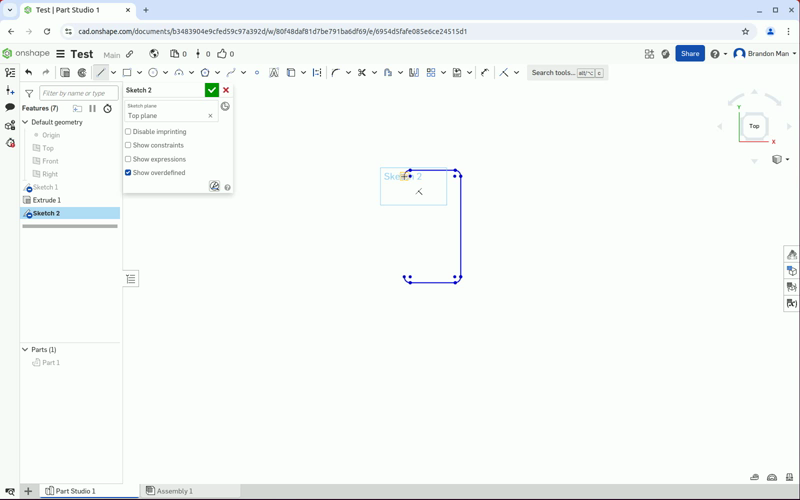
mouse_move(404, 276)
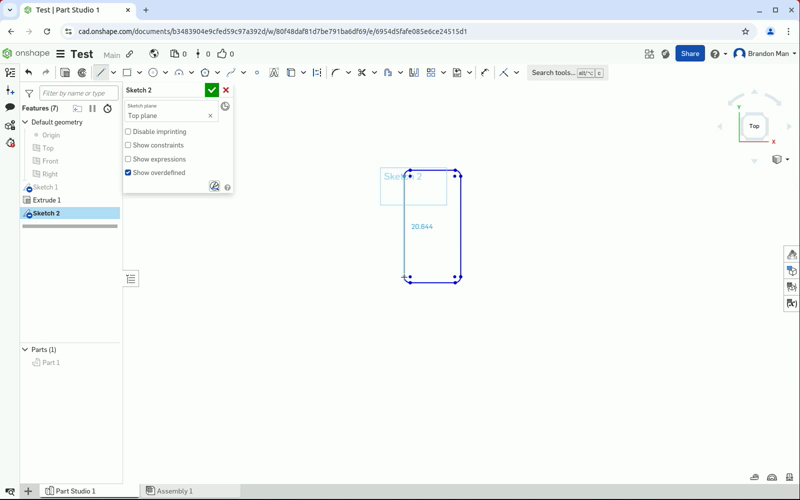
key_up(shift)
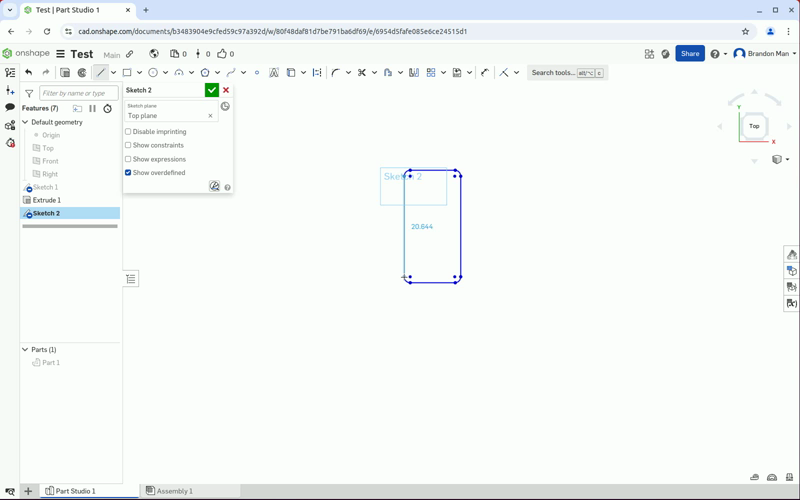
click(404, 276)
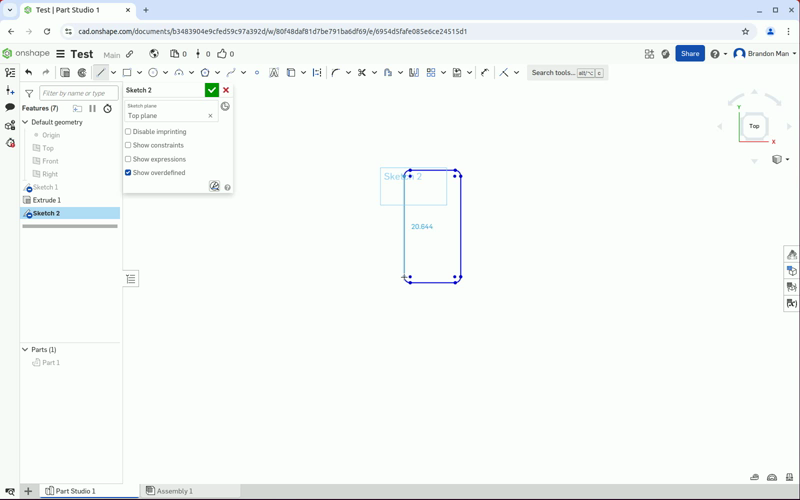
key(esc)
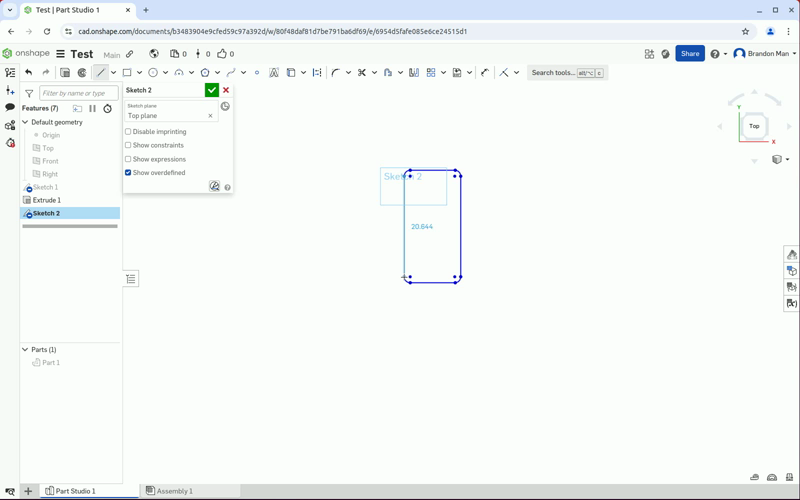
key(c)
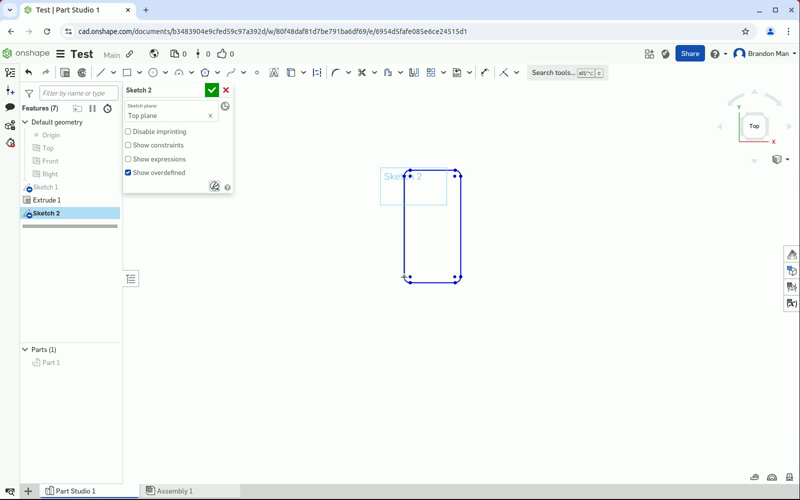
key_down(shift)
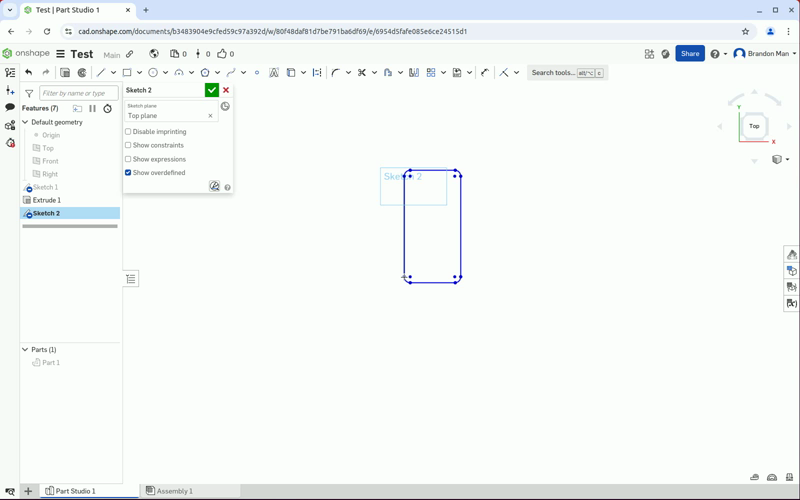
mouse_move(415, 181)
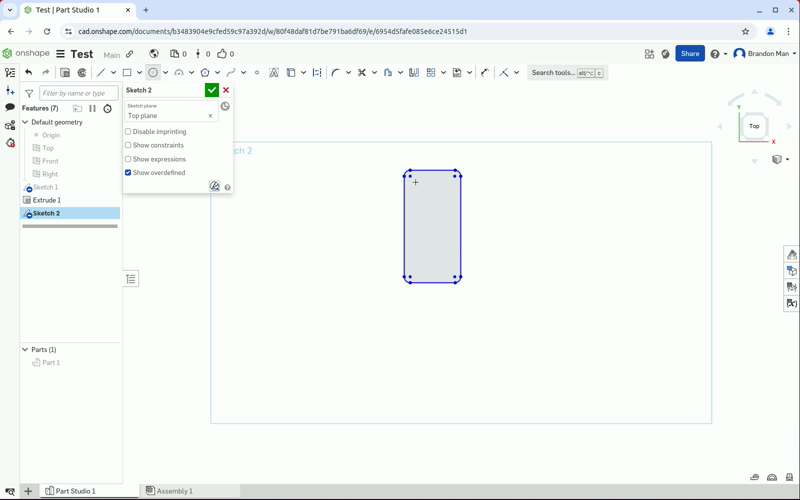
click(415, 181)
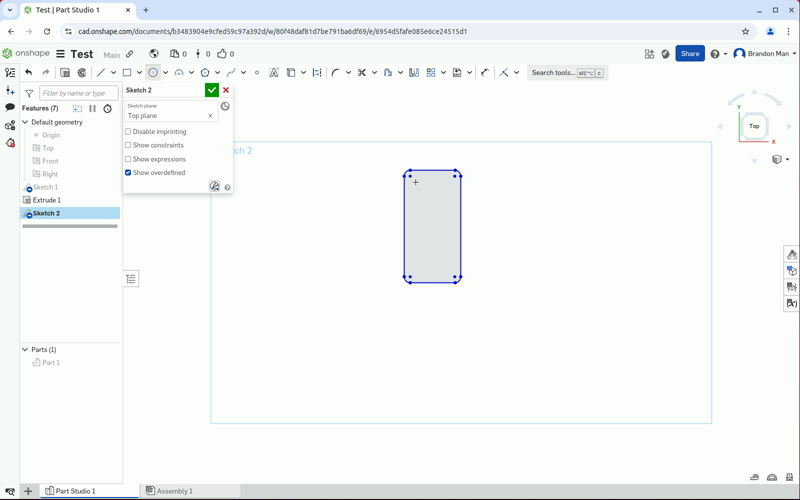
key_up(shift)
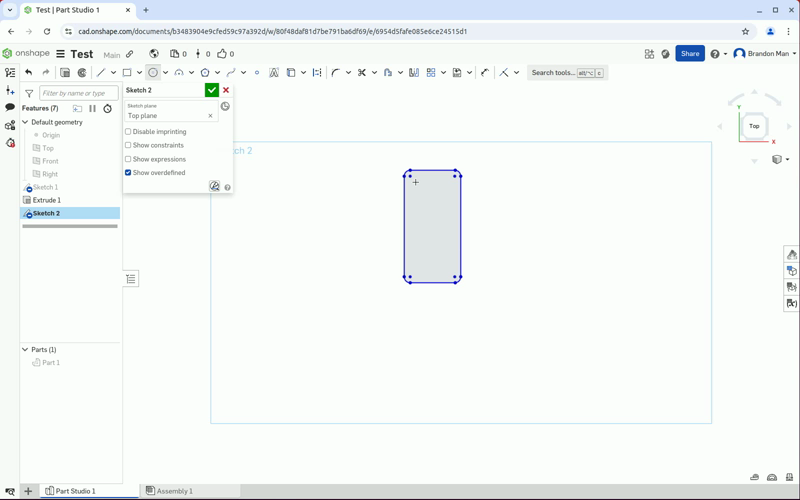
mouse_move(417, 181)
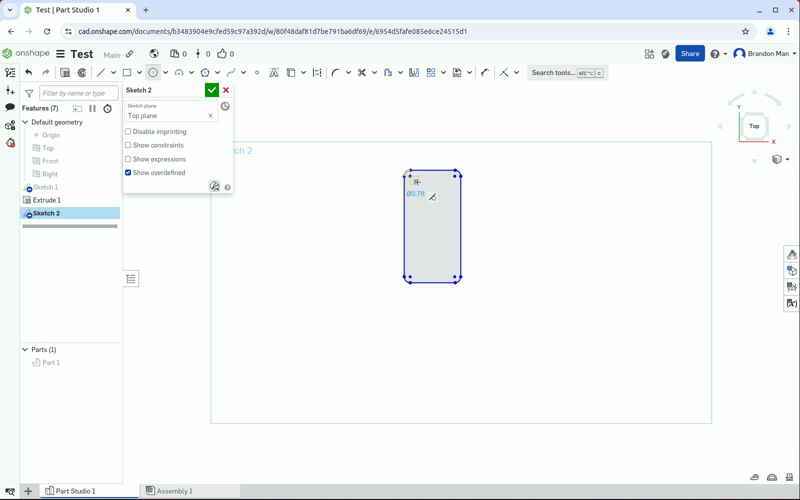
scroll(6)
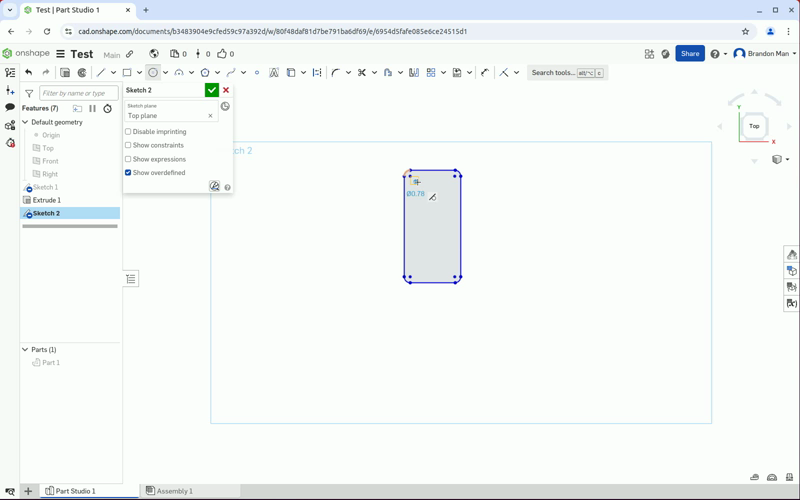
scroll(6)
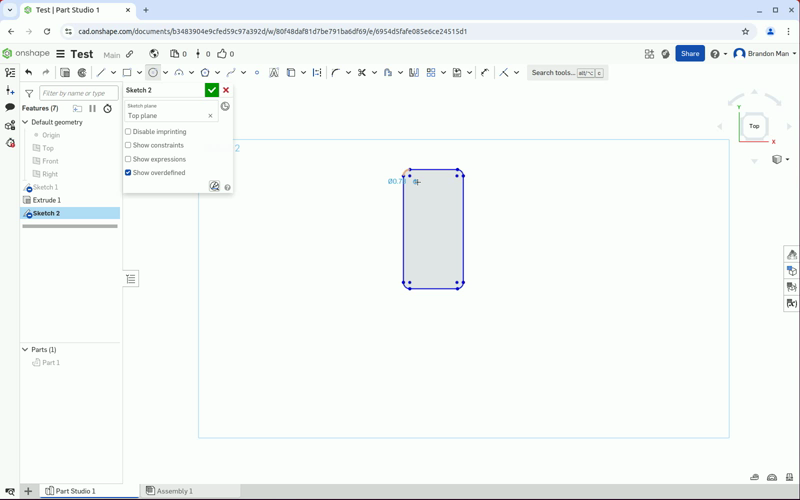
scroll(6)
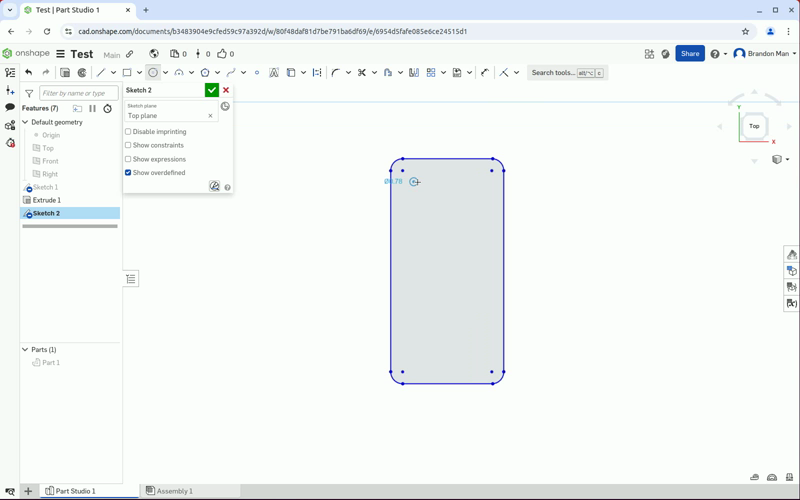
scroll(6)
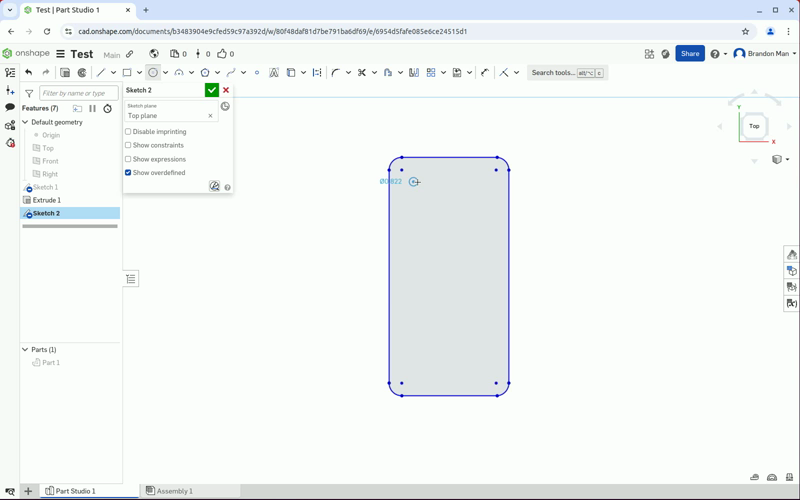
scroll(6)
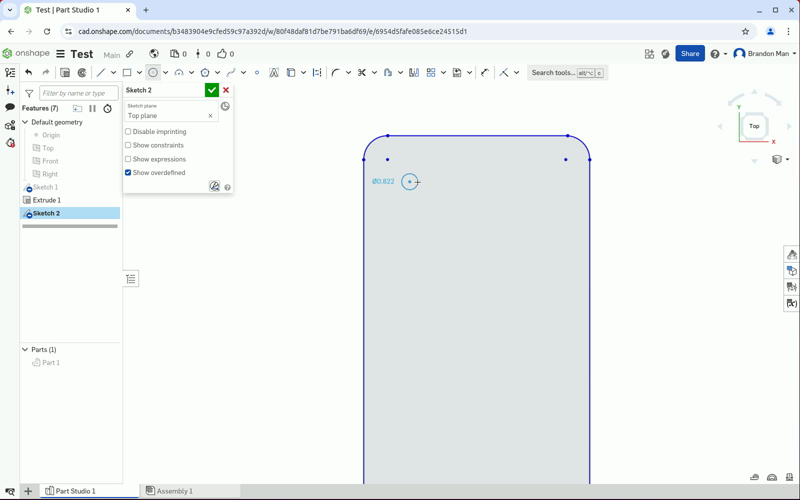
scroll(6)
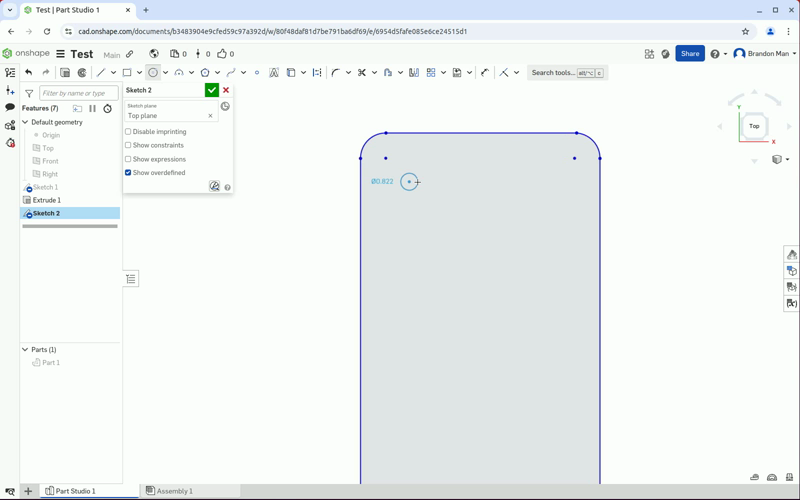
scroll(6)
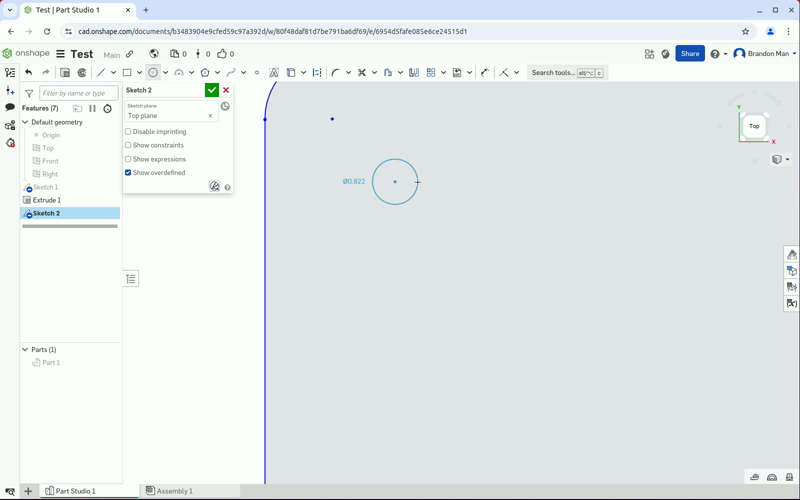
click(417, 181)
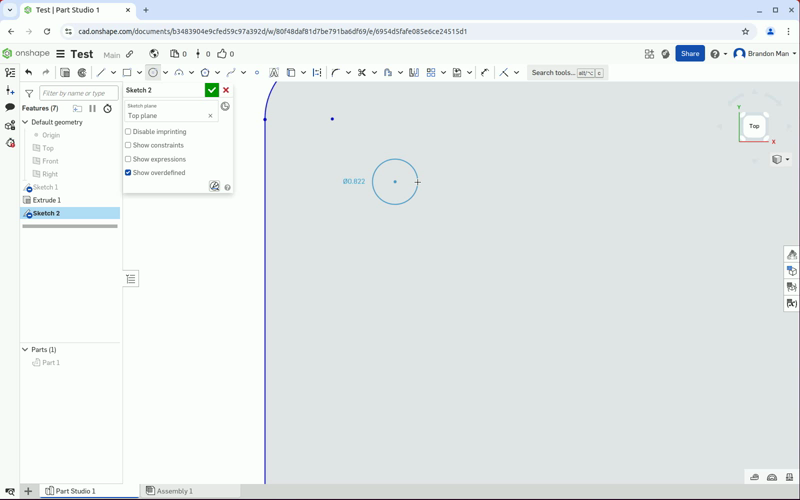
scroll(-6)
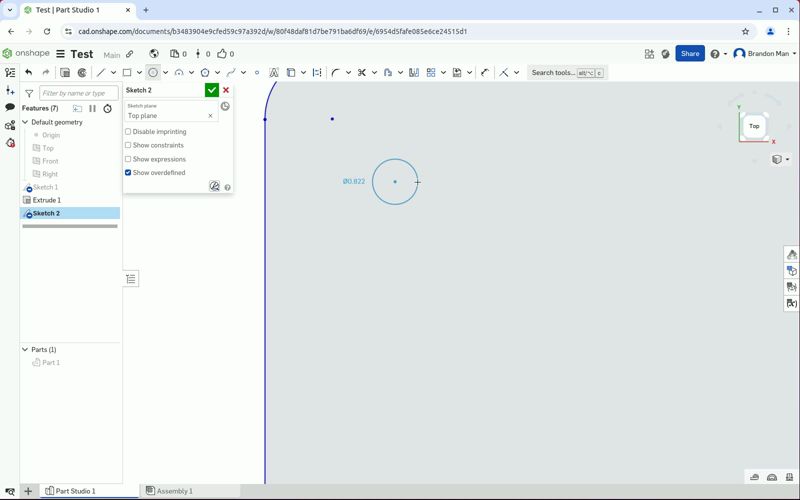
scroll(-6)
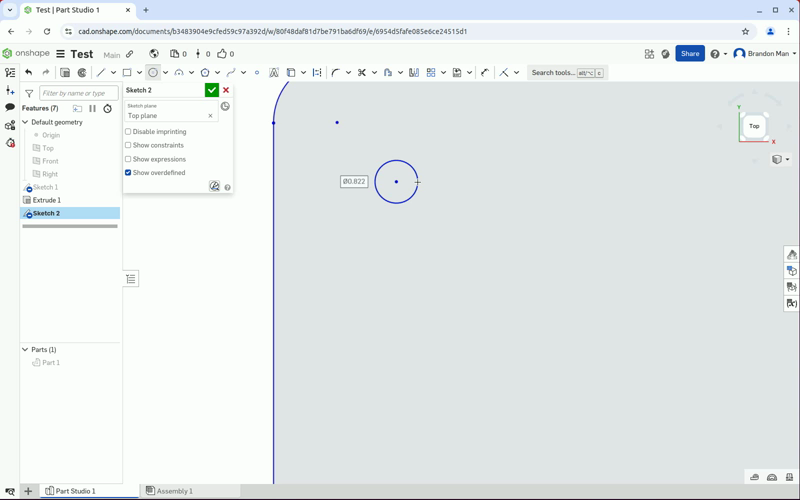
scroll(-6)
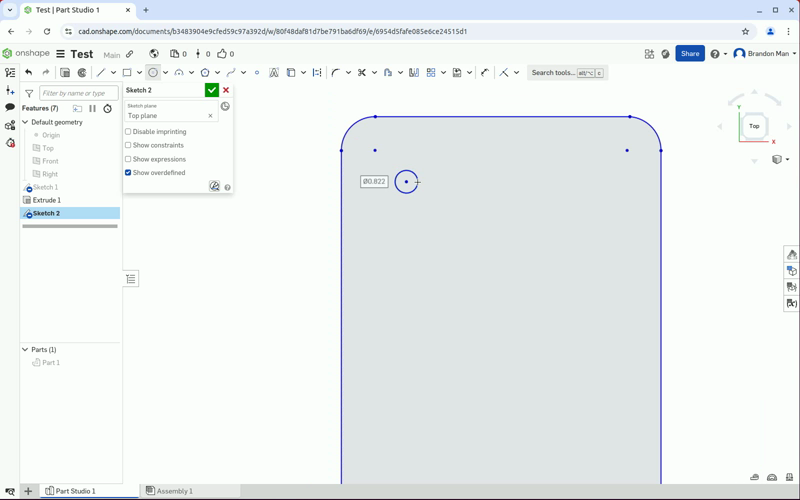
scroll(-6)
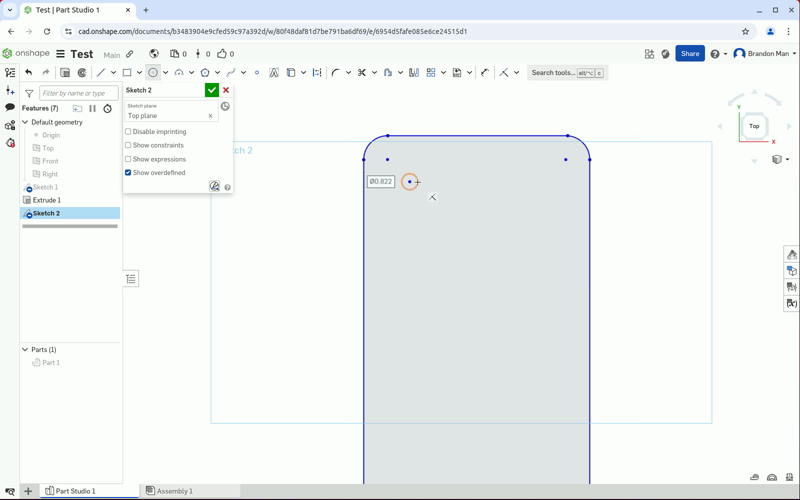
scroll(-6)
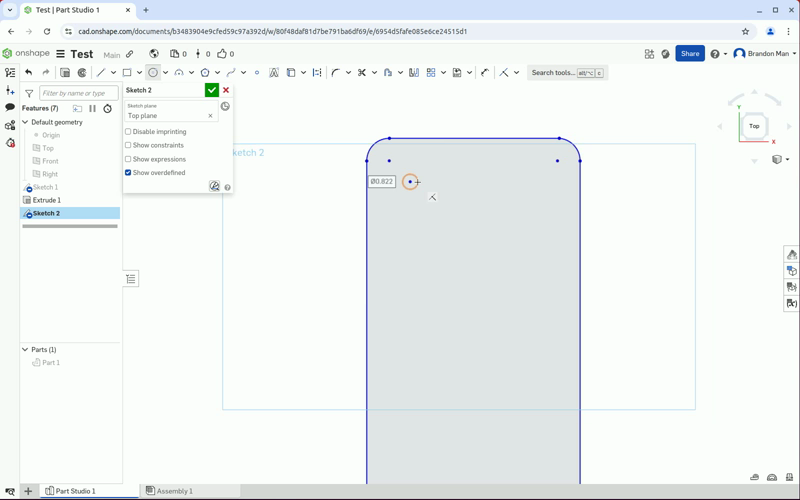
scroll(-6)
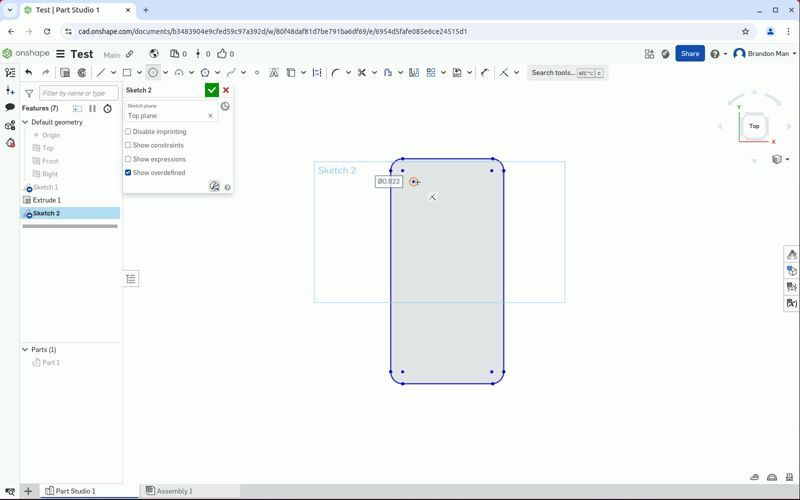
scroll(-6)
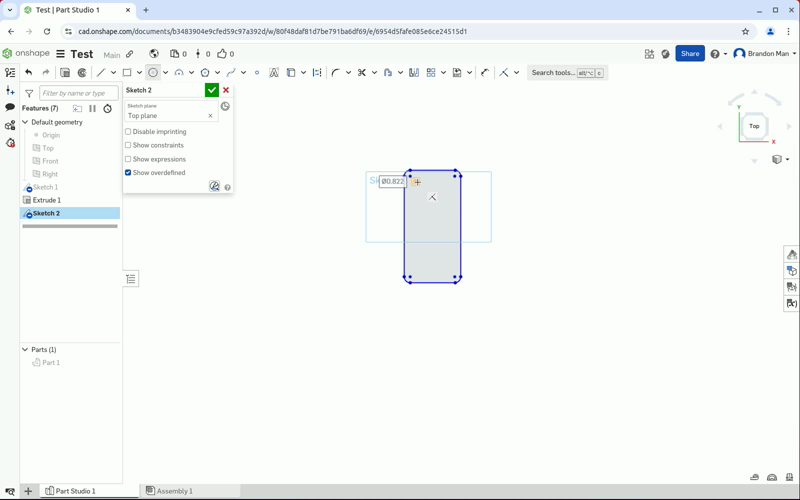
key(esc)
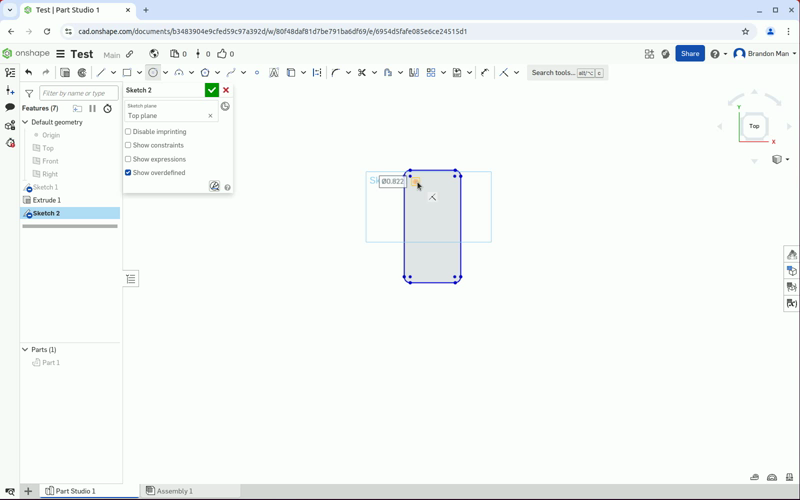
key(c)
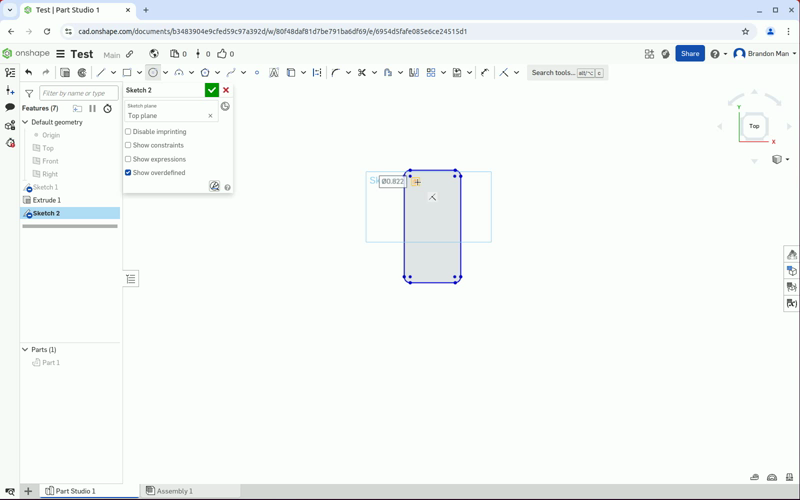
key_down(shift)
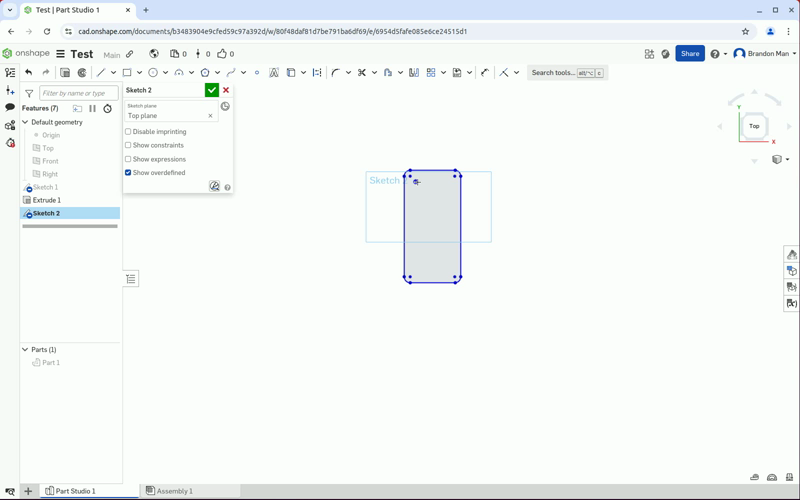
mouse_move(432, 271)
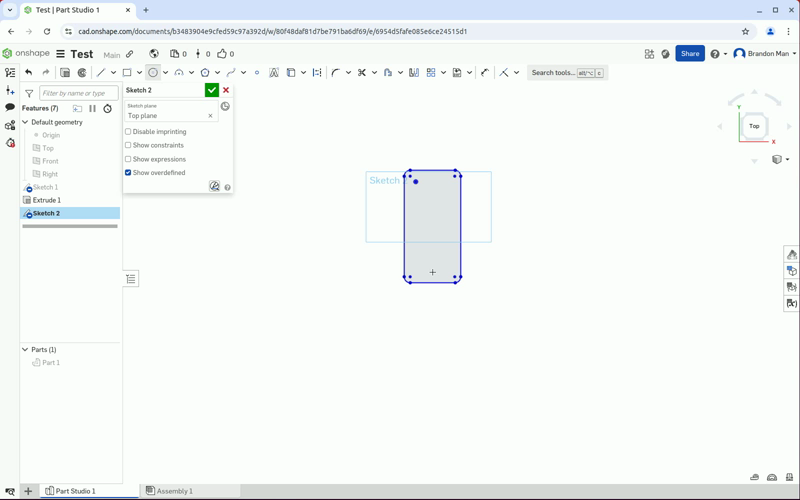
click(432, 271)
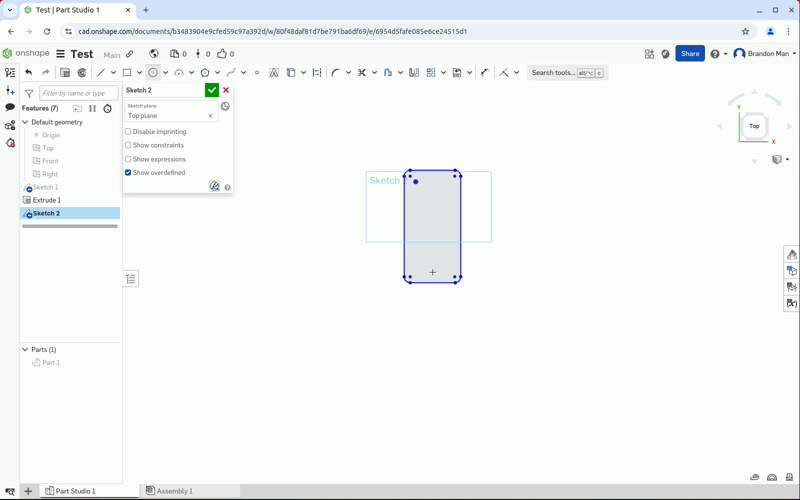
key_up(shift)
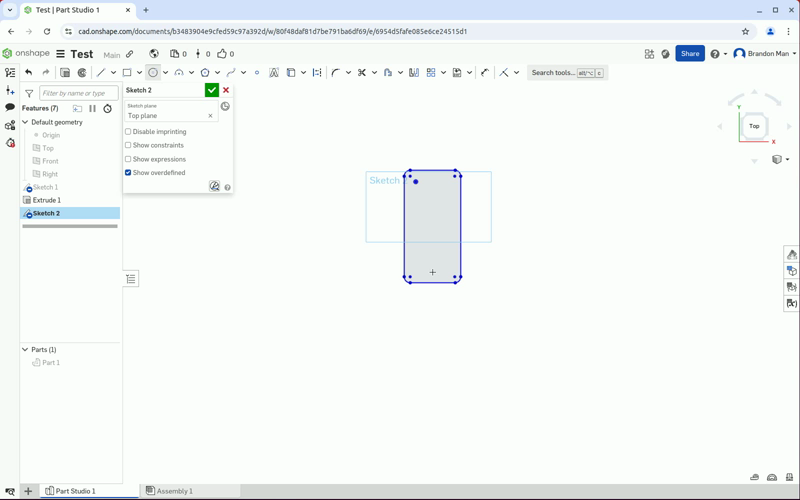
mouse_move(435, 271)
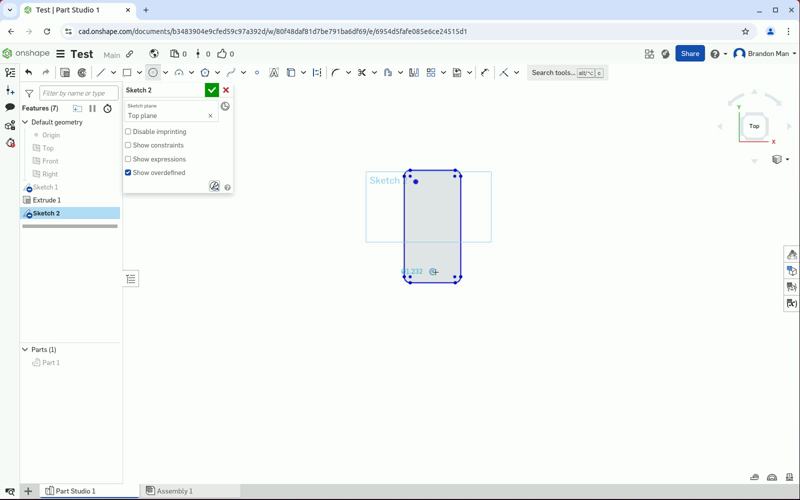
click(435, 271)
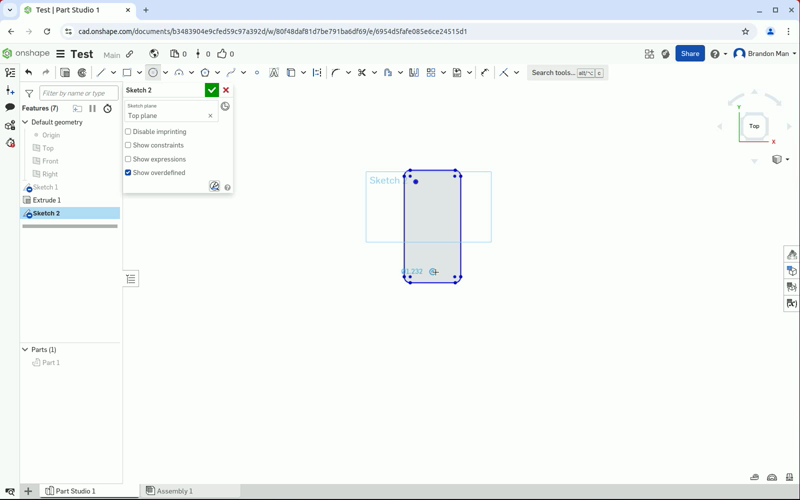
key(esc)
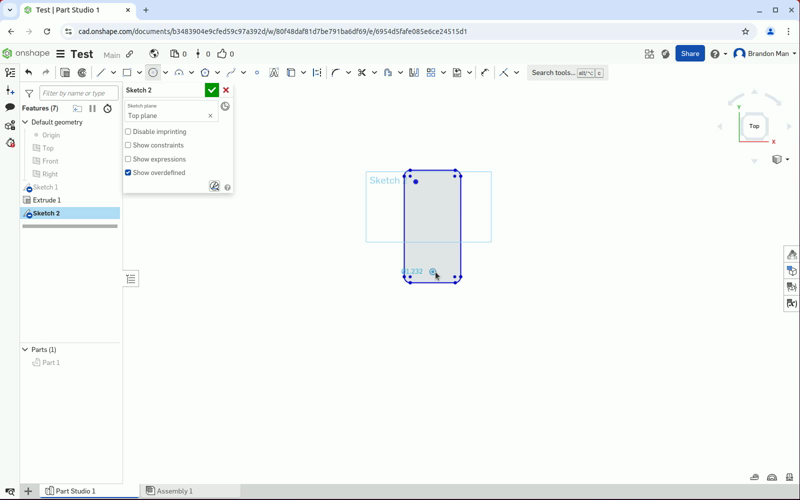
key(c)
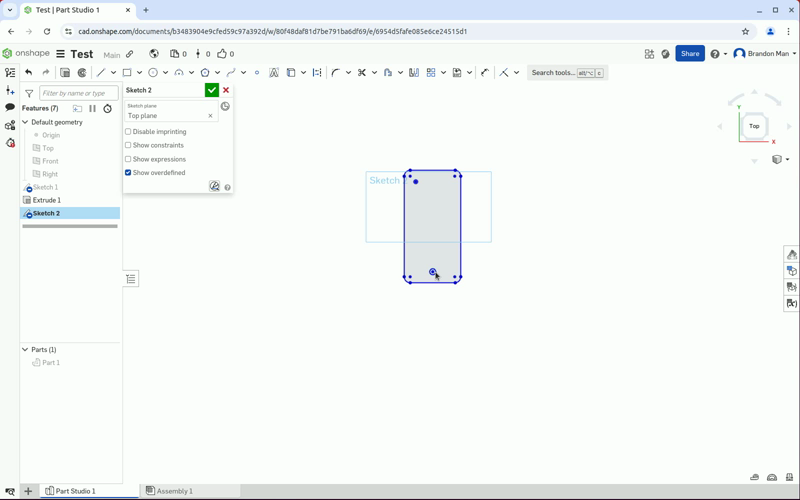
key_down(shift)
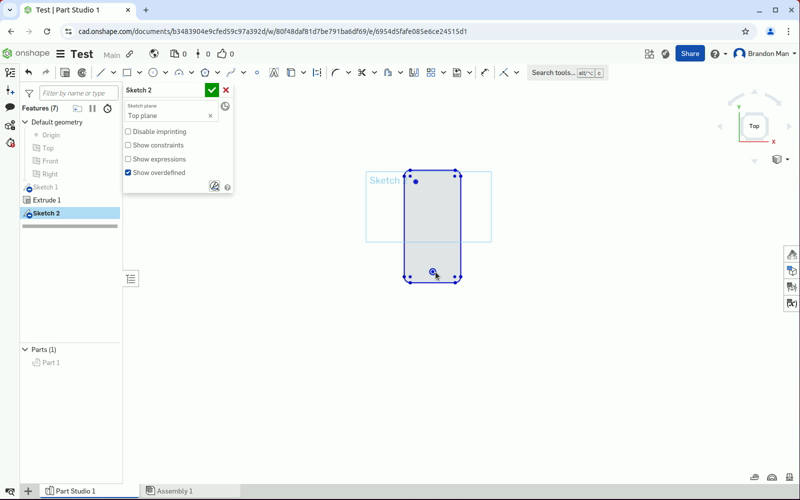
mouse_move(449, 181)
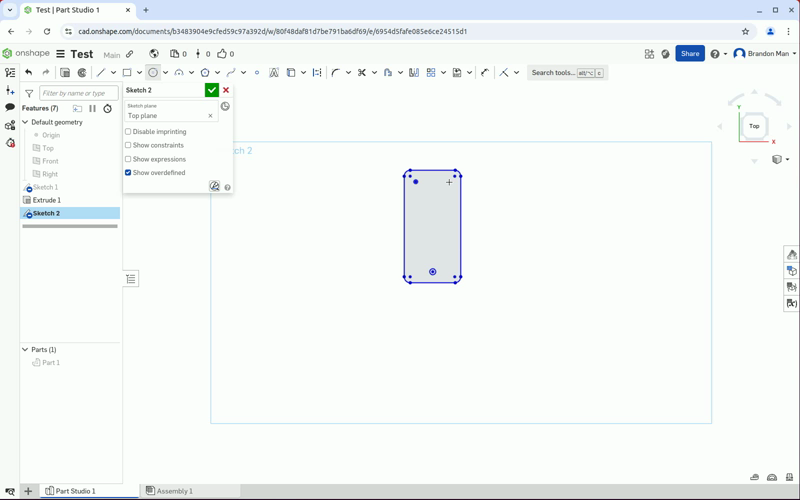
click(449, 181)
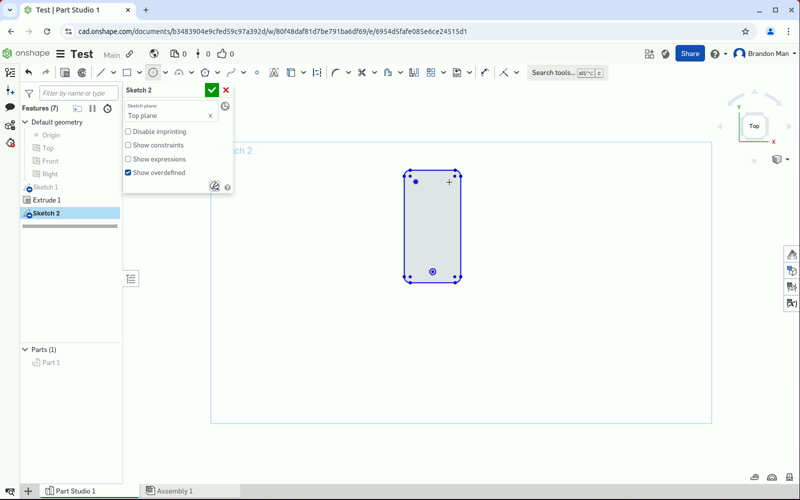
key_up(shift)
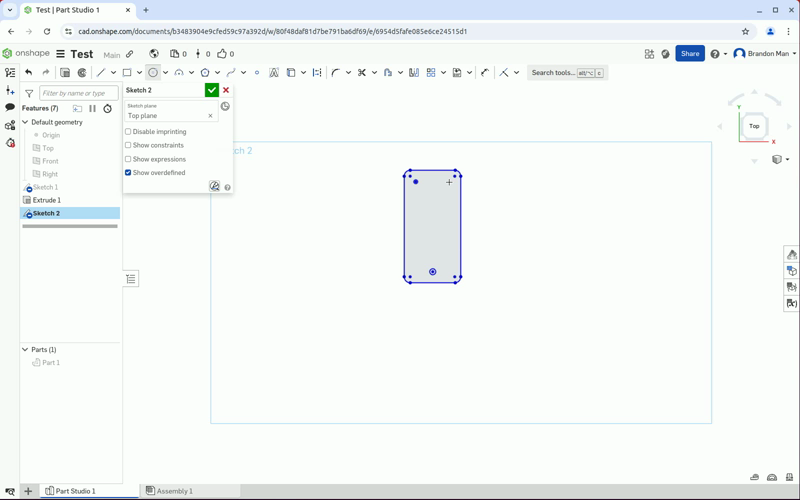
mouse_move(451, 181)
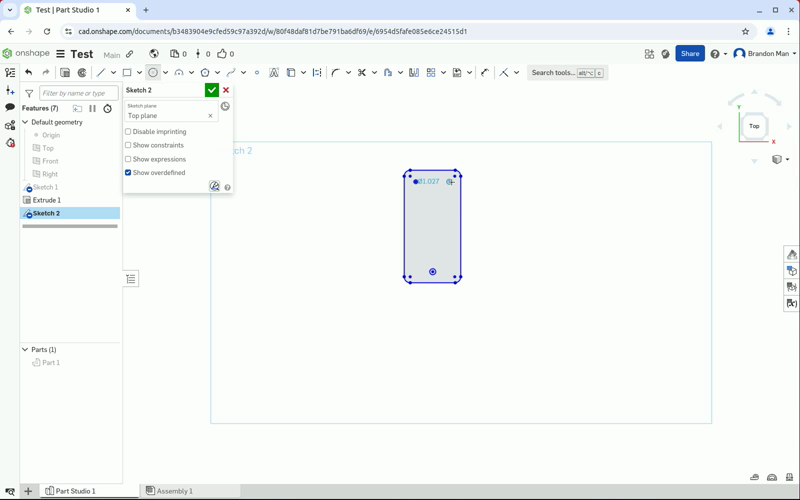
scroll(6)
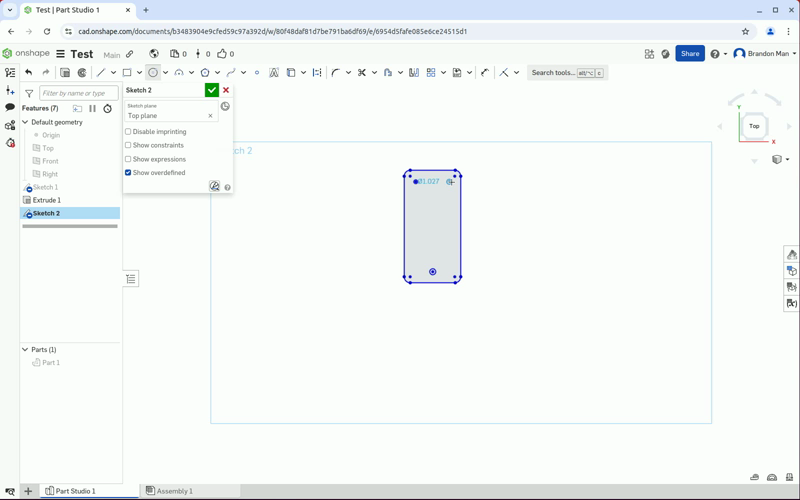
scroll(6)
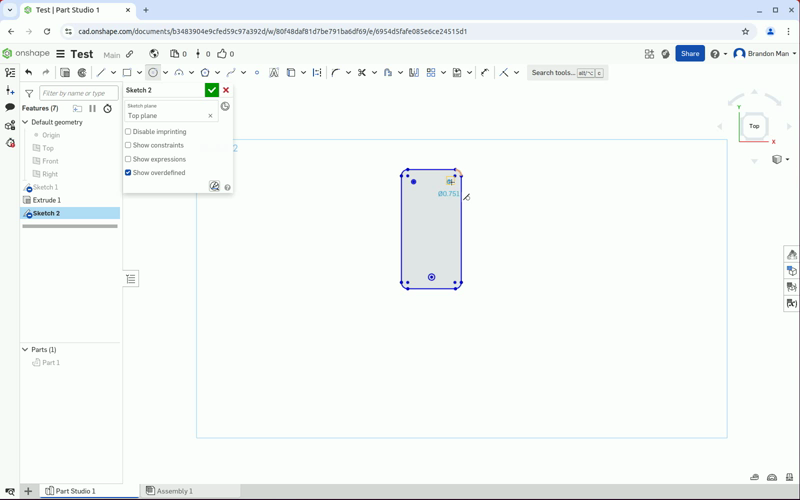
scroll(6)
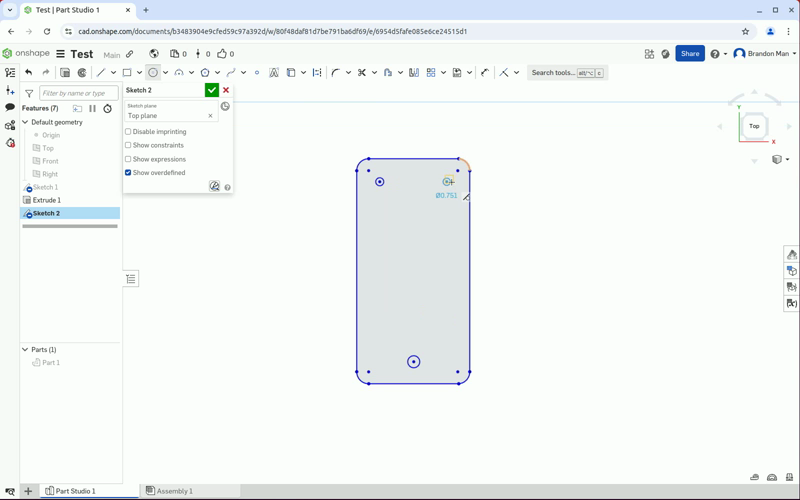
scroll(6)
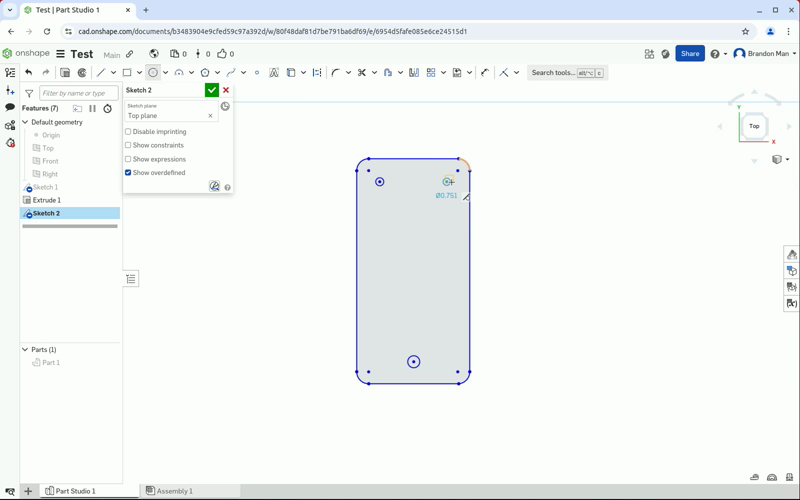
scroll(6)
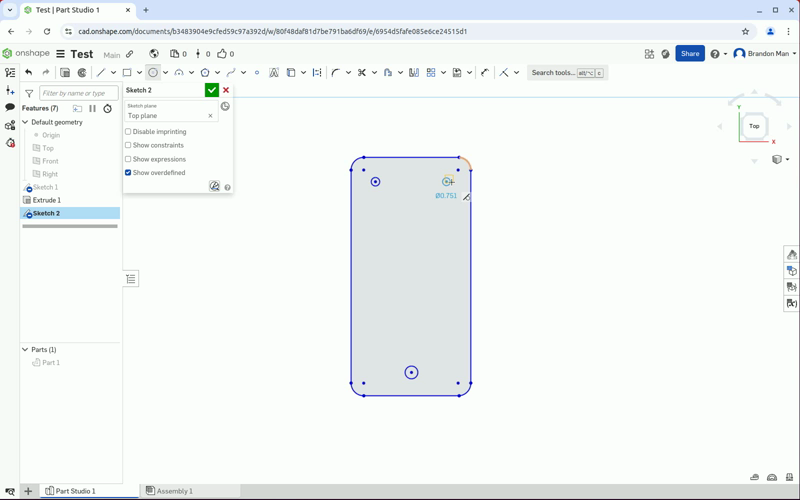
scroll(6)
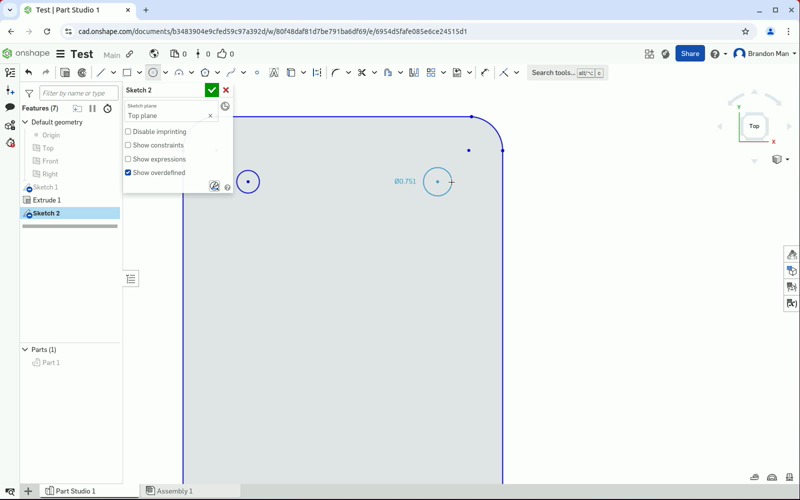
scroll(6)
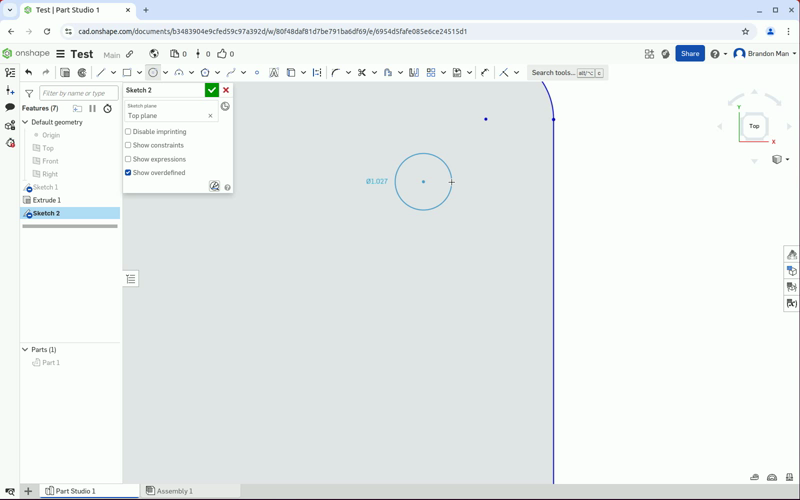
click(451, 181)
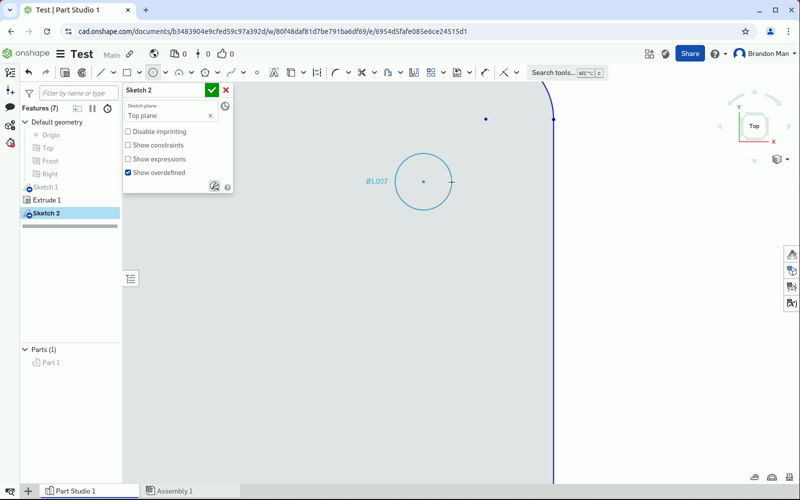
scroll(-6)
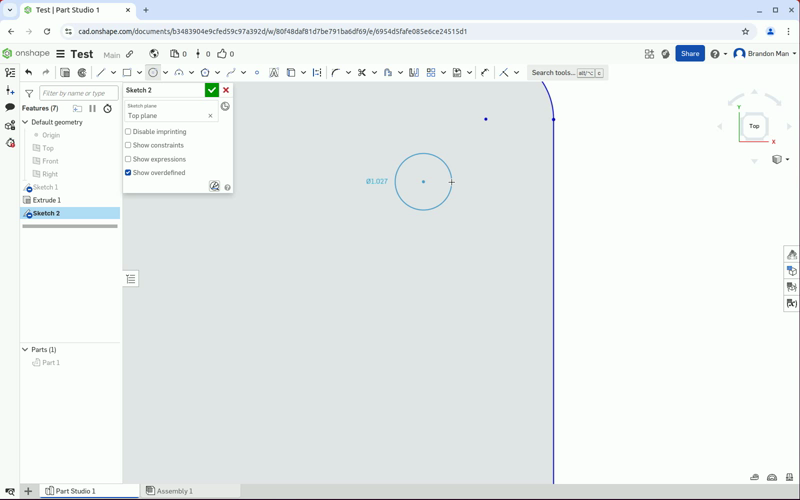
scroll(-6)
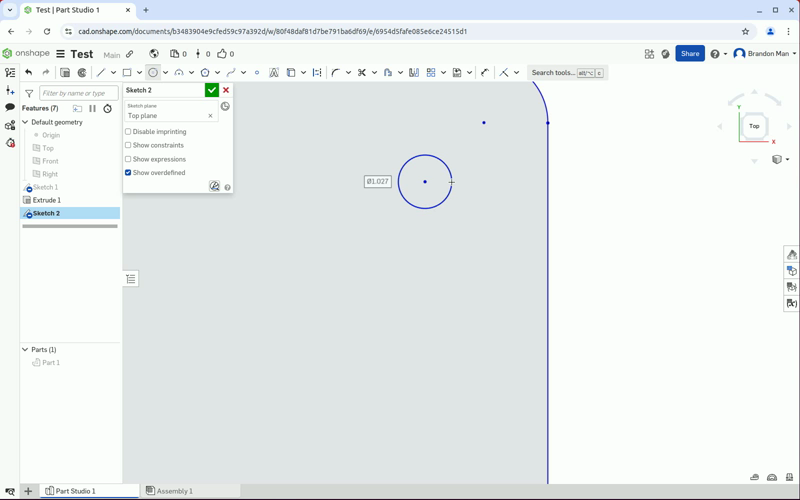
scroll(-6)
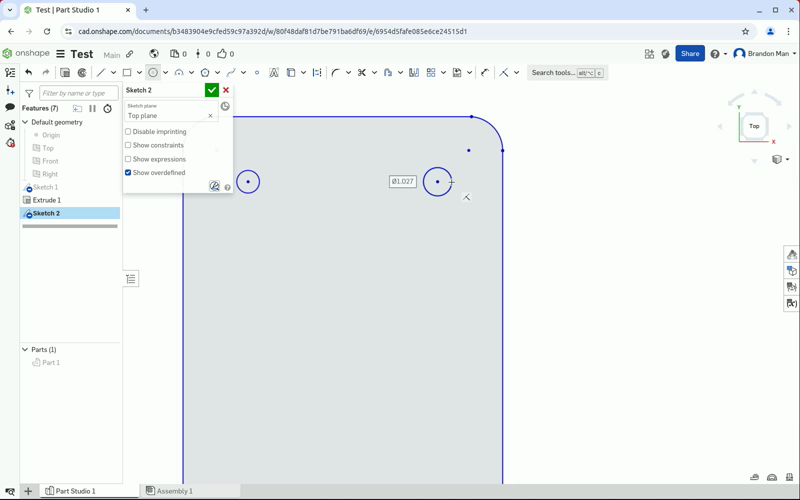
scroll(-6)
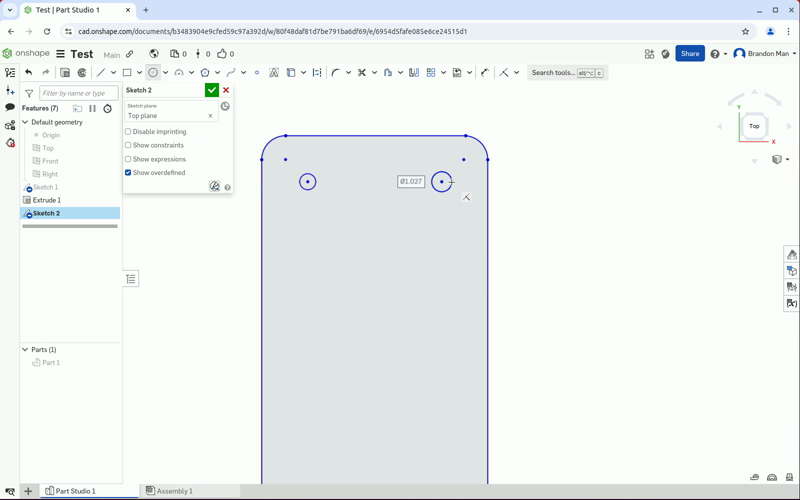
scroll(-6)
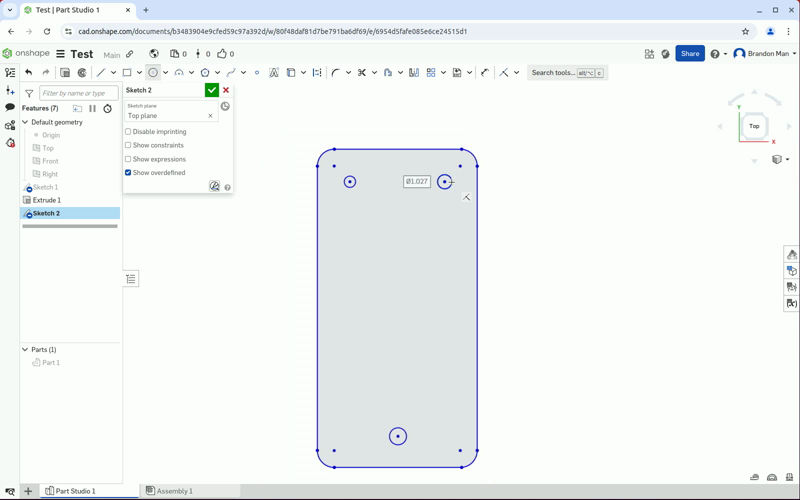
scroll(-6)
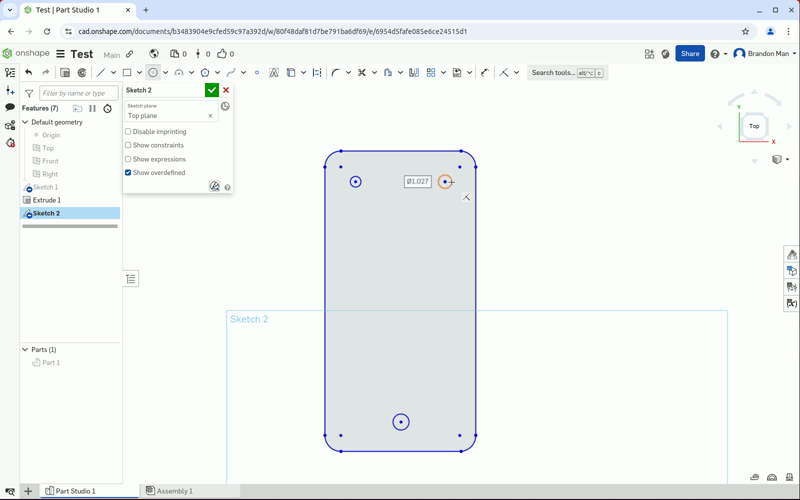
scroll(-6)
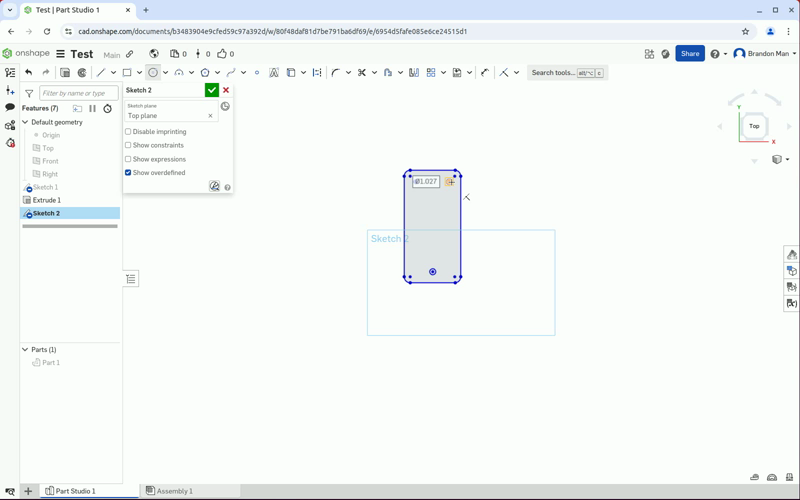
key(esc)
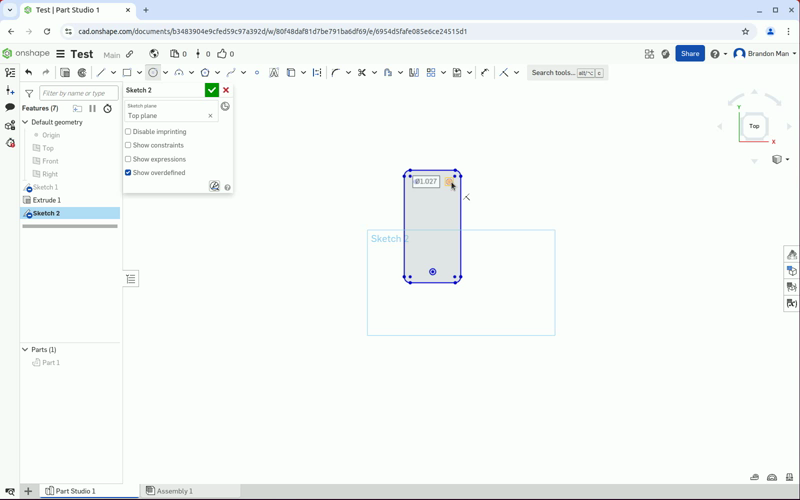
mouse_move(452, 221)
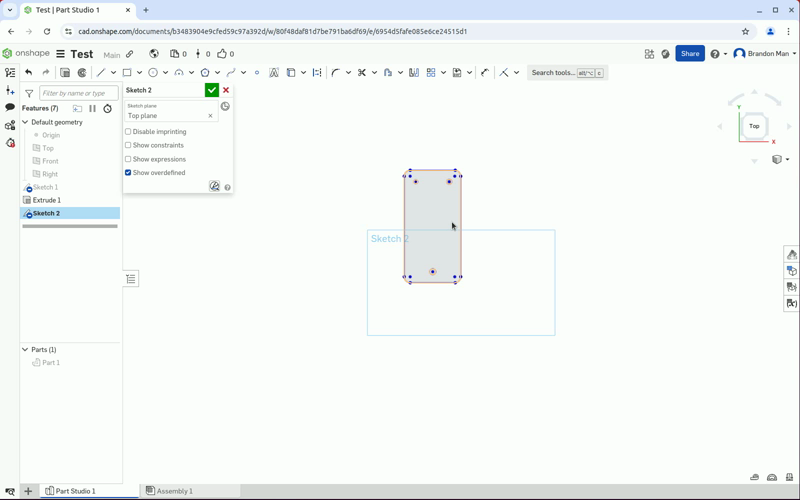
click(452, 221)
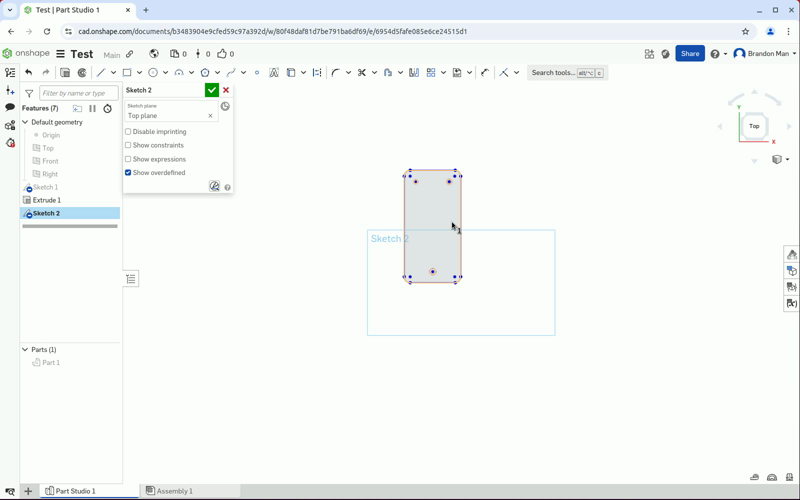
mouse_move(73, 352)
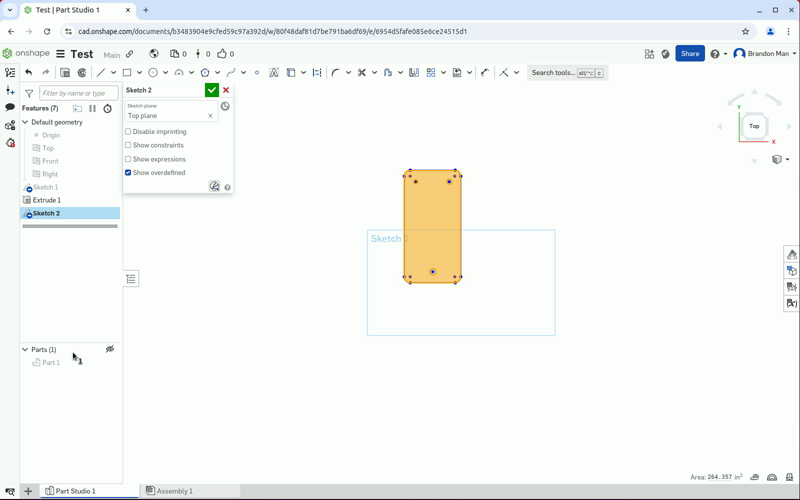
key(shift+y)
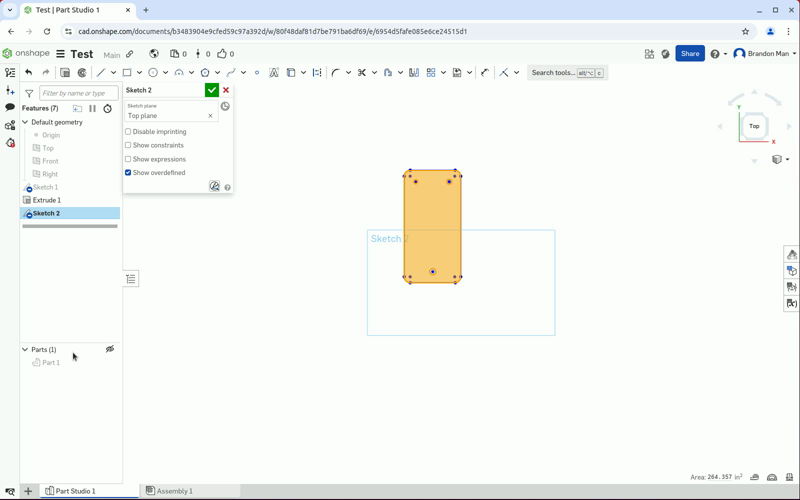
key(shift+e)
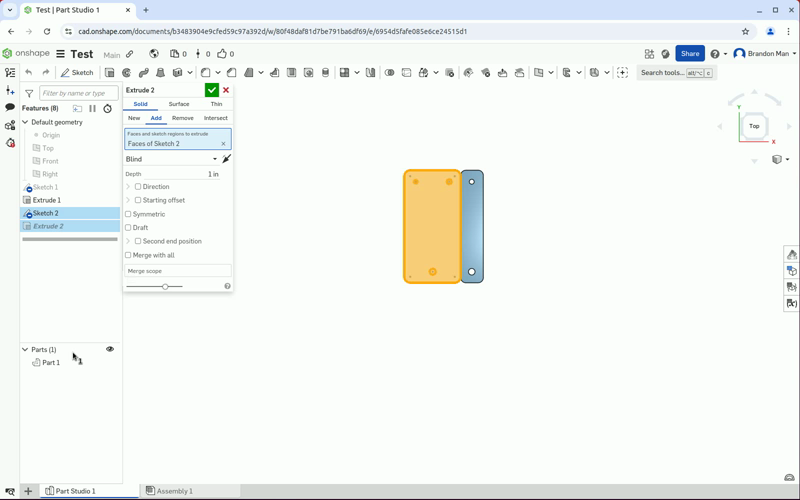
mouse_move(143, 106)
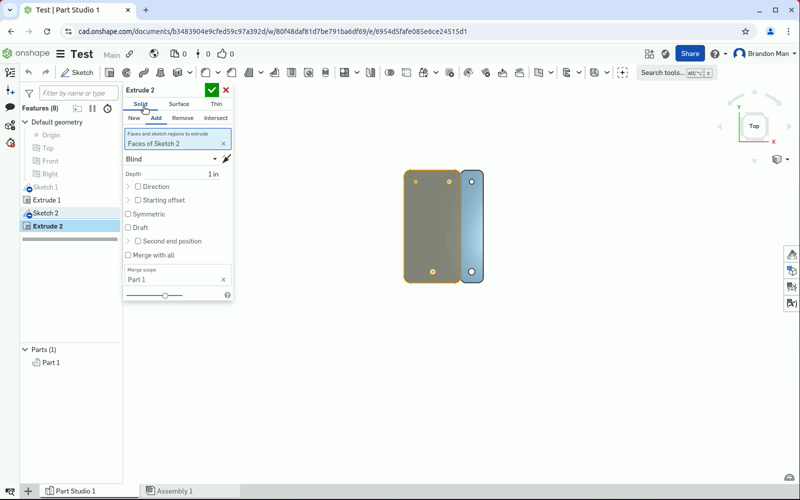
click(143, 106)
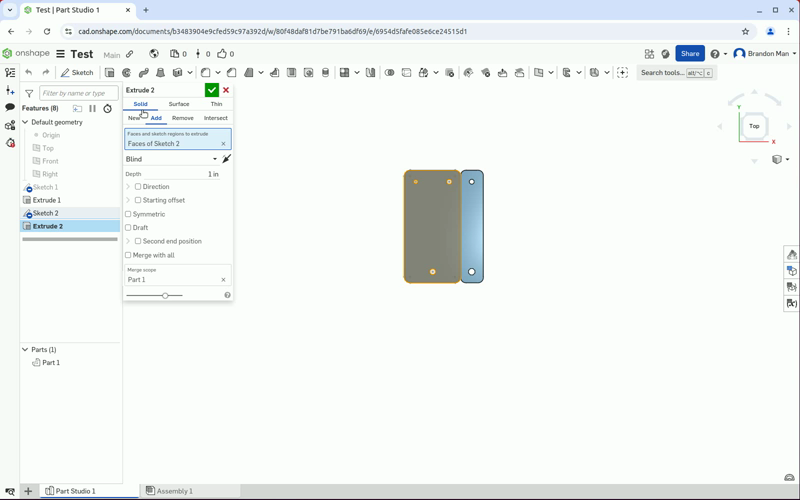
mouse_move(137, 120)
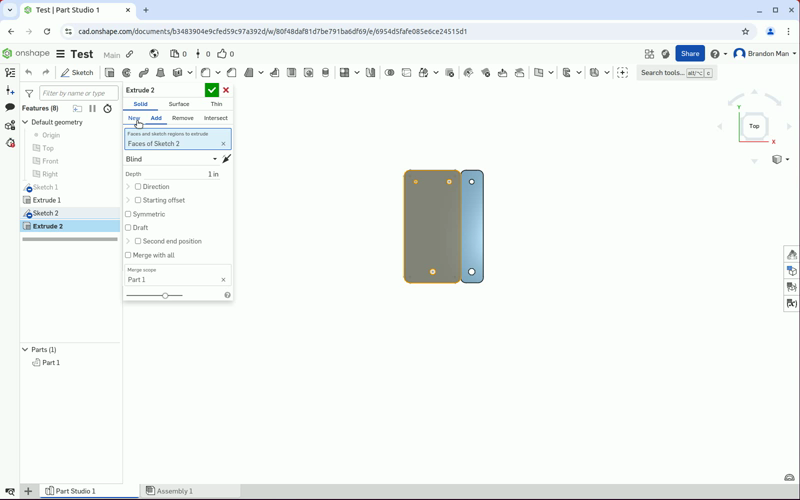
click(137, 120)
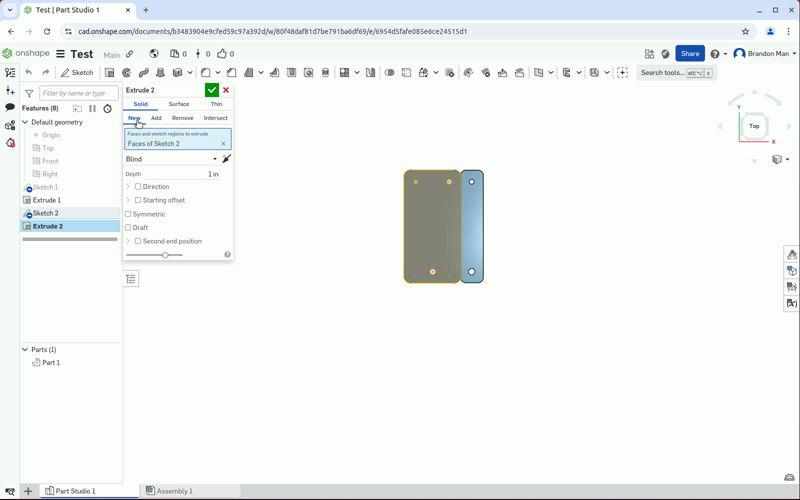
key(tab, 4)
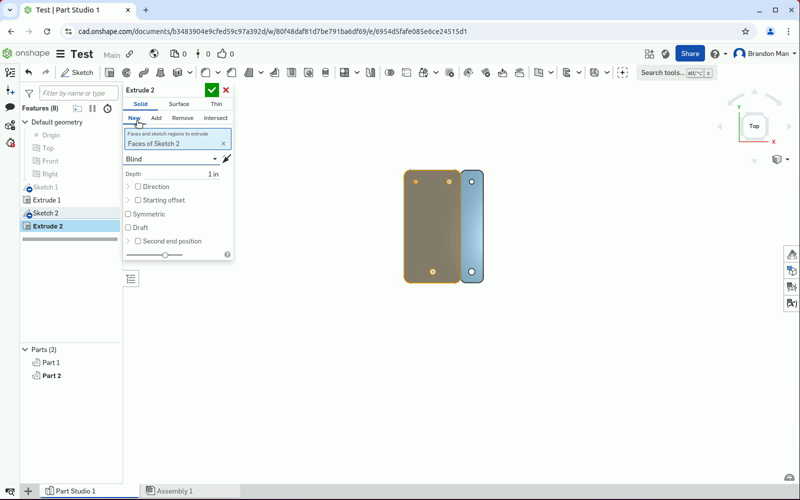
text(1.204)
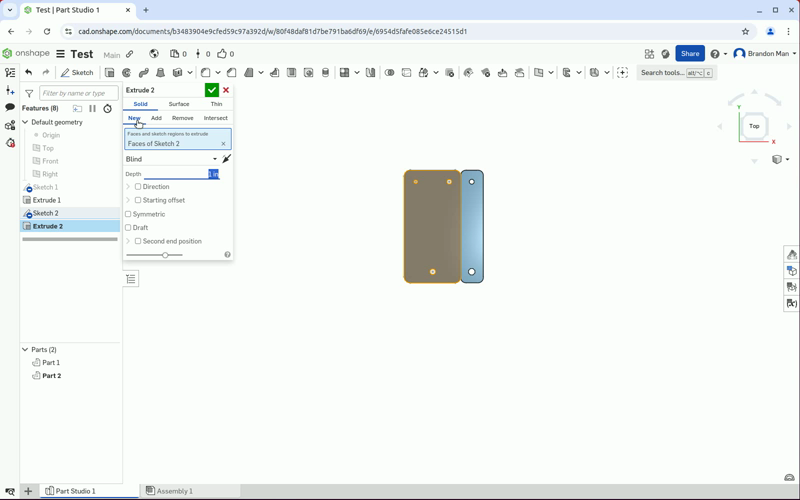
key(enter)
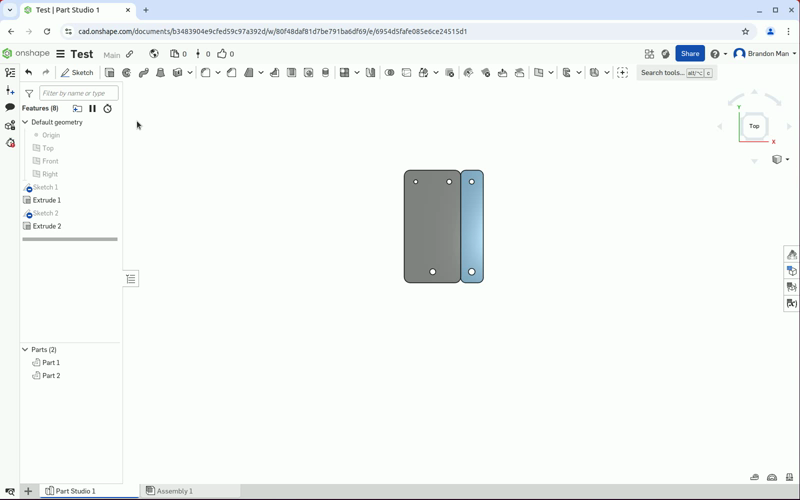
key(shift+h)
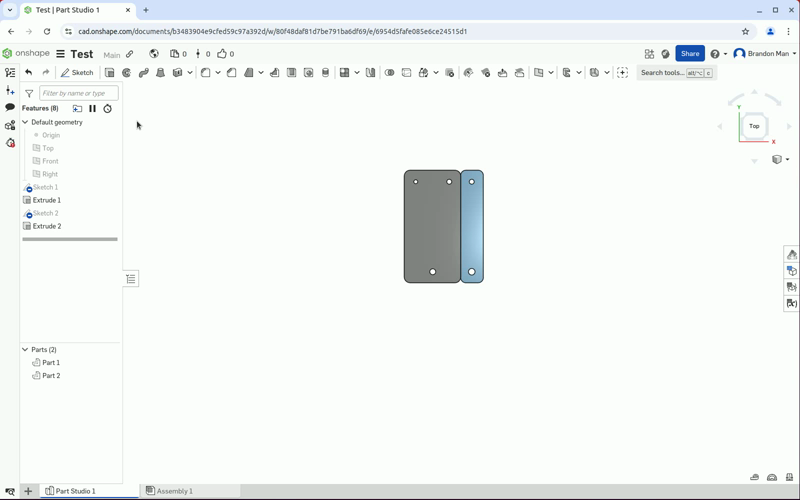
key(shift+h)
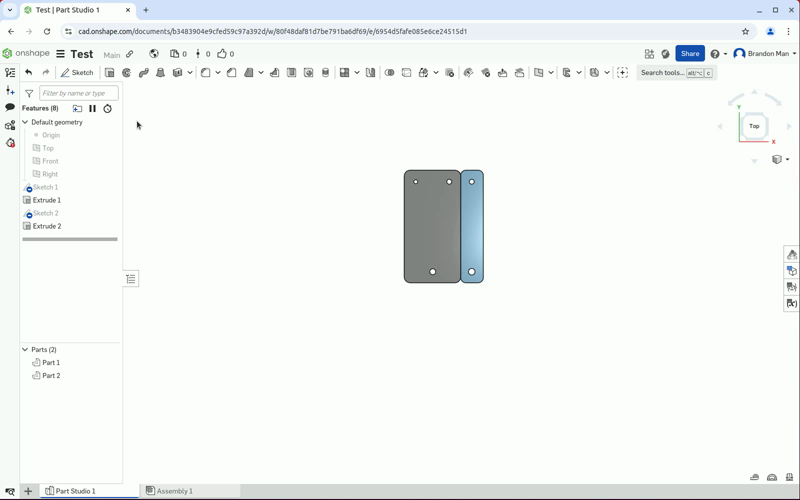
key(shift+7)
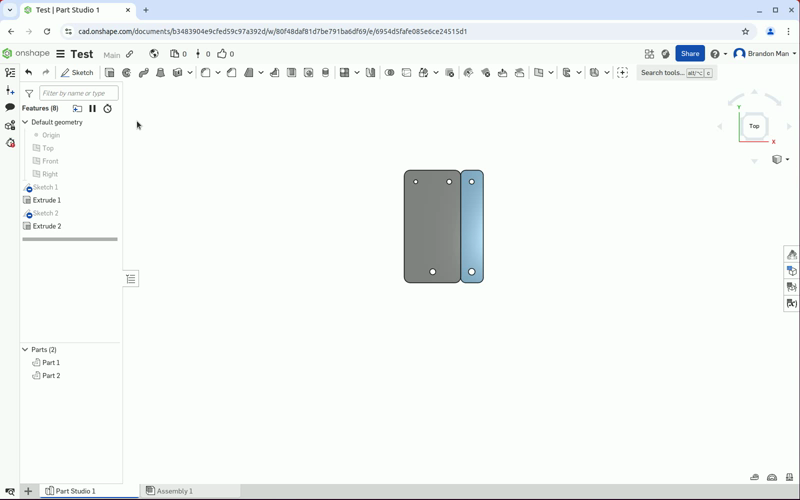
key(up, 3)
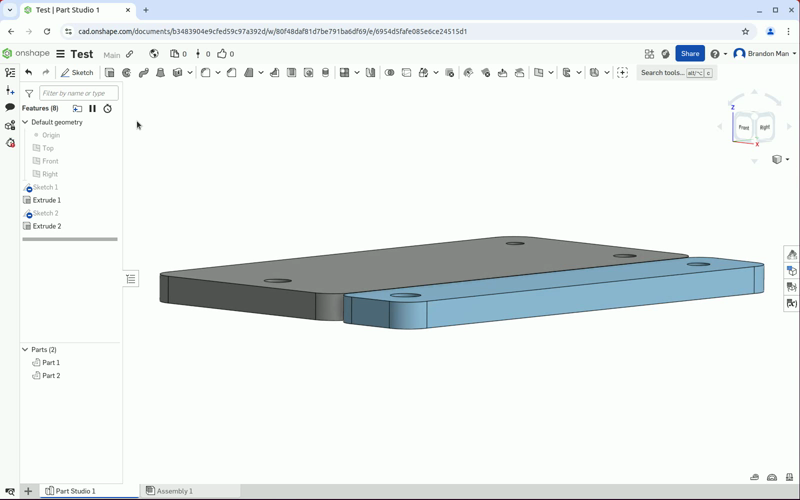
key(left, 3)
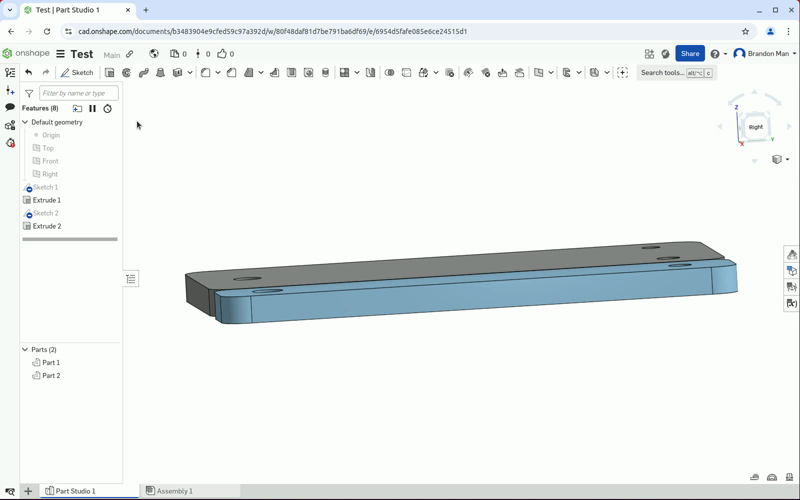
key(right, 3)
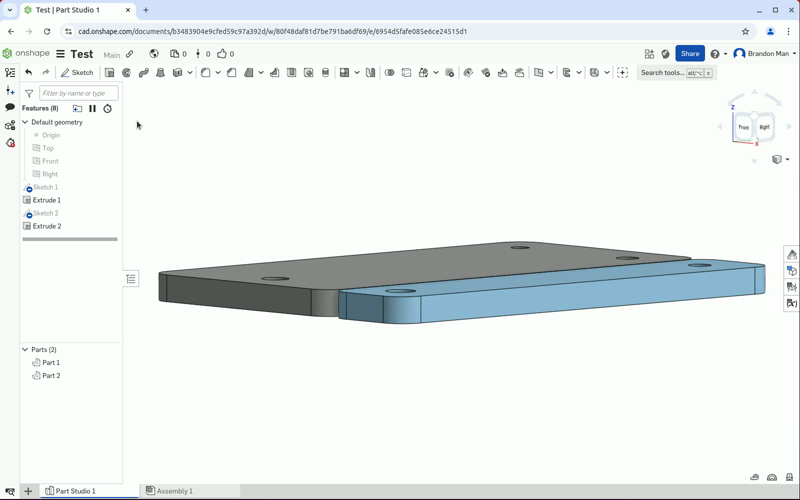
key(down, 3)
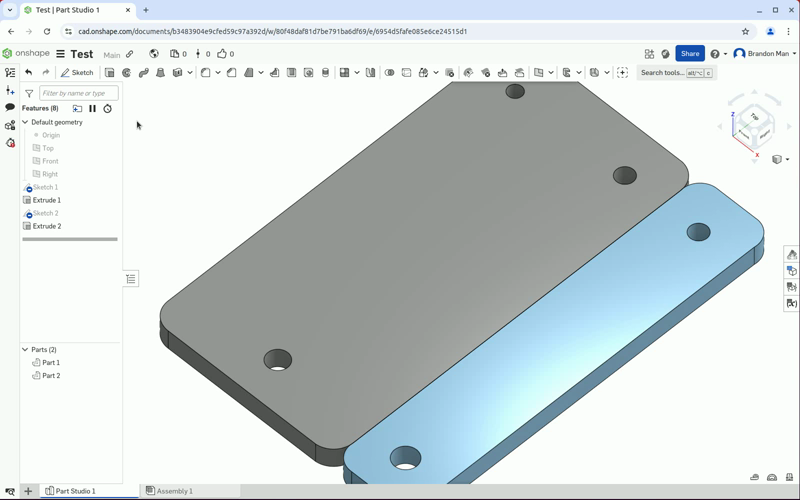
mouse_move(73, 189)
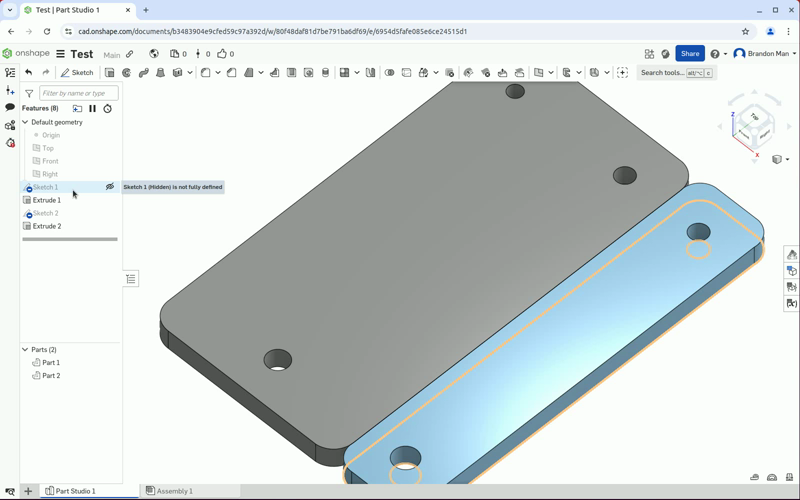
click(73, 189)